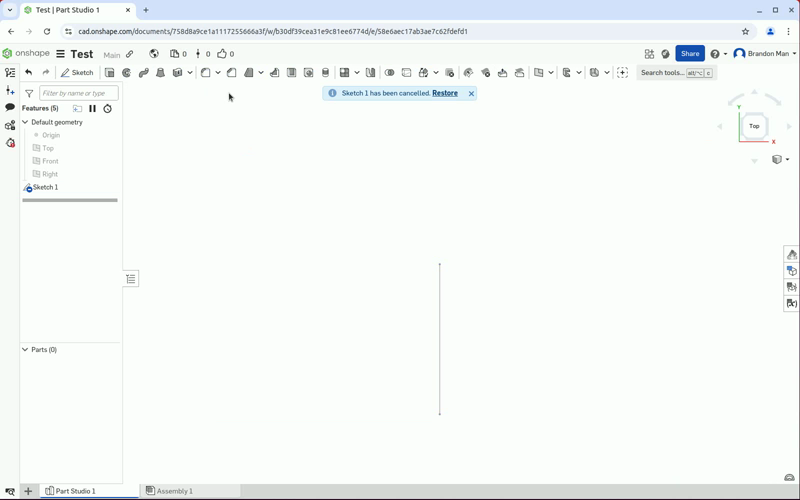
key(shift+h)
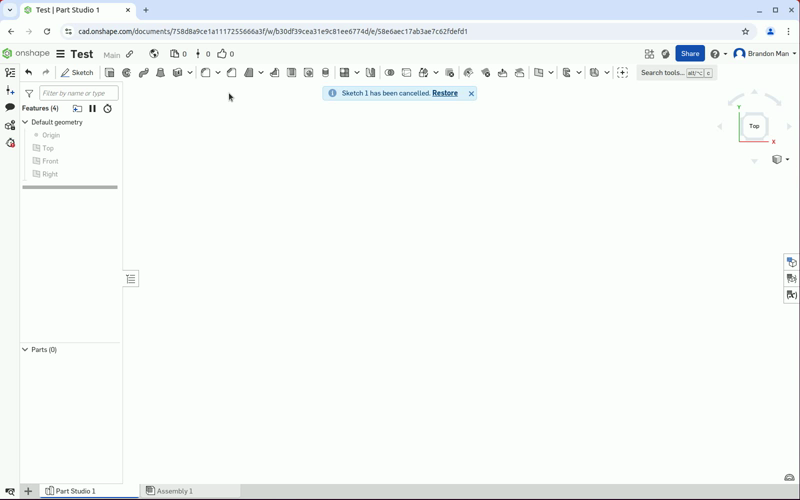
mouse_move(73, 352)
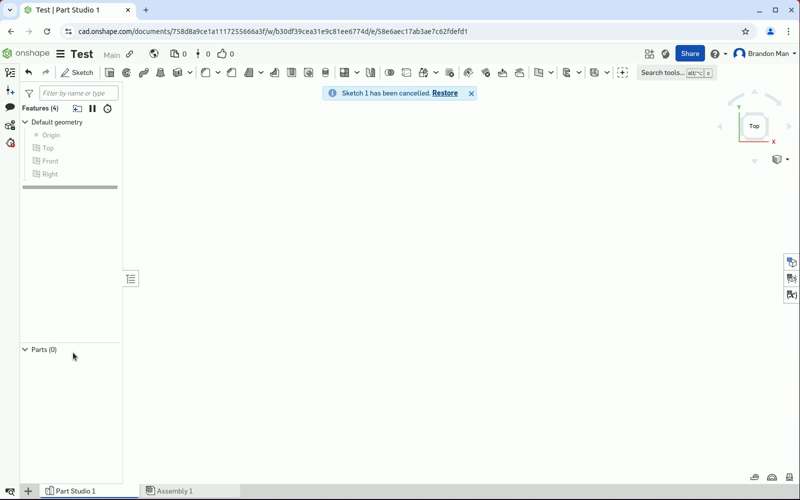
key(y)
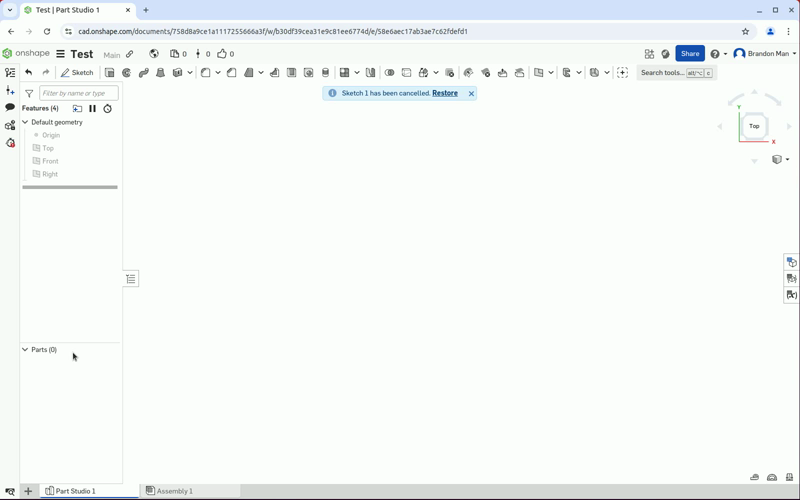
key(shift+p)
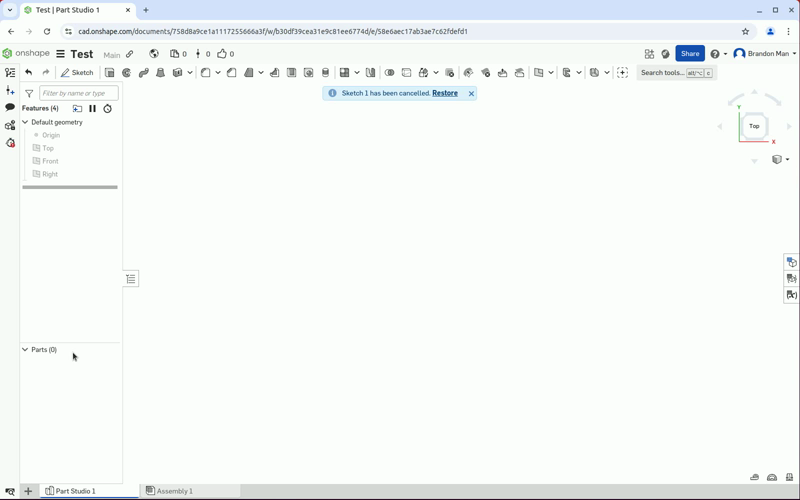
key(space)
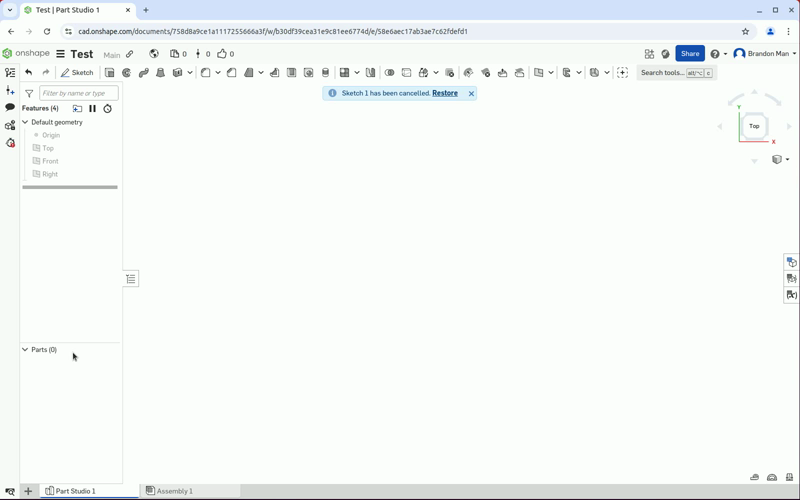
key_down(shift)
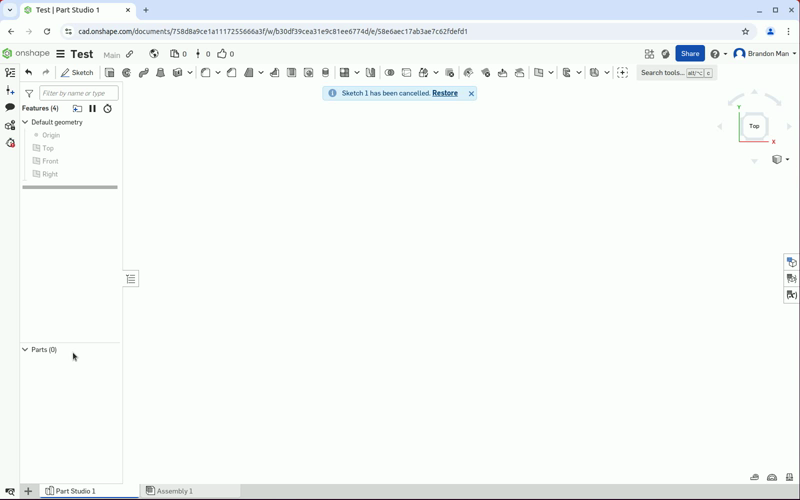
key(up)
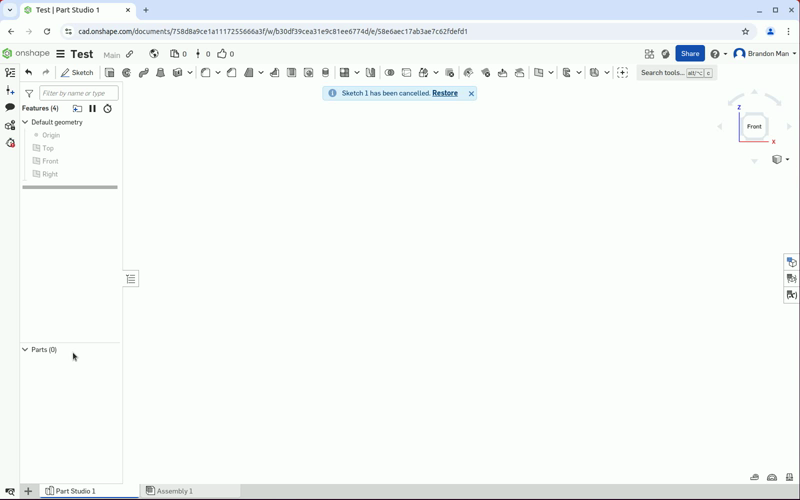
key_up(shift)
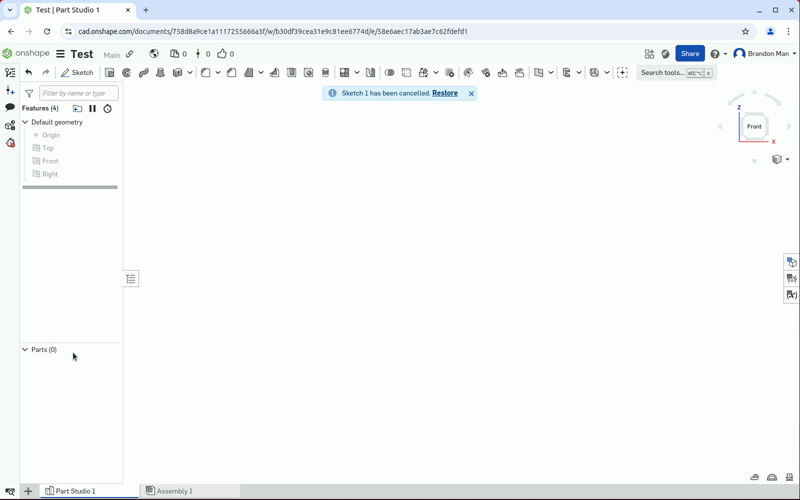
mouse_move(73, 352)
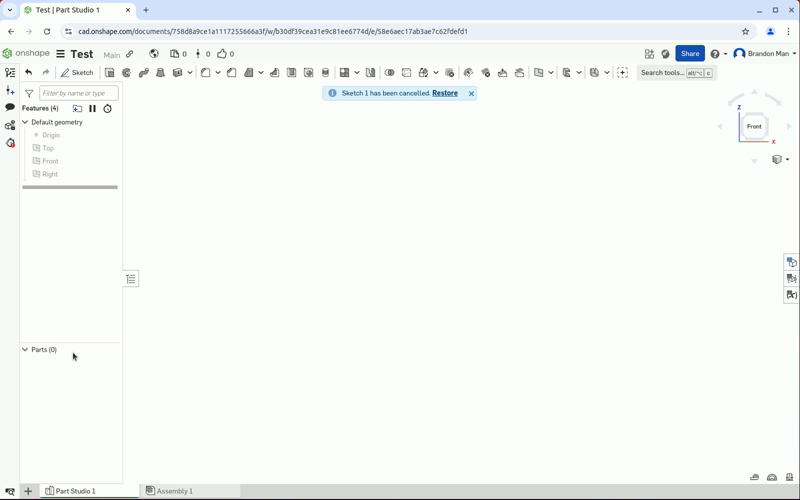
key(shift+y)
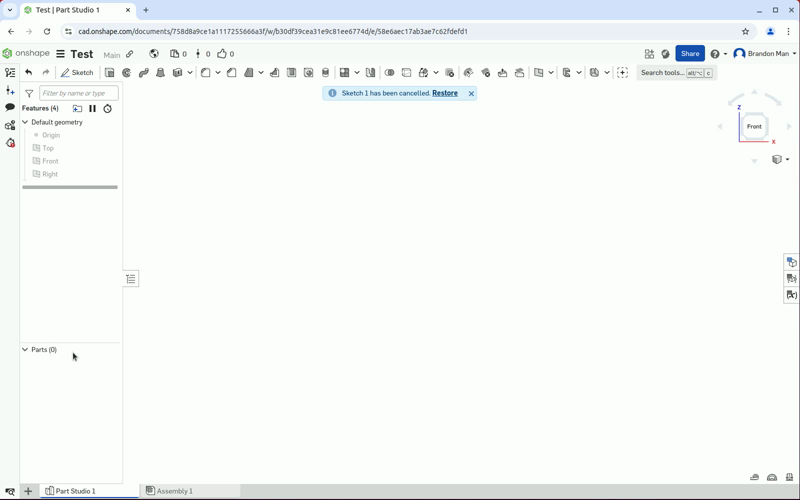
key(shift+s)
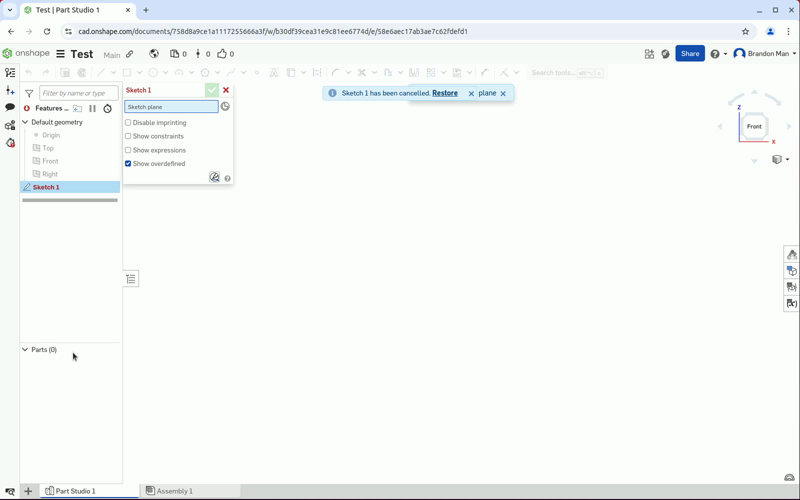
mouse_move(73, 163)
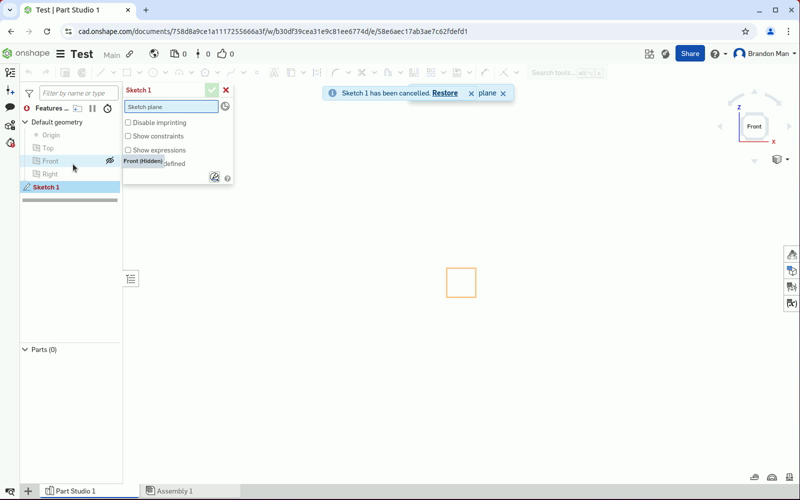
click(73, 163)
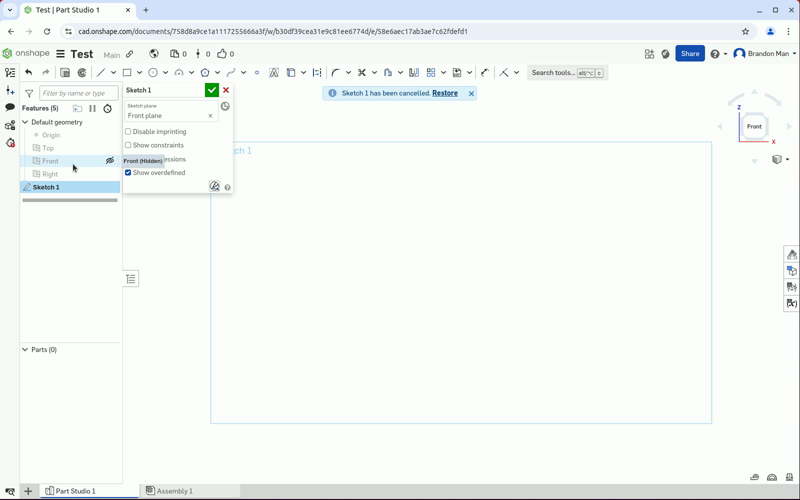
mouse_move(73, 352)
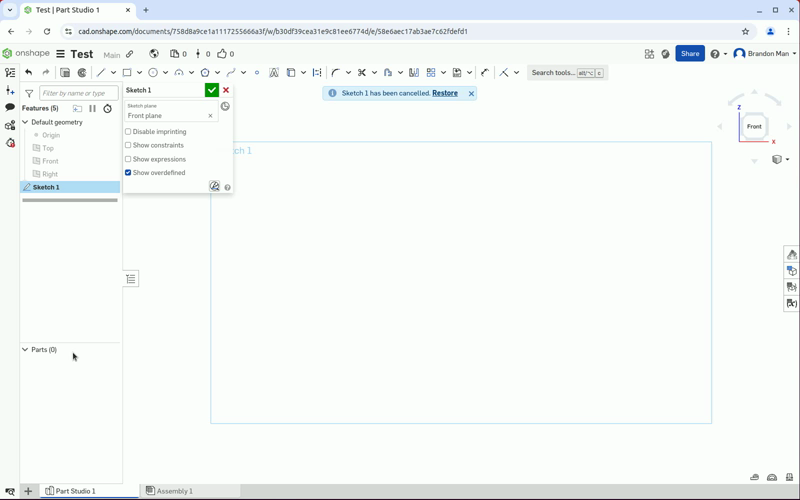
key(y)
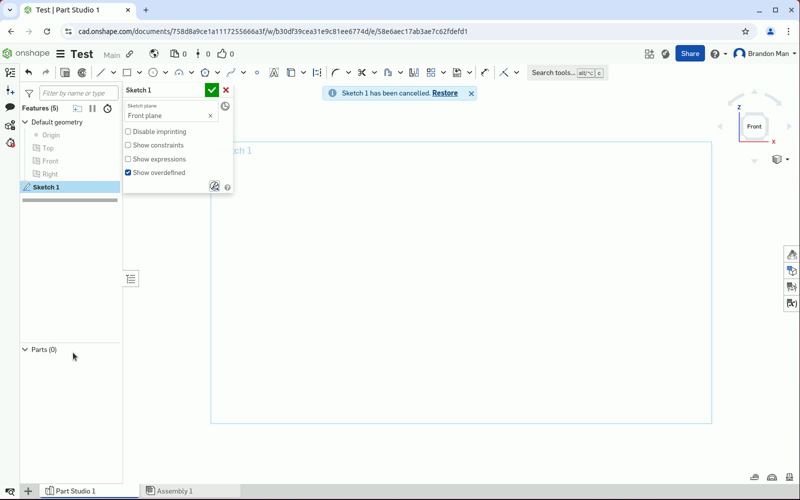
key(l)
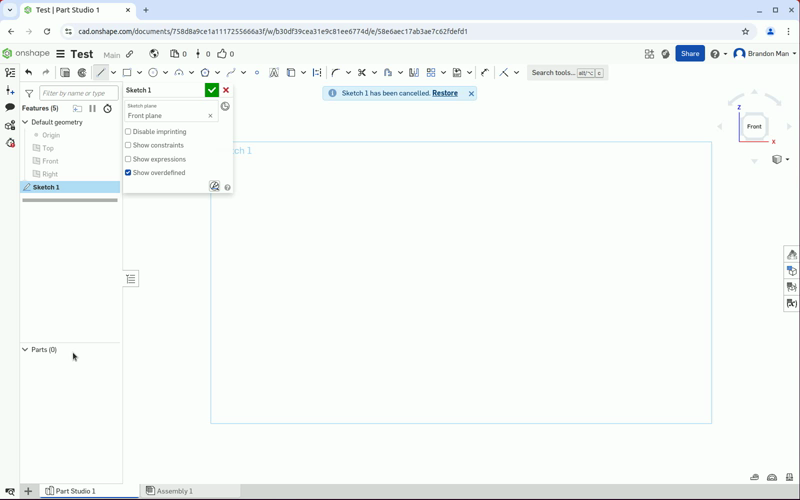
key_down(shift)
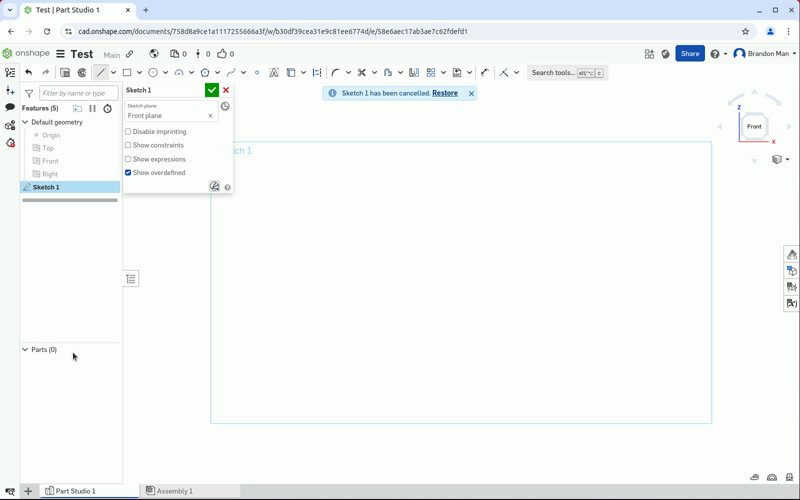
mouse_move(352, 293)
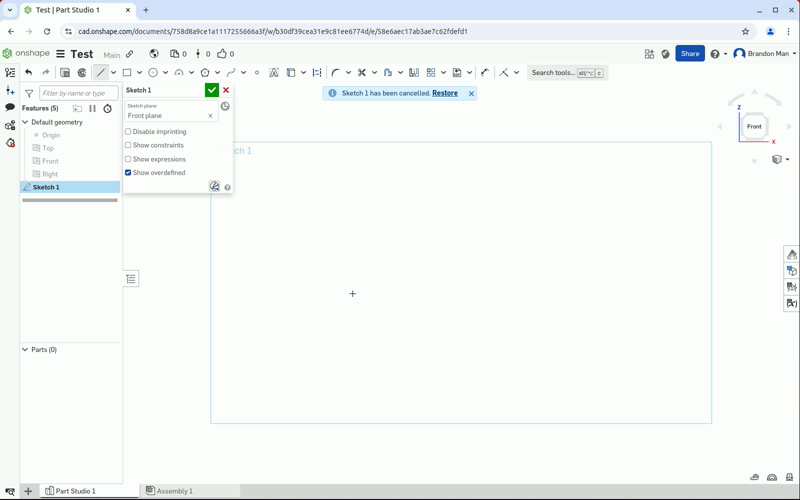
click(352, 293)
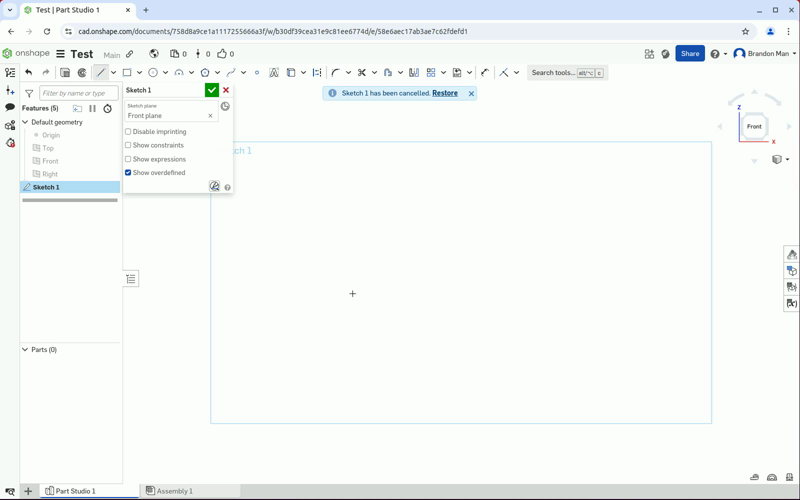
key_up(shift)
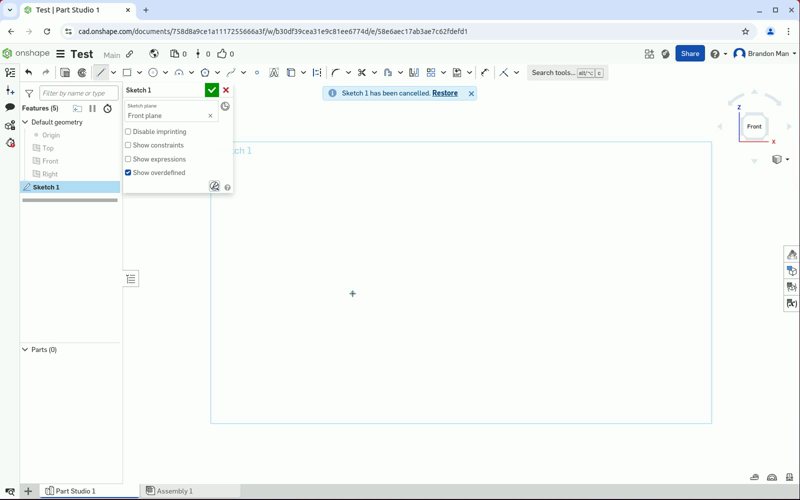
key_down(shift)
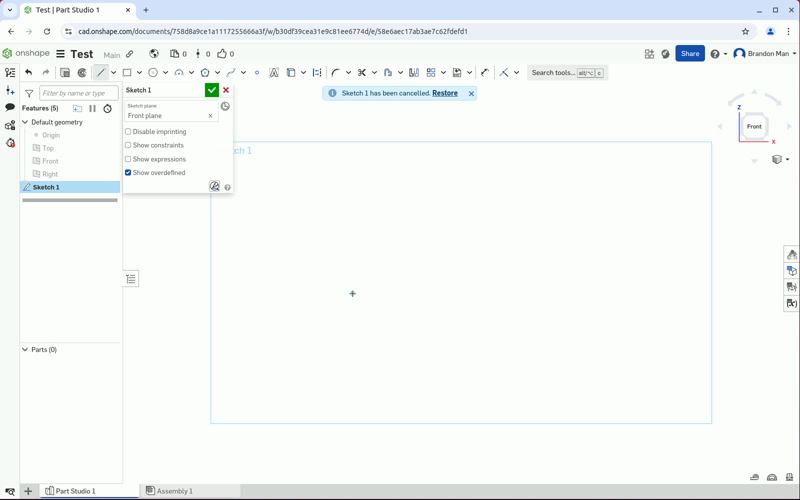
mouse_move(572, 293)
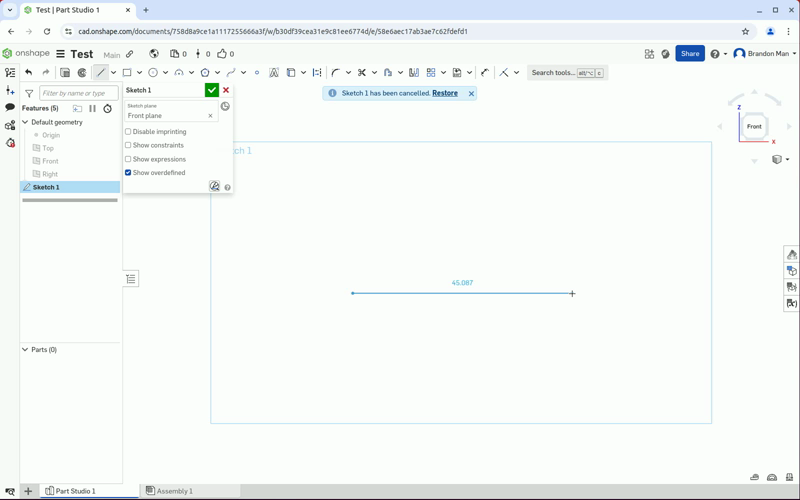
click(572, 293)
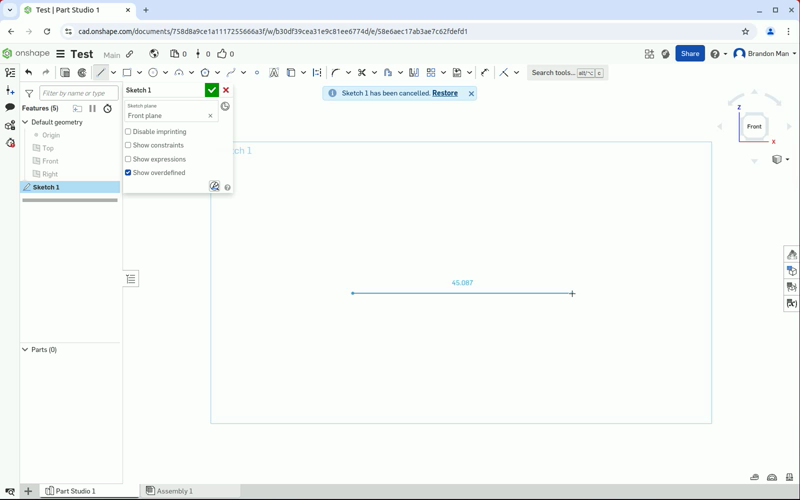
key_up(shift)
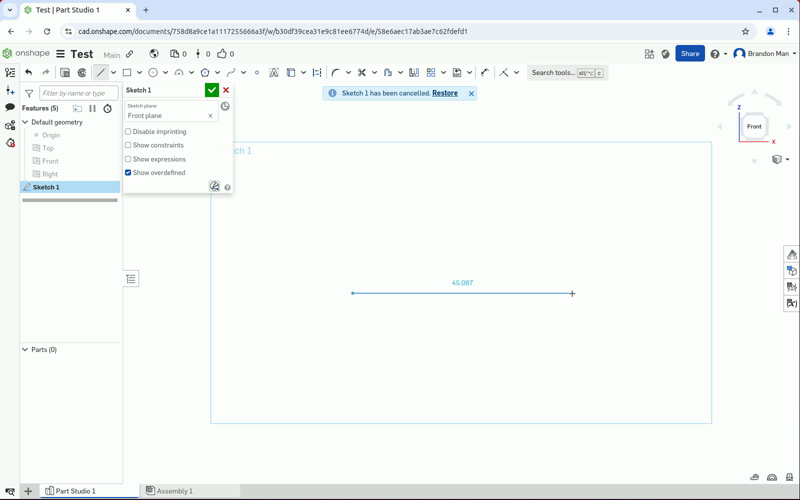
key_down(shift)
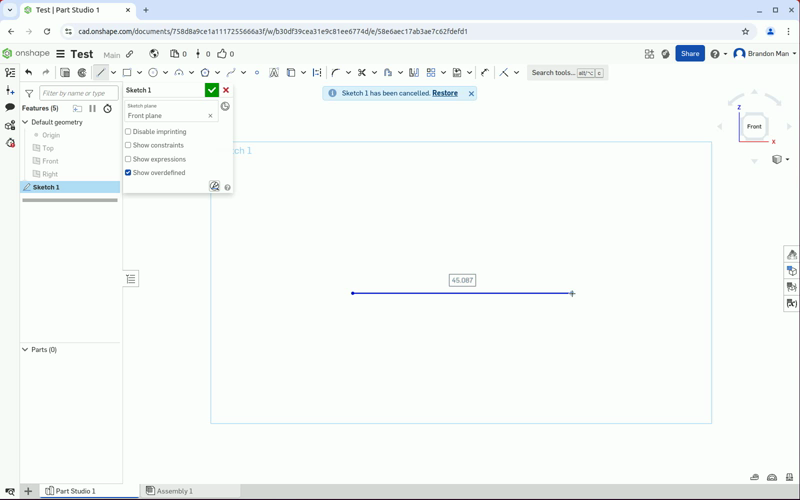
mouse_move(589, 293)
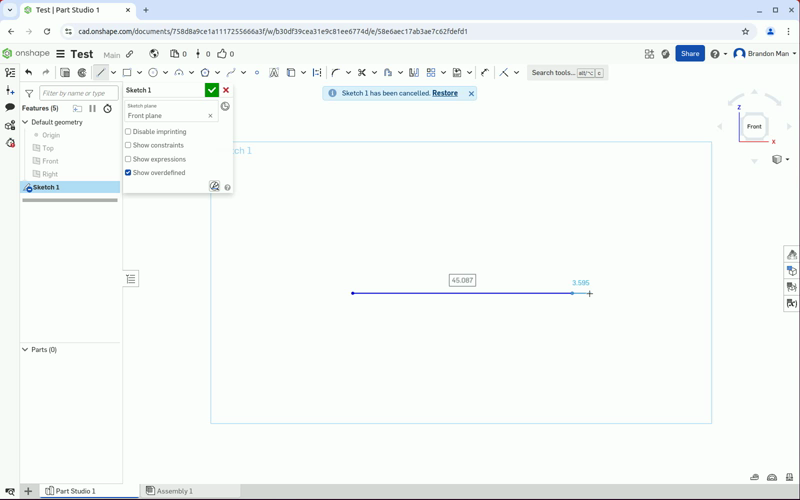
mouse_move(572, 279)
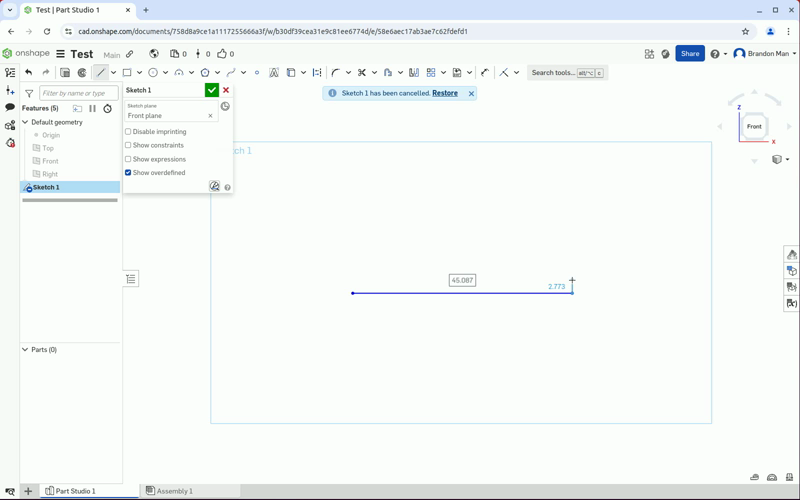
click(572, 279)
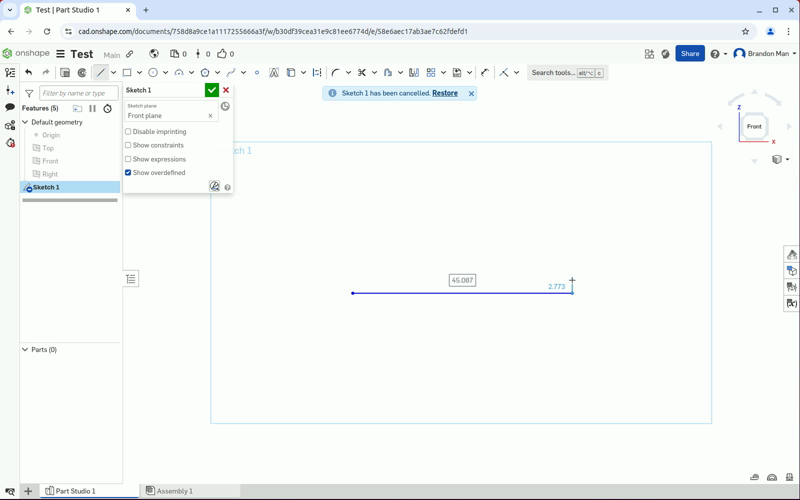
key_up(shift)
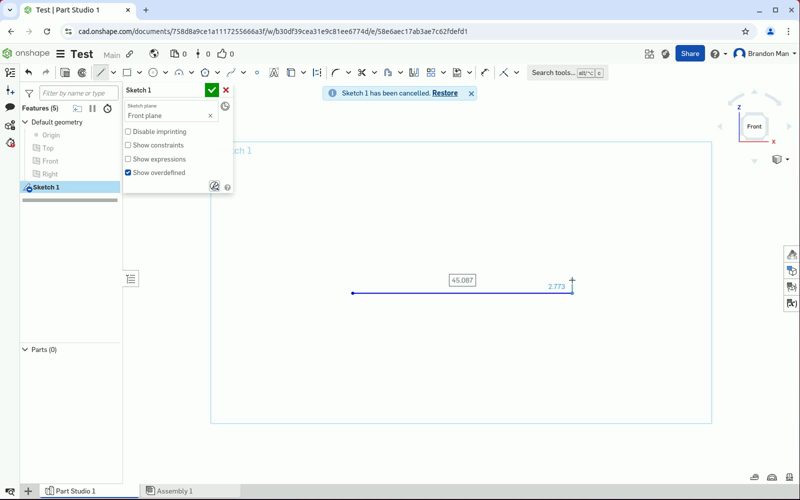
key_down(shift)
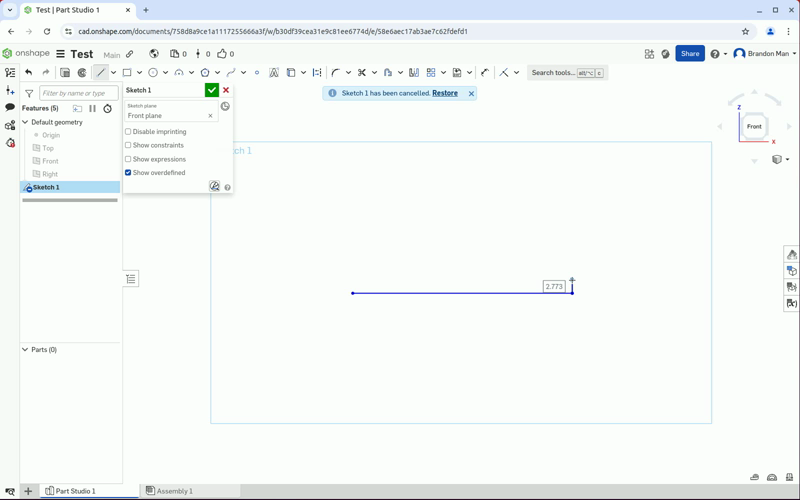
mouse_move(352, 279)
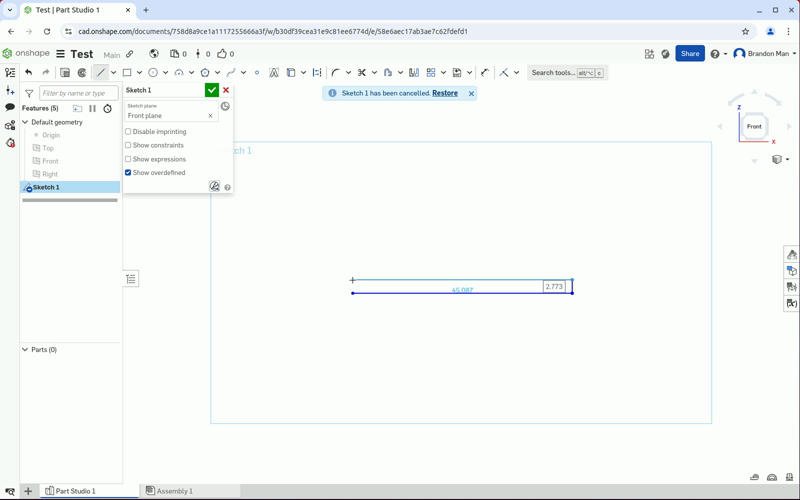
click(352, 279)
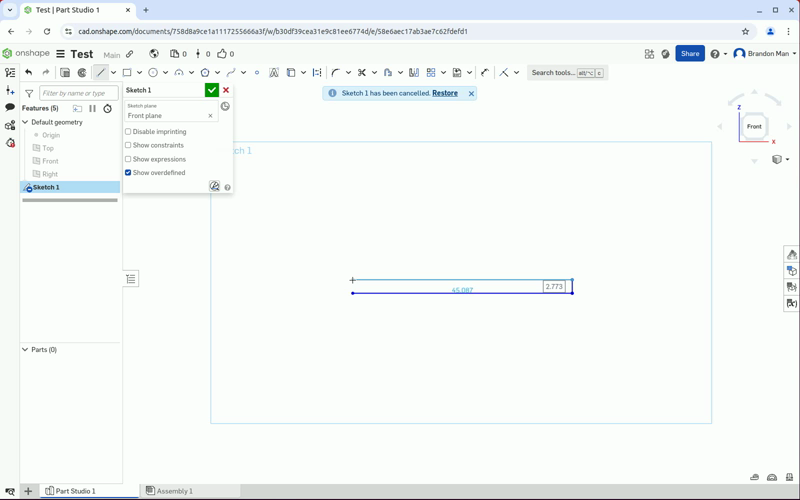
key_up(shift)
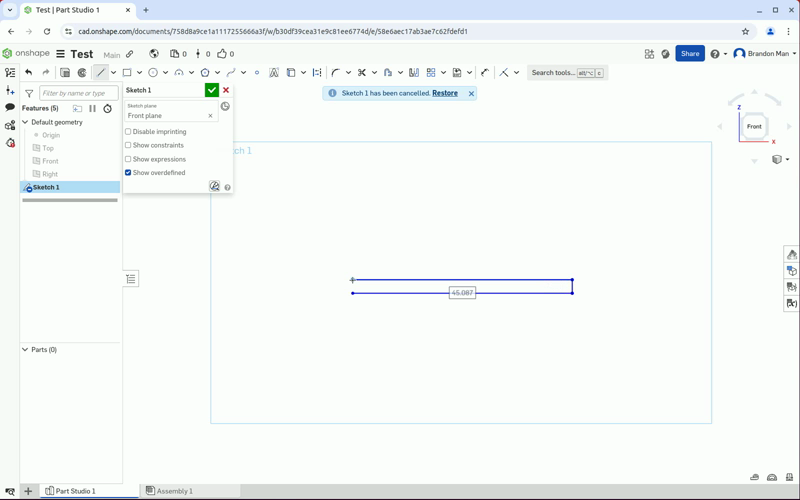
mouse_move(382, 279)
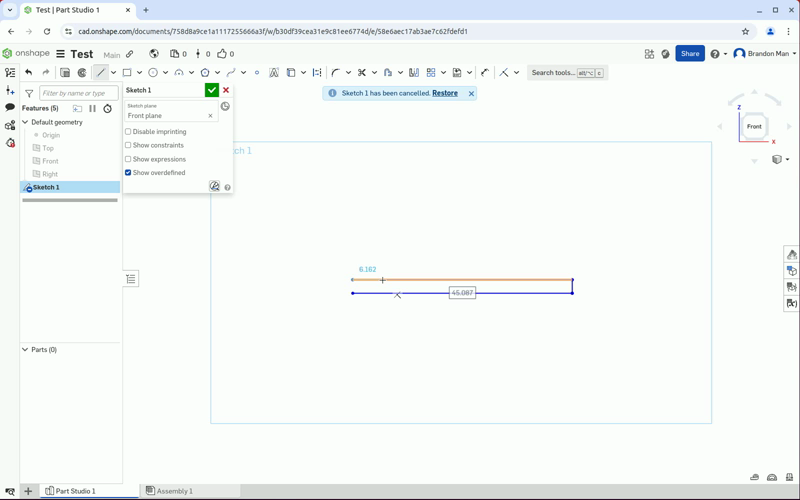
key_down(shift)
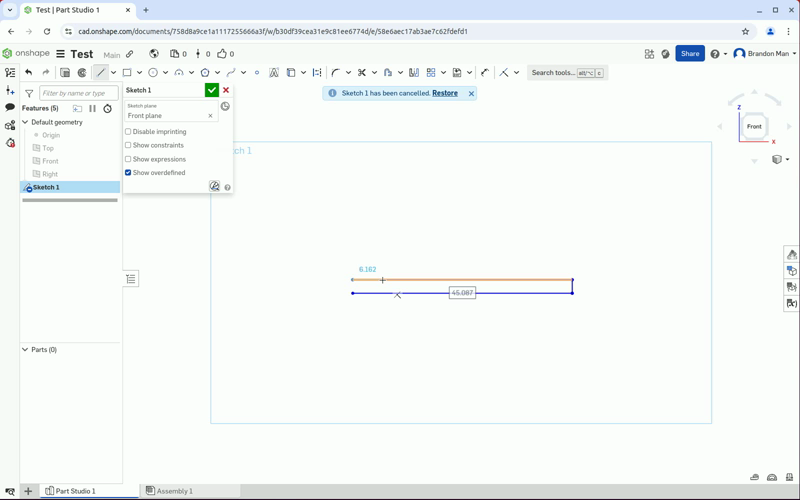
mouse_move(352, 293)
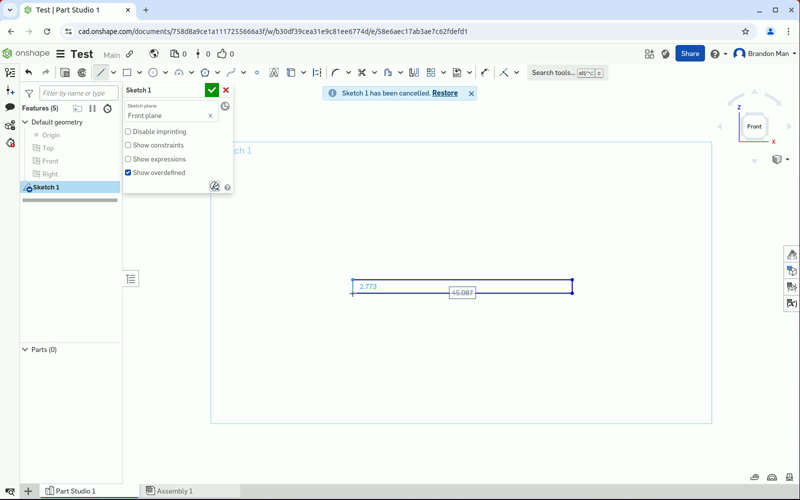
key_up(shift)
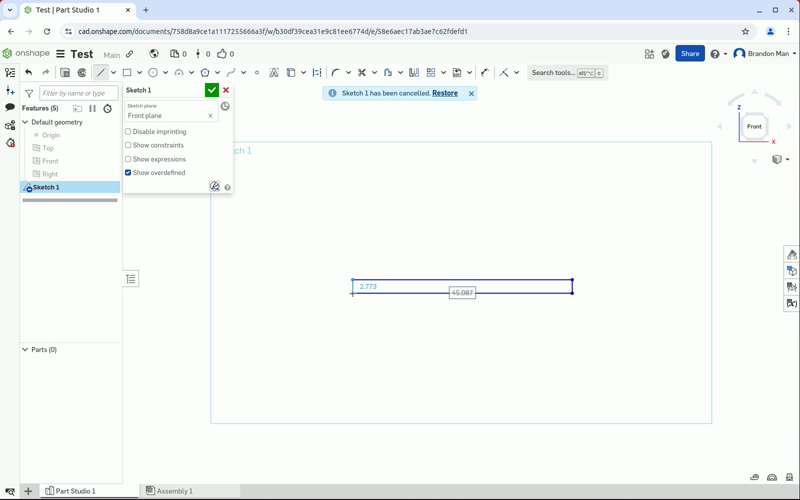
click(352, 293)
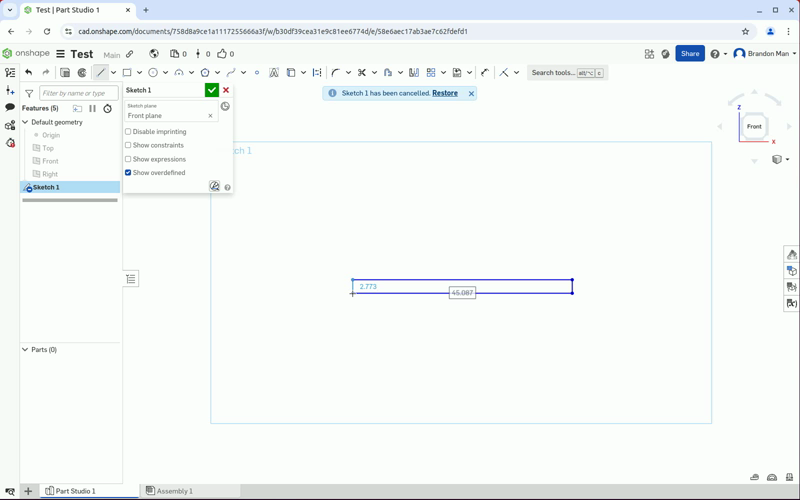
key(esc)
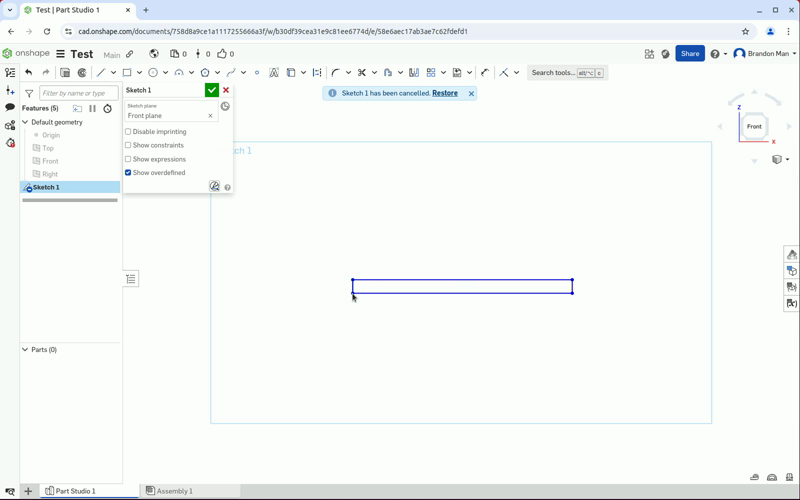
mouse_move(506, 284)
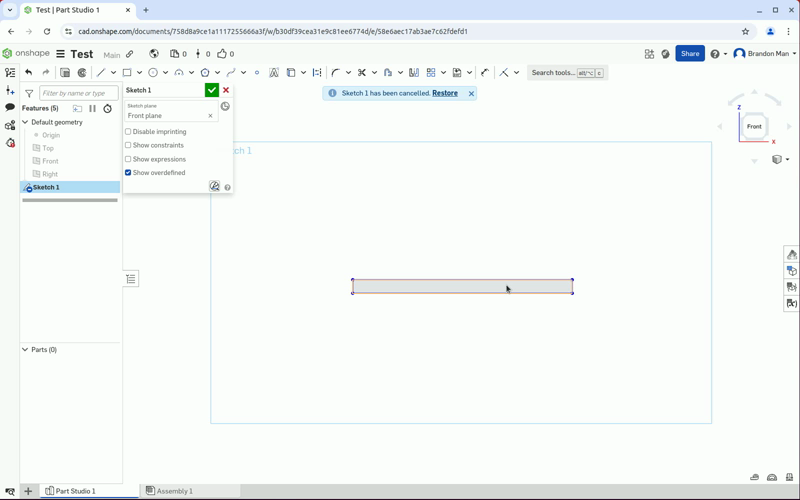
click(506, 284)
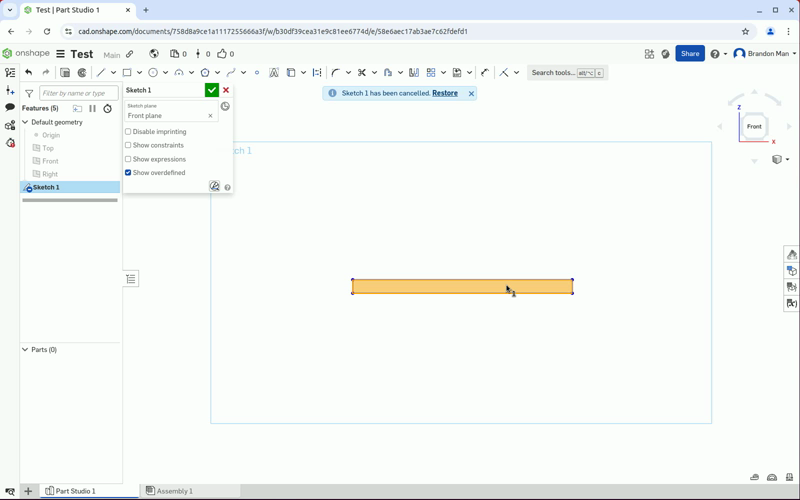
mouse_move(73, 352)
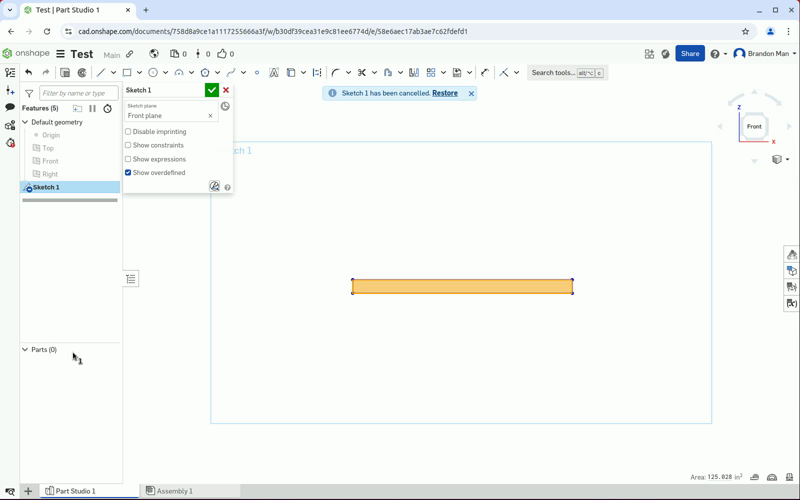
key(shift+y)
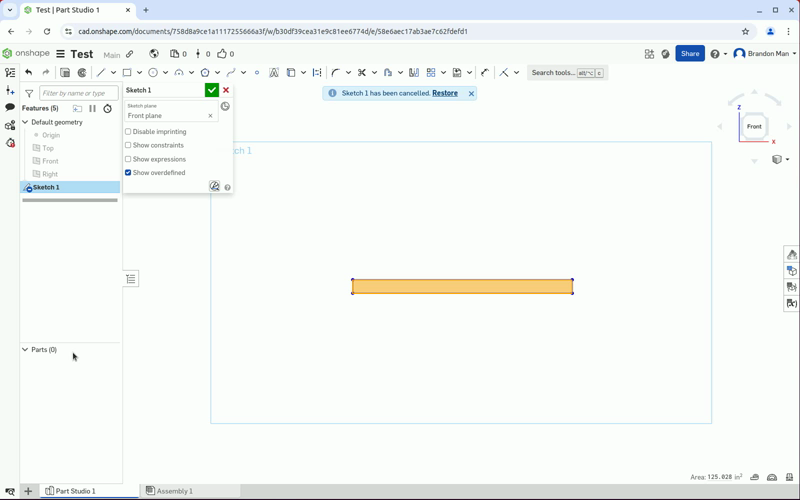
key(shift+e)
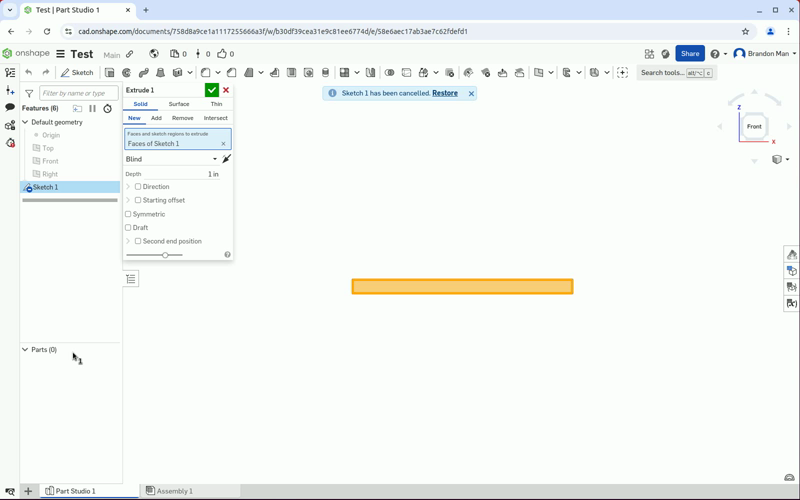
mouse_move(143, 106)
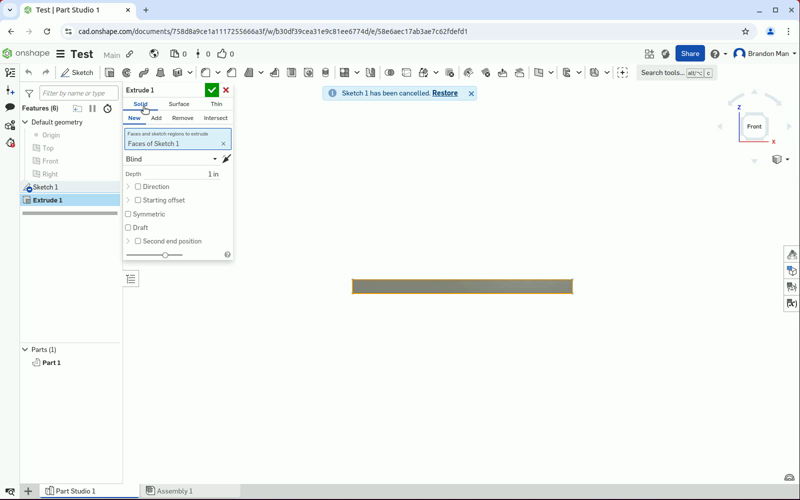
click(143, 106)
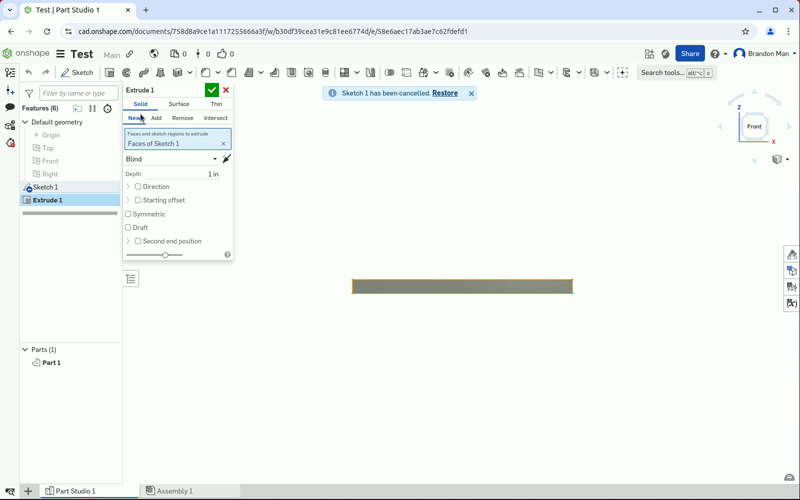
mouse_move(137, 120)
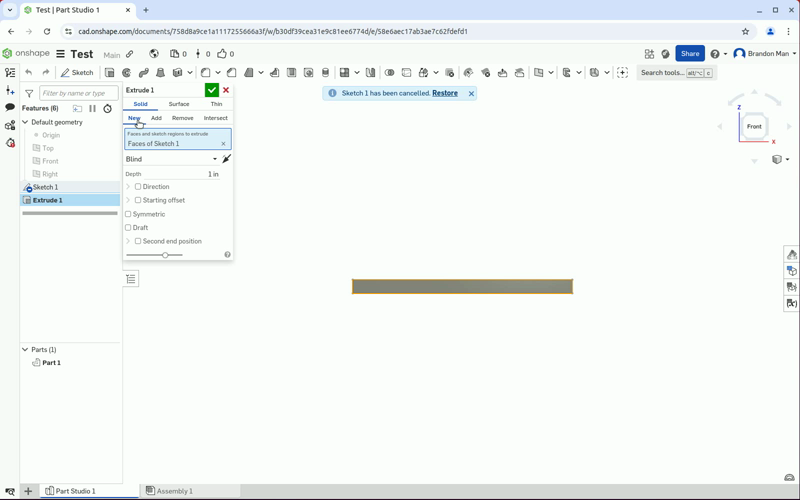
click(137, 120)
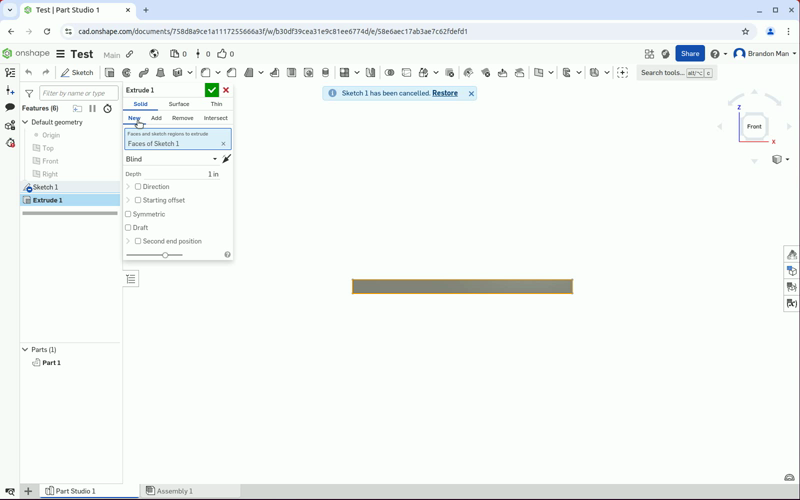
key(tab, 4)
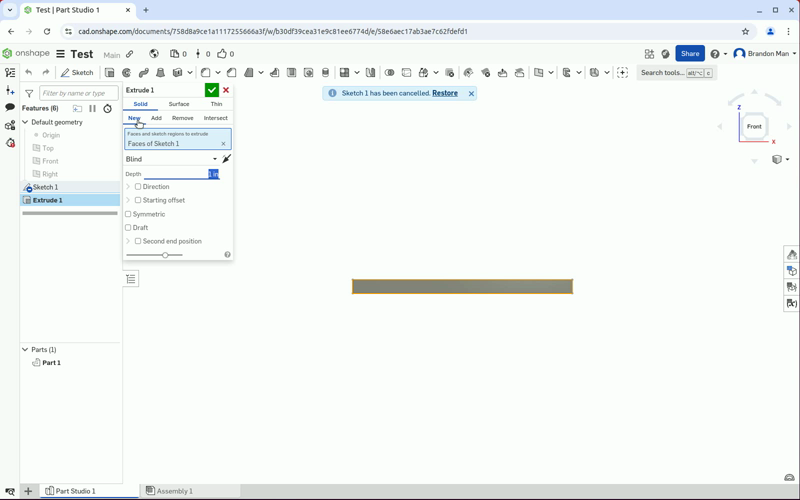
text(0.481)
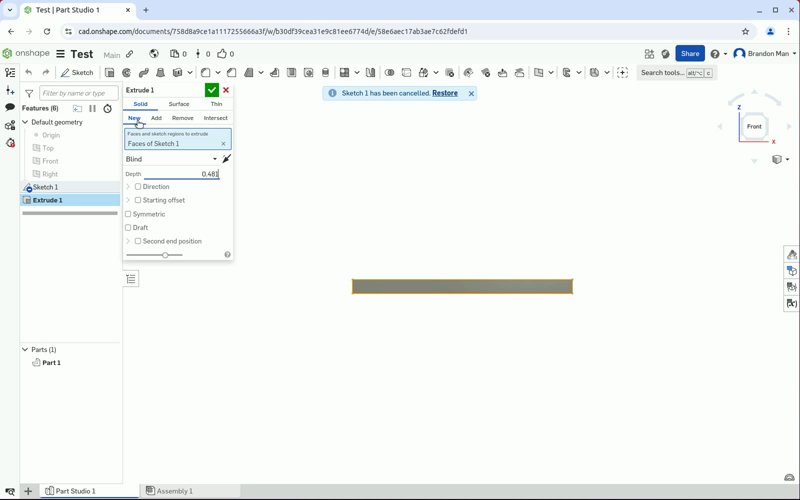
key(enter)
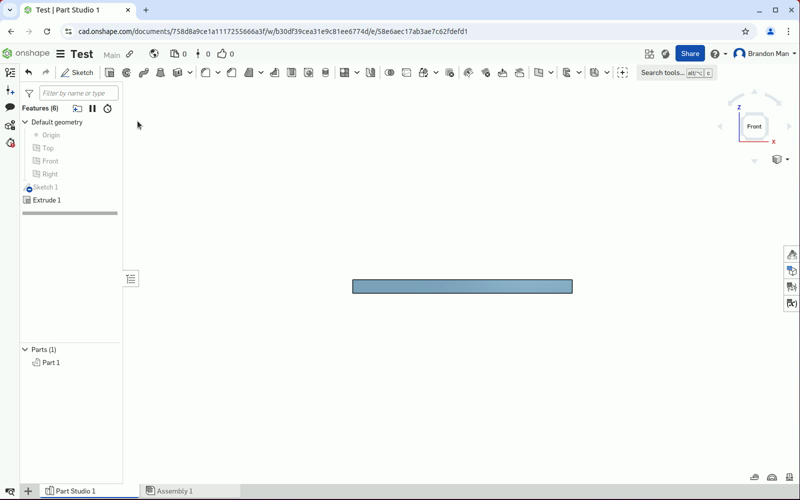
key(shift+h)
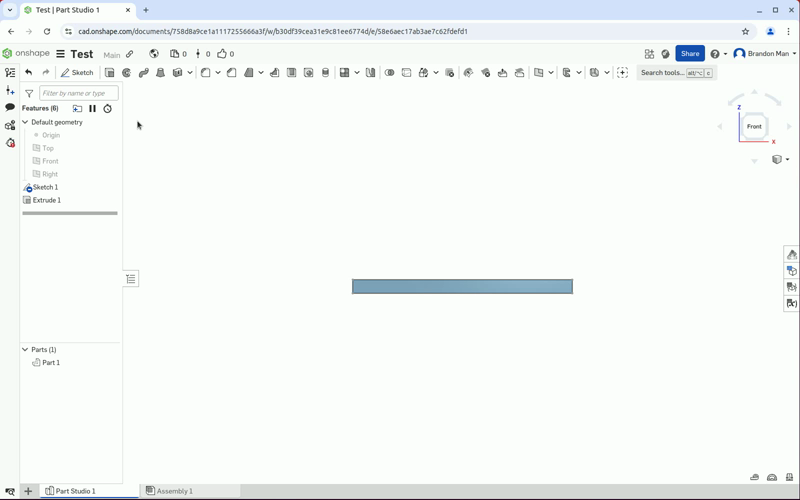
key(shift+h)
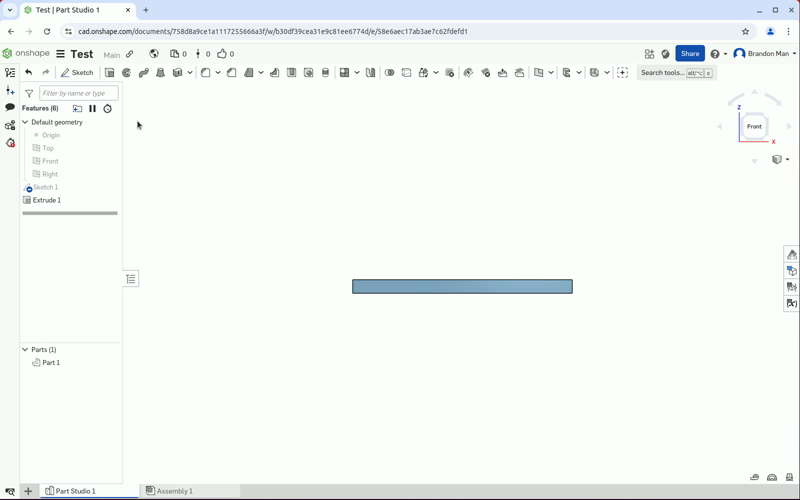
mouse_move(73, 189)
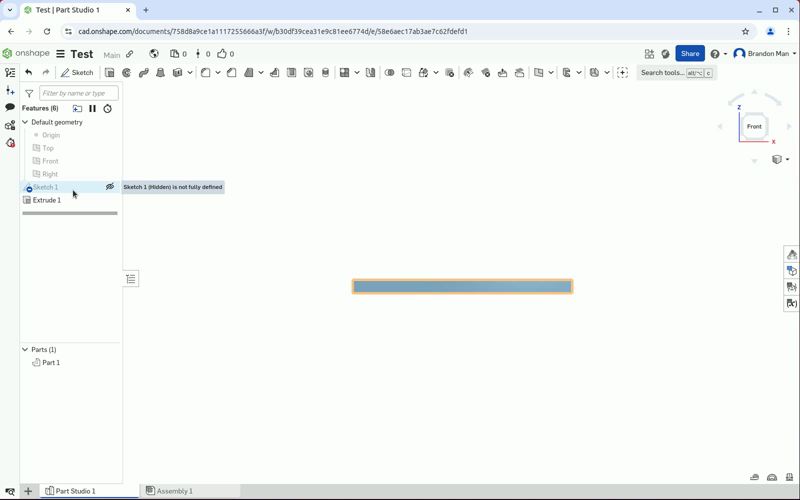
click(73, 189)
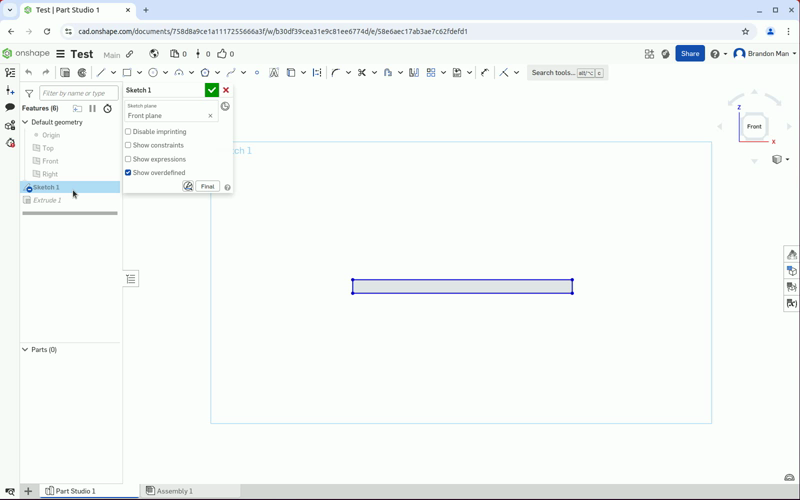
mouse_move(229, 92)
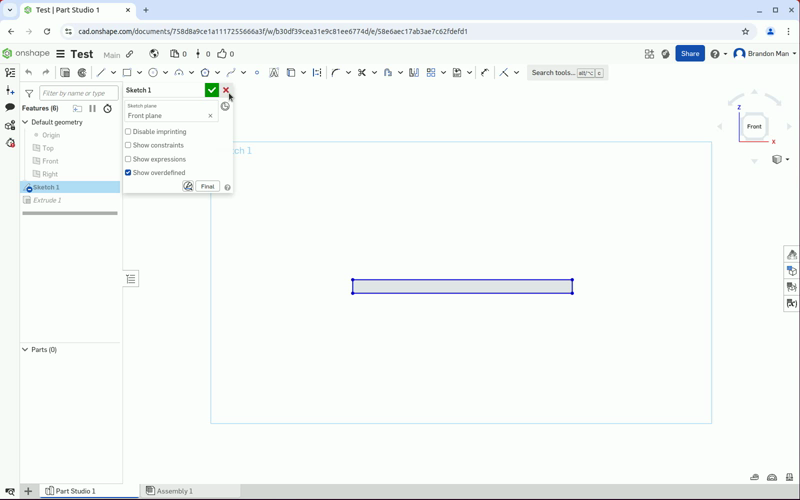
click(229, 92)
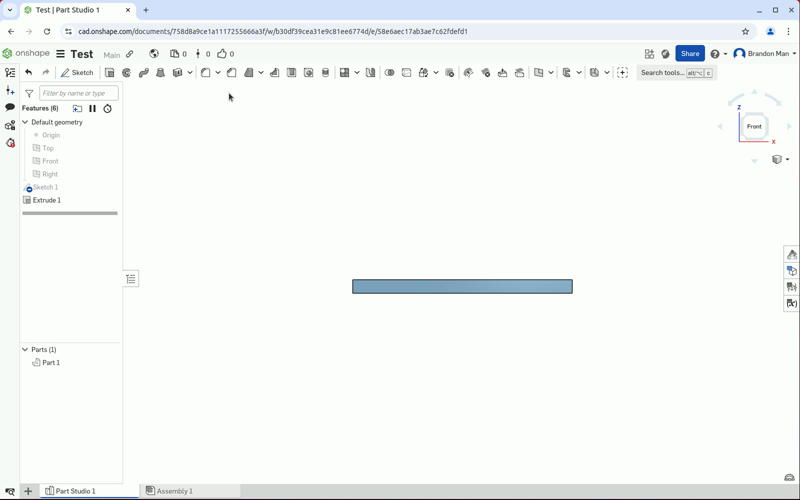
mouse_move(541, 75)
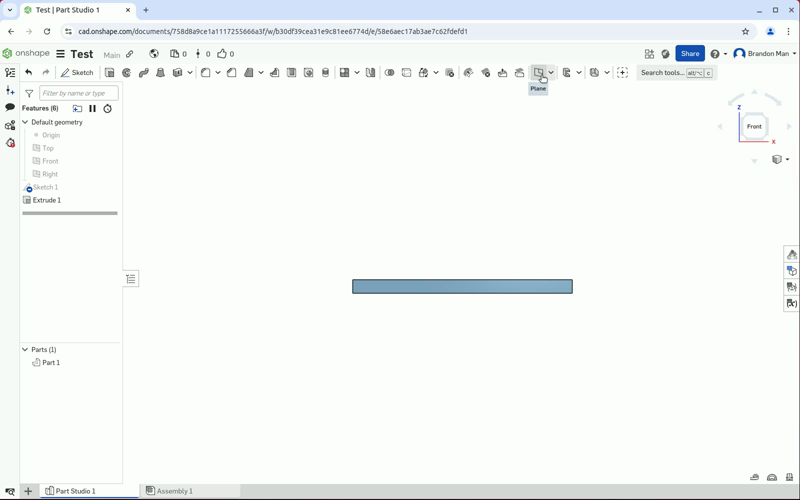
click(541, 75)
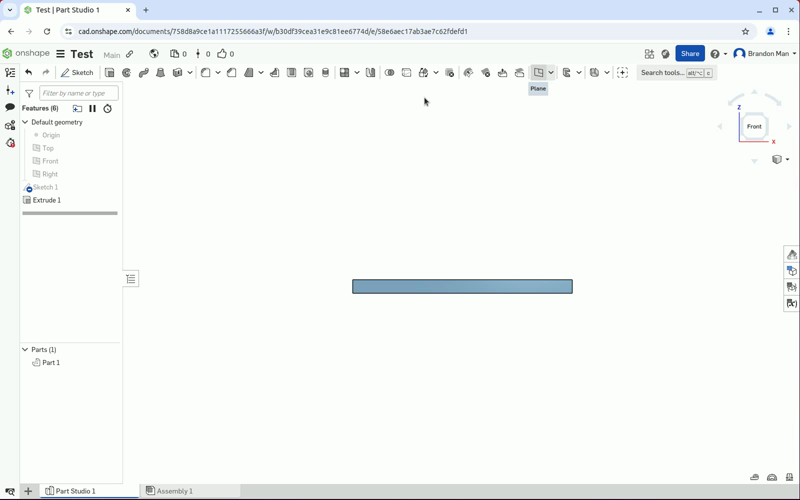
mouse_move(73, 163)
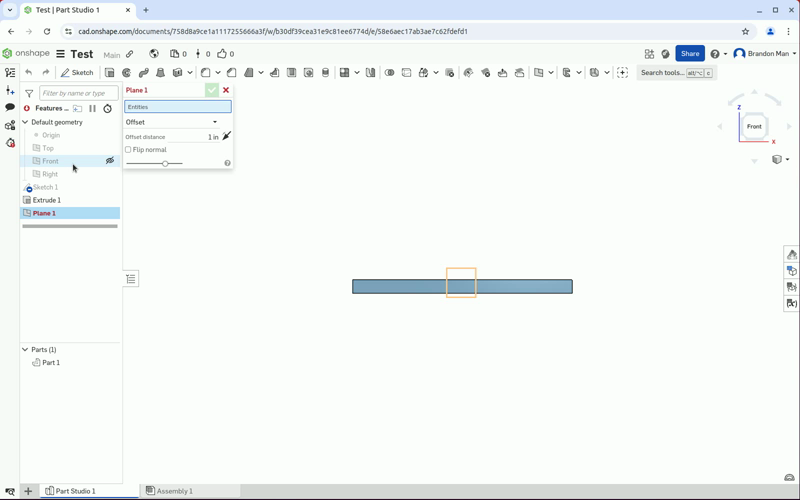
click(73, 163)
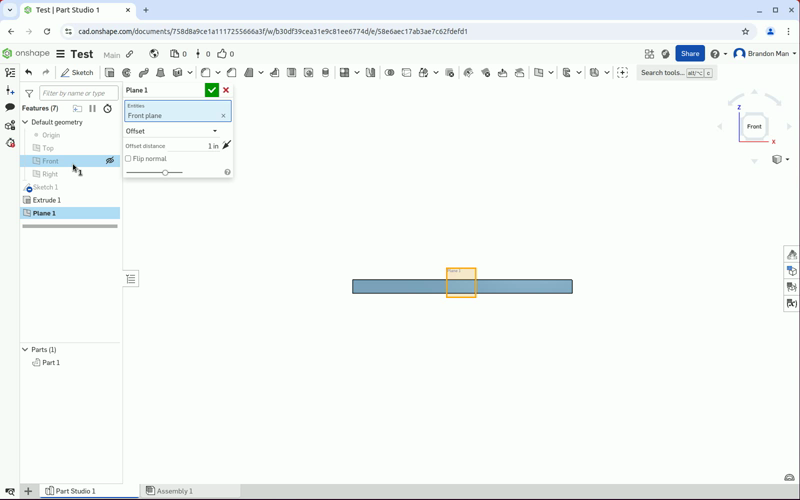
key(tab, 2)
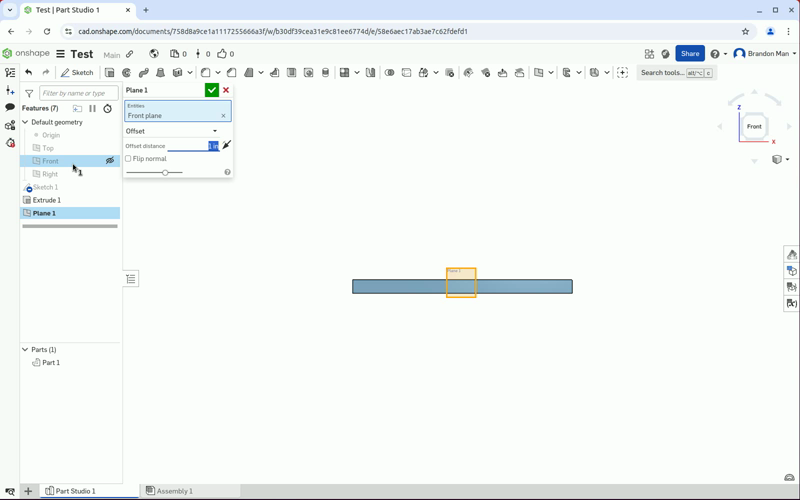
text(0.493)
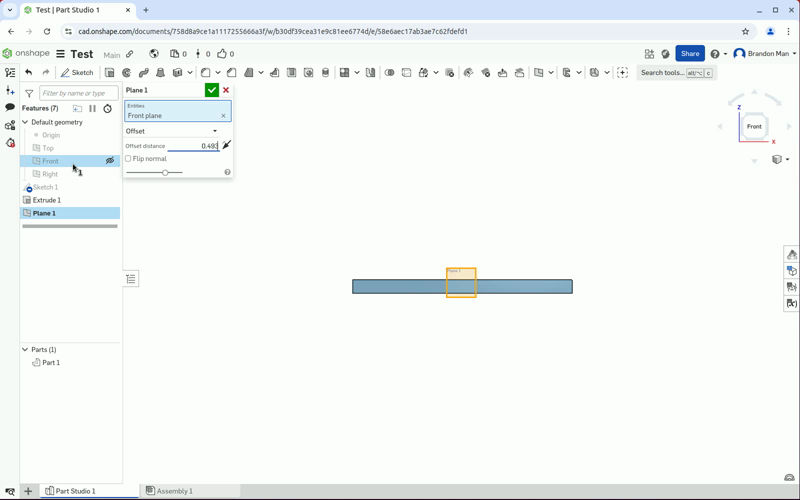
key(enter, 2)
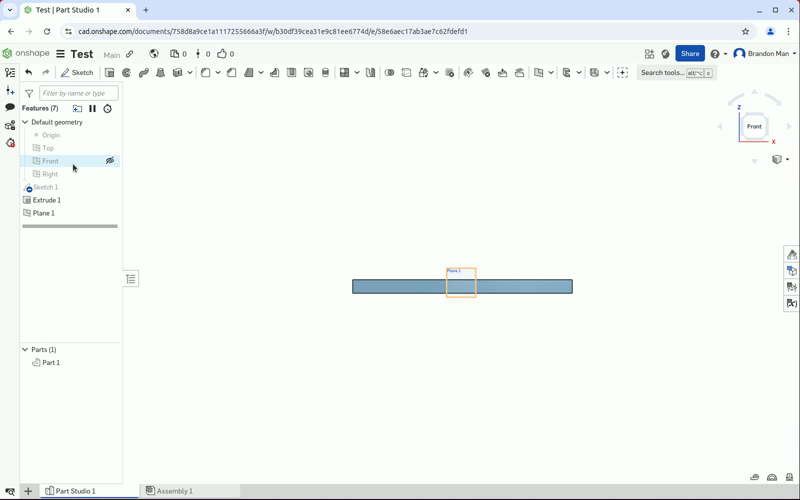
key(shift+s)
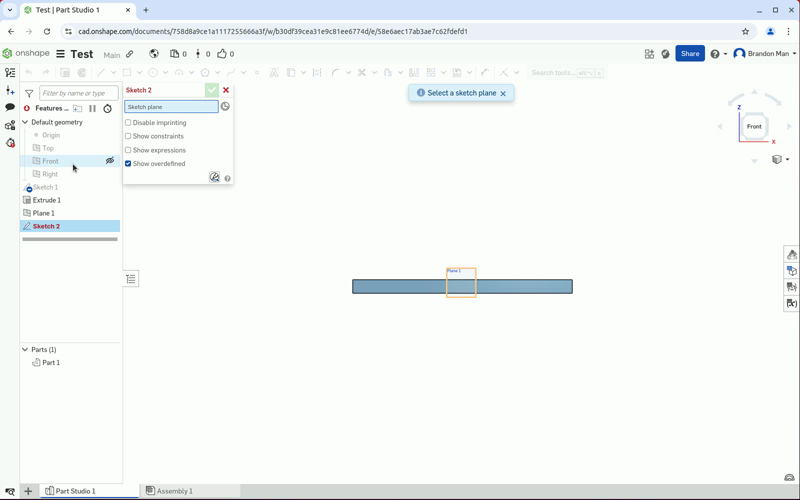
mouse_move(73, 215)
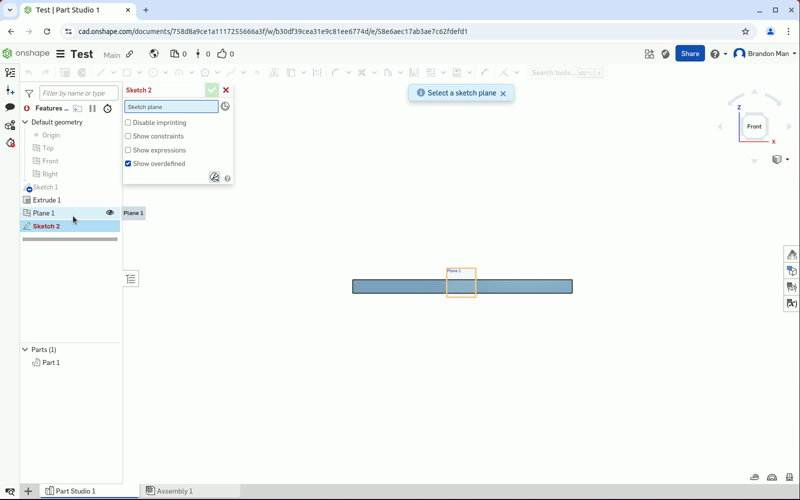
click(73, 215)
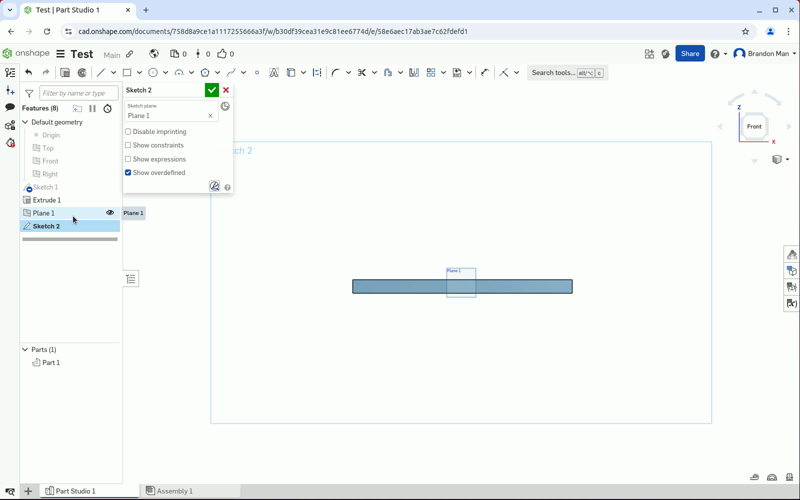
mouse_move(73, 352)
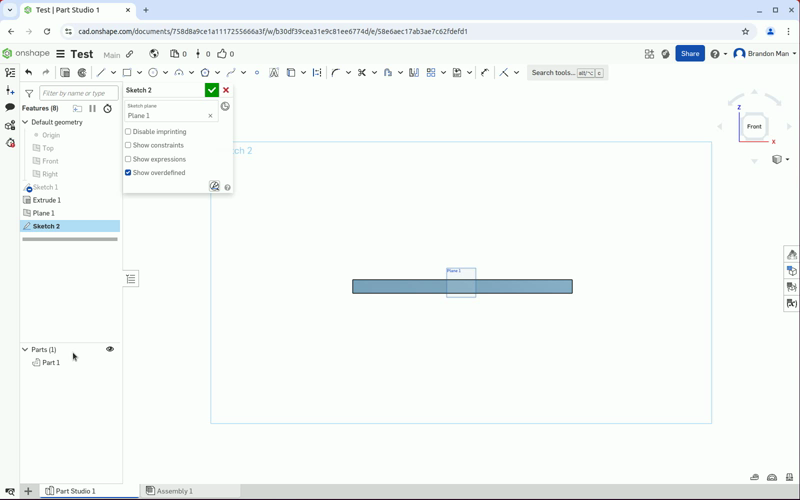
key(y)
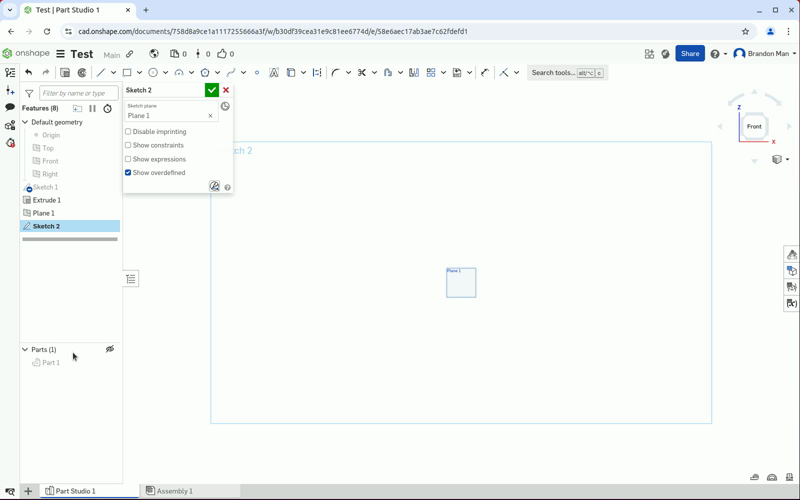
key(l)
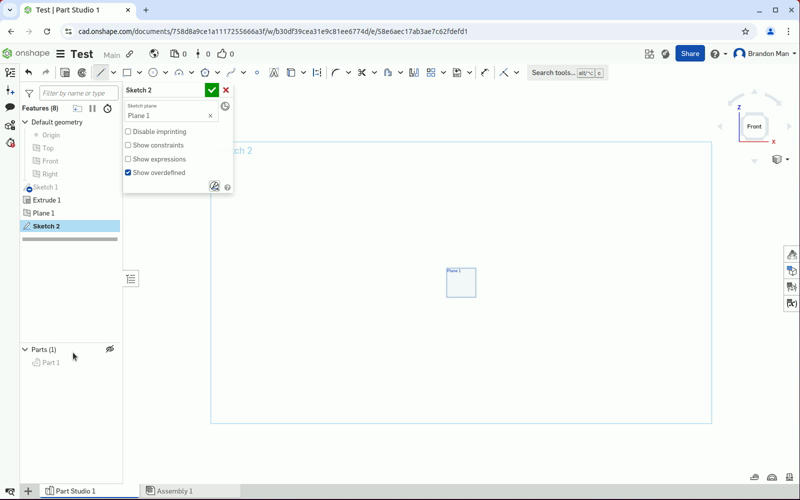
key_down(shift)
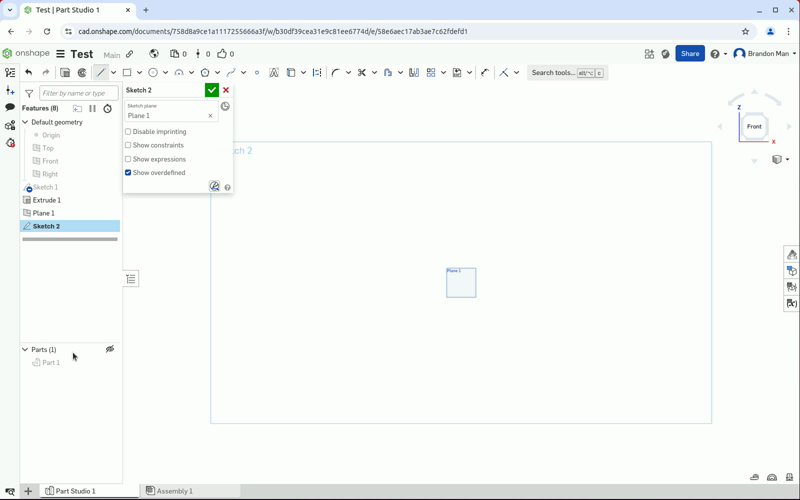
mouse_move(362, 293)
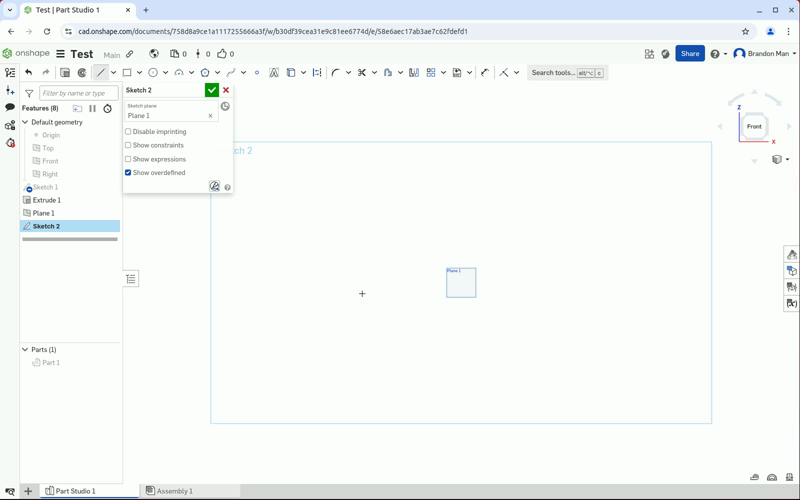
click(362, 293)
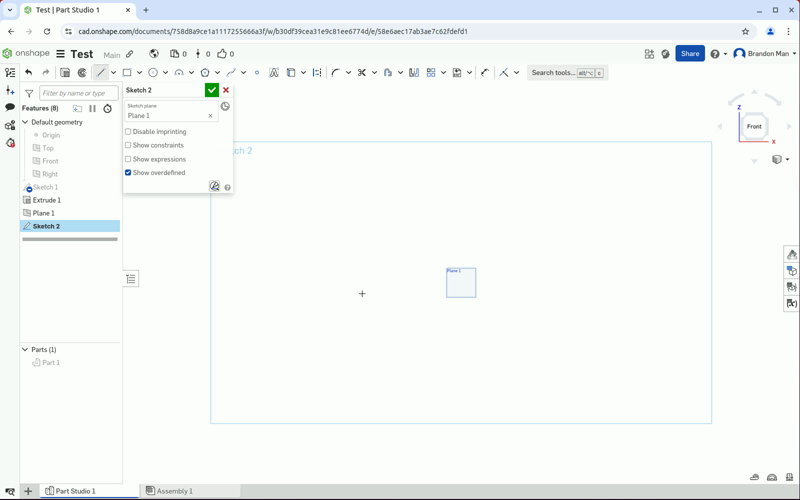
key_up(shift)
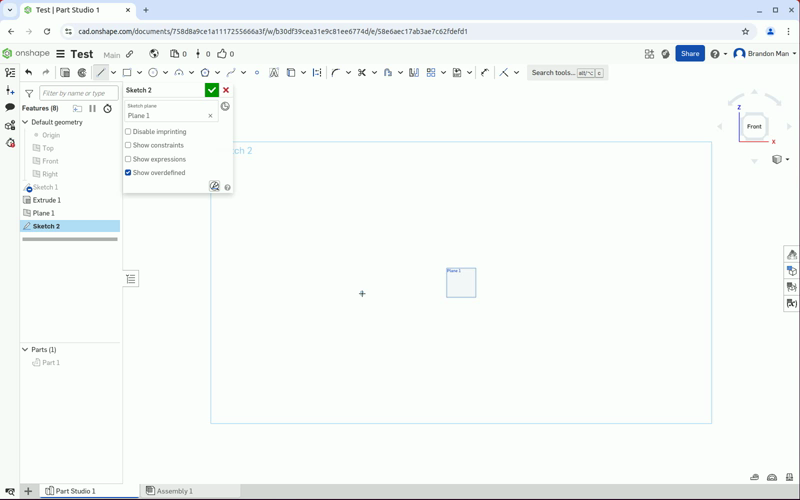
key_down(shift)
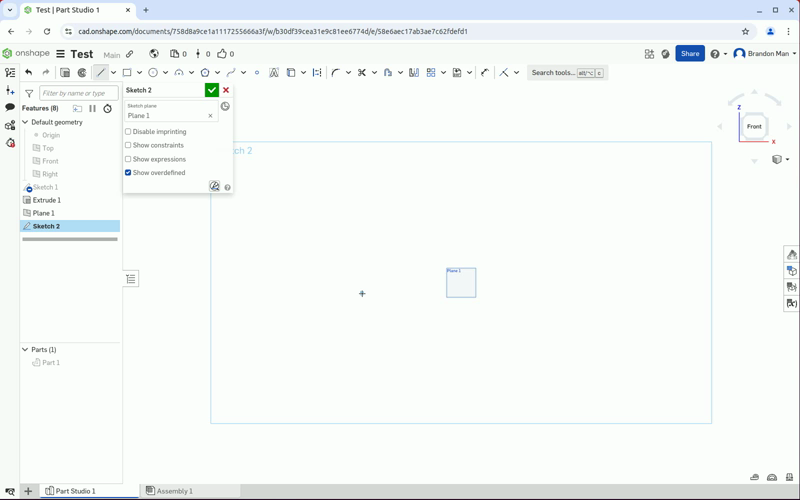
mouse_move(392, 293)
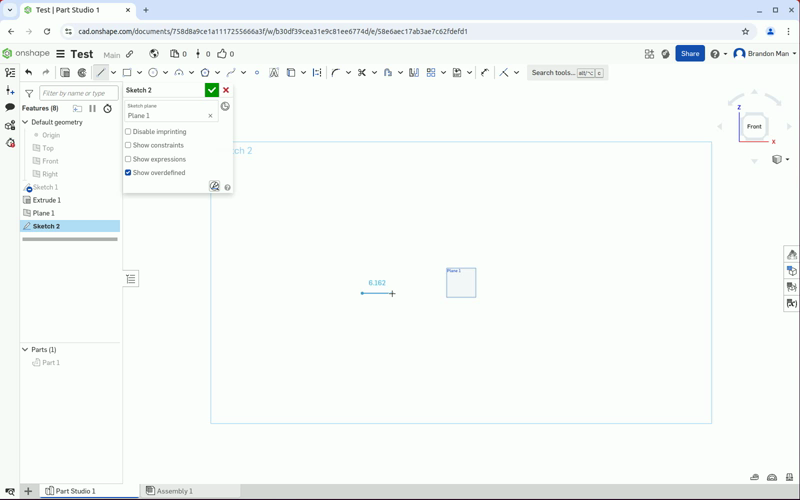
mouse_move(372, 293)
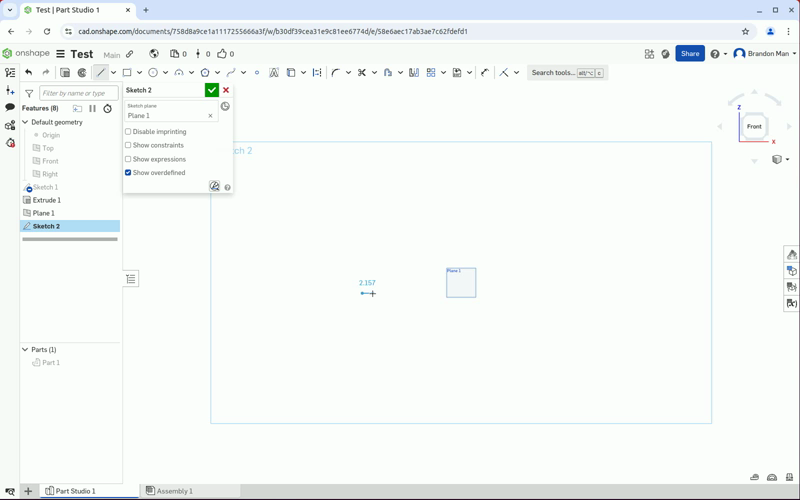
click(372, 293)
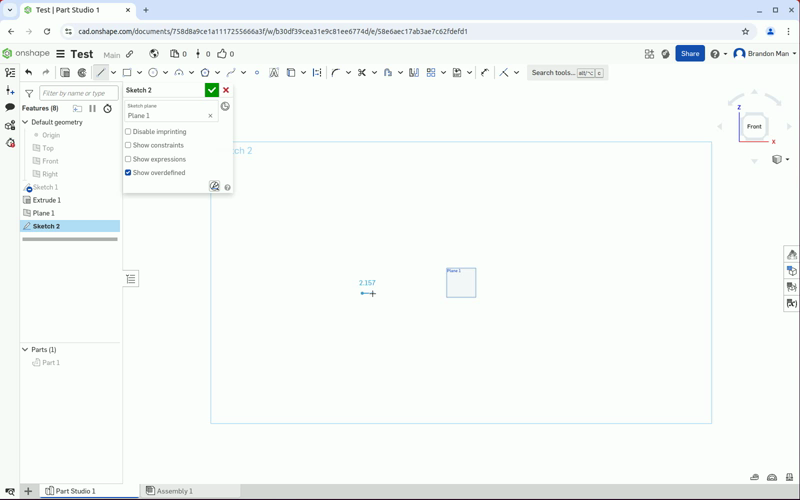
key_up(shift)
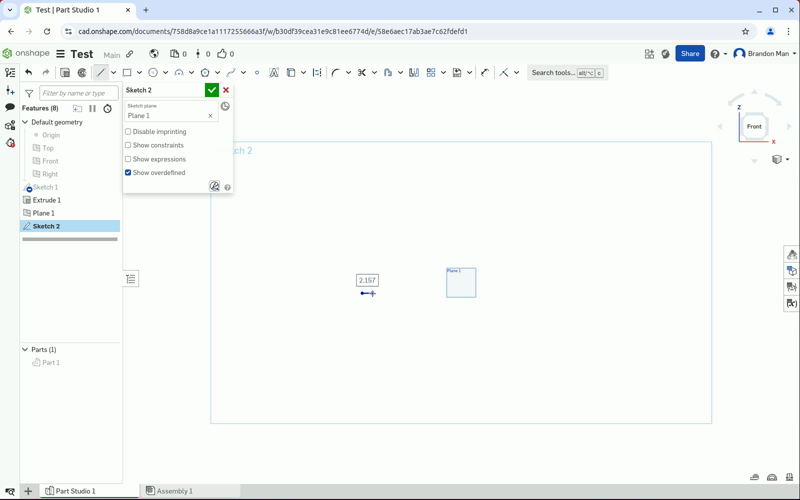
key_down(shift)
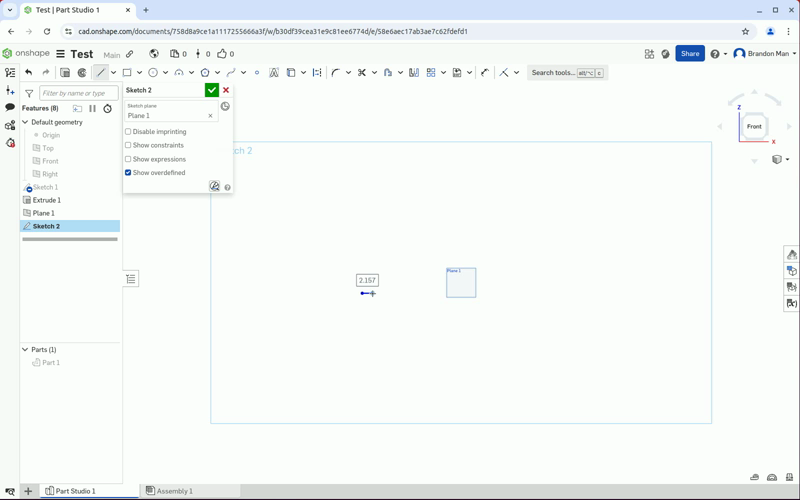
mouse_move(402, 293)
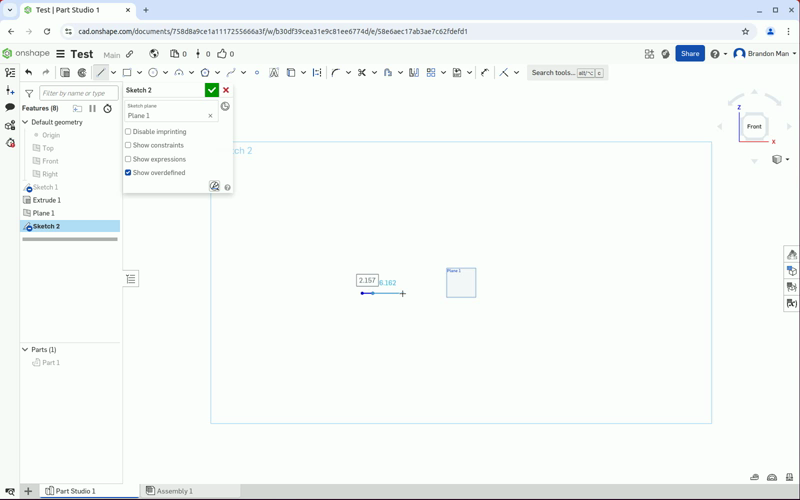
mouse_move(372, 285)
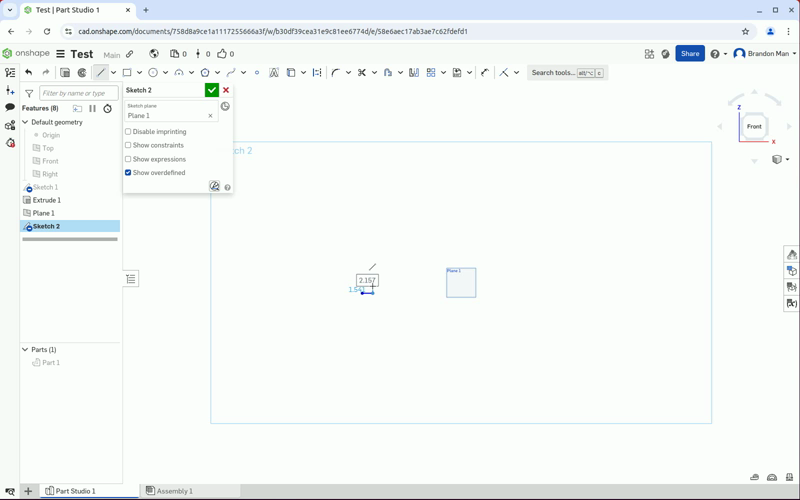
scroll(6)
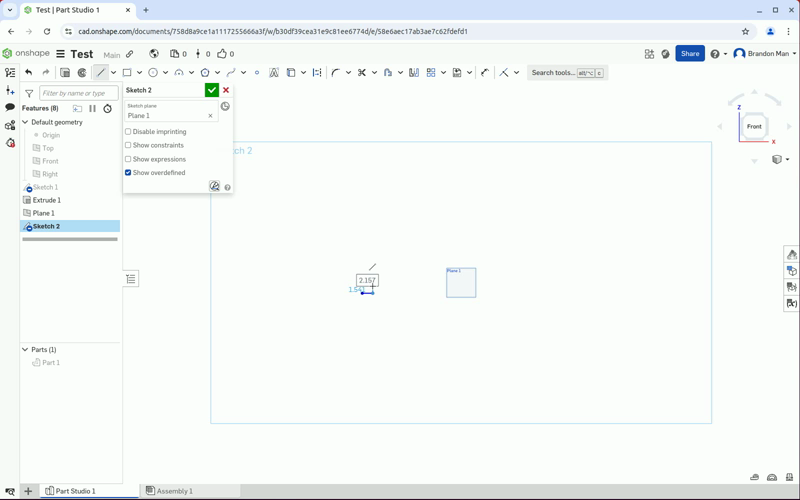
scroll(6)
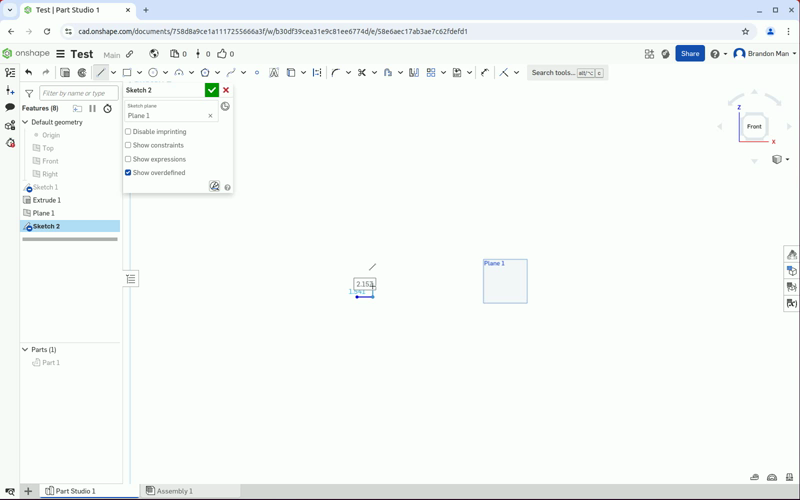
scroll(6)
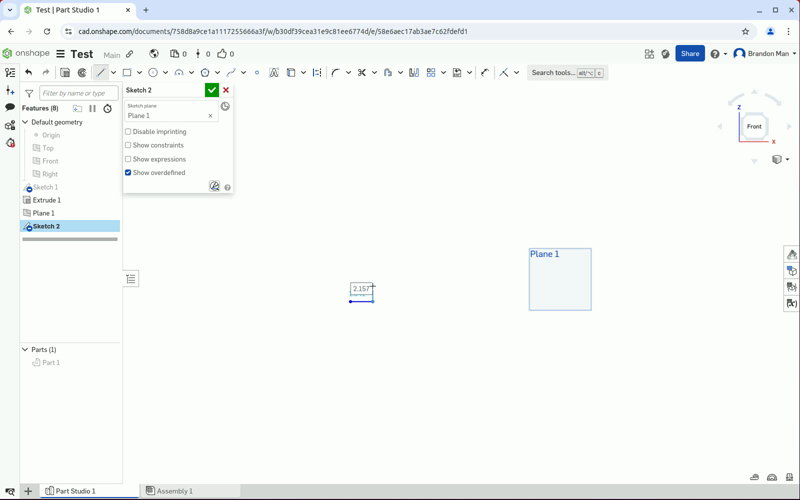
scroll(6)
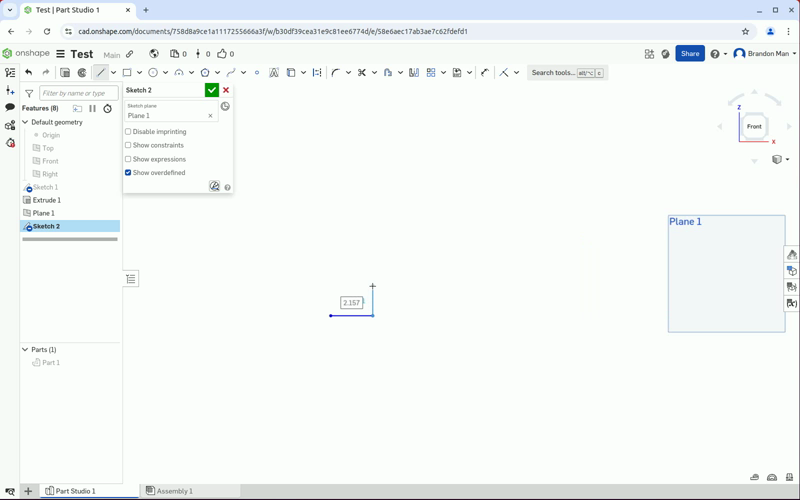
scroll(6)
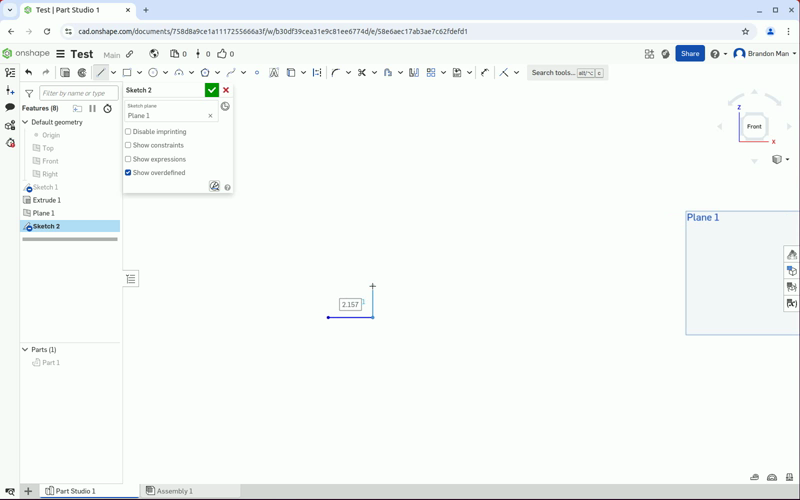
scroll(6)
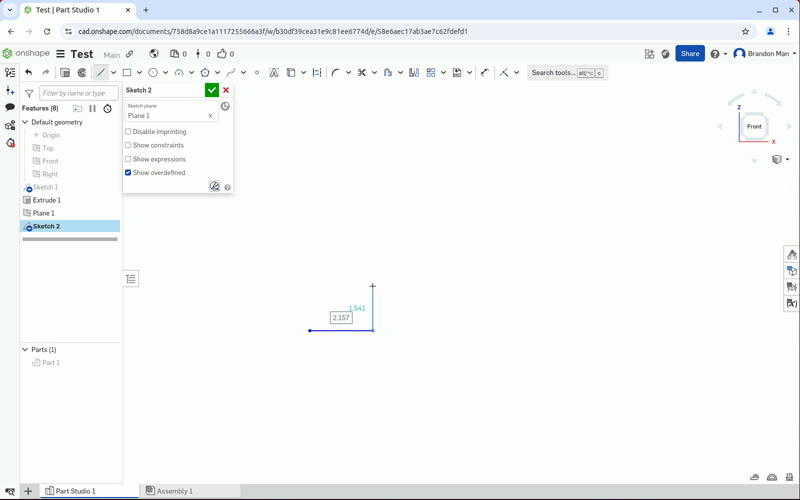
scroll(6)
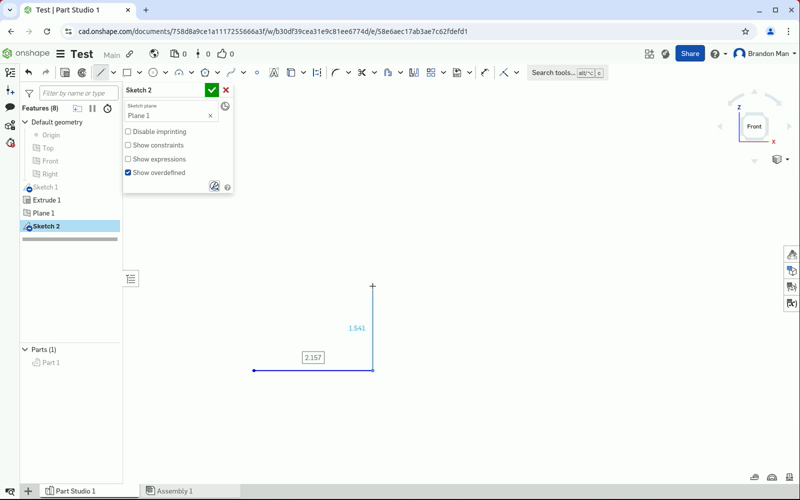
click(372, 285)
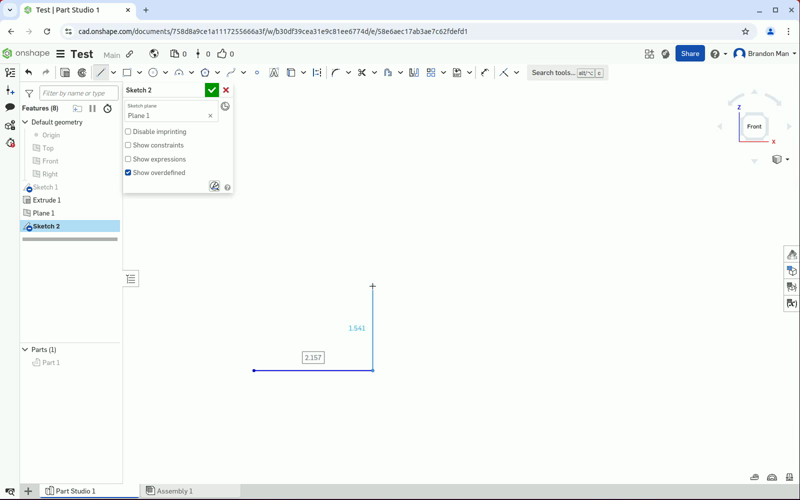
scroll(-6)
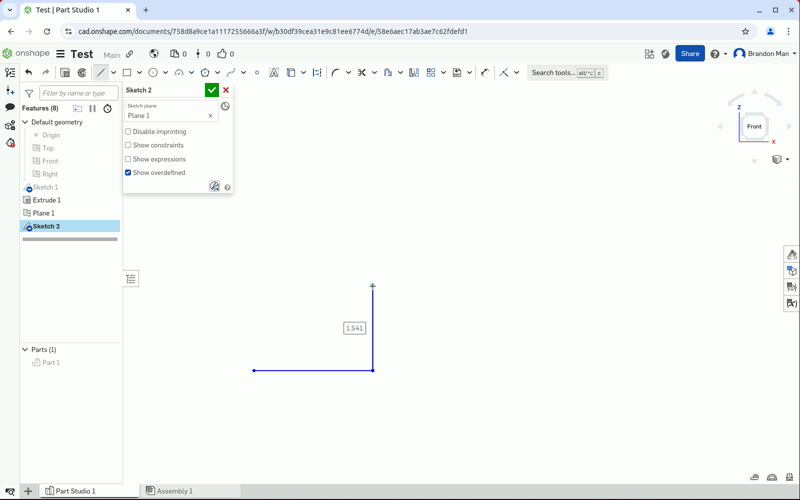
scroll(-6)
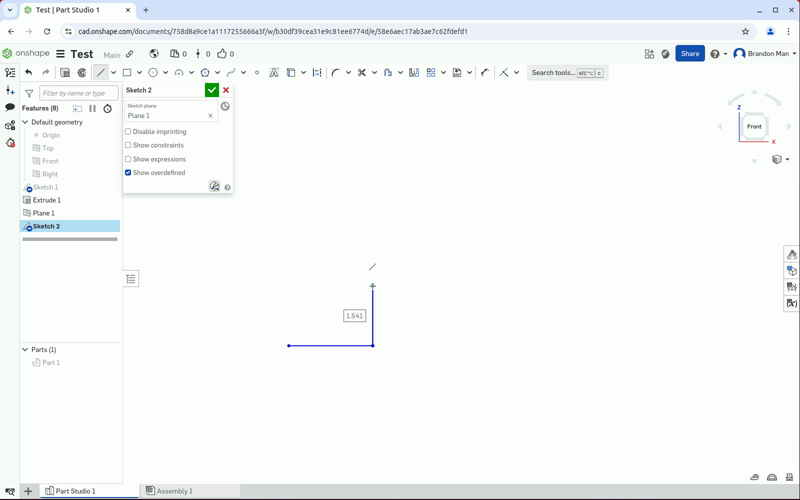
scroll(-6)
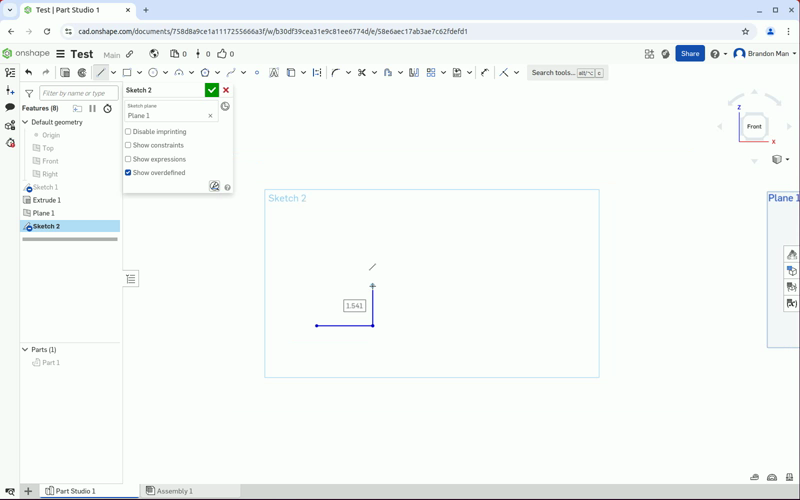
scroll(-6)
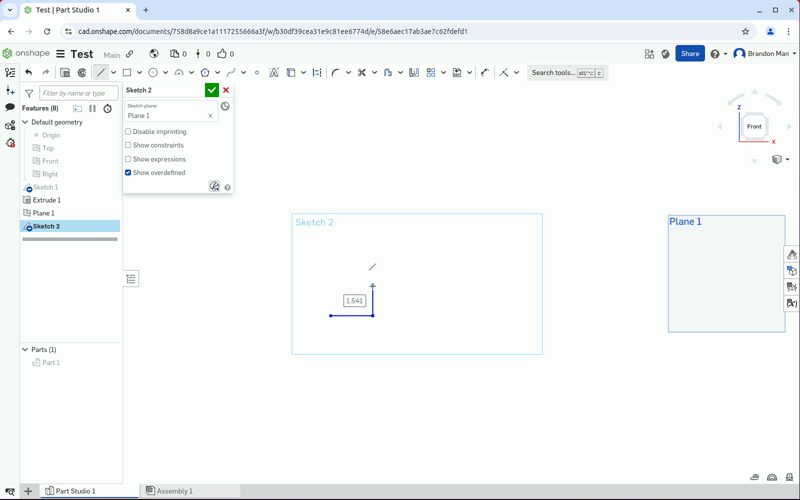
scroll(-6)
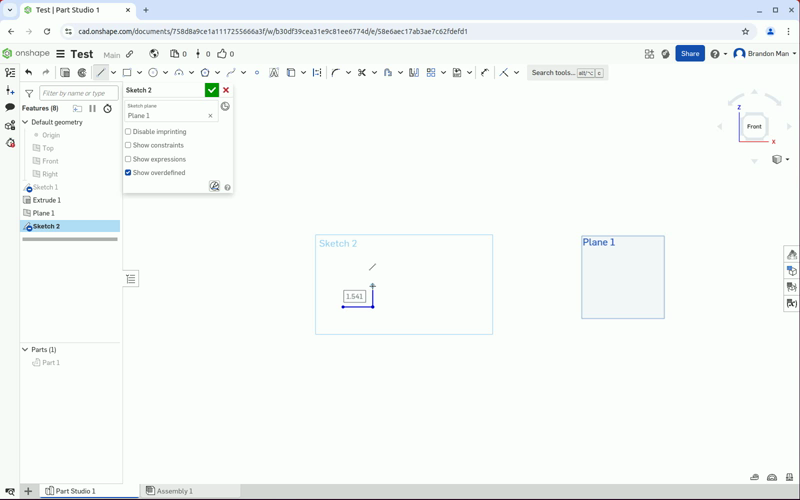
scroll(-6)
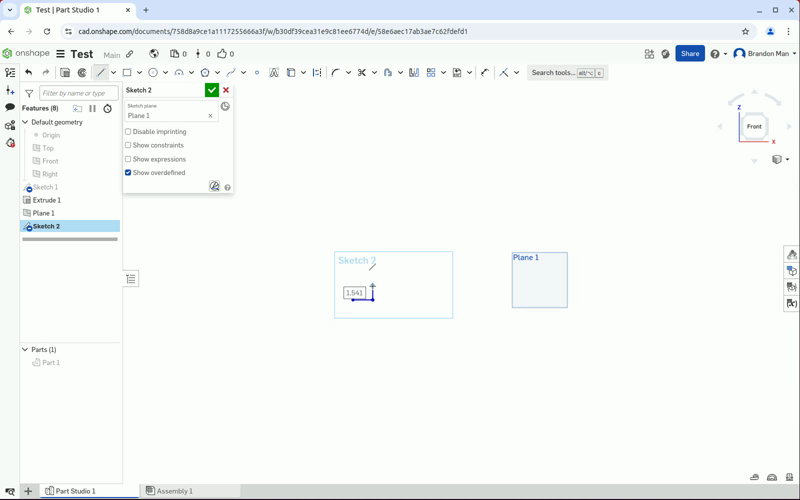
scroll(-6)
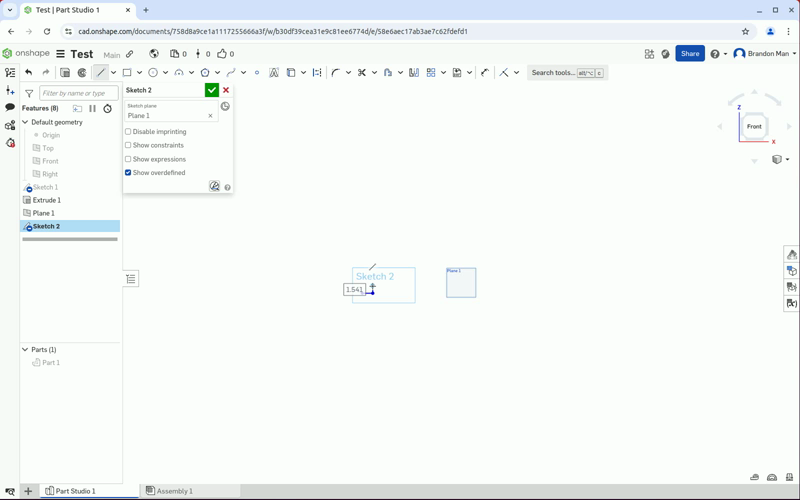
key_up(shift)
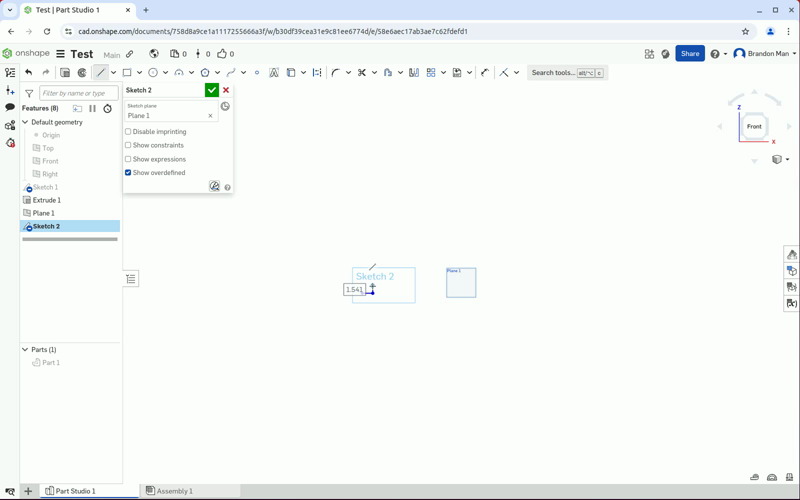
key(esc)
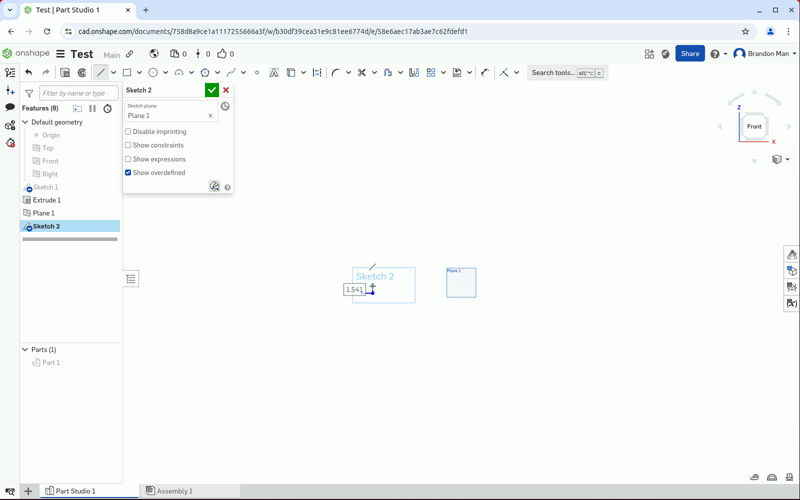
key(a)
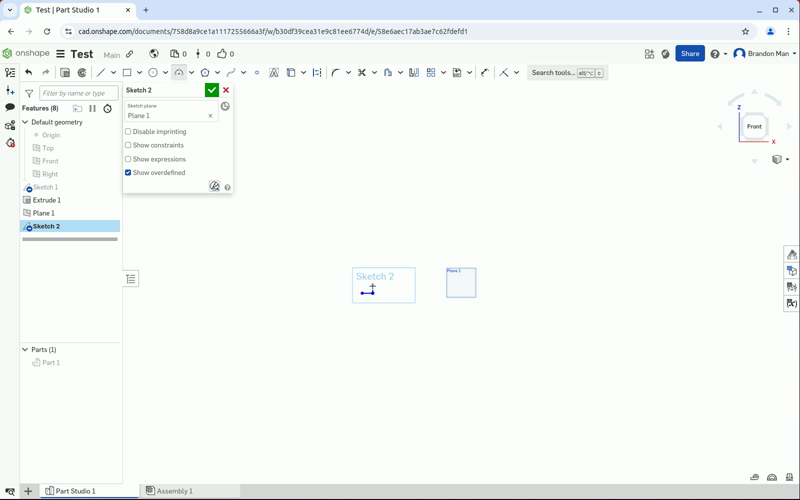
mouse_move(372, 285)
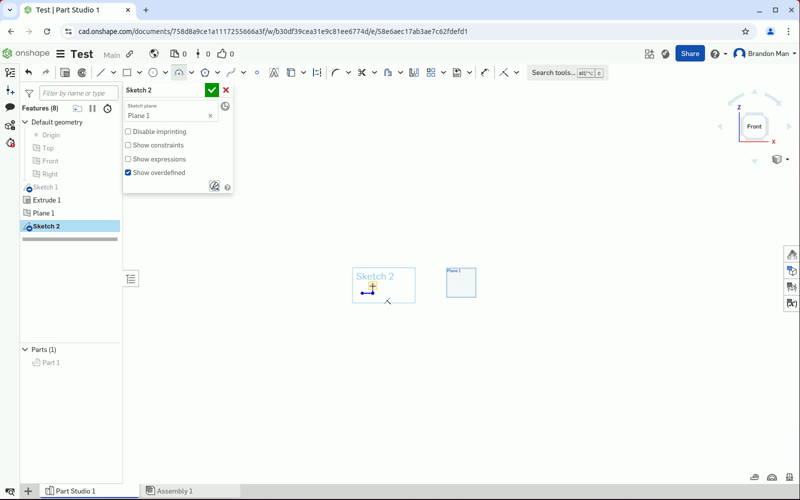
click(372, 285)
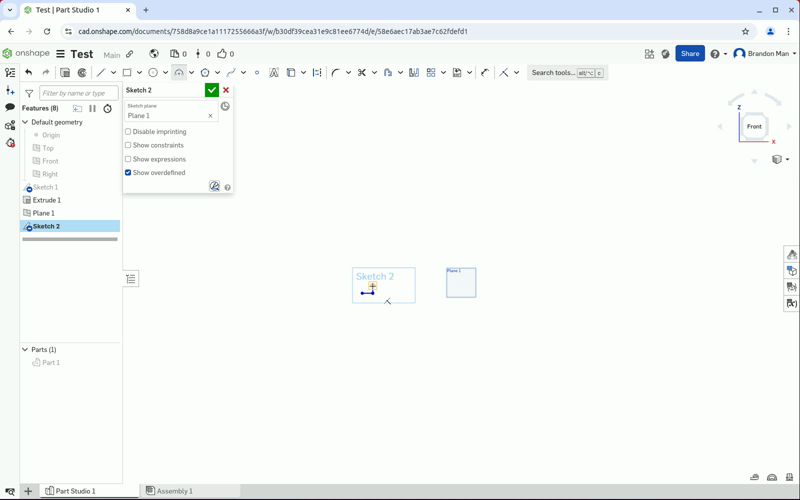
mouse_move(362, 293)
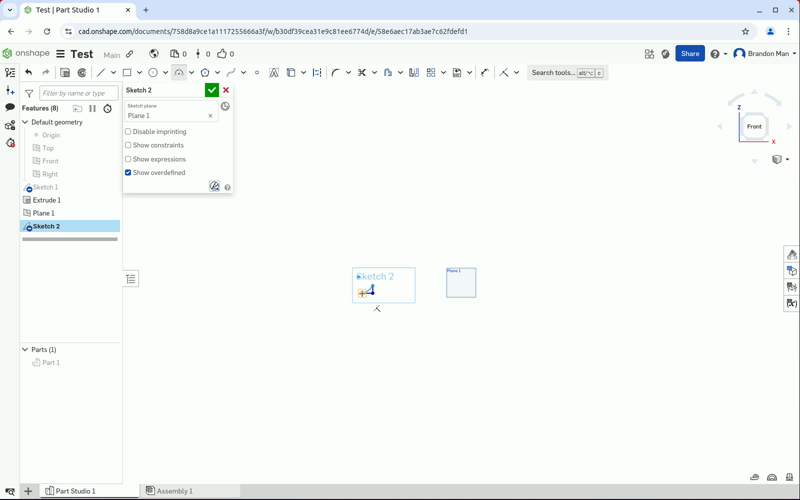
click(362, 293)
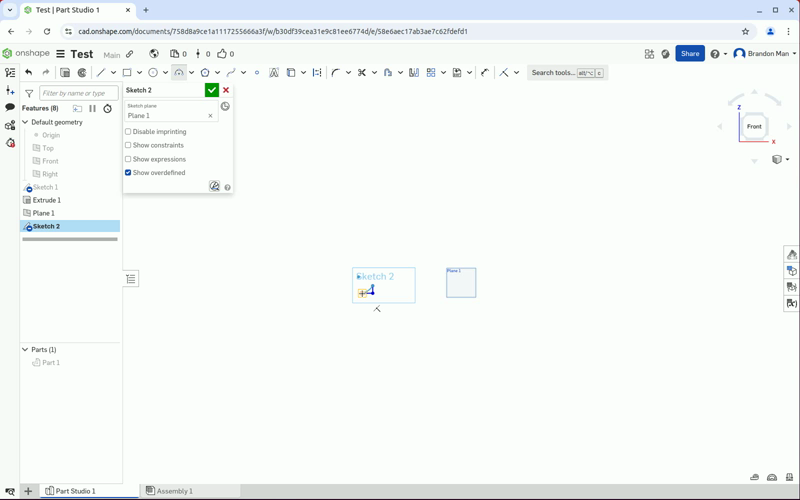
key_down(shift)
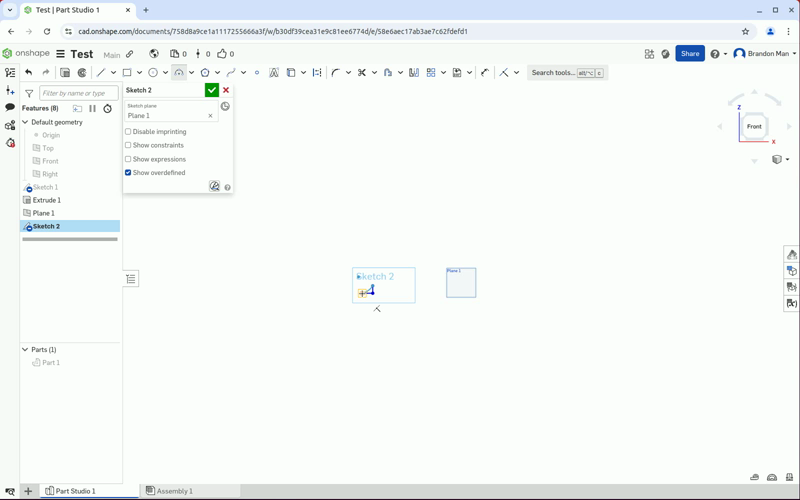
mouse_move(366, 288)
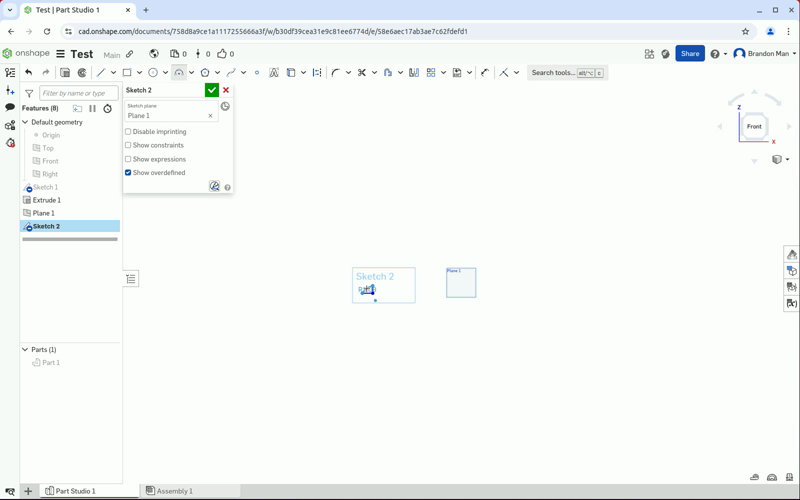
click(366, 288)
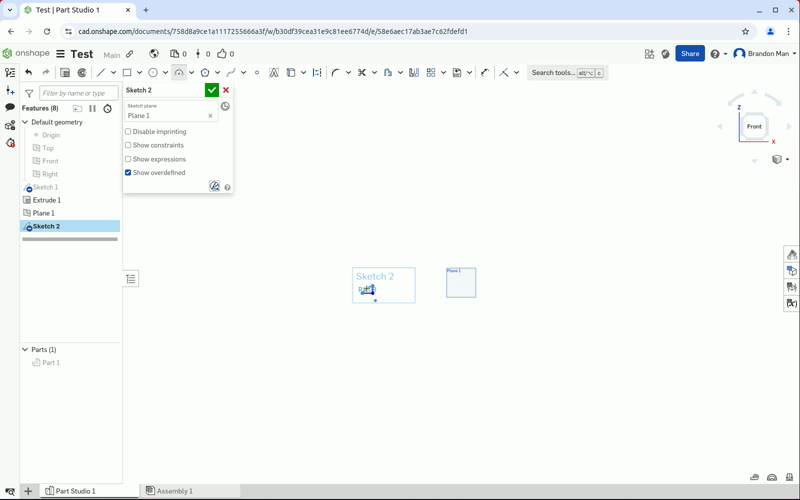
key_up(shift)
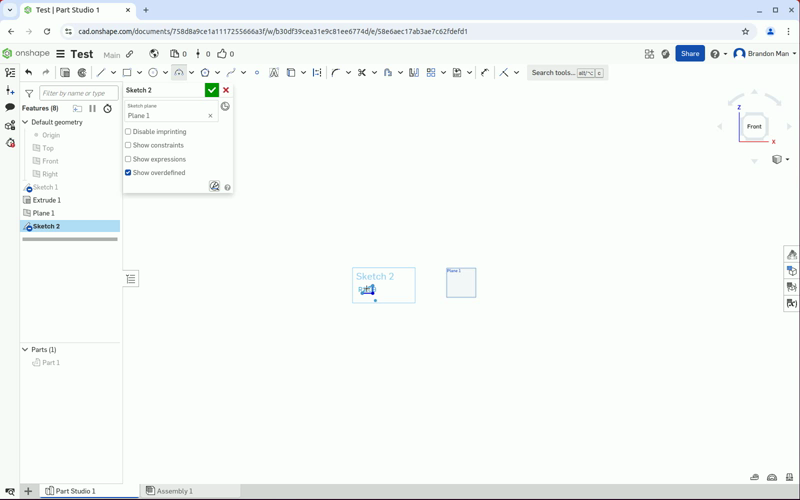
key(esc)
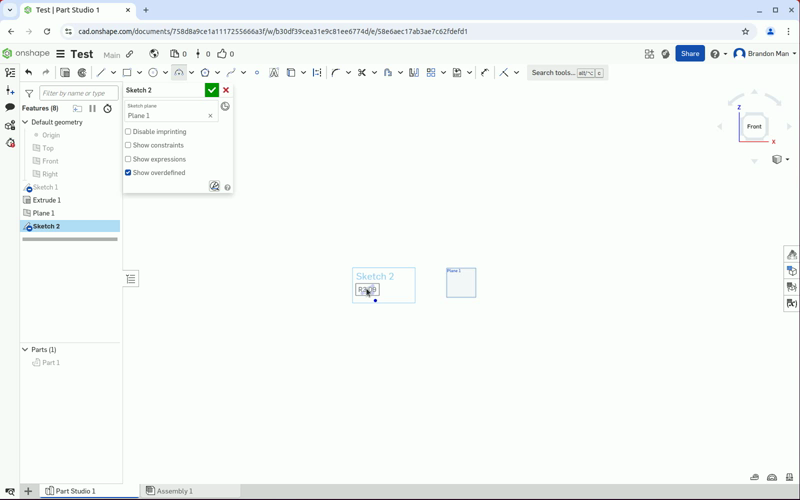
mouse_move(363, 291)
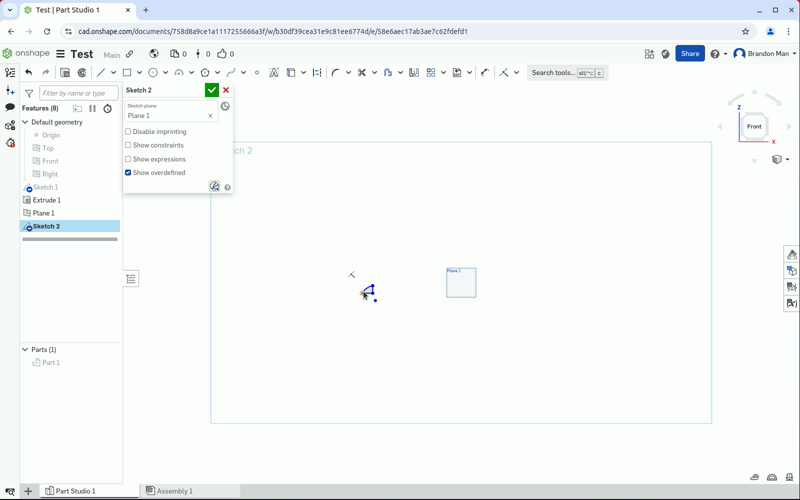
scroll(6)
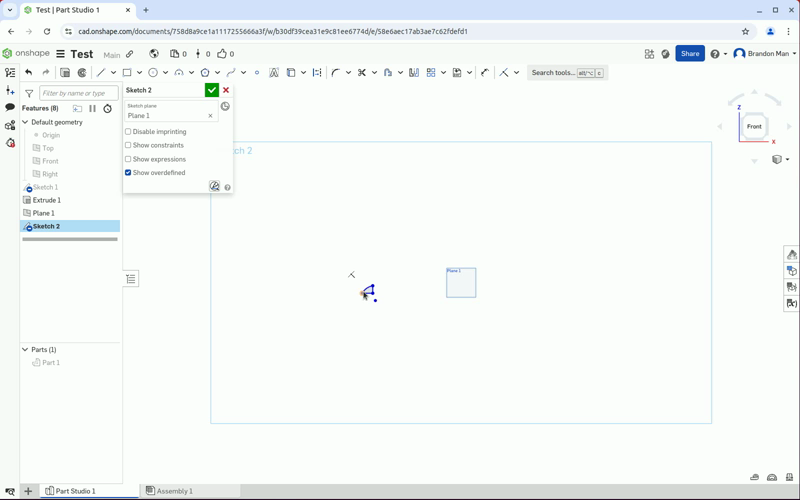
scroll(6)
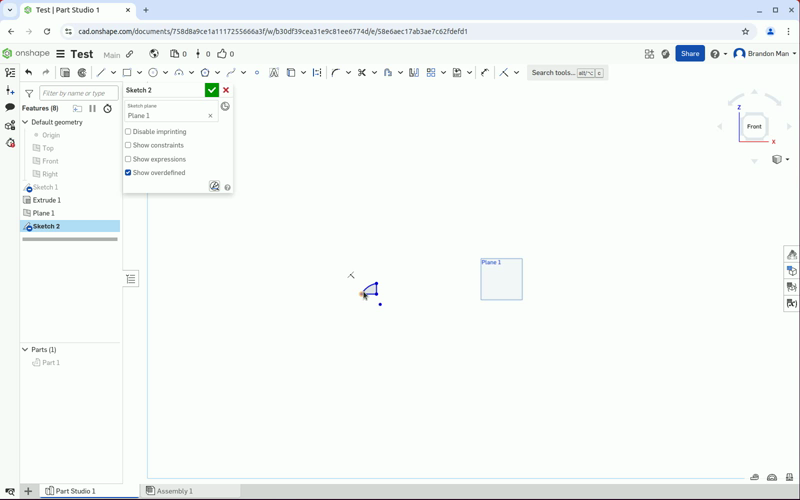
scroll(6)
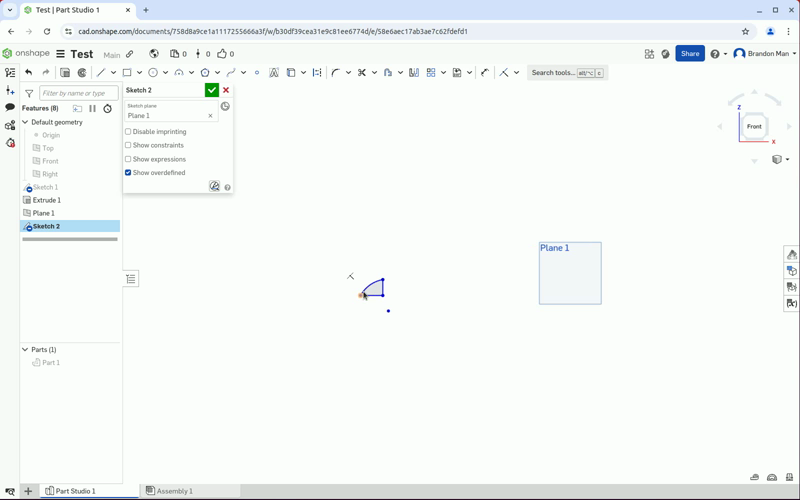
scroll(6)
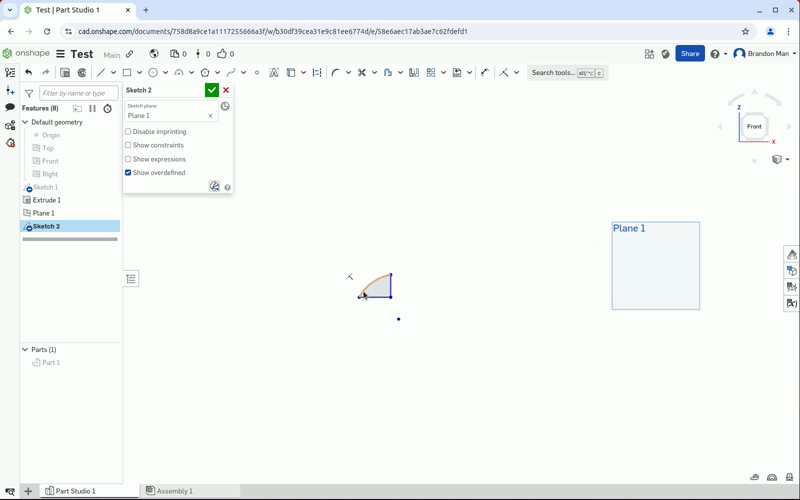
scroll(6)
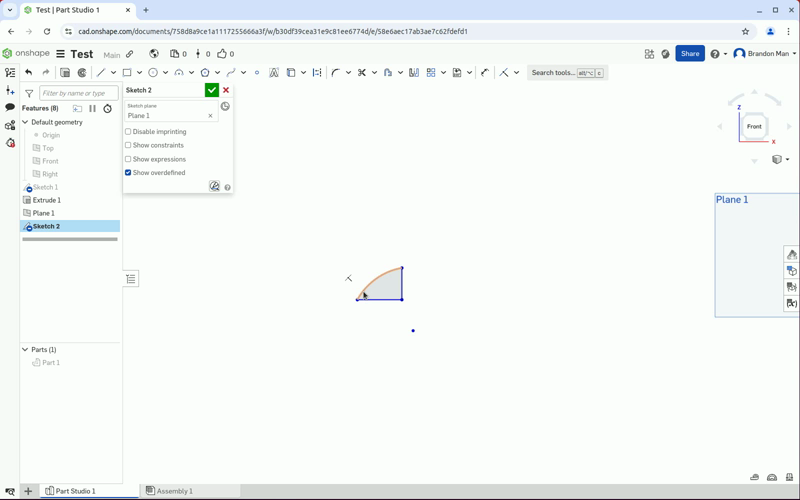
scroll(6)
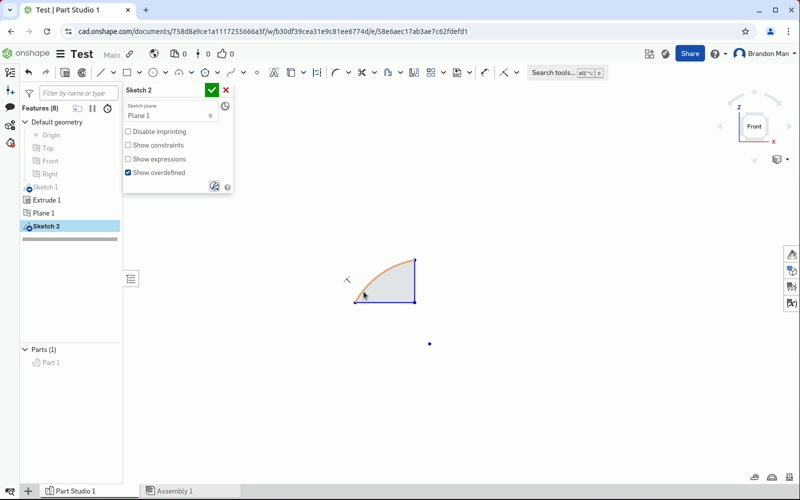
scroll(6)
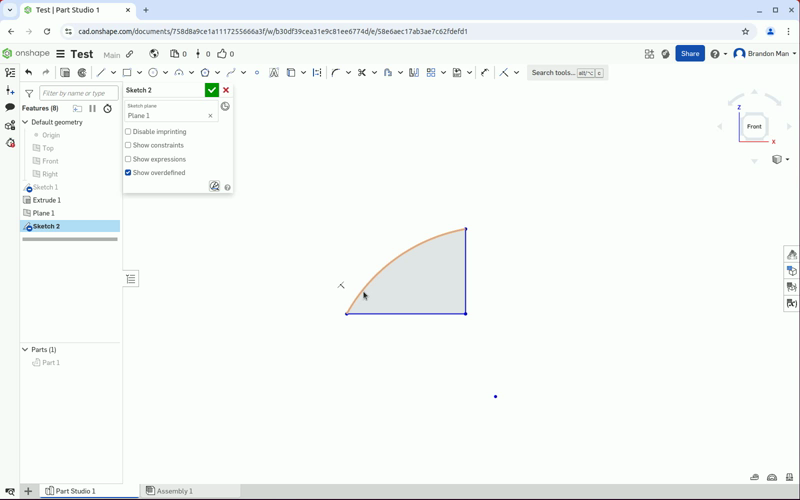
click(363, 291)
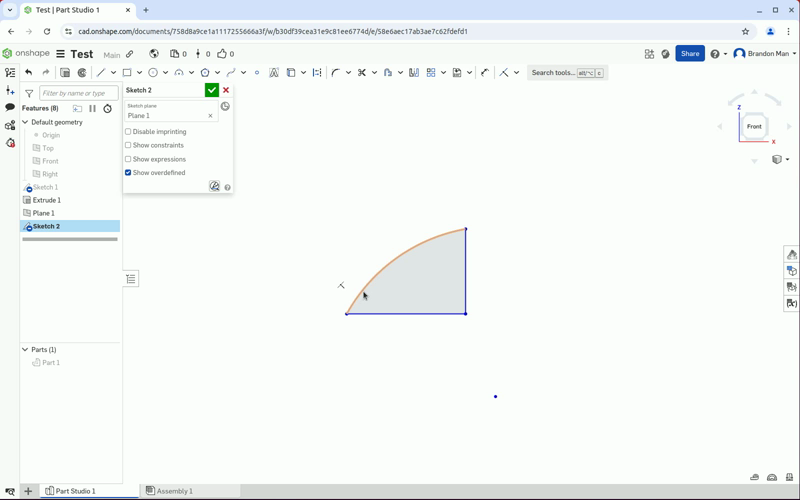
scroll(-6)
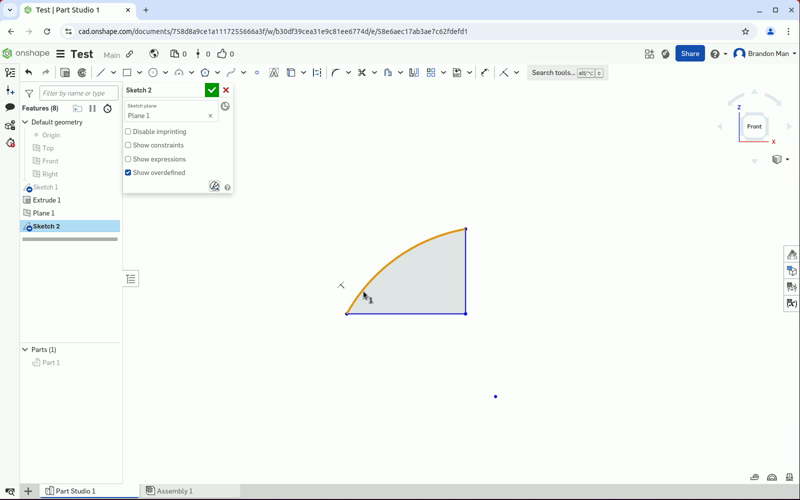
scroll(-6)
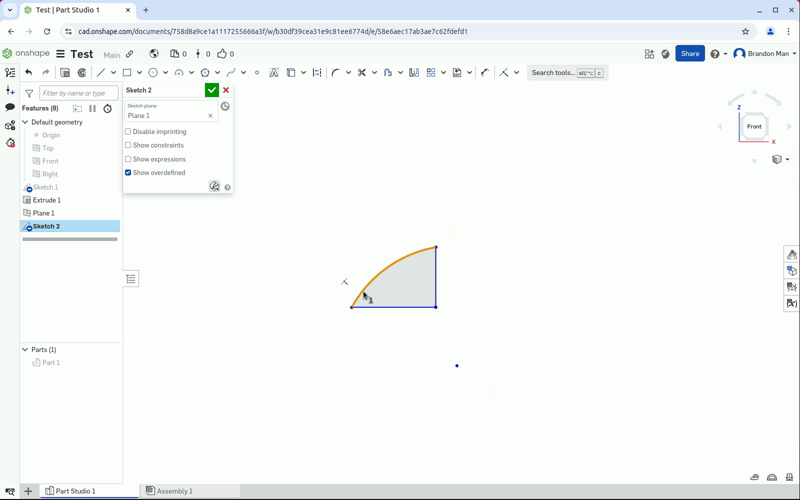
scroll(-6)
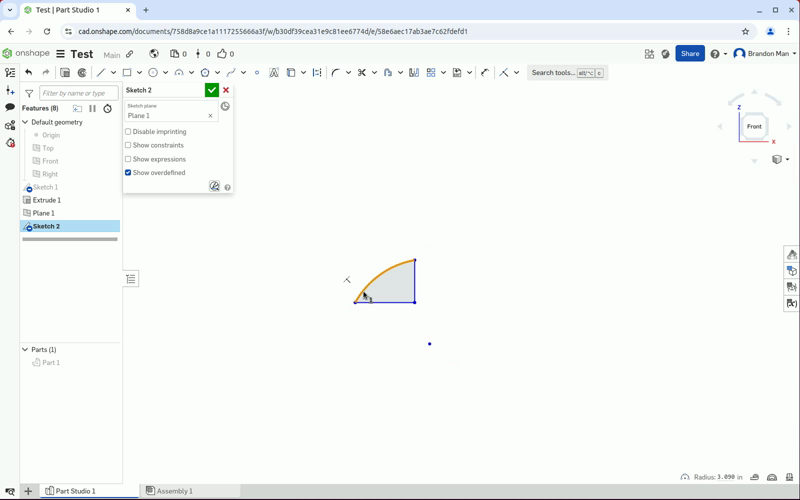
scroll(-6)
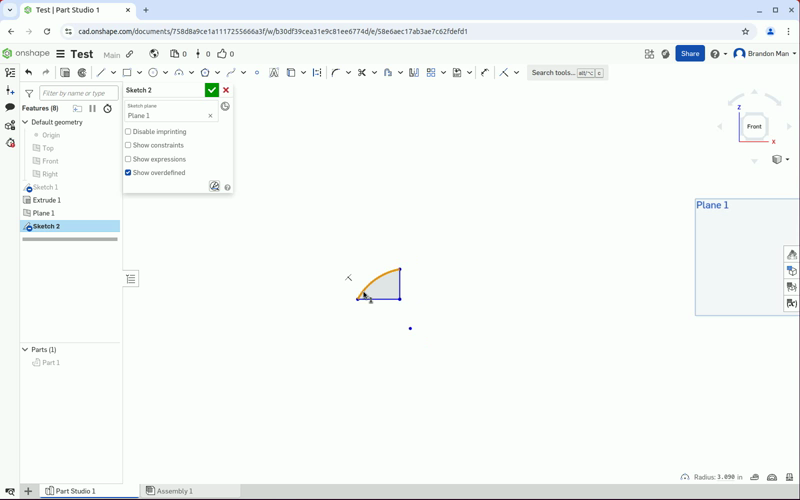
scroll(-6)
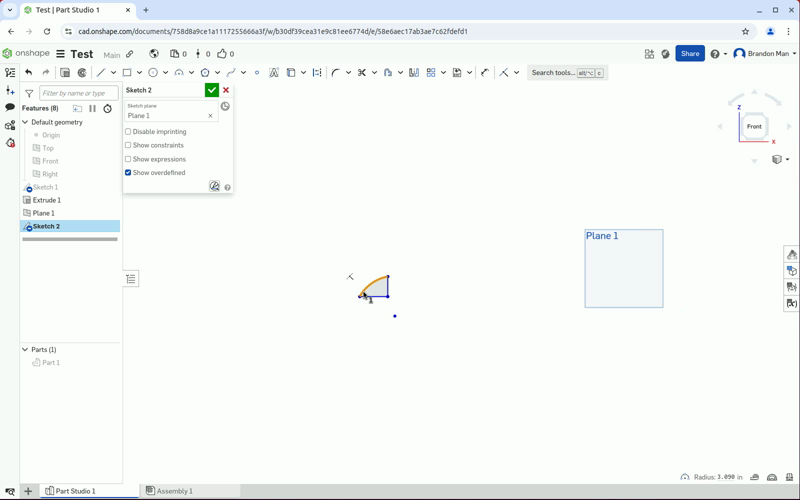
scroll(-6)
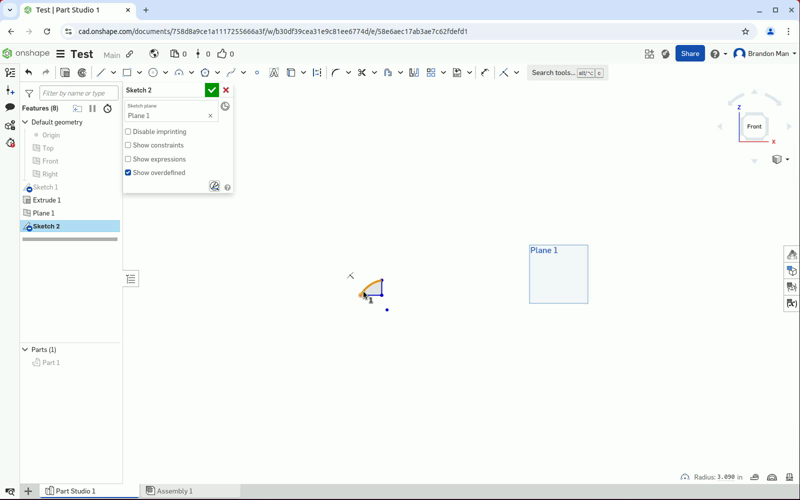
scroll(-6)
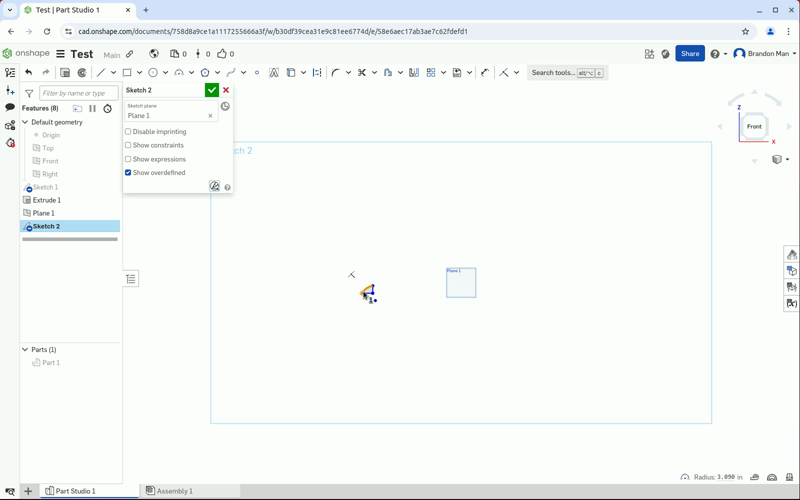
mouse_move(73, 352)
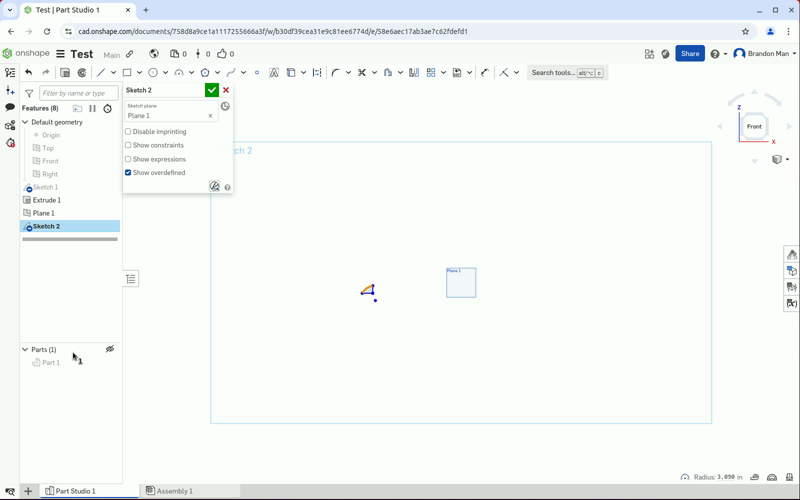
key(shift+y)
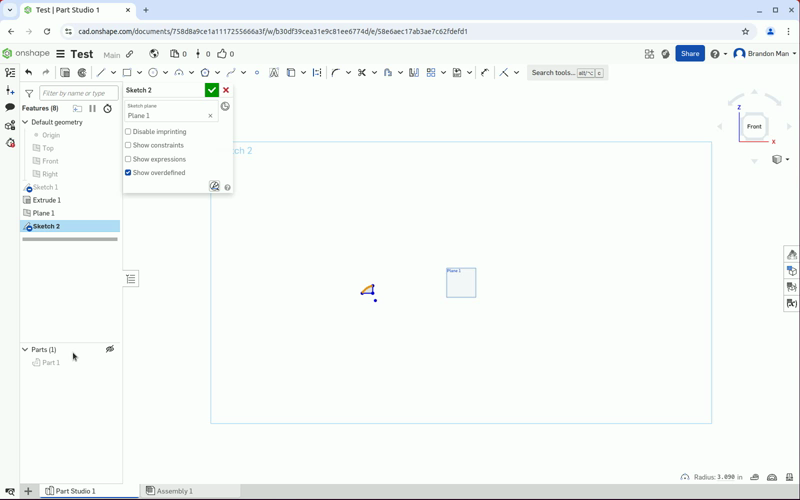
key(shift+e)
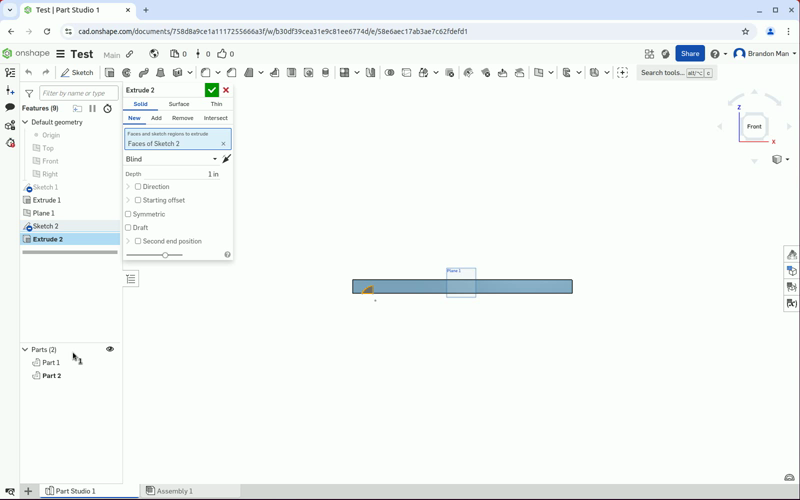
mouse_move(143, 106)
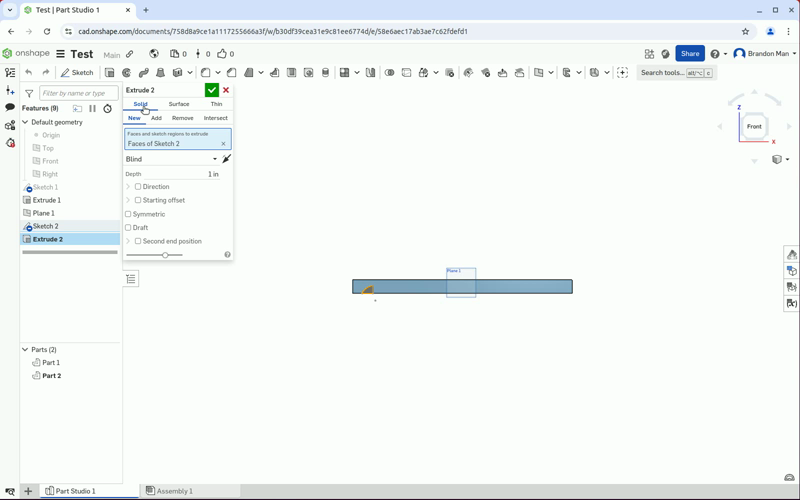
click(143, 106)
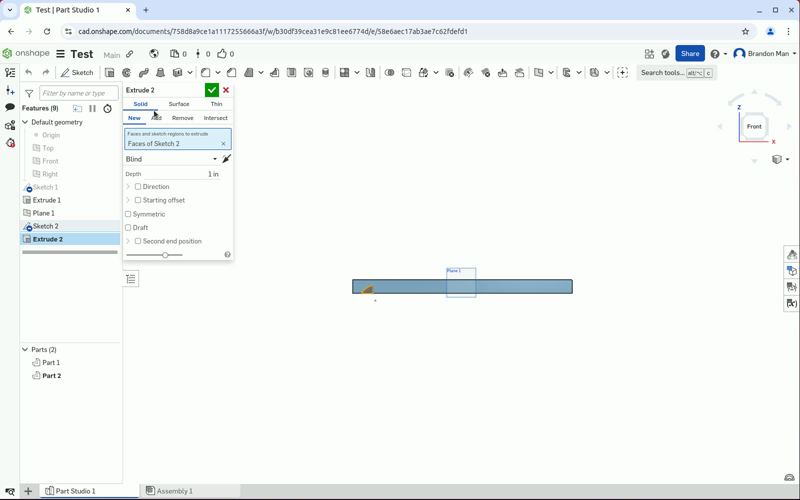
mouse_move(186, 120)
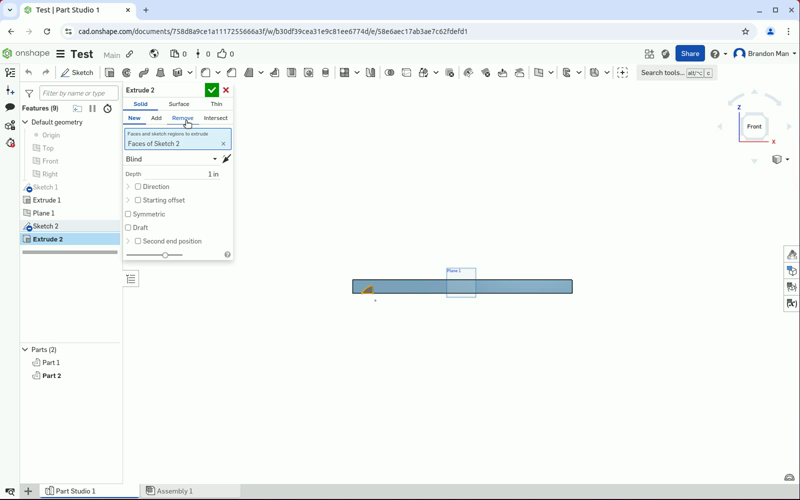
click(186, 120)
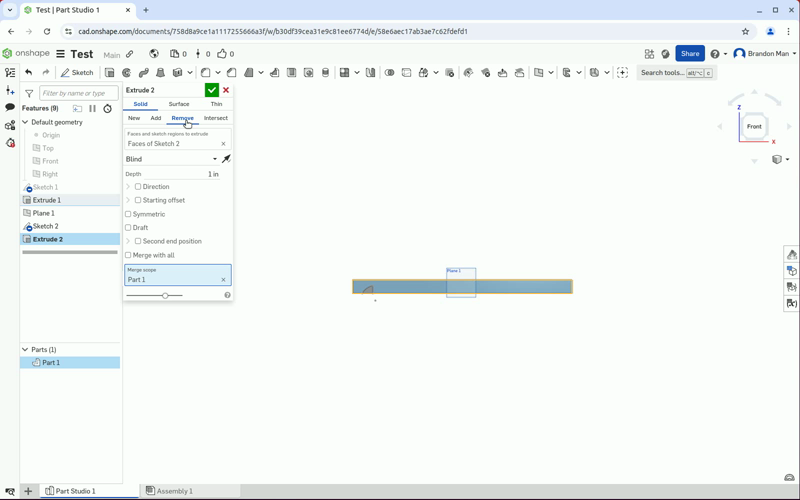
key(tab, 4)
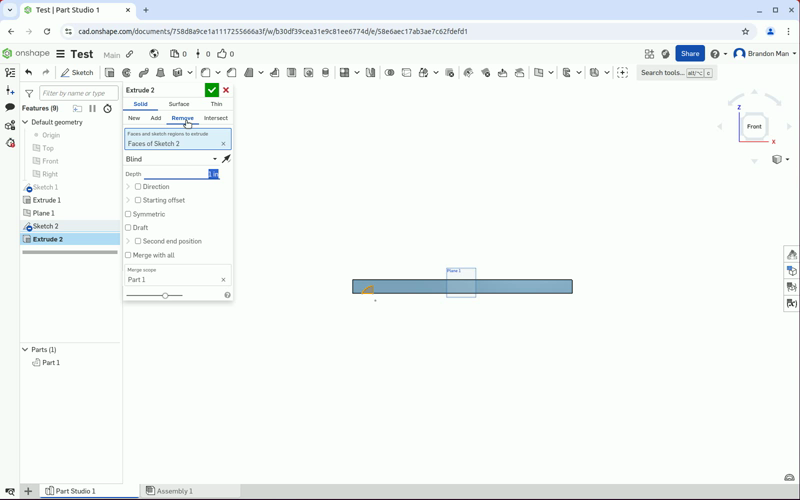
text(0.722)
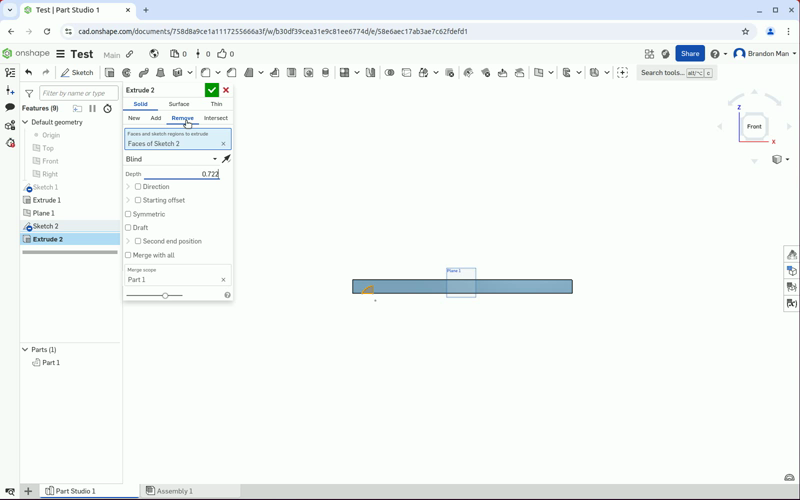
key(tab, 6)
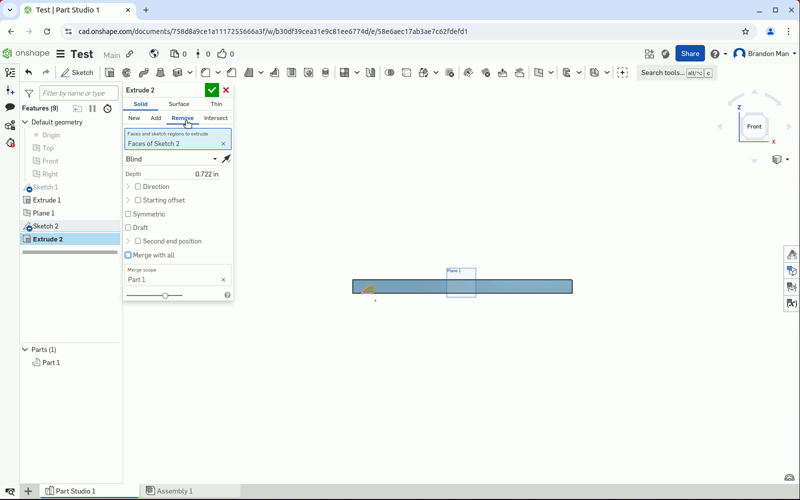
key(space)
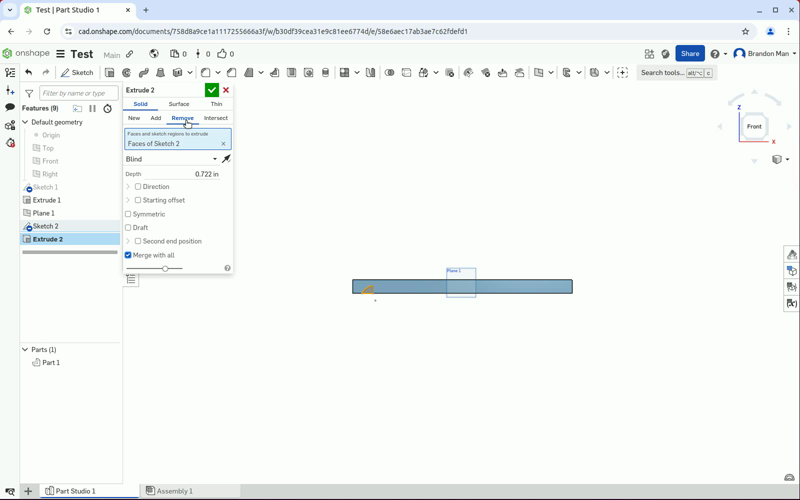
key(enter)
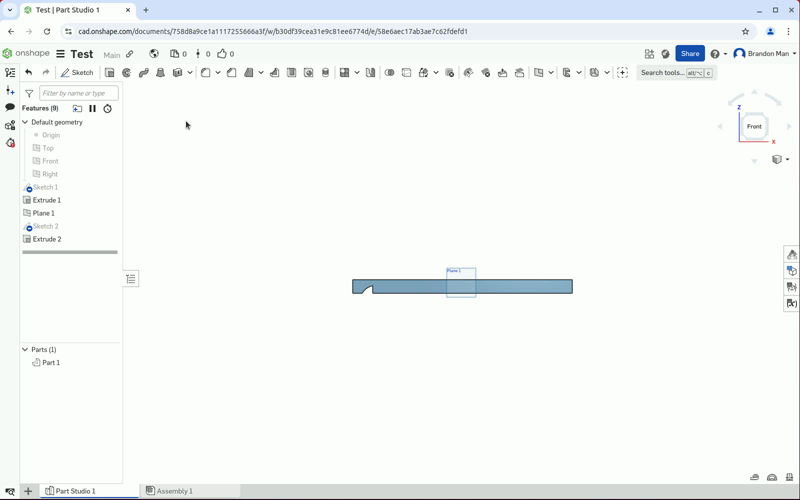
key(shift+h)
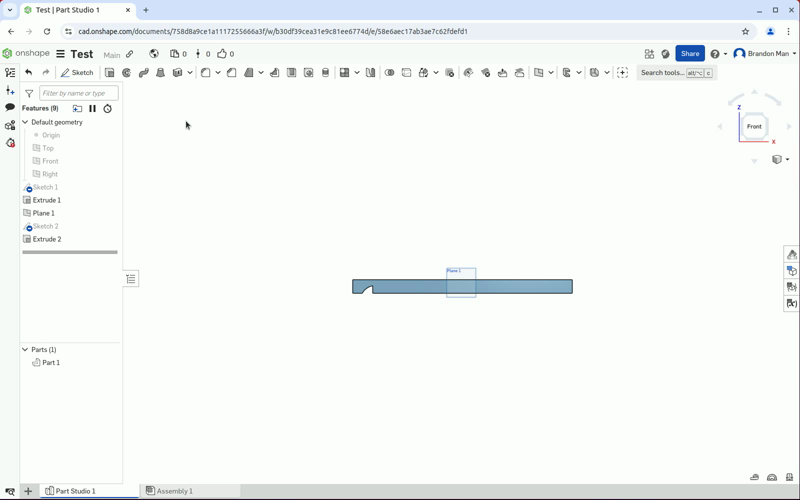
key(shift+h)
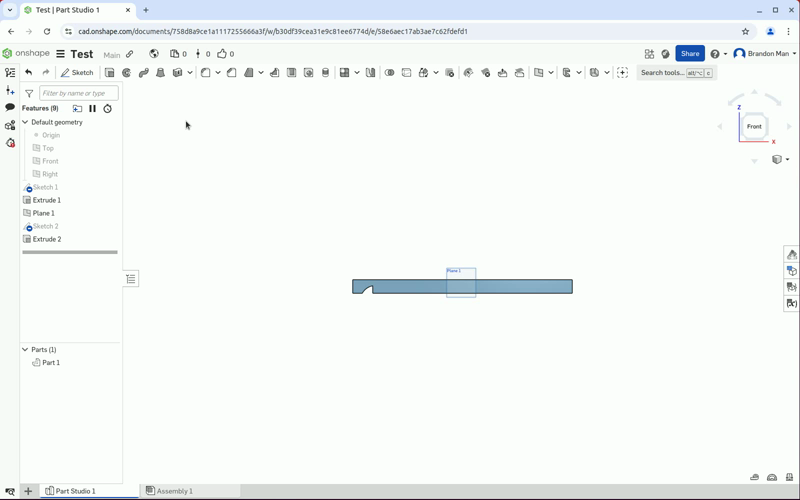
mouse_move(73, 189)
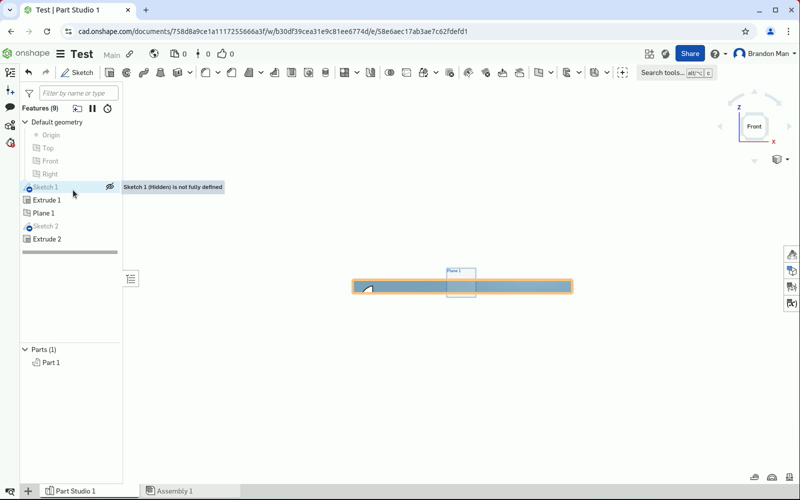
click(73, 189)
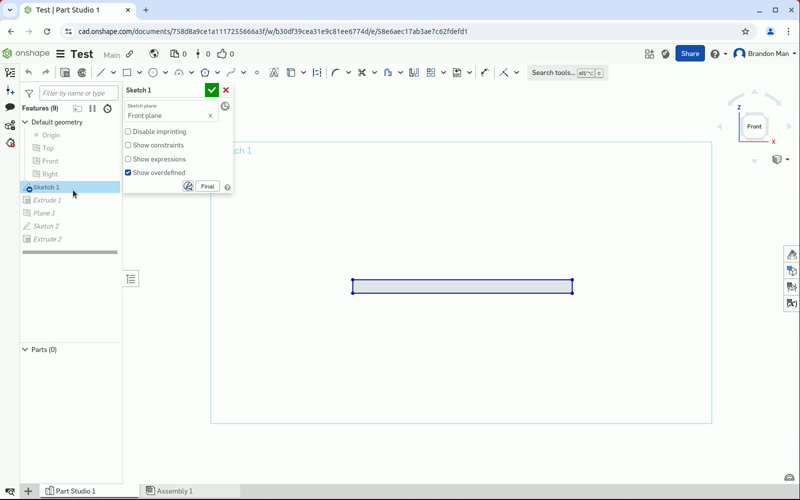
mouse_move(229, 92)
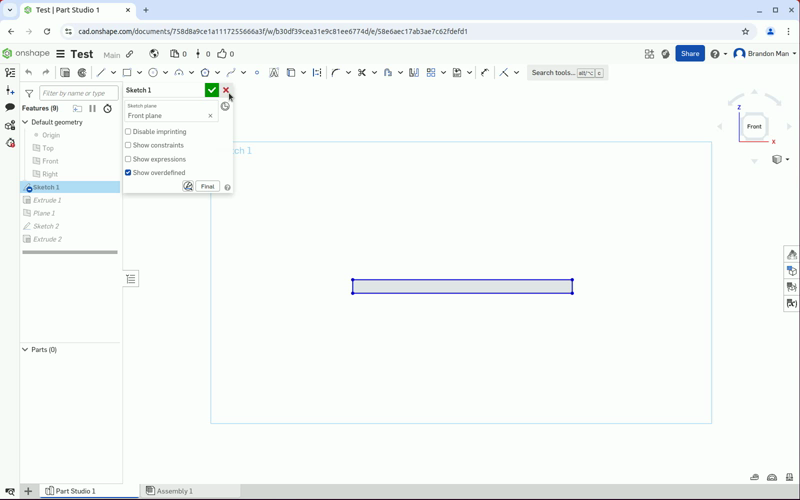
click(229, 92)
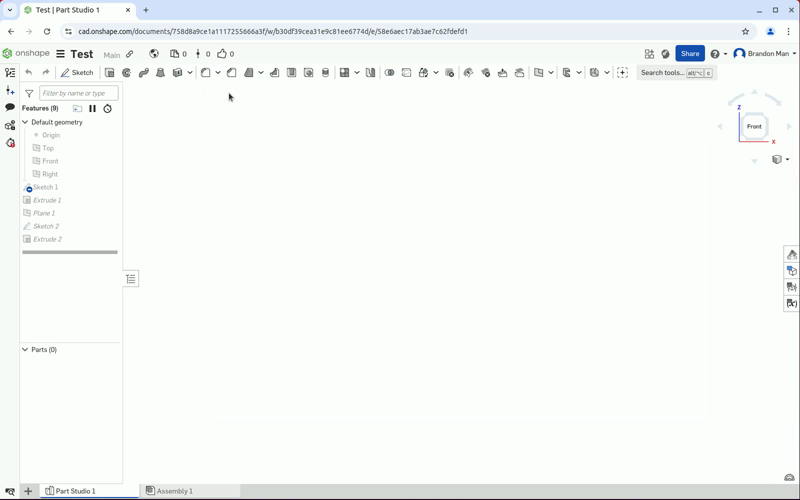
key(shift+s)
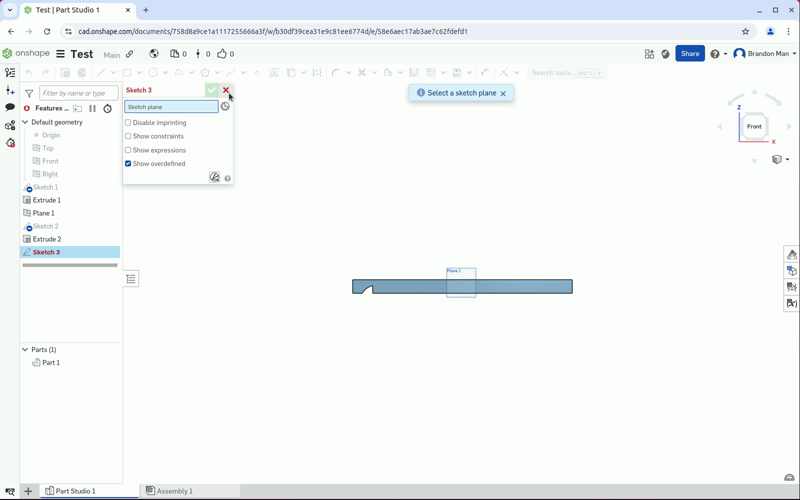
mouse_move(73, 215)
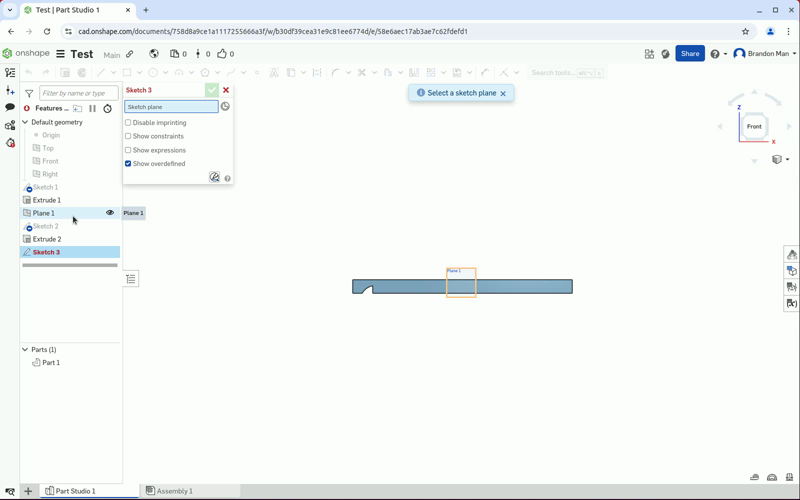
click(73, 215)
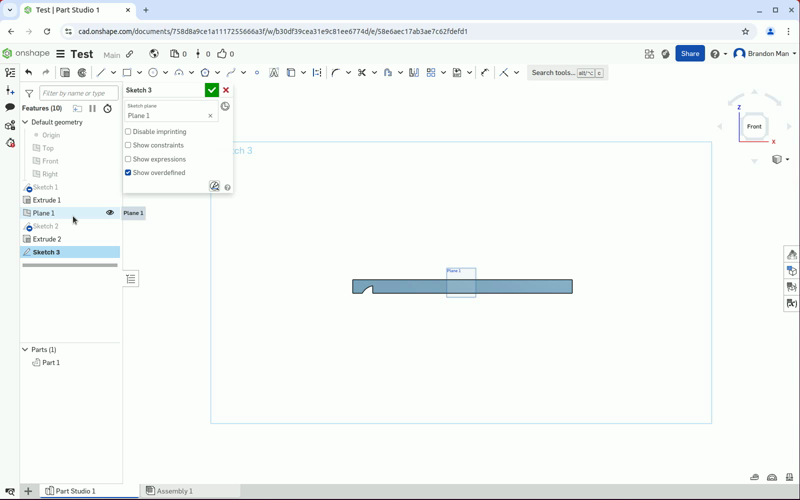
mouse_move(73, 352)
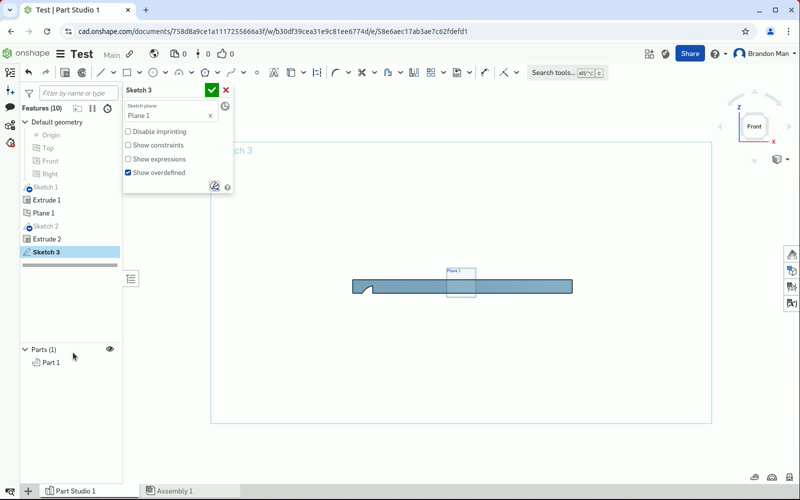
key(y)
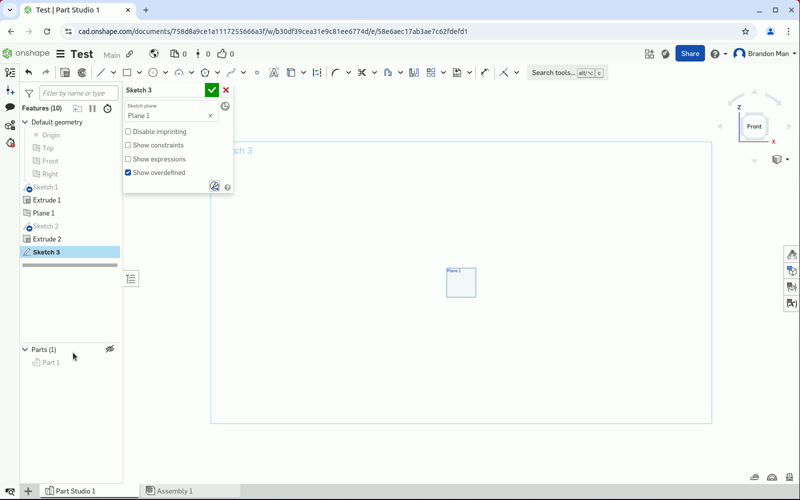
key(l)
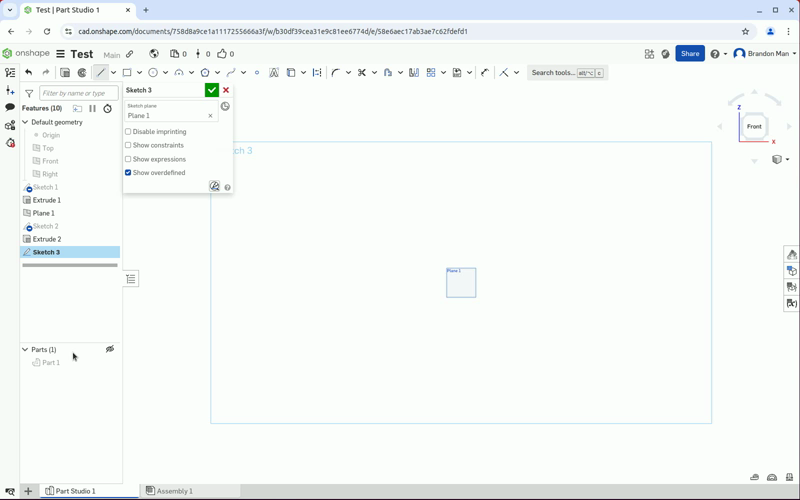
key_down(shift)
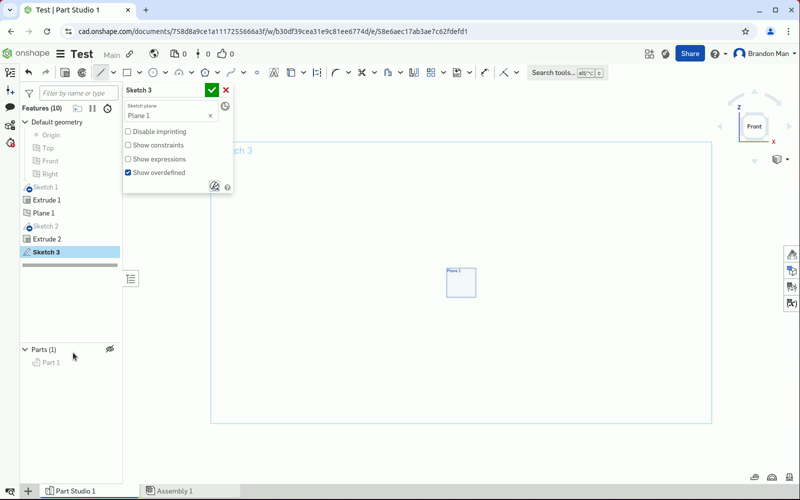
mouse_move(371, 293)
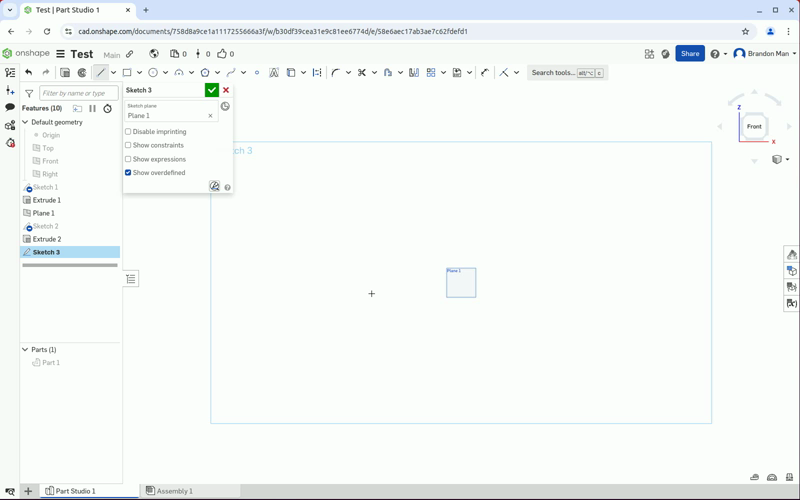
click(371, 293)
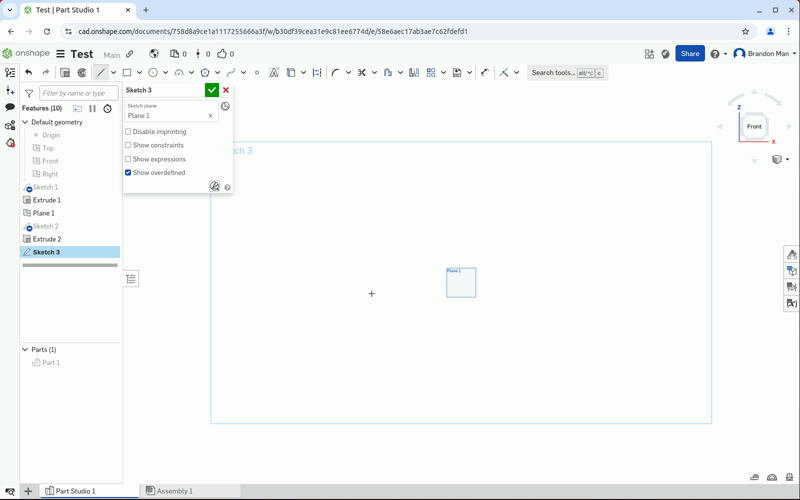
key_up(shift)
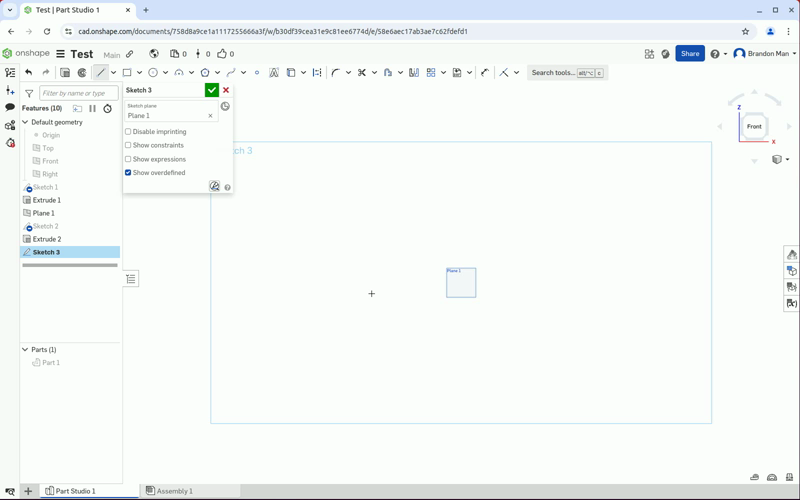
key_down(shift)
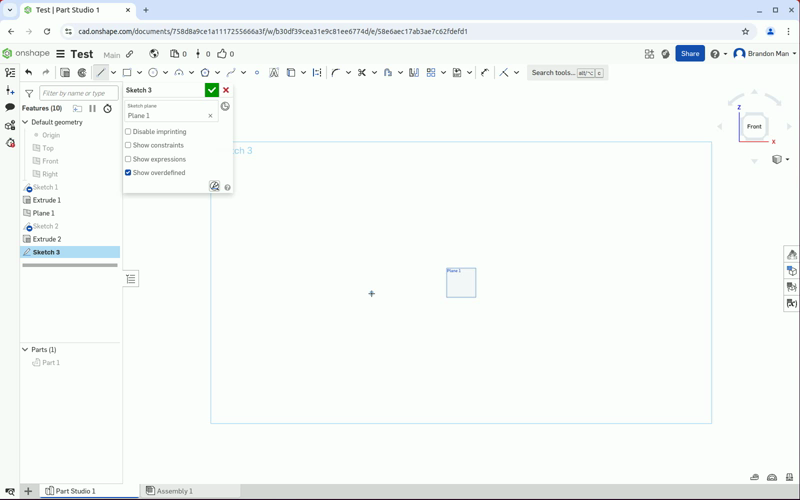
mouse_move(401, 293)
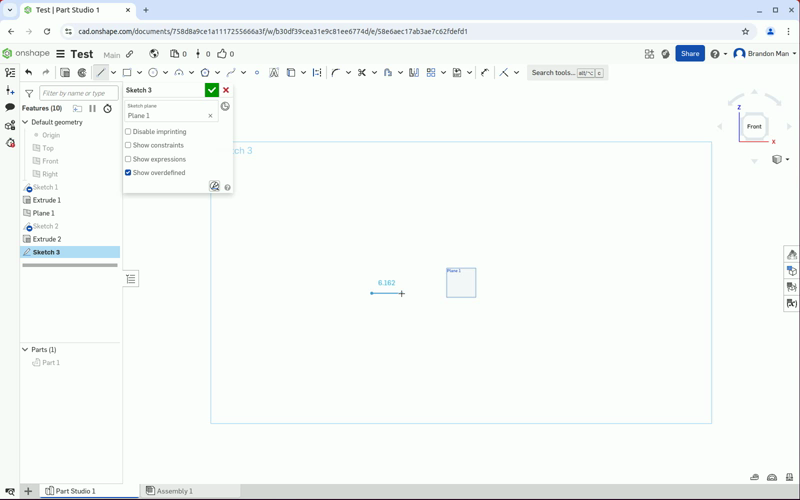
mouse_move(428, 293)
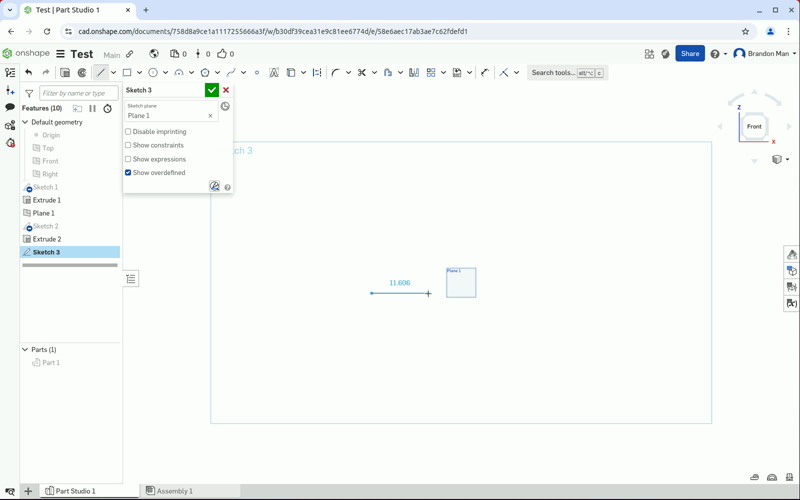
click(428, 293)
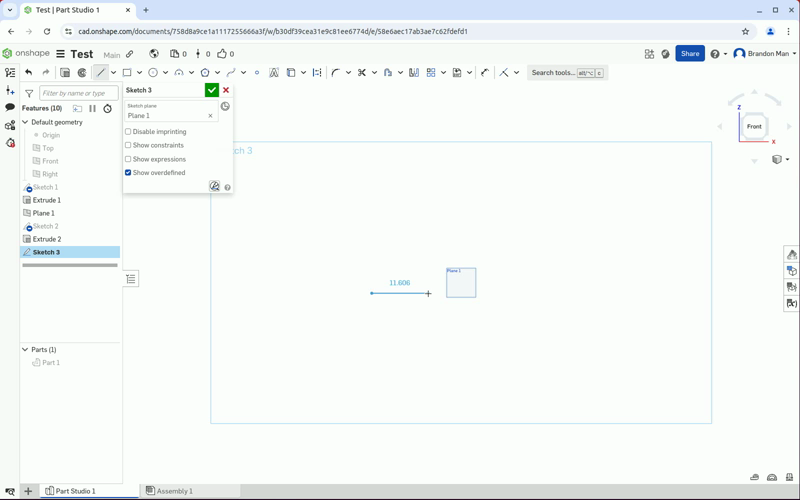
key_up(shift)
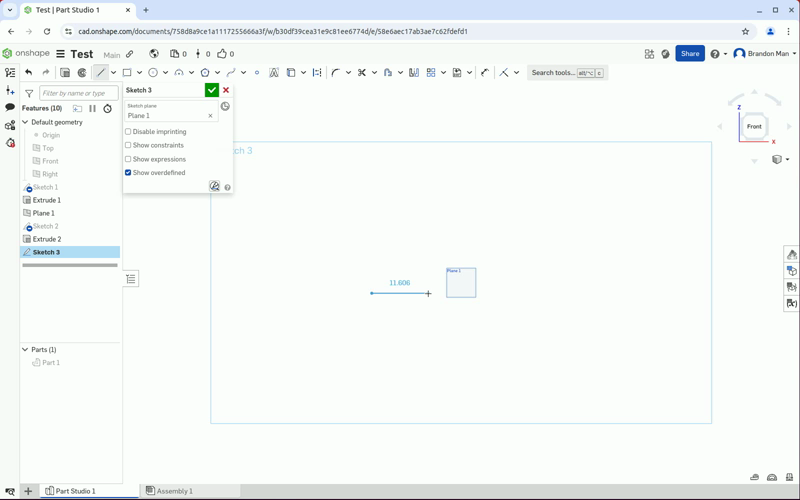
key_down(shift)
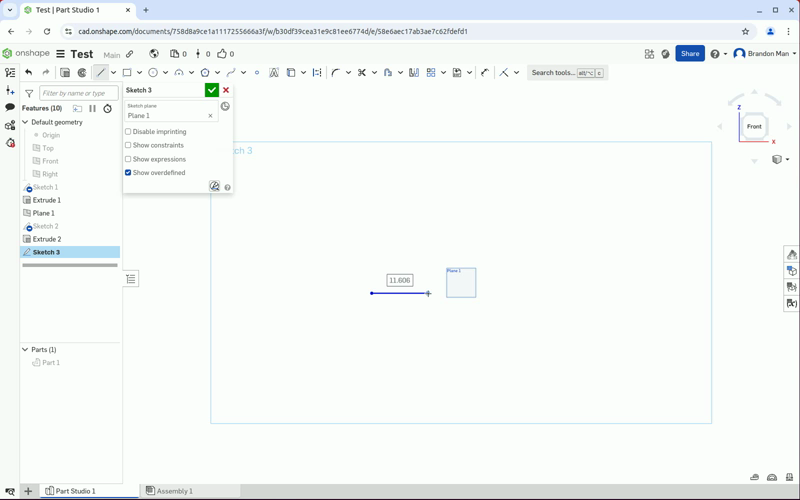
mouse_move(458, 293)
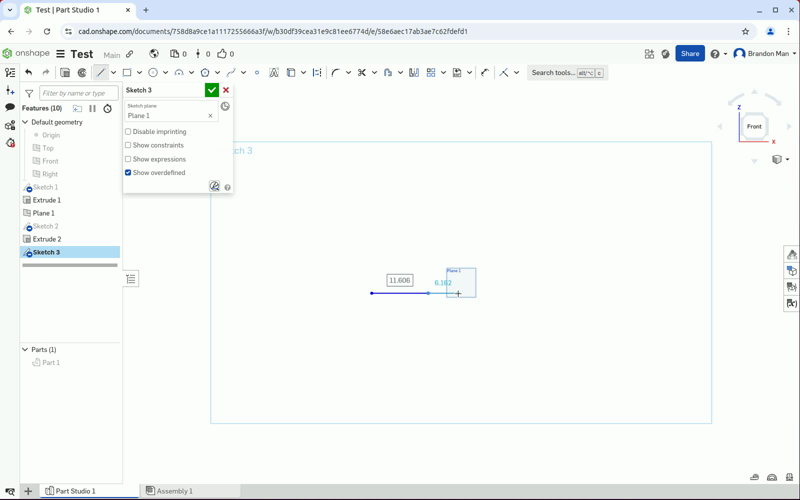
mouse_move(428, 286)
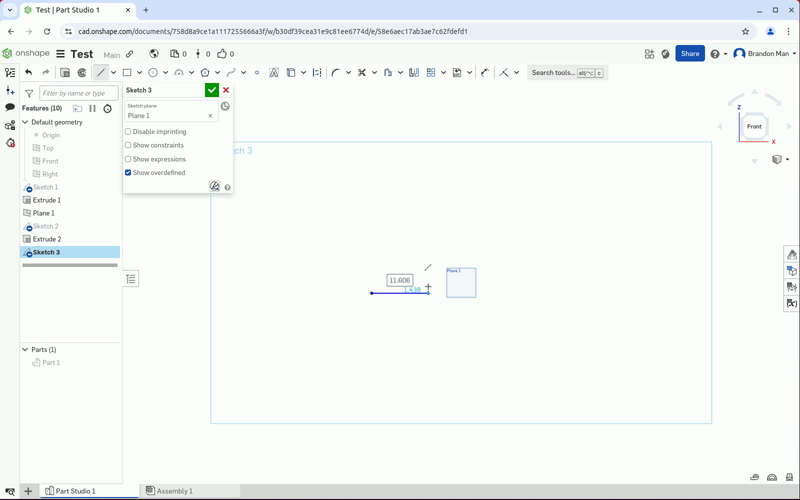
scroll(6)
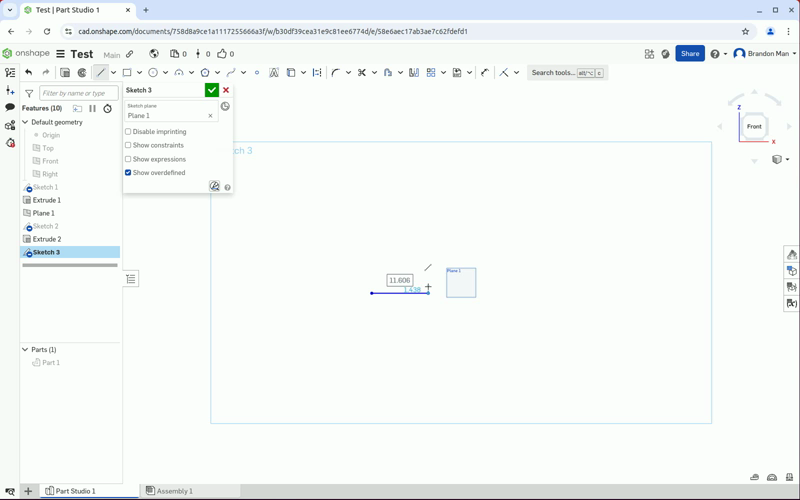
scroll(6)
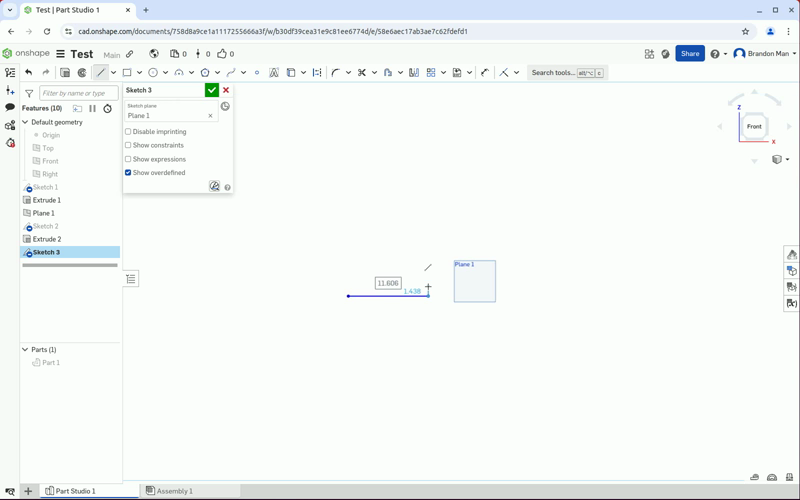
scroll(6)
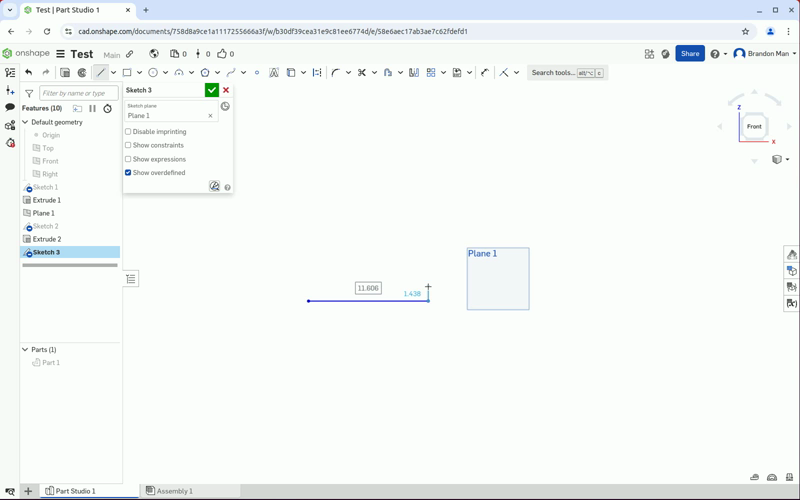
scroll(6)
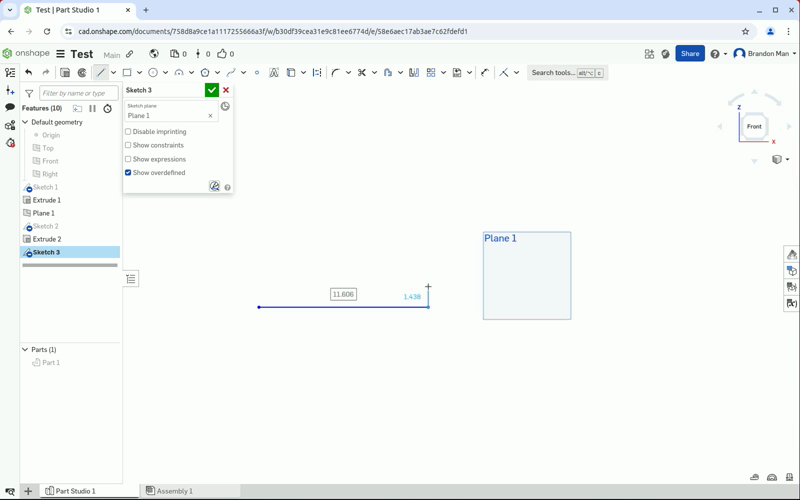
scroll(6)
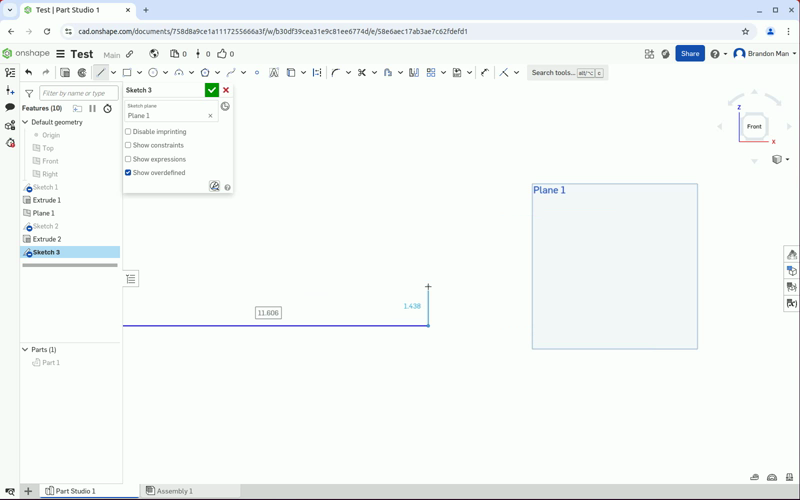
scroll(6)
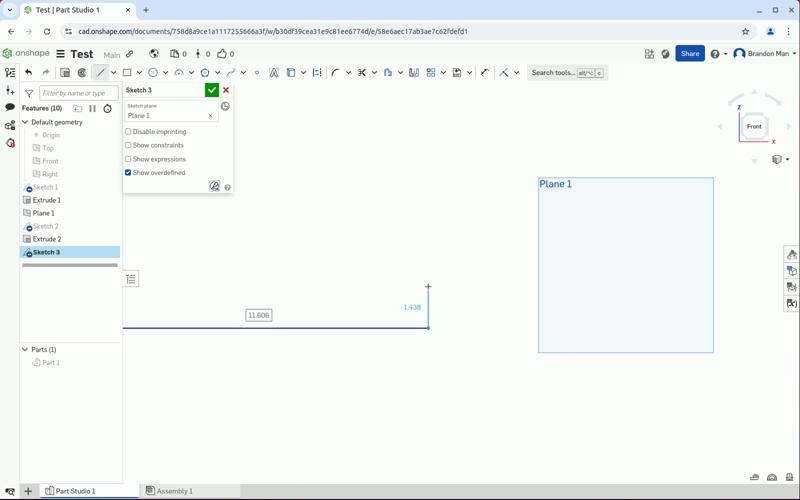
scroll(6)
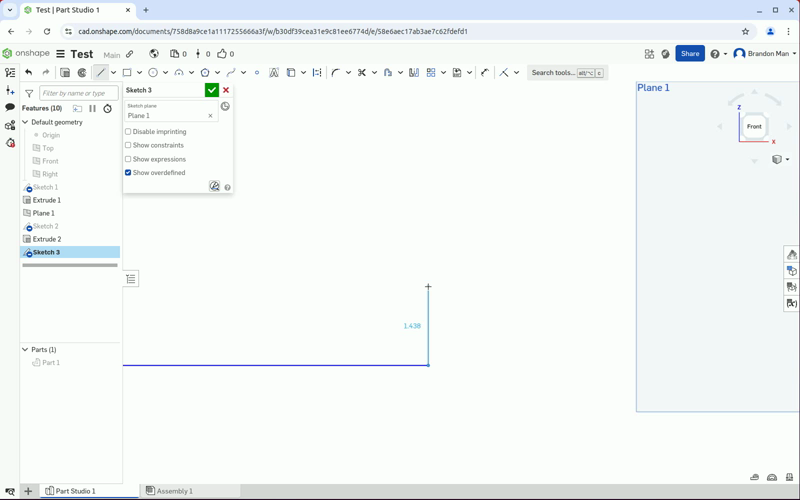
click(428, 286)
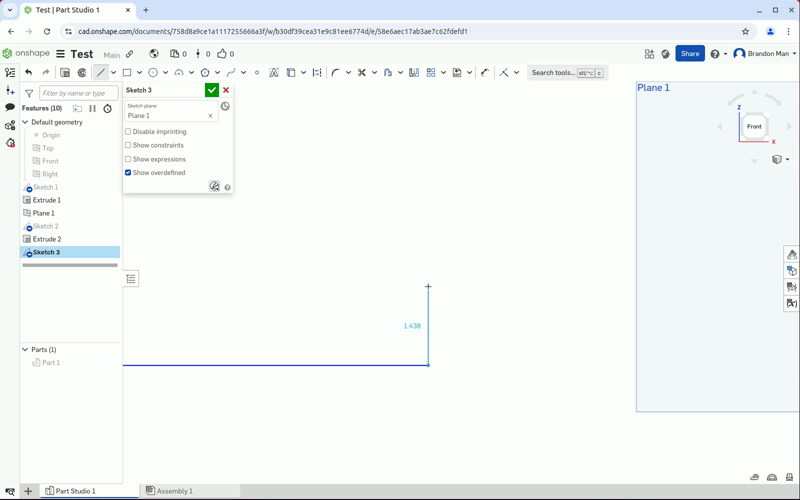
scroll(-6)
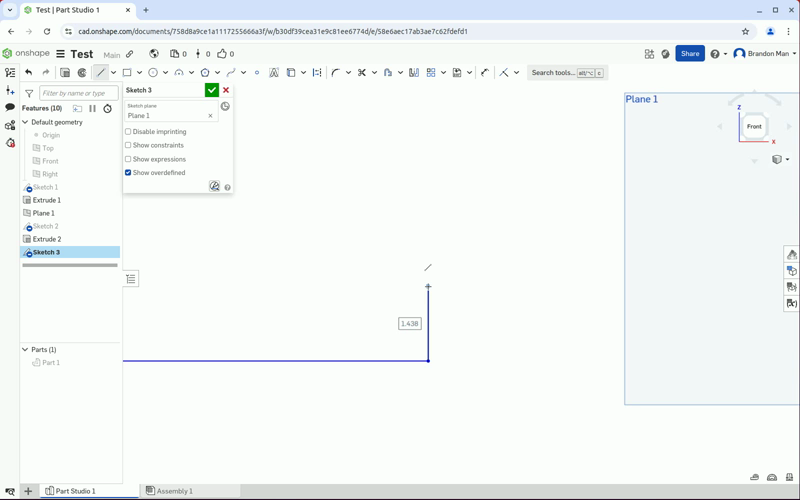
scroll(-6)
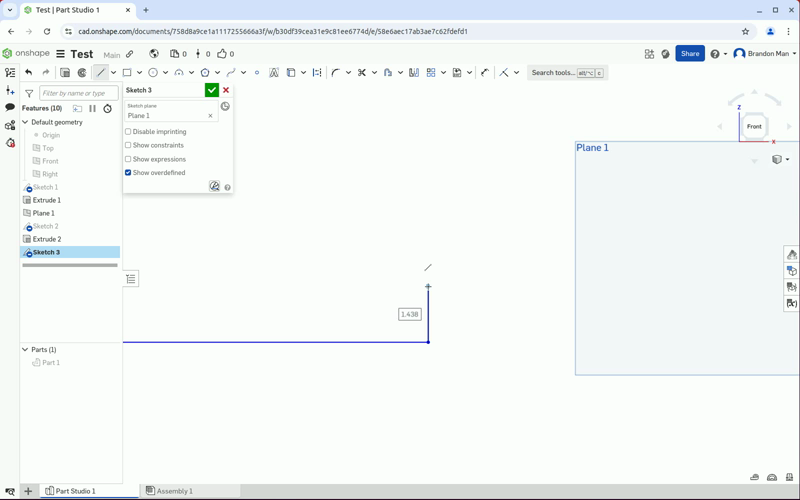
scroll(-6)
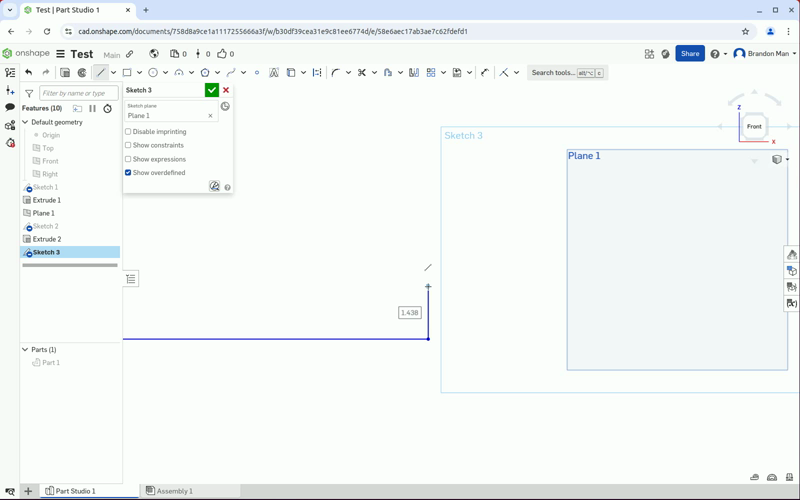
scroll(-6)
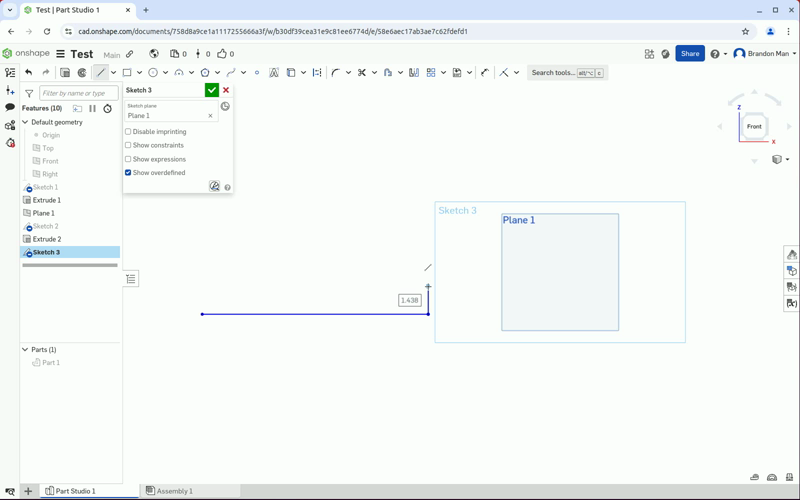
scroll(-6)
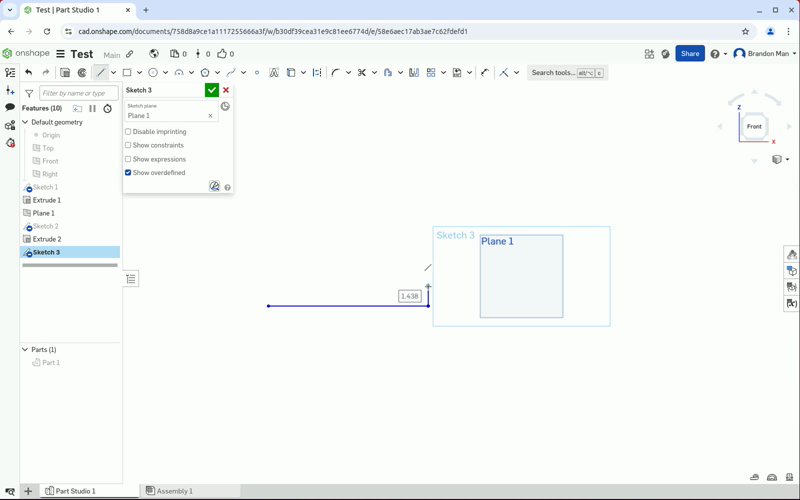
scroll(-6)
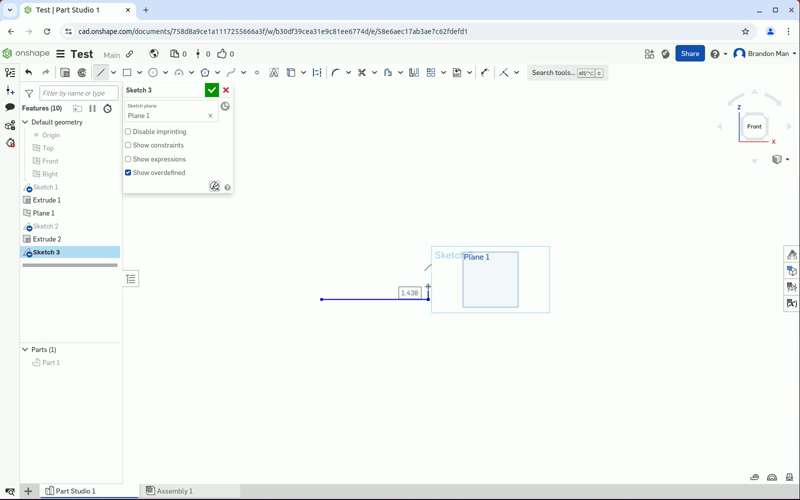
scroll(-6)
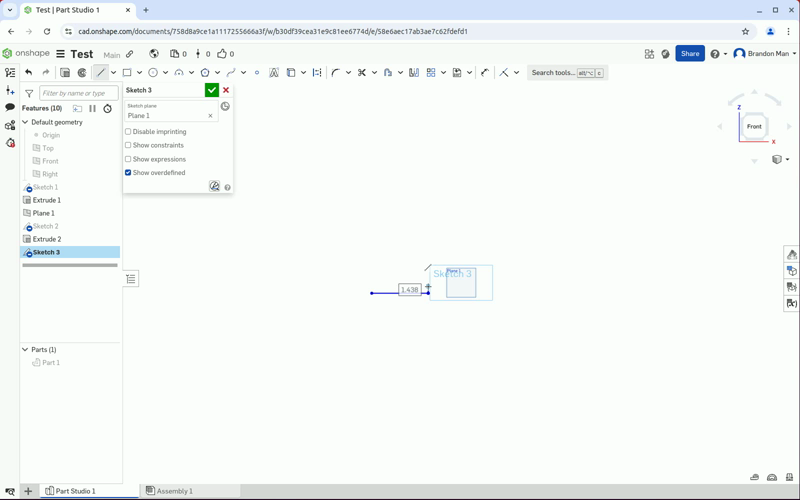
key_up(shift)
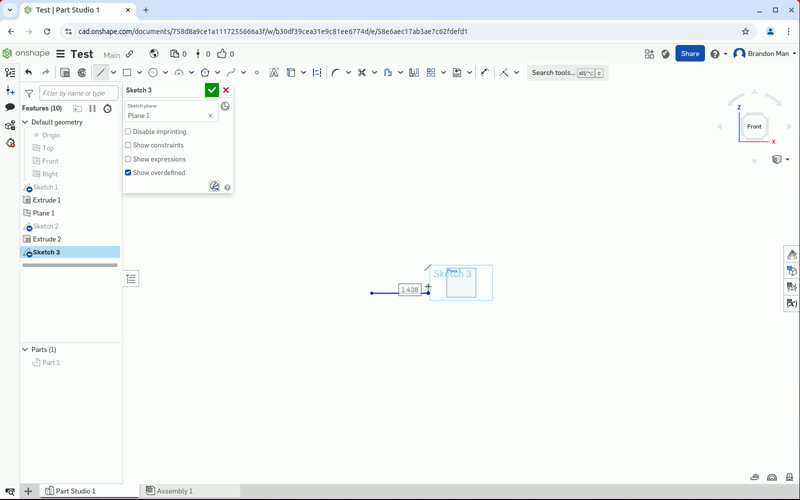
key_down(shift)
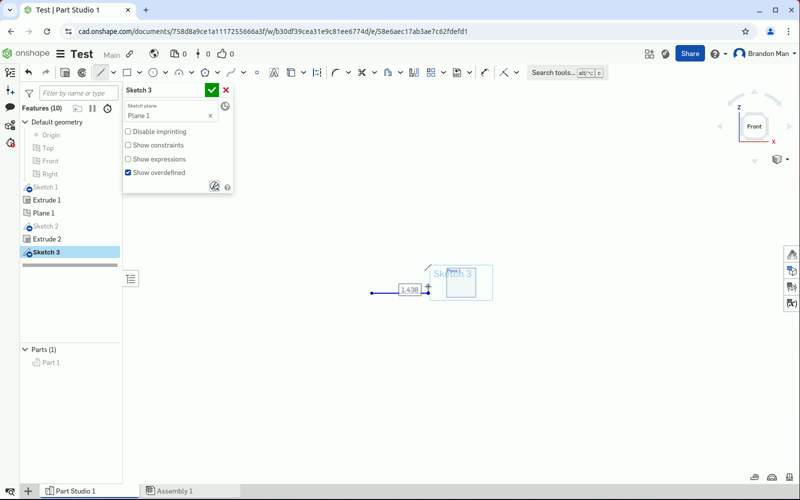
mouse_move(458, 286)
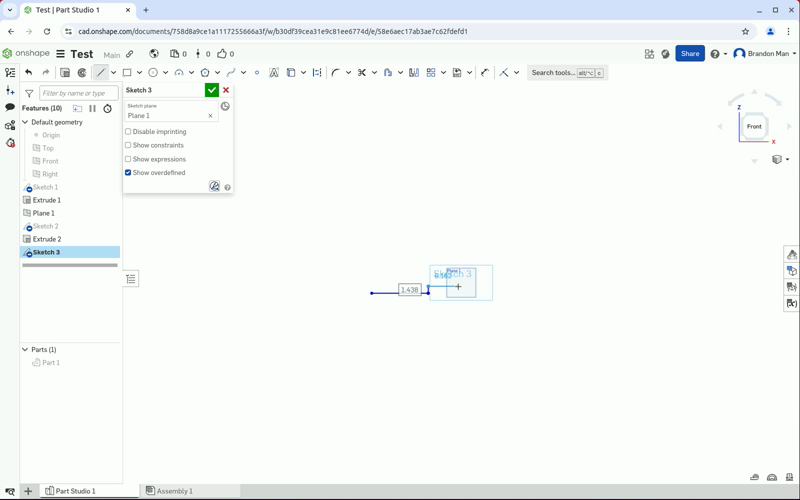
mouse_move(371, 286)
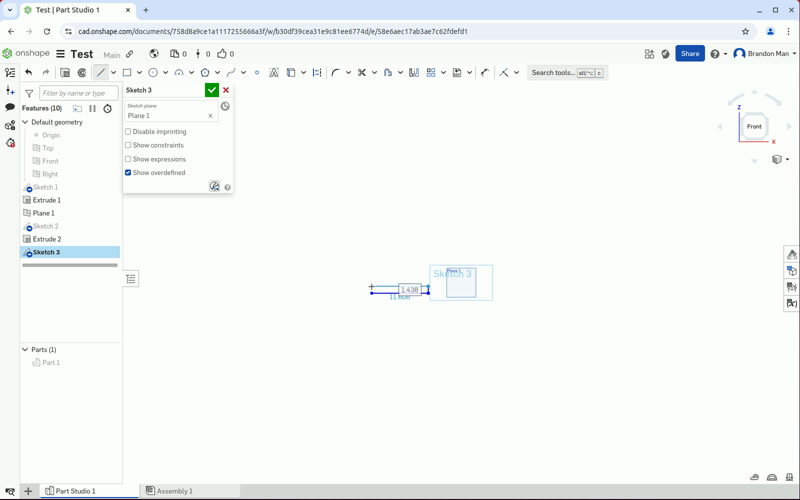
click(371, 286)
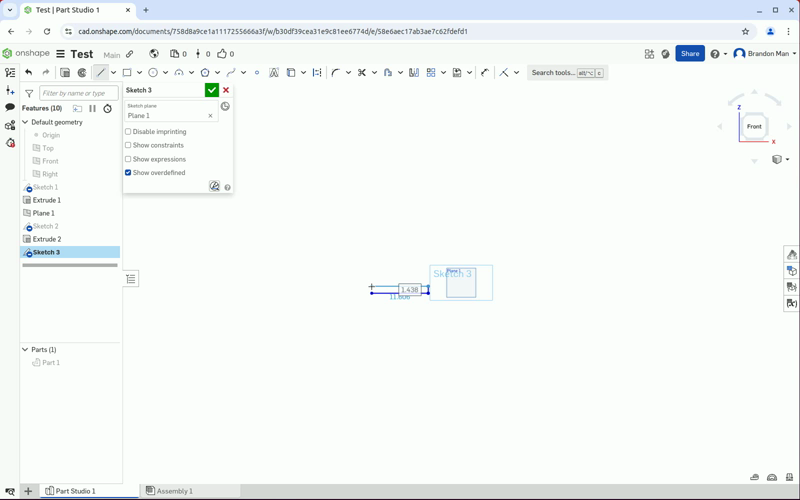
key_up(shift)
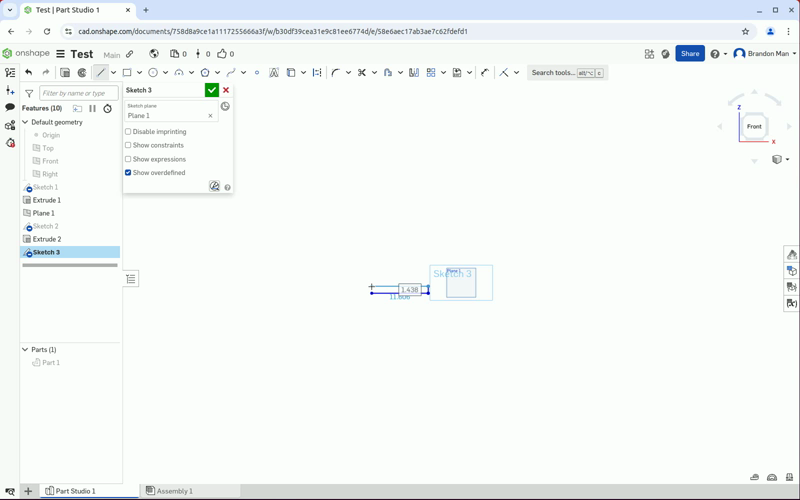
mouse_move(401, 286)
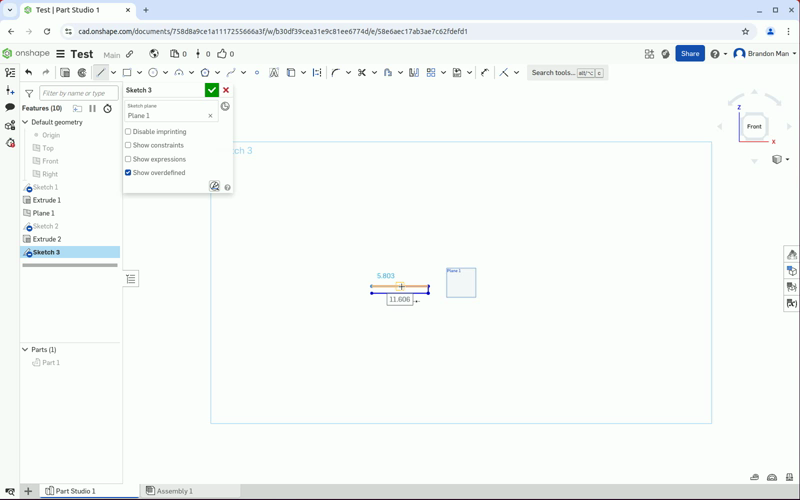
key_down(shift)
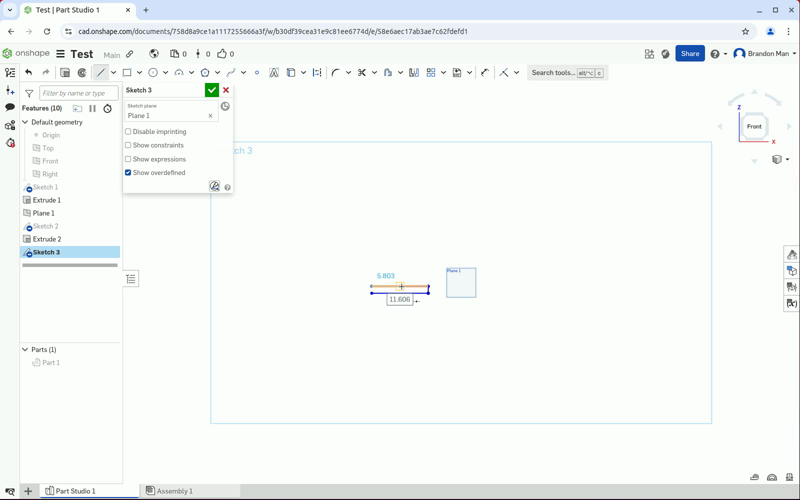
mouse_move(371, 293)
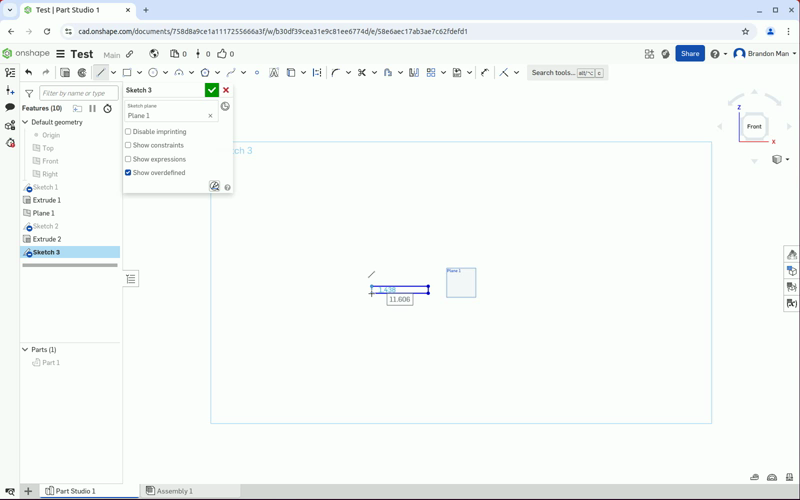
scroll(6)
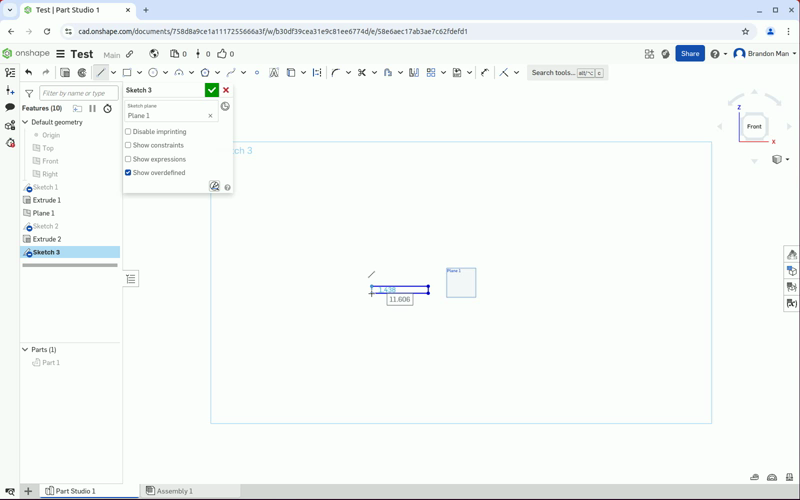
scroll(6)
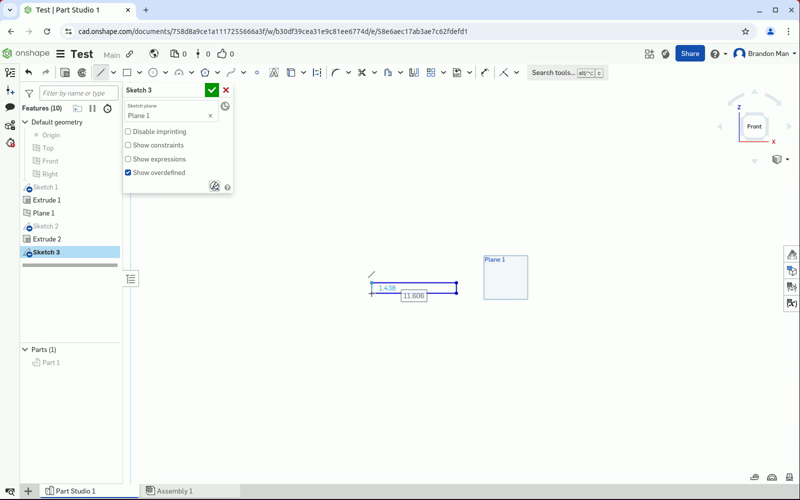
scroll(6)
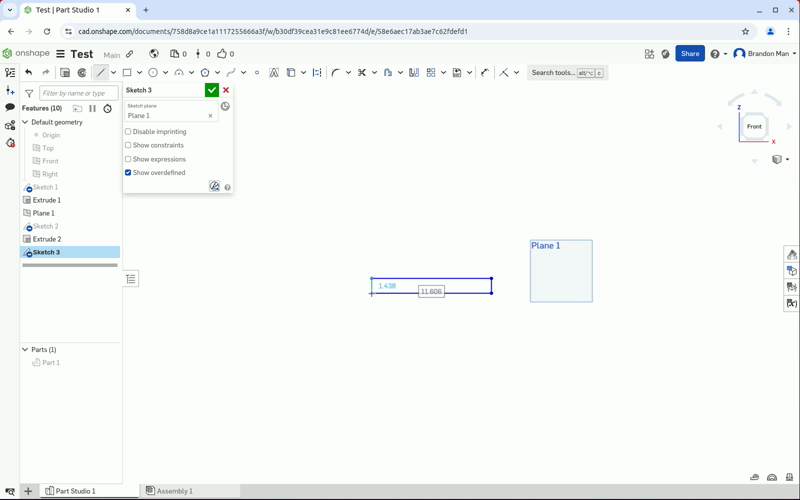
scroll(6)
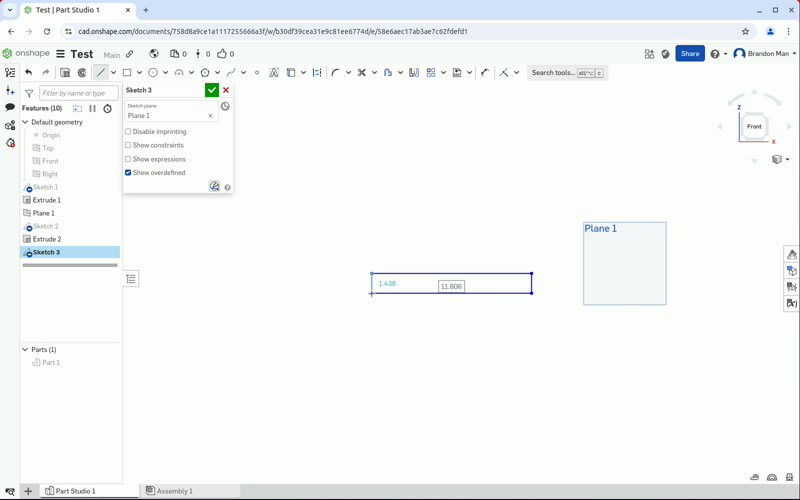
scroll(6)
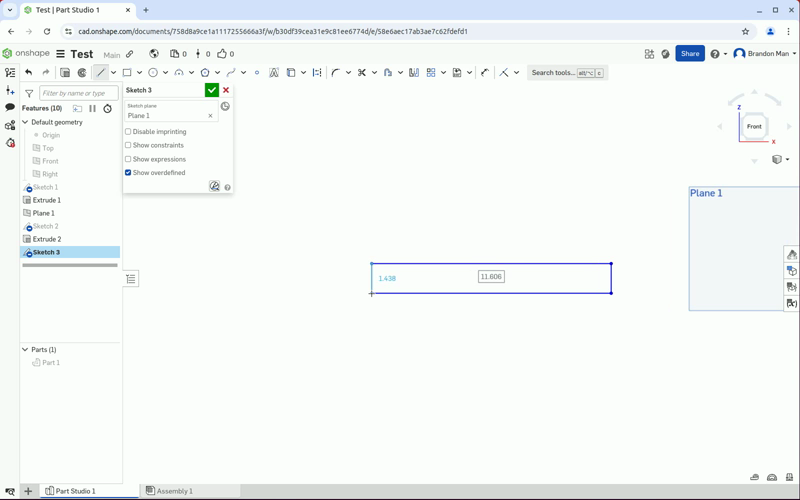
scroll(6)
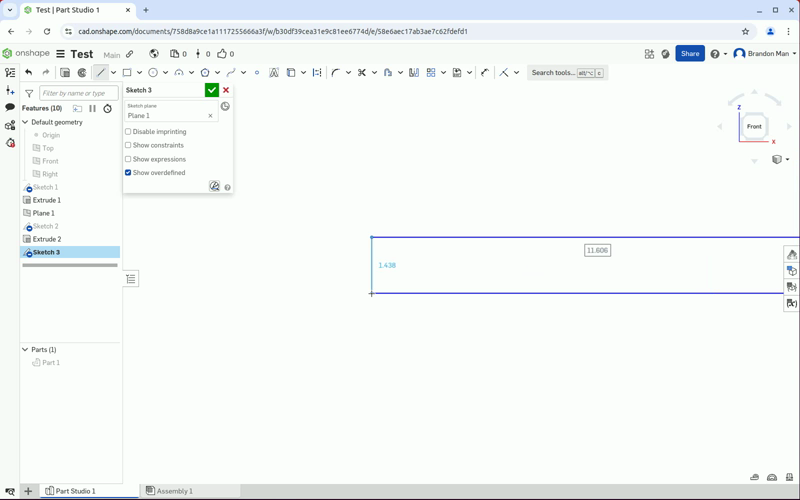
scroll(6)
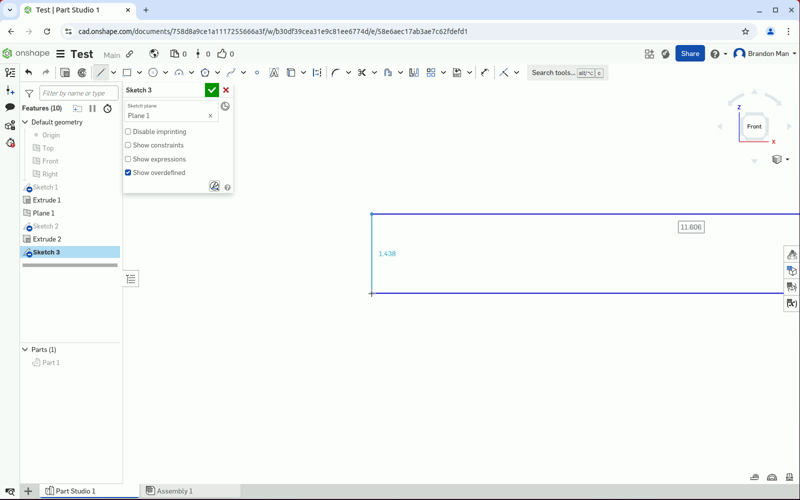
key_up(shift)
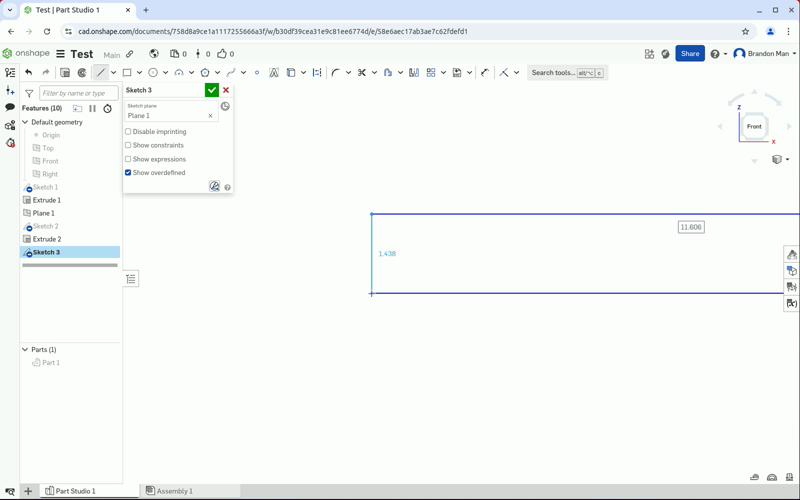
click(371, 293)
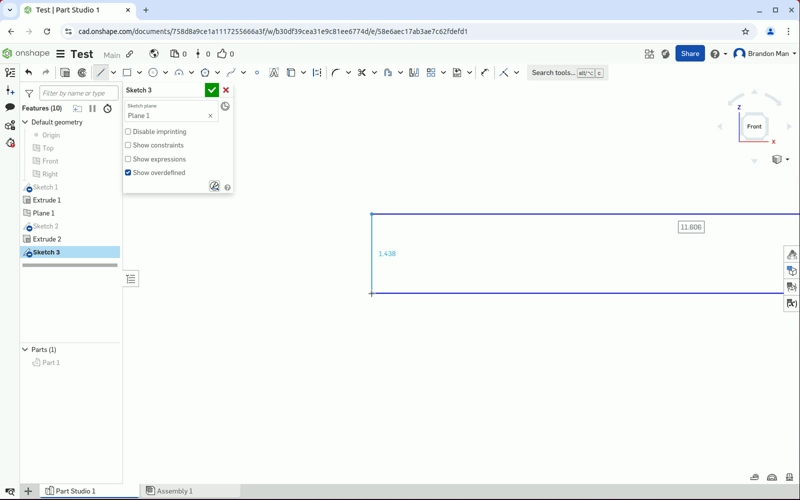
scroll(-6)
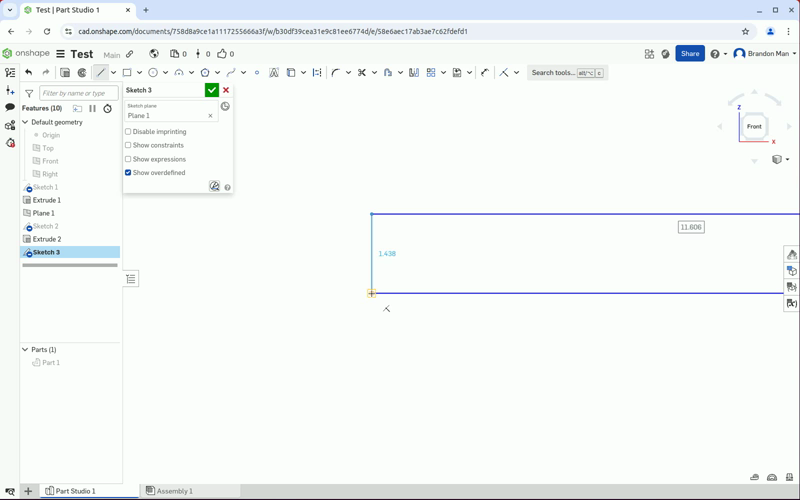
scroll(-6)
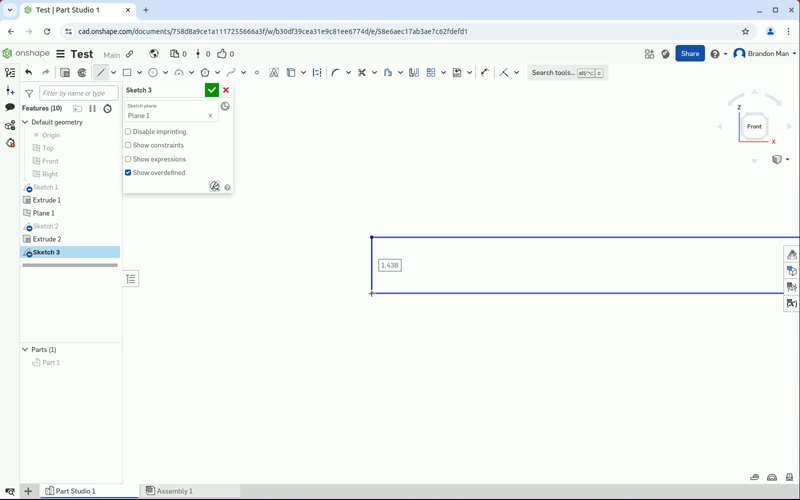
scroll(-6)
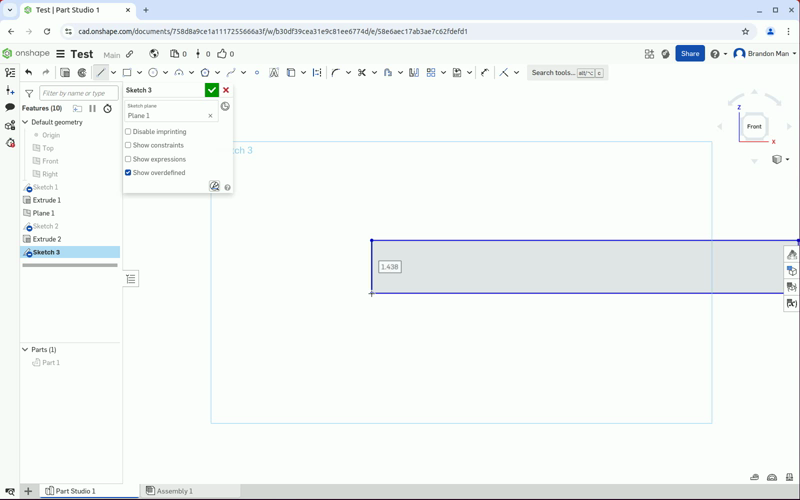
scroll(-6)
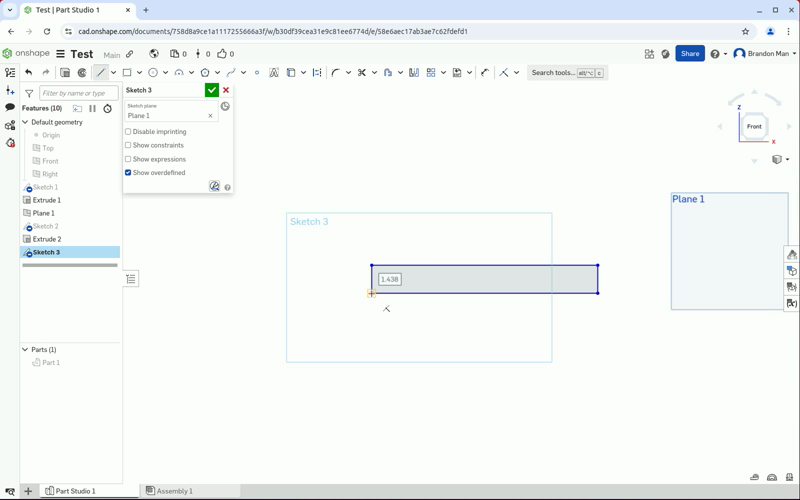
scroll(-6)
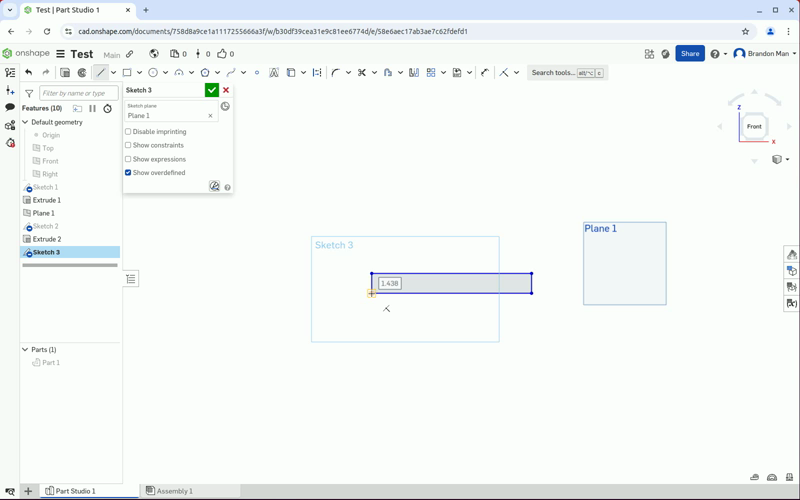
scroll(-6)
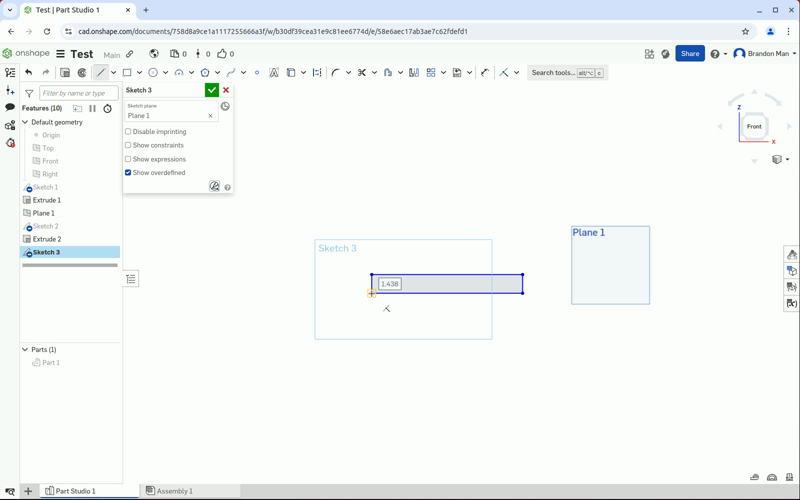
scroll(-6)
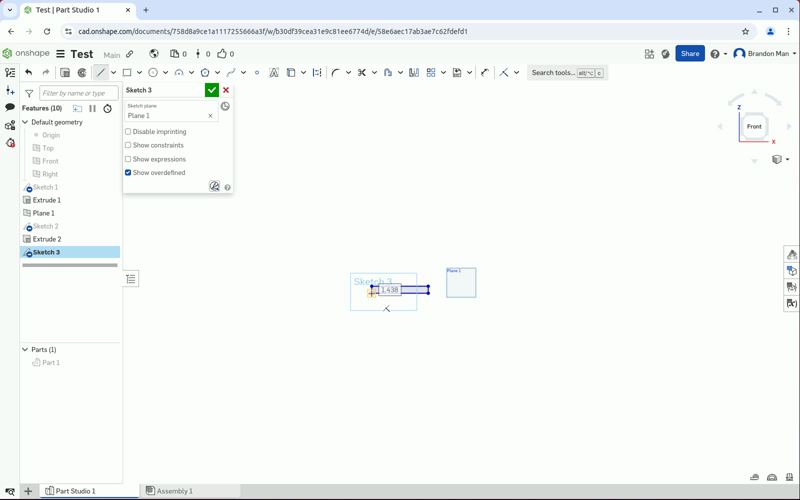
key(esc)
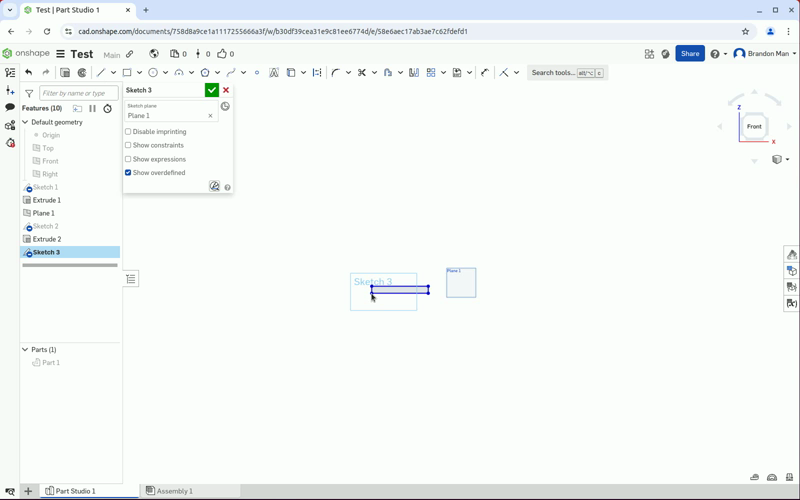
mouse_move(417, 290)
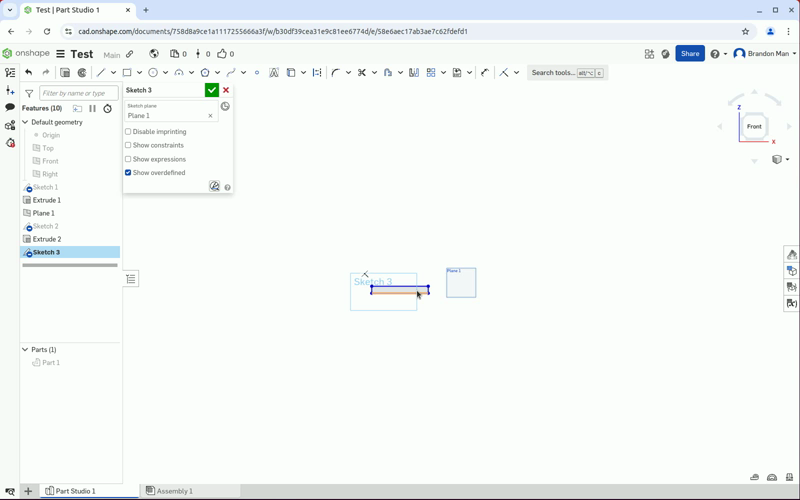
scroll(6)
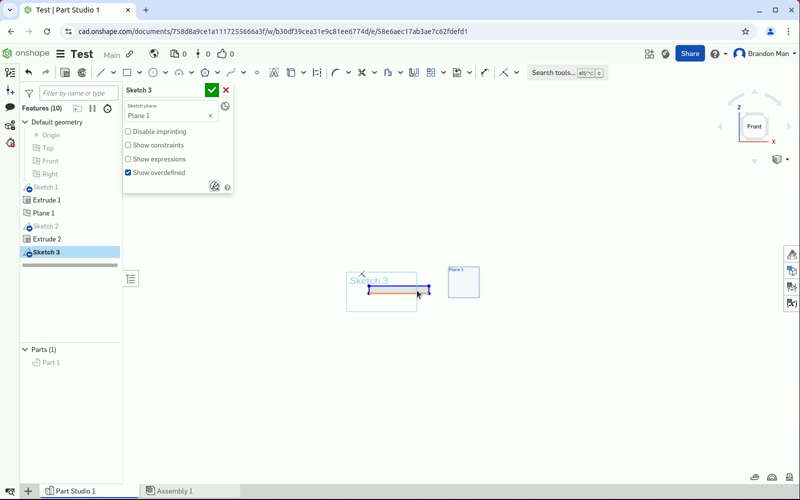
scroll(6)
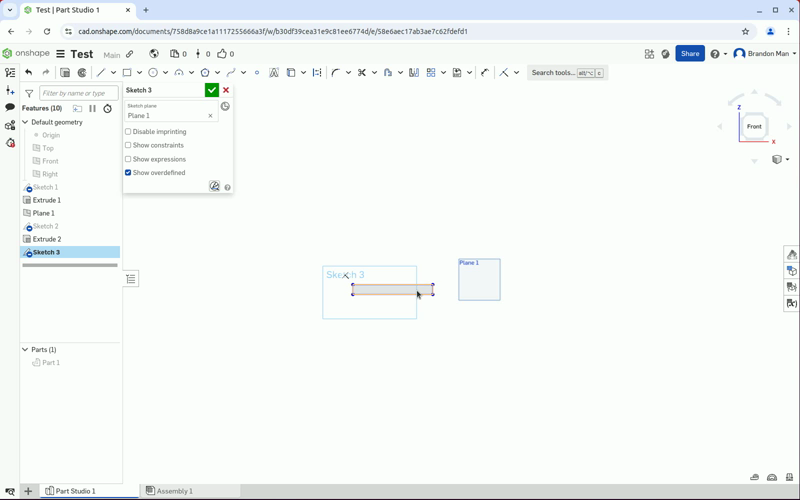
scroll(6)
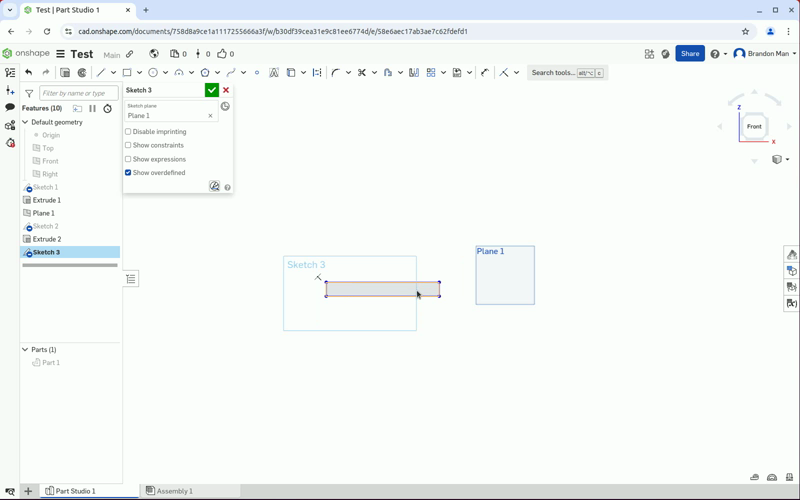
scroll(6)
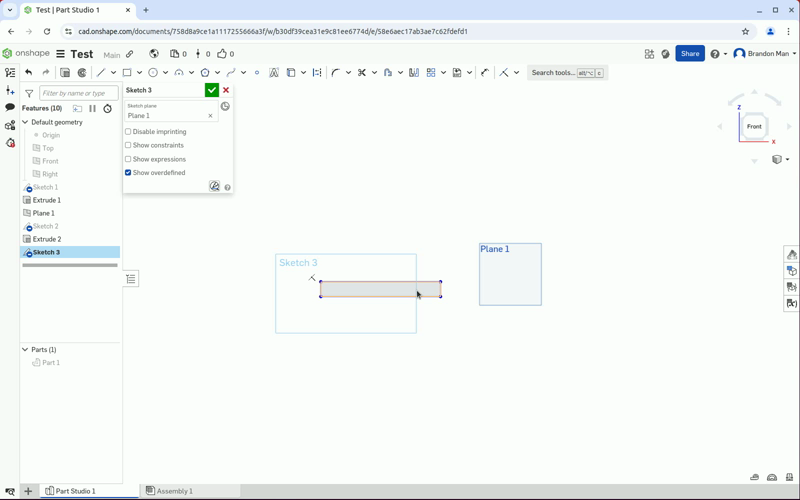
scroll(6)
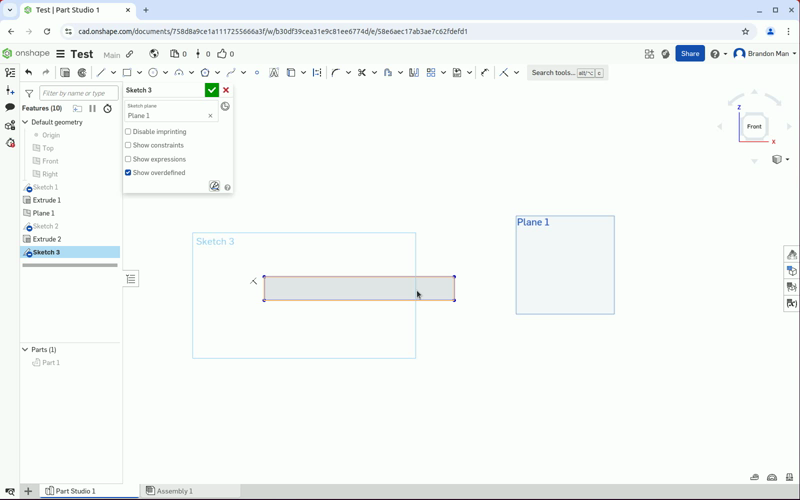
scroll(6)
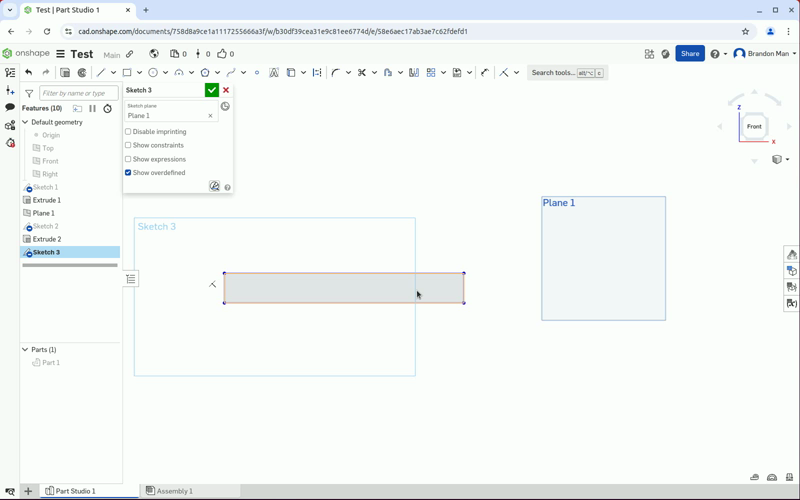
scroll(6)
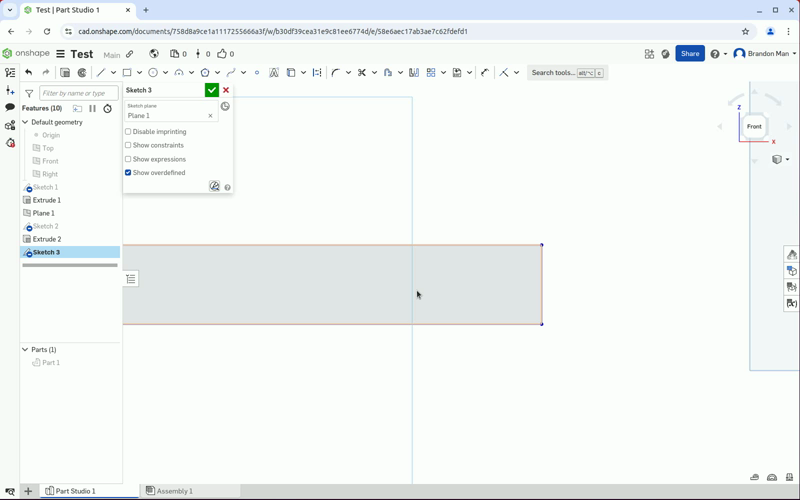
click(417, 290)
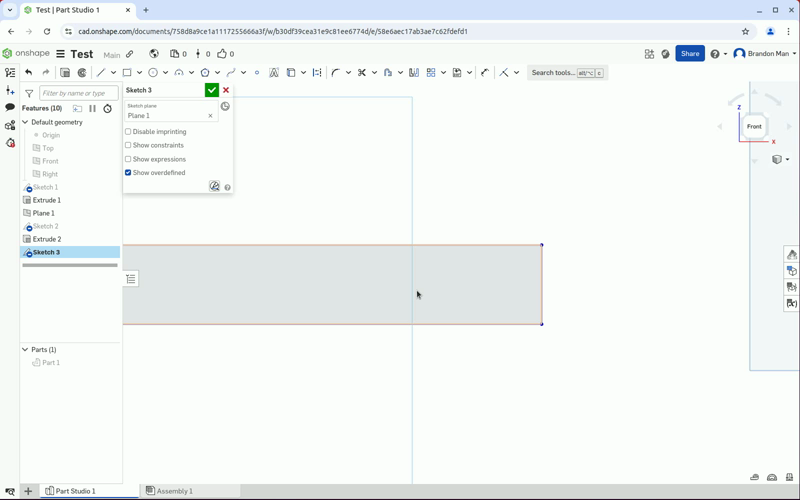
scroll(-6)
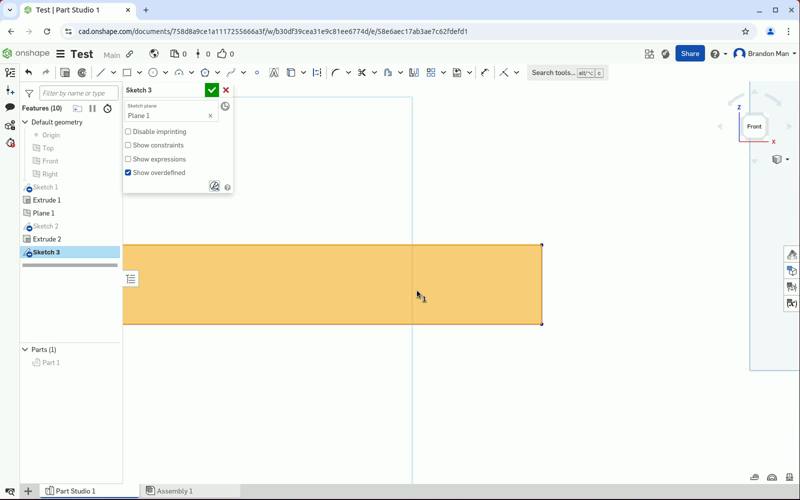
scroll(-6)
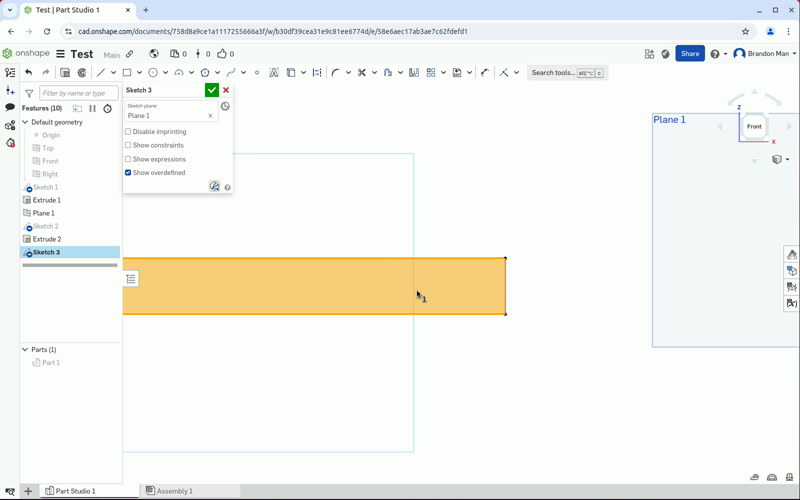
scroll(-6)
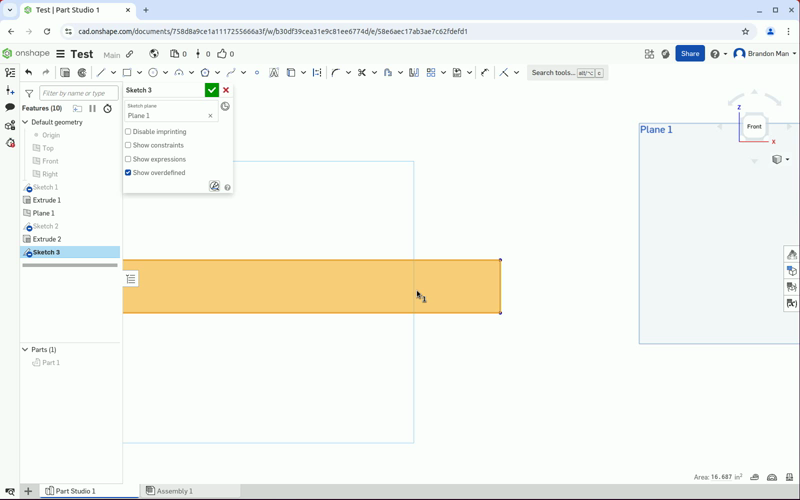
scroll(-6)
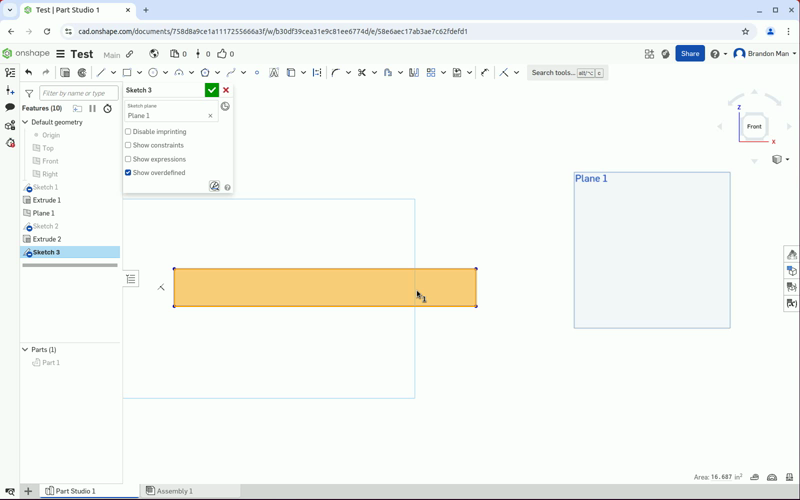
scroll(-6)
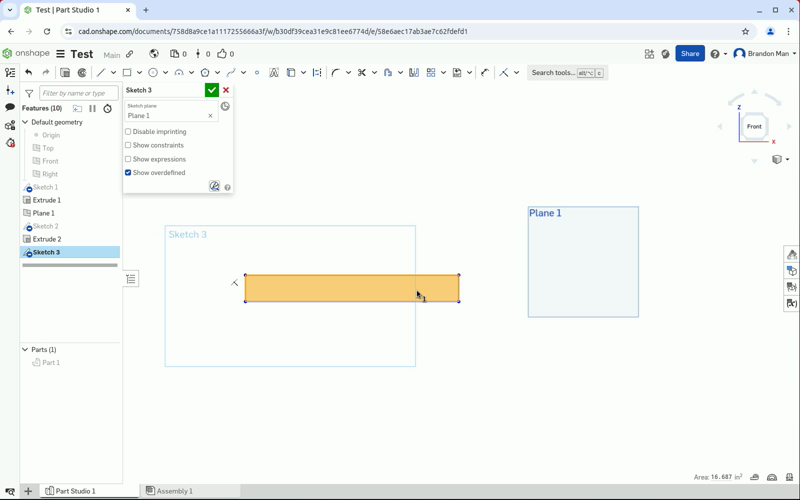
scroll(-6)
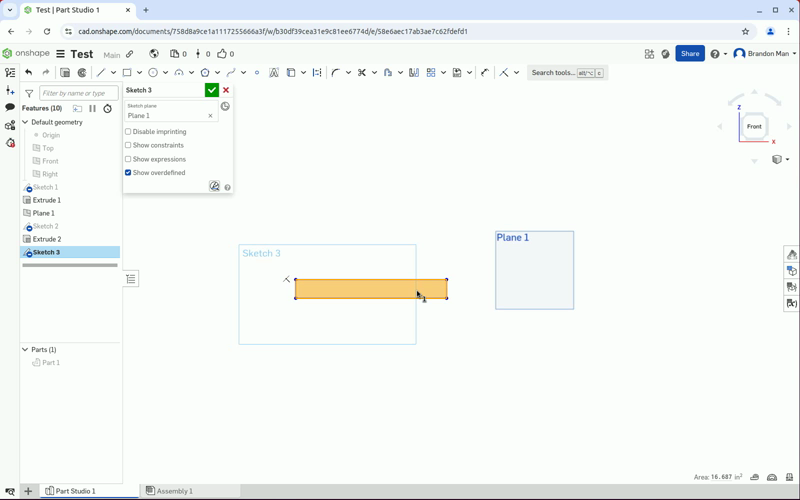
scroll(-6)
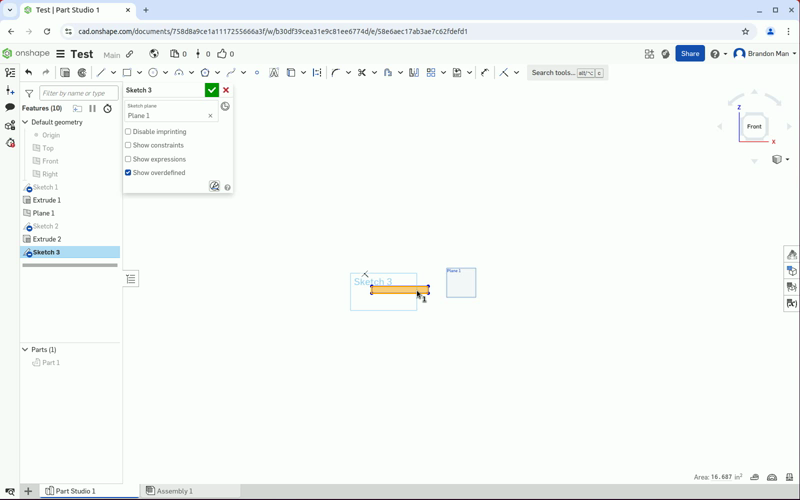
mouse_move(73, 352)
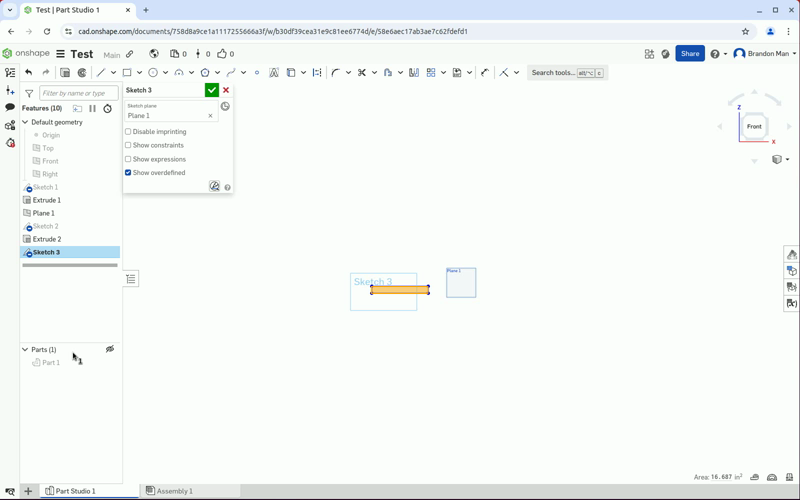
key(shift+y)
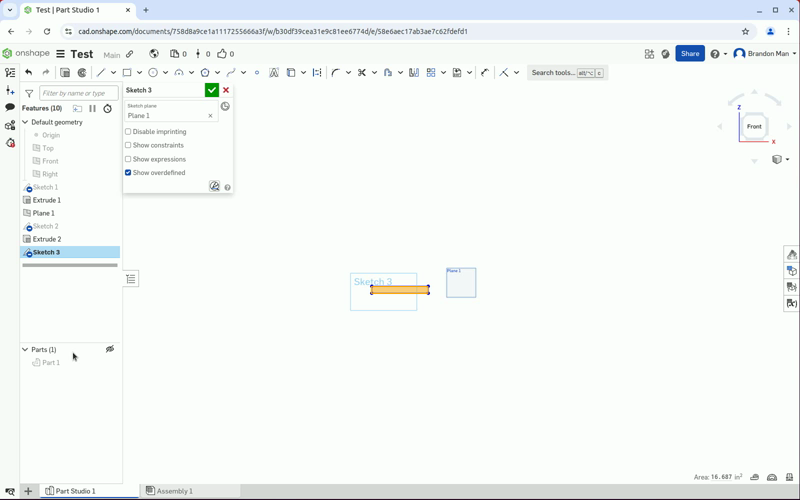
key(shift+e)
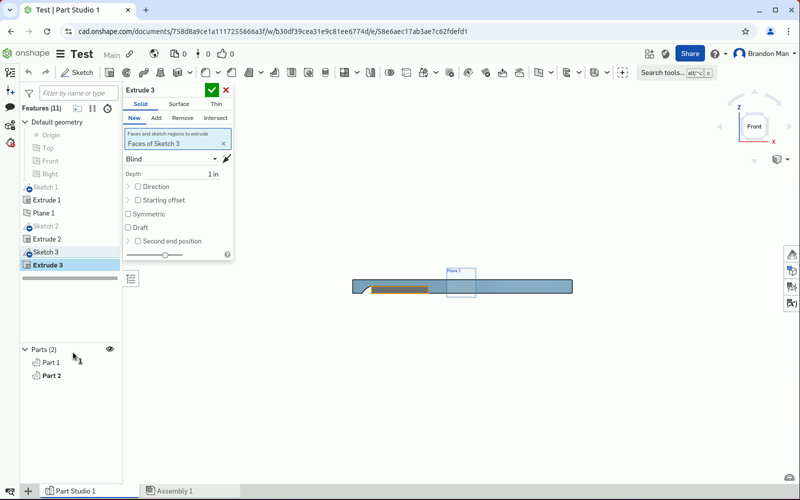
mouse_move(143, 106)
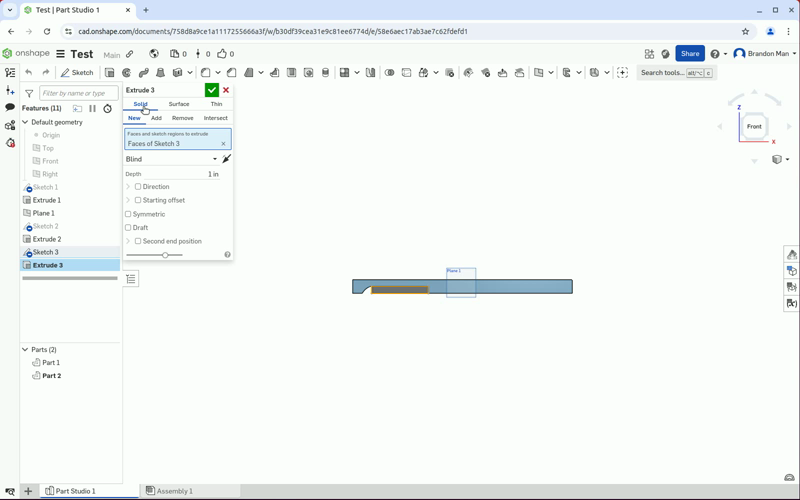
click(143, 106)
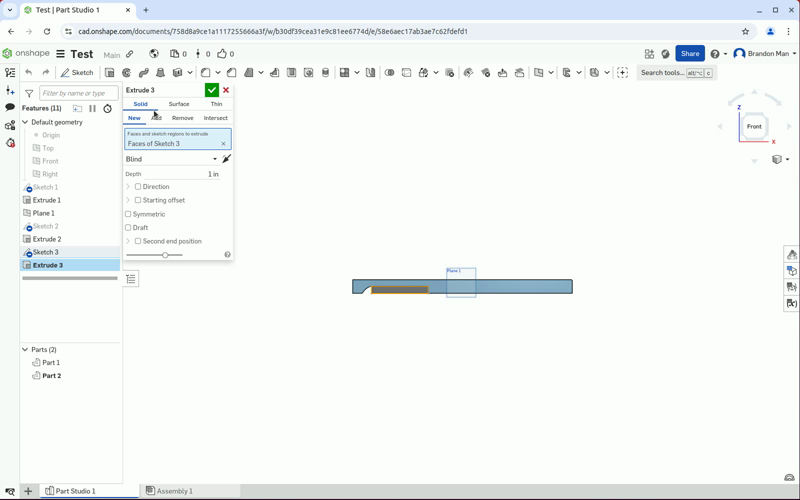
mouse_move(186, 120)
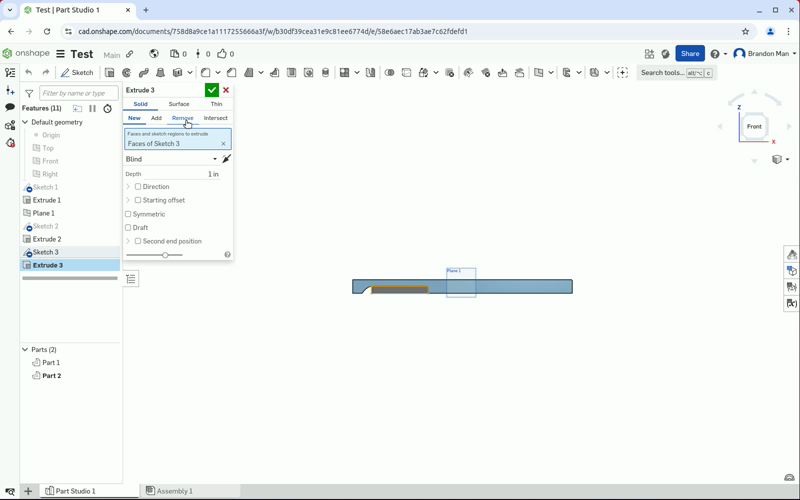
click(186, 120)
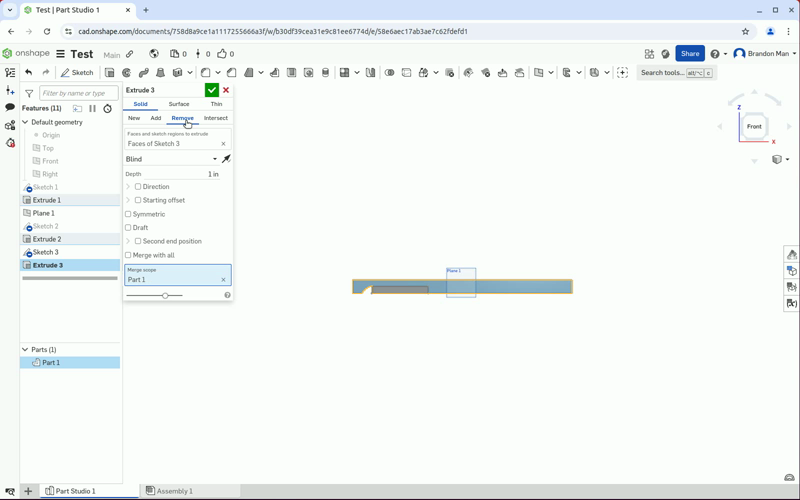
key(tab, 4)
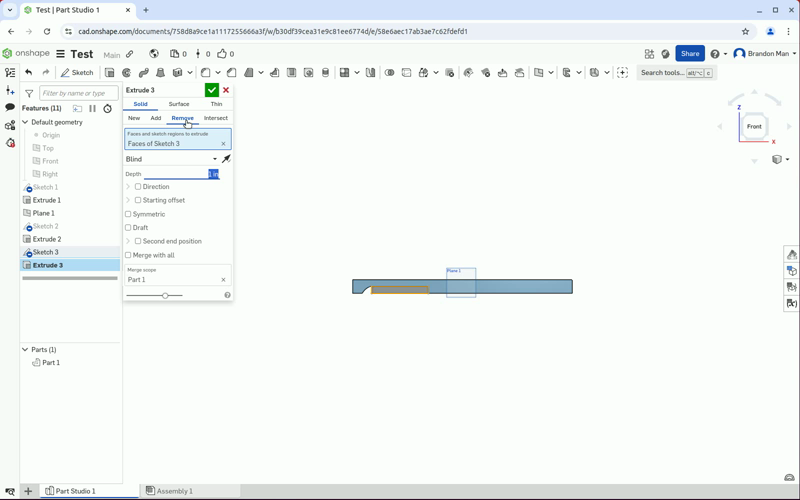
text(0.722)
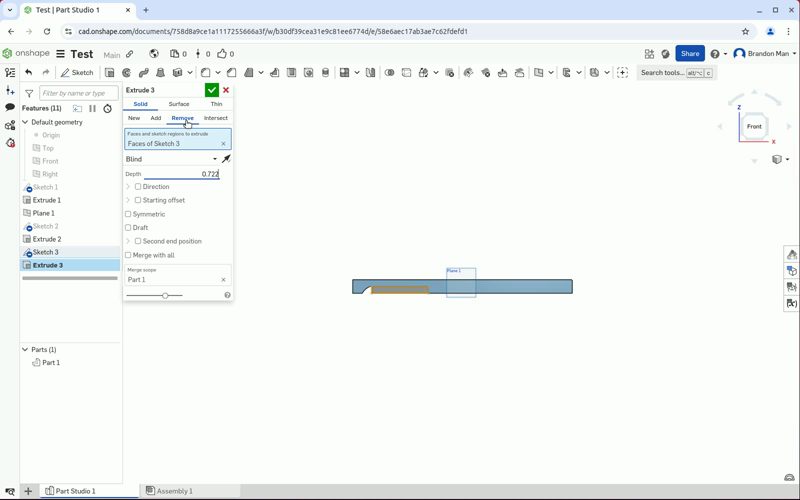
key(tab, 6)
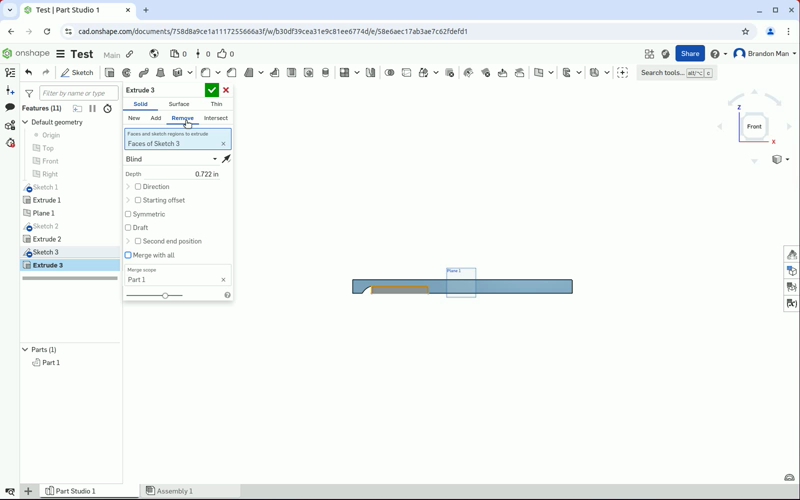
key(space)
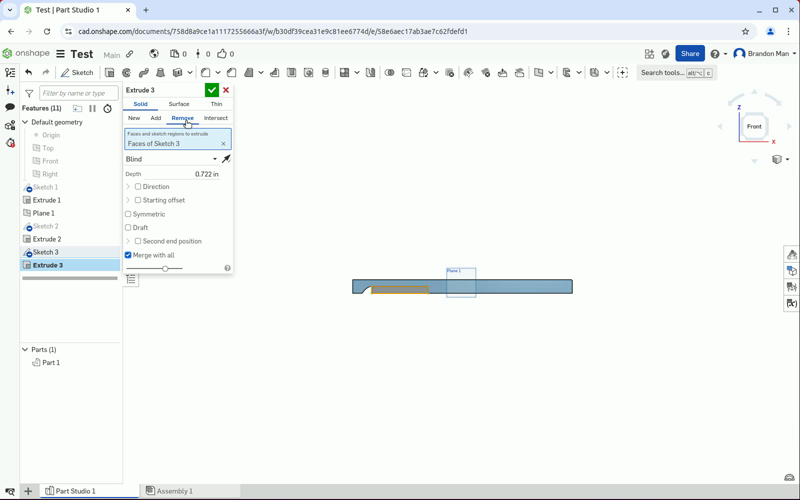
key(enter)
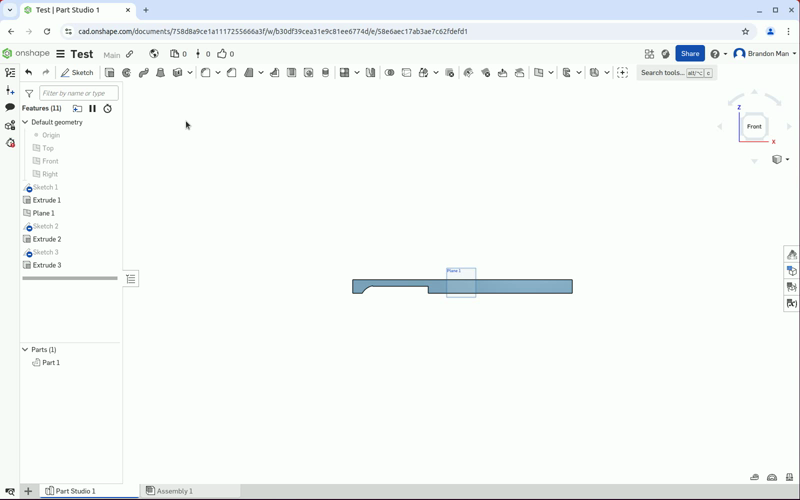
key(shift+h)
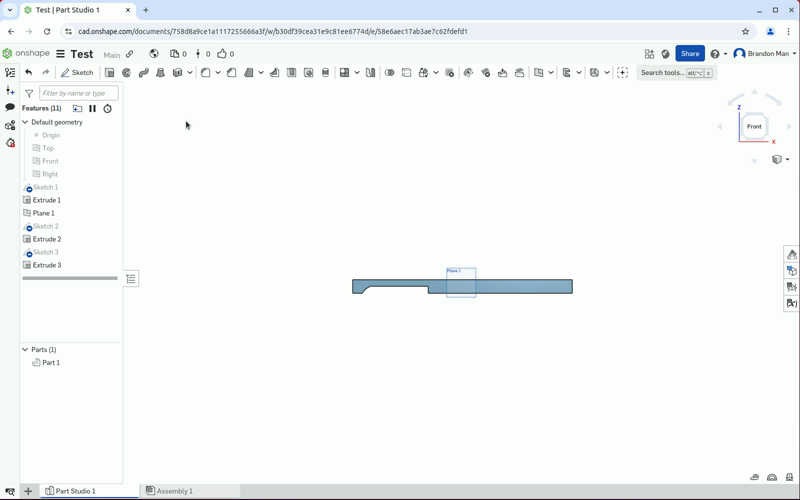
key(shift+h)
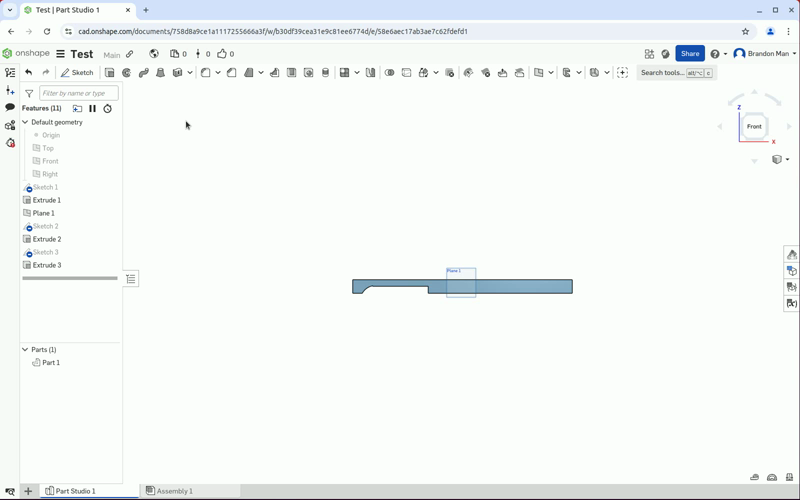
mouse_move(73, 189)
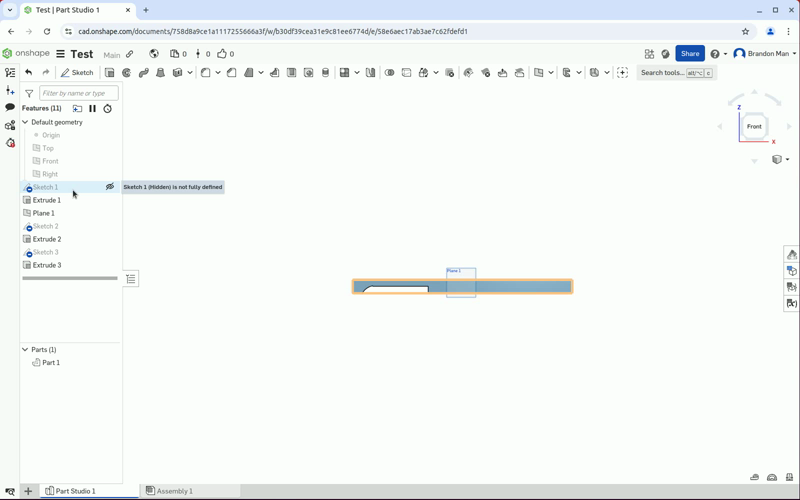
click(73, 189)
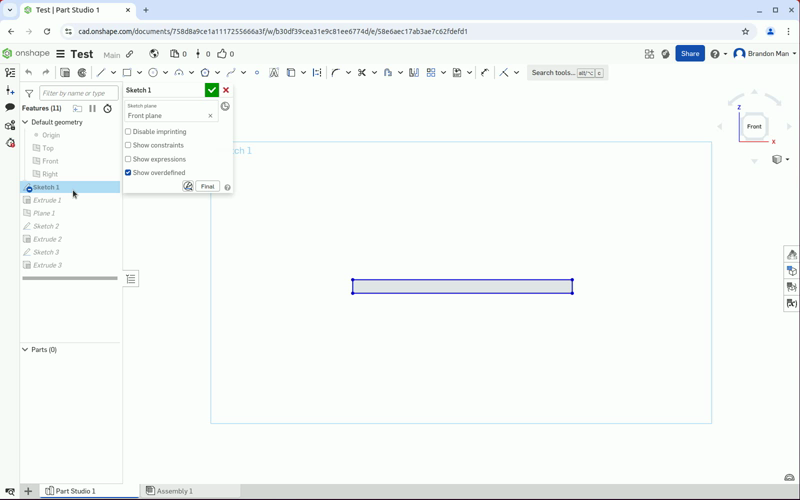
mouse_move(229, 92)
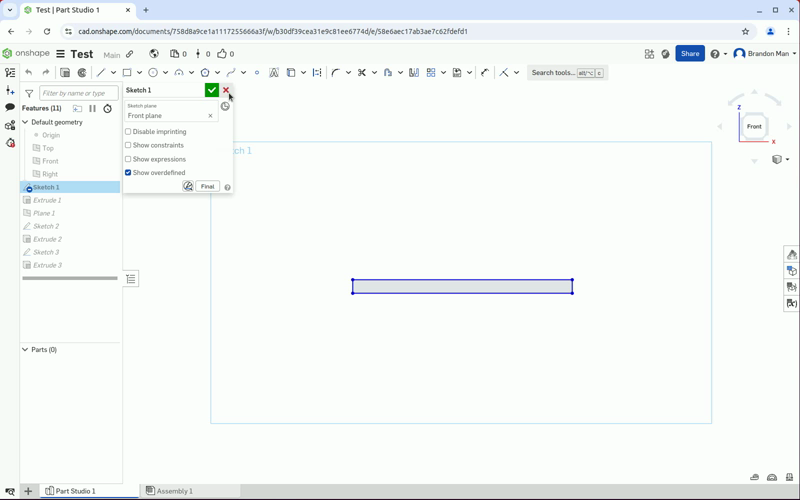
click(229, 92)
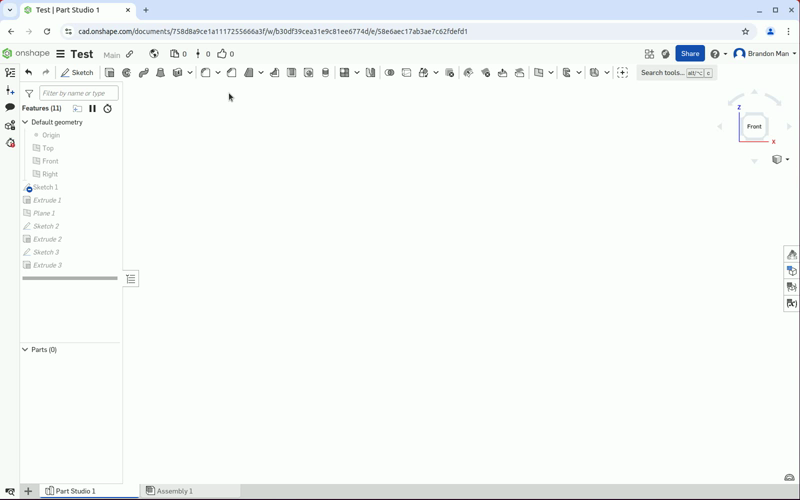
key(shift+s)
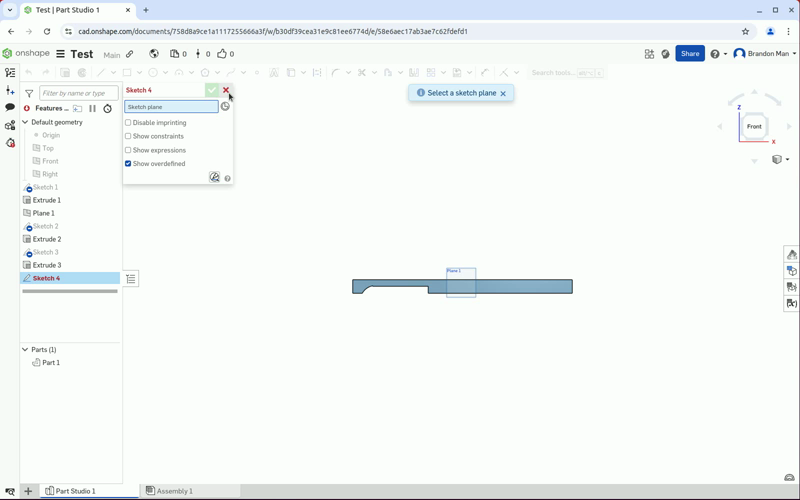
mouse_move(73, 215)
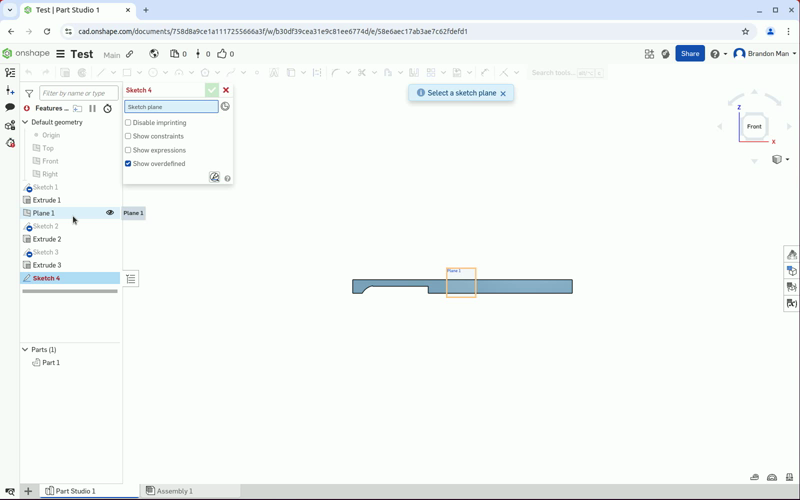
click(73, 215)
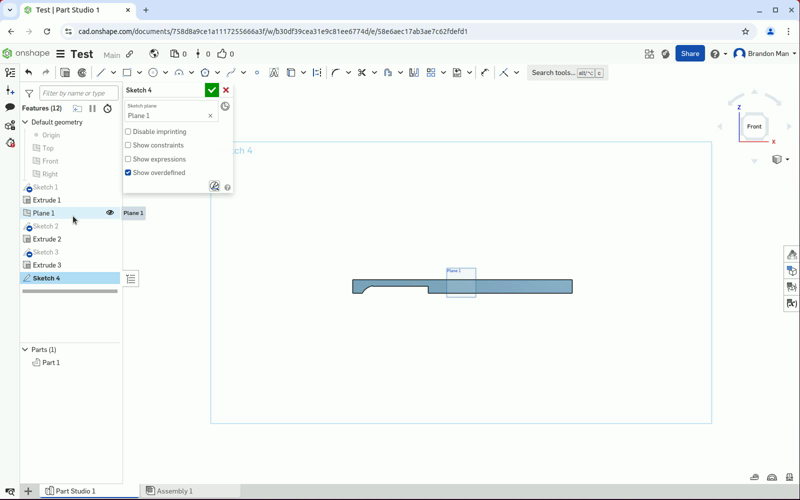
mouse_move(73, 352)
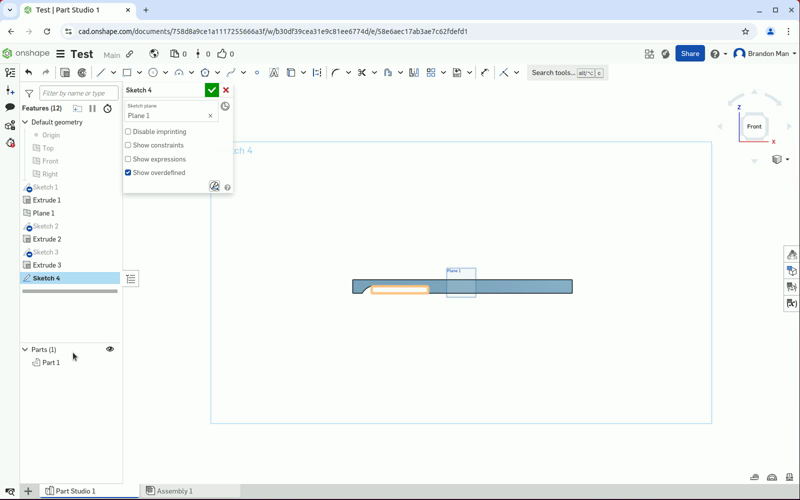
key(y)
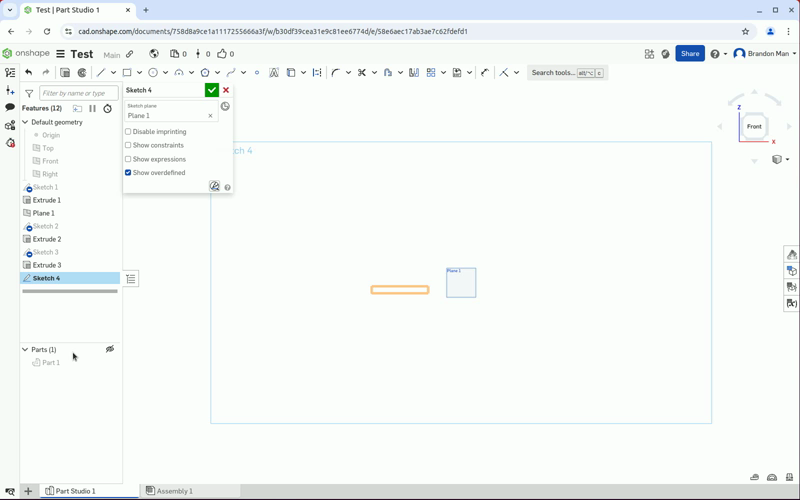
key(l)
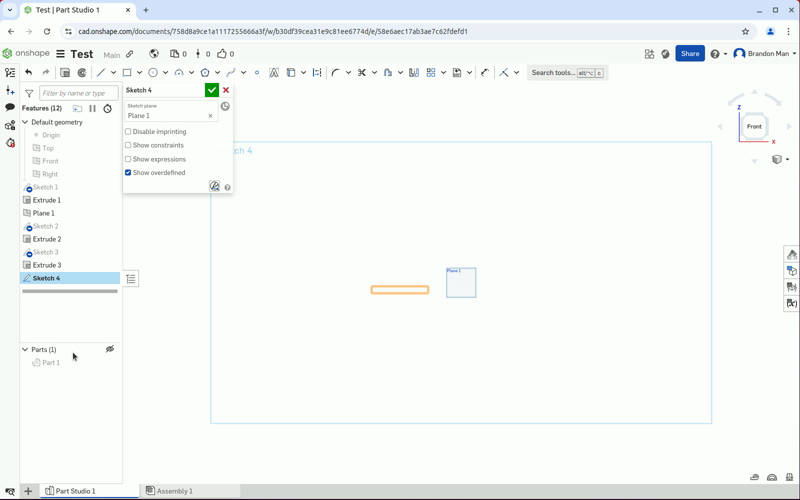
key_down(shift)
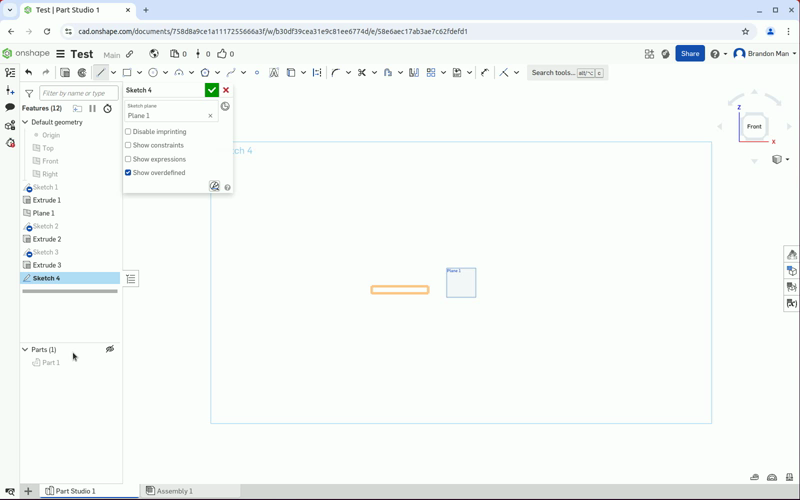
mouse_move(429, 293)
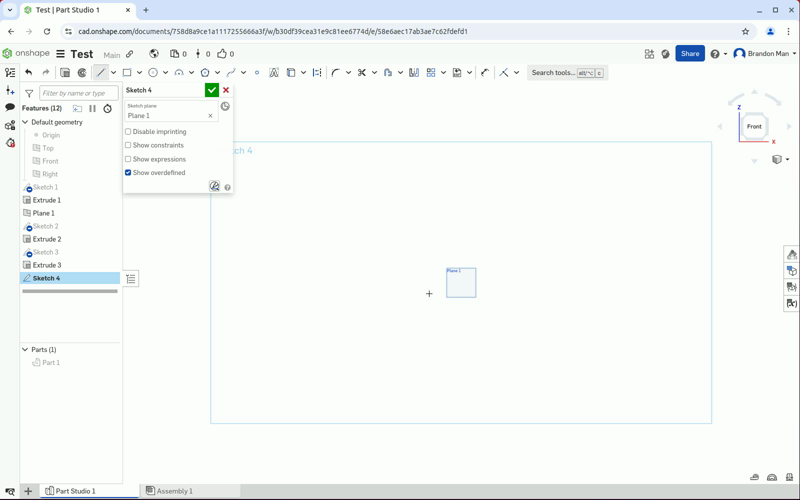
click(429, 293)
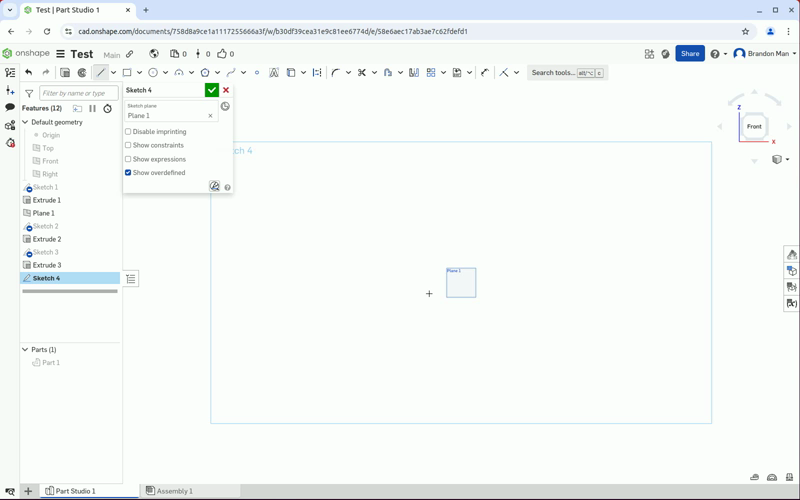
key_up(shift)
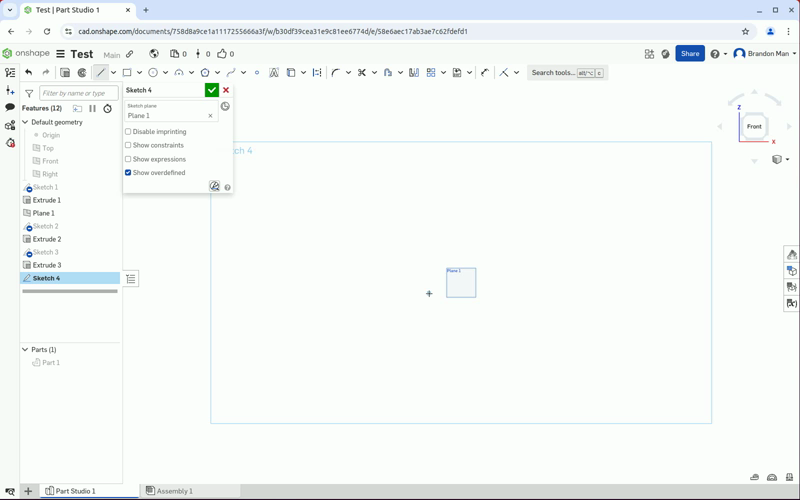
key_down(shift)
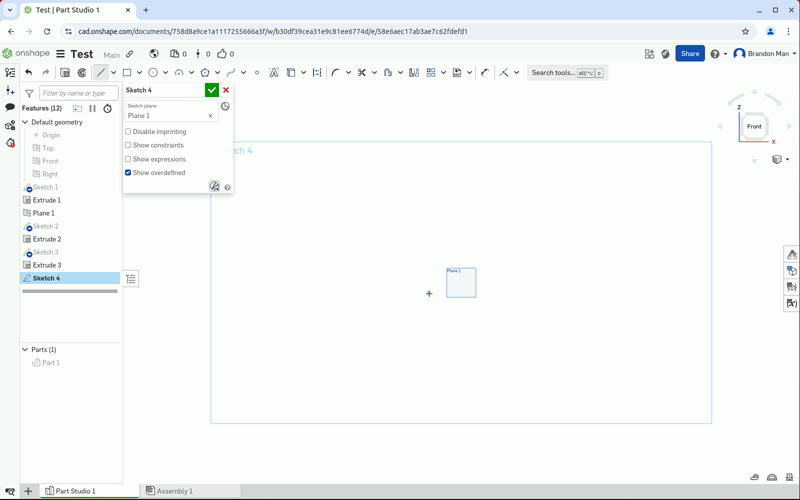
mouse_move(459, 293)
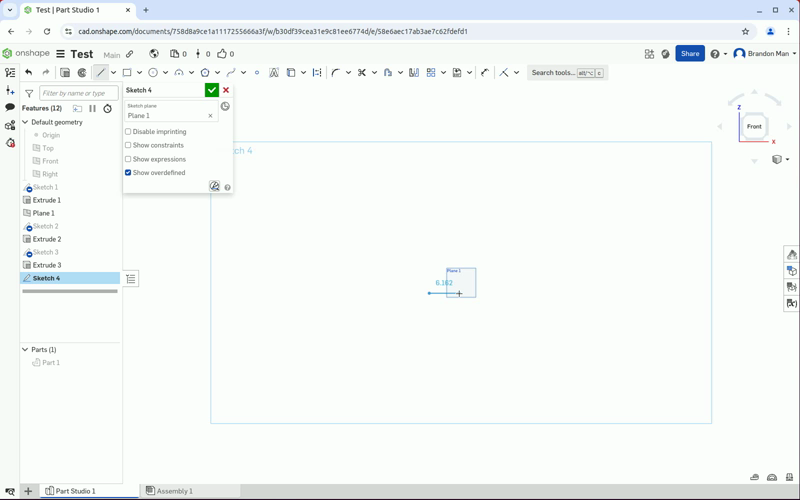
mouse_move(438, 293)
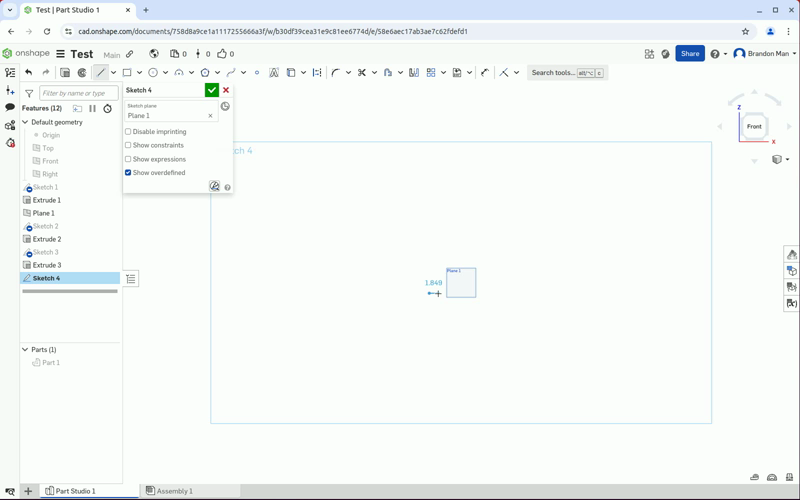
click(438, 293)
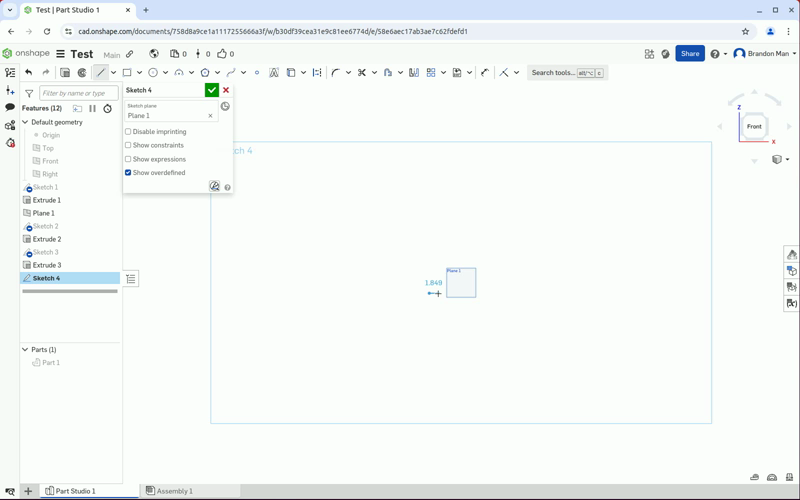
key_up(shift)
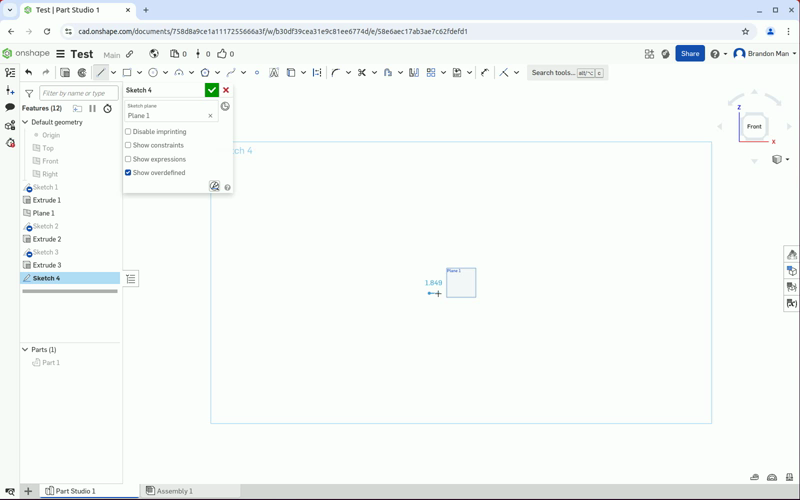
key(esc)
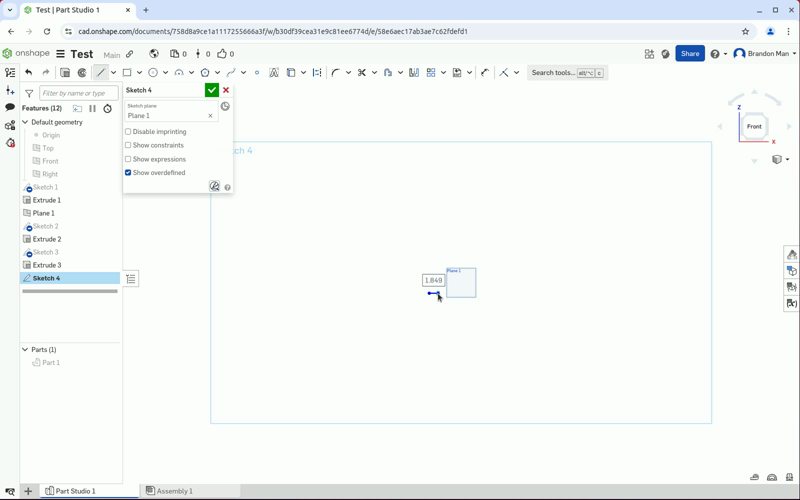
key(a)
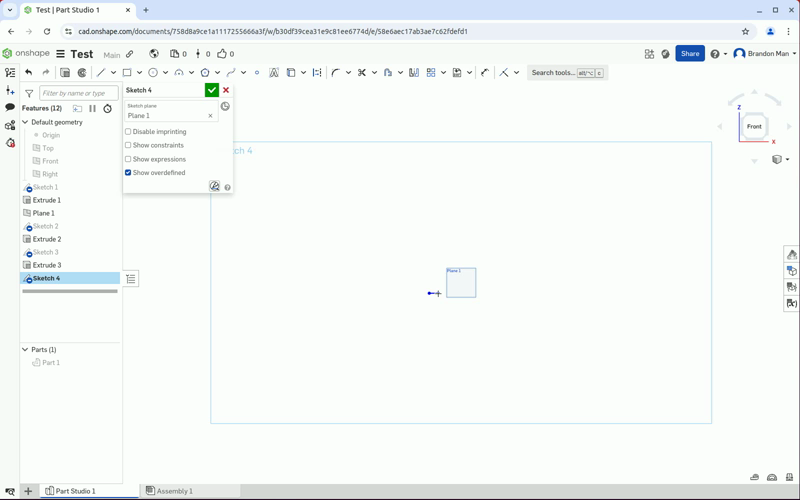
mouse_move(438, 293)
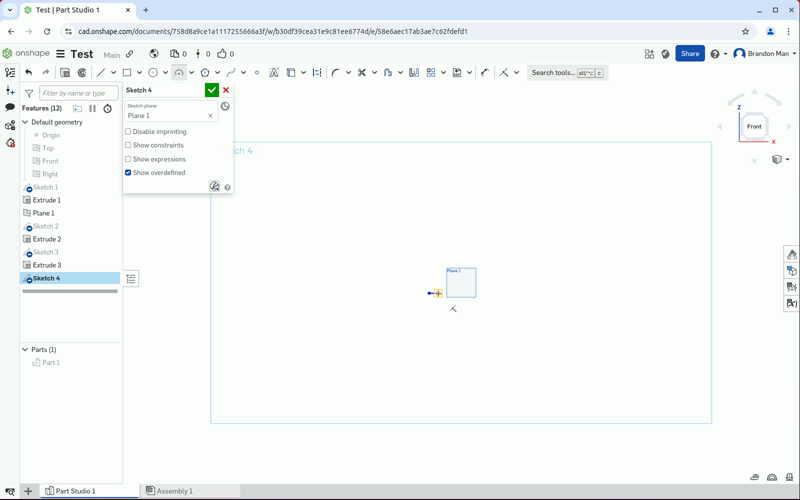
click(438, 293)
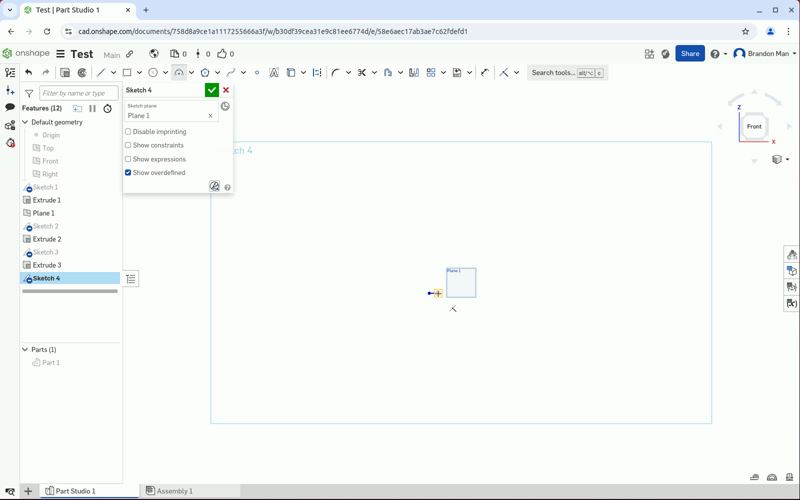
key_down(shift)
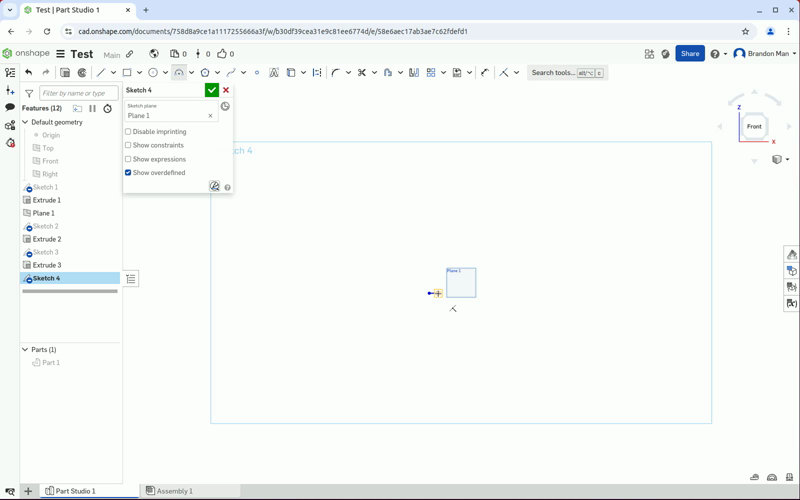
mouse_move(429, 285)
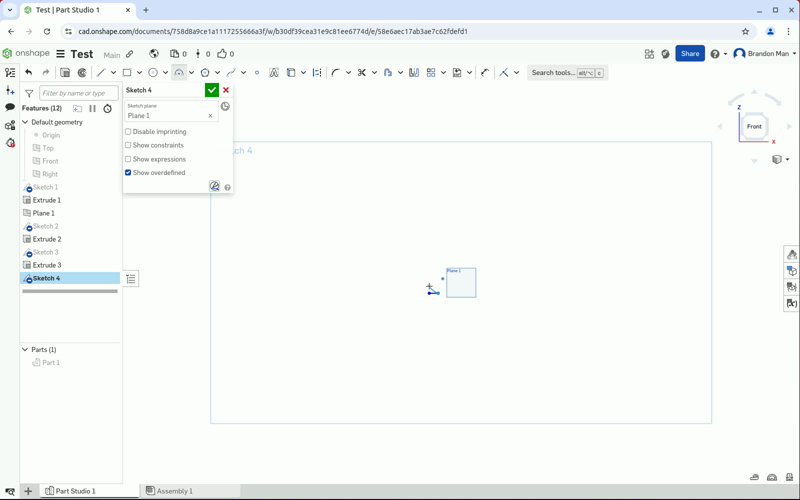
click(429, 285)
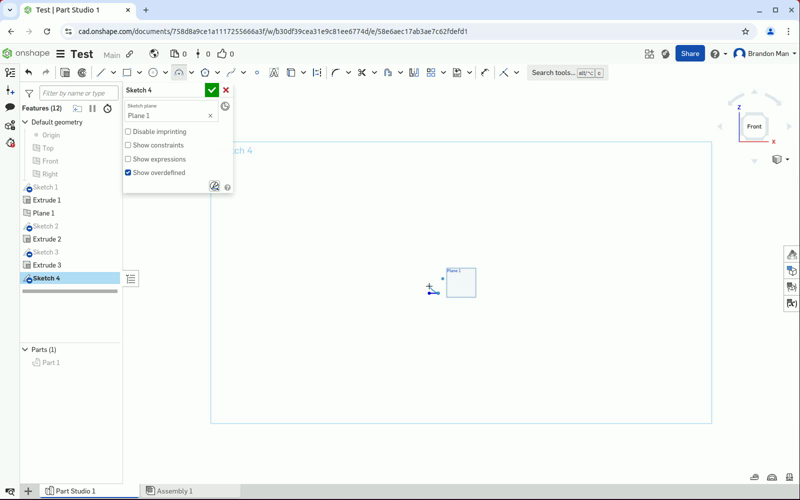
mouse_move(434, 288)
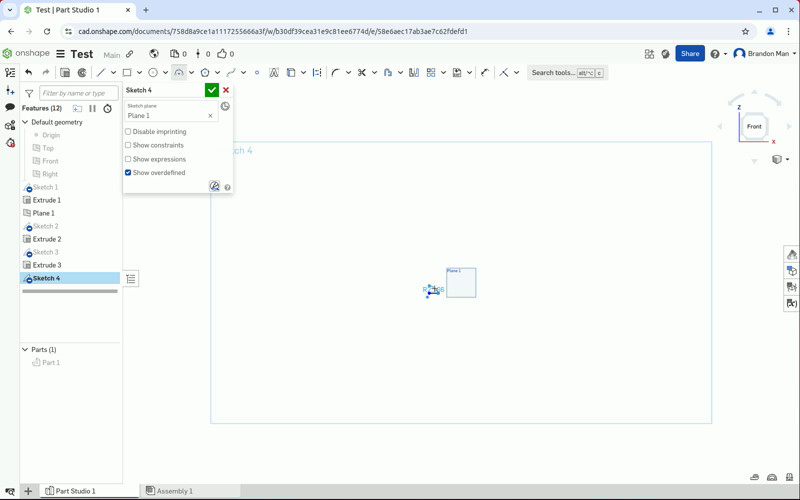
click(434, 288)
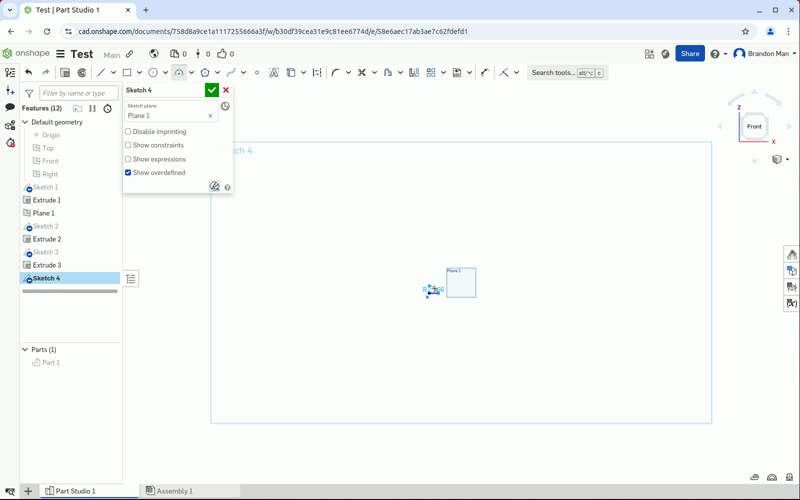
key_up(shift)
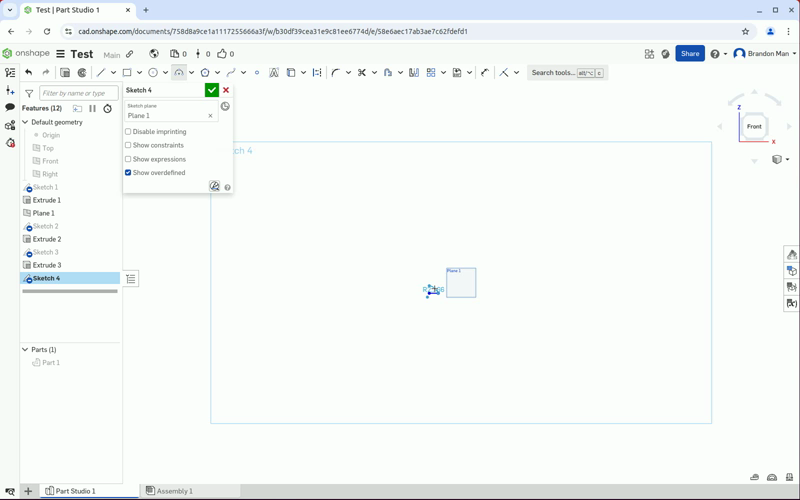
key(esc)
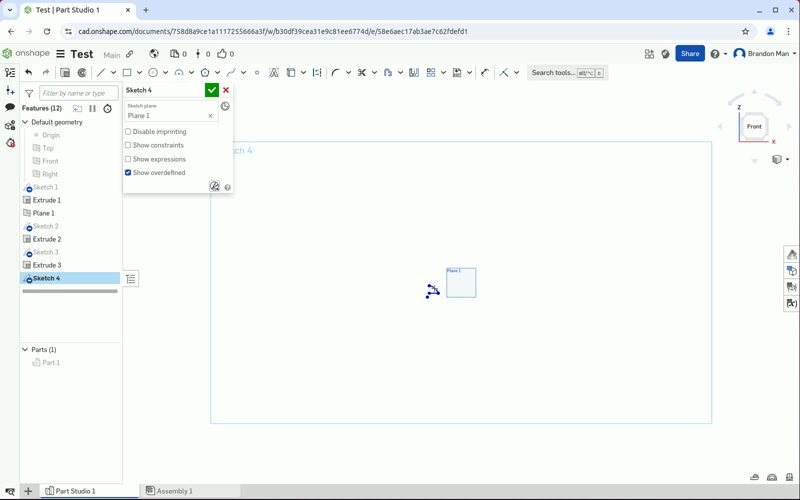
key(l)
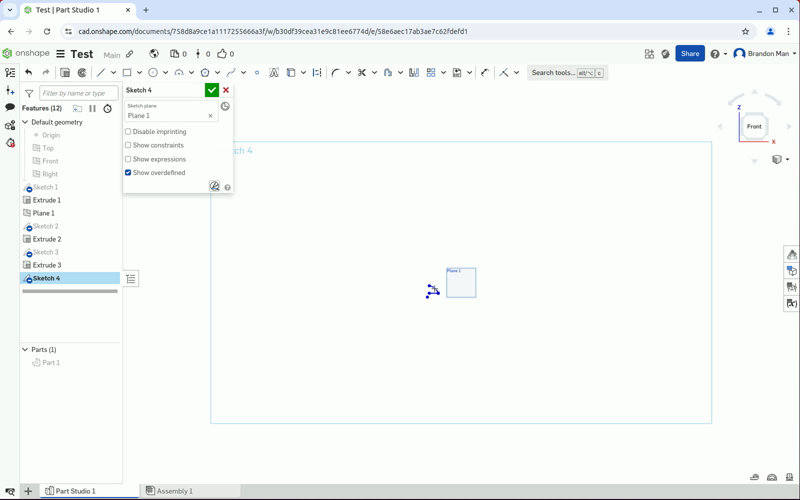
mouse_move(429, 285)
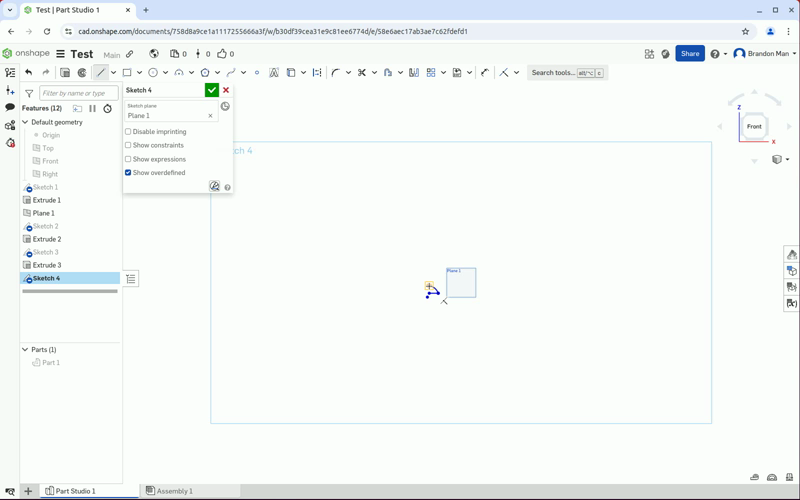
click(429, 285)
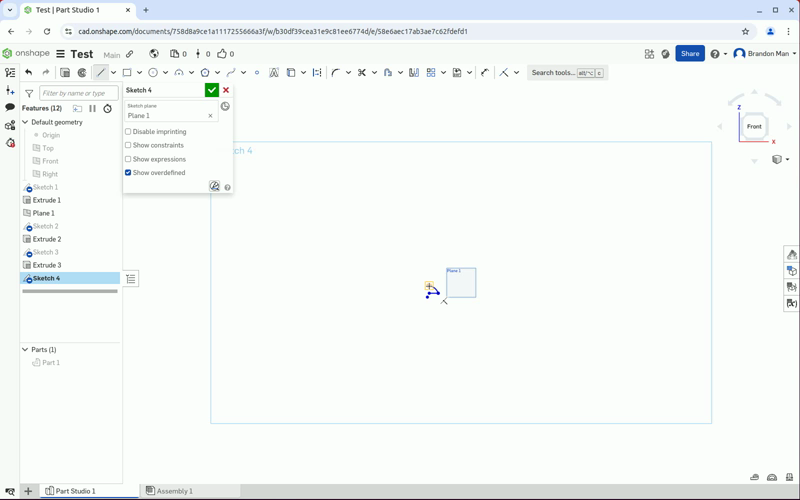
mouse_move(459, 285)
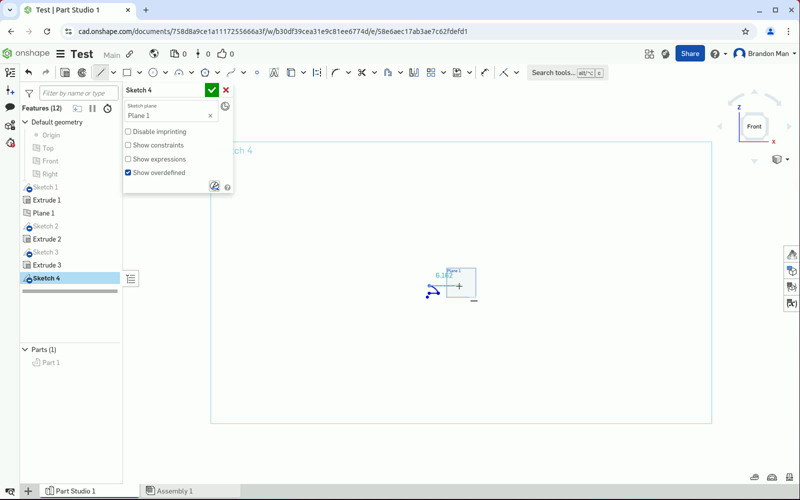
key_down(shift)
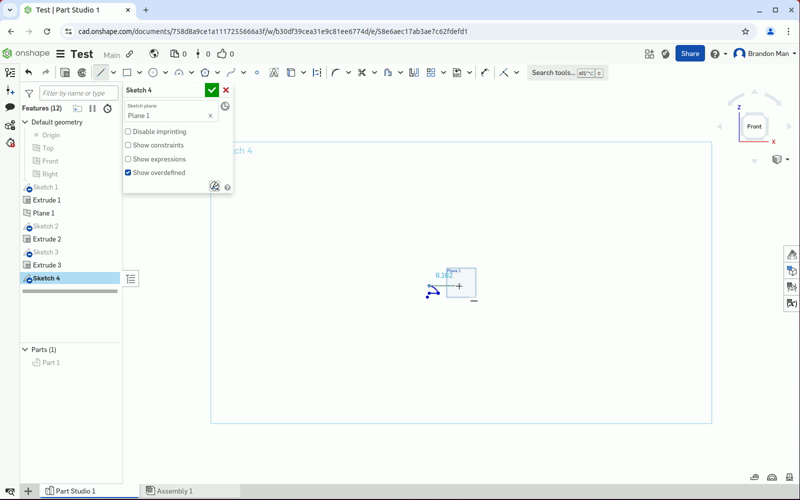
mouse_move(429, 293)
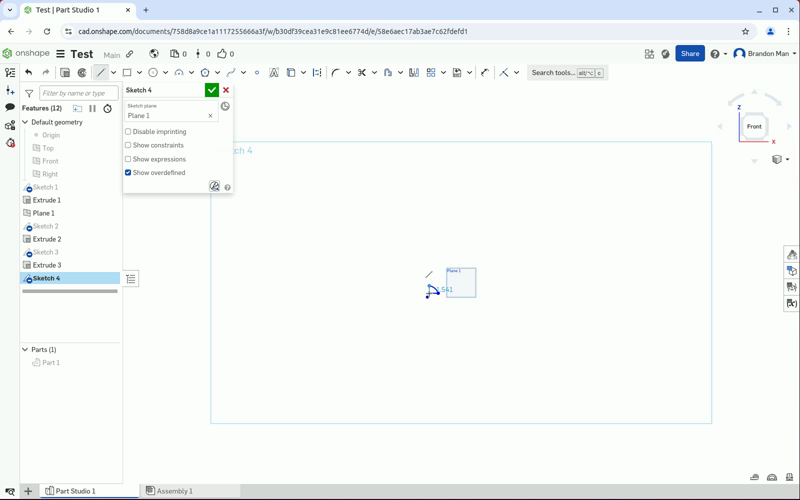
scroll(6)
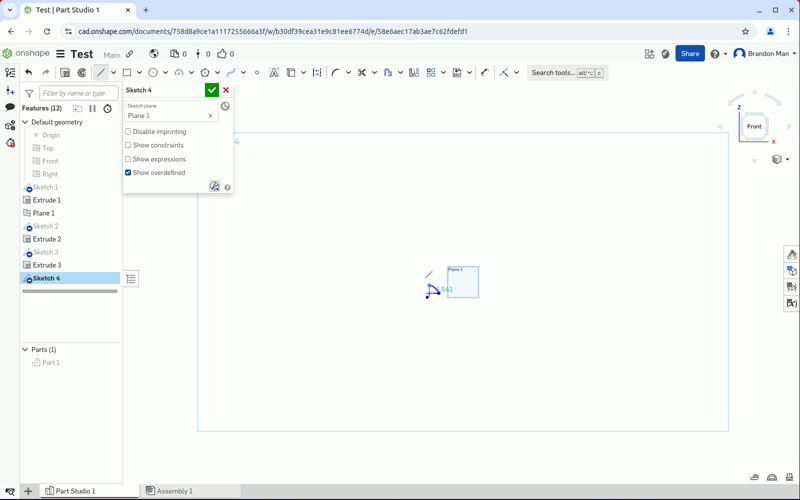
scroll(6)
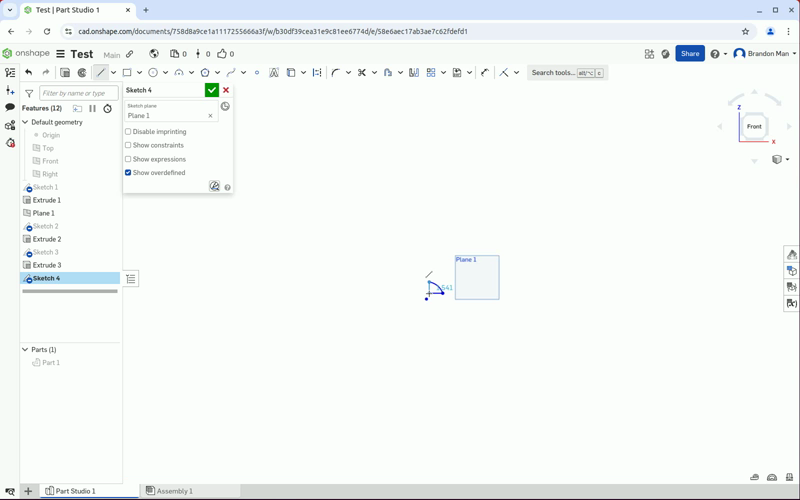
scroll(6)
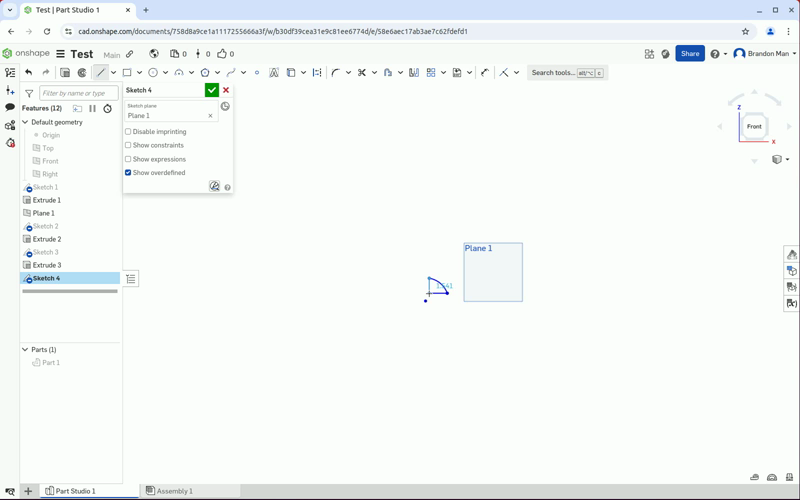
scroll(6)
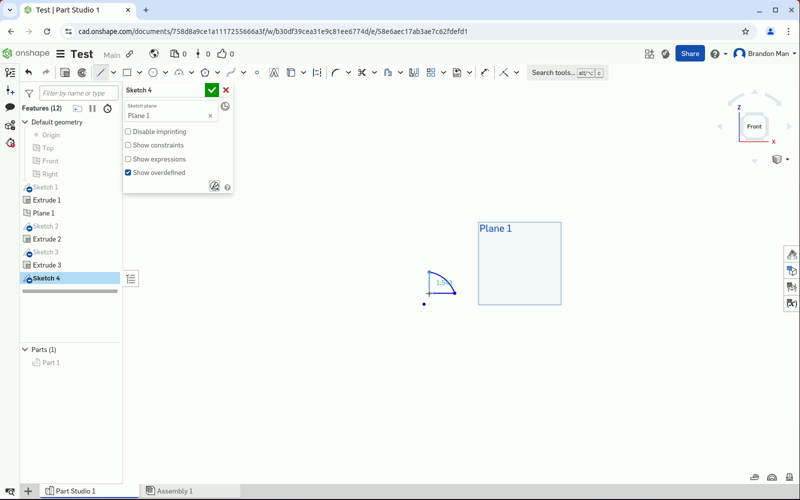
scroll(6)
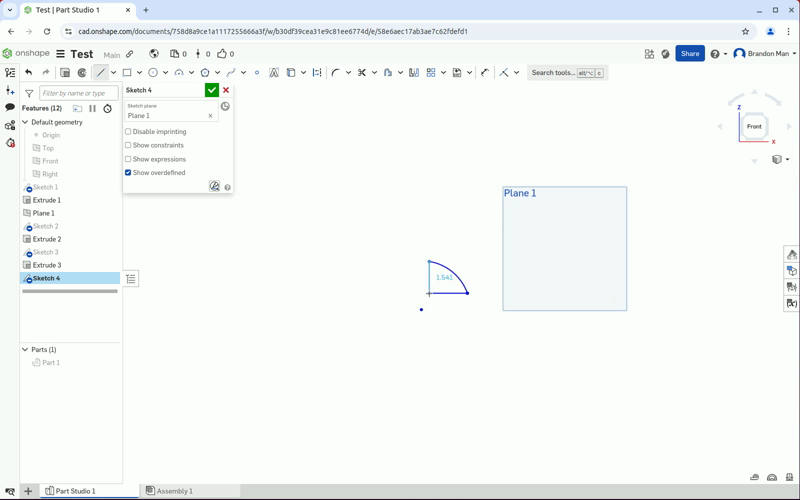
scroll(6)
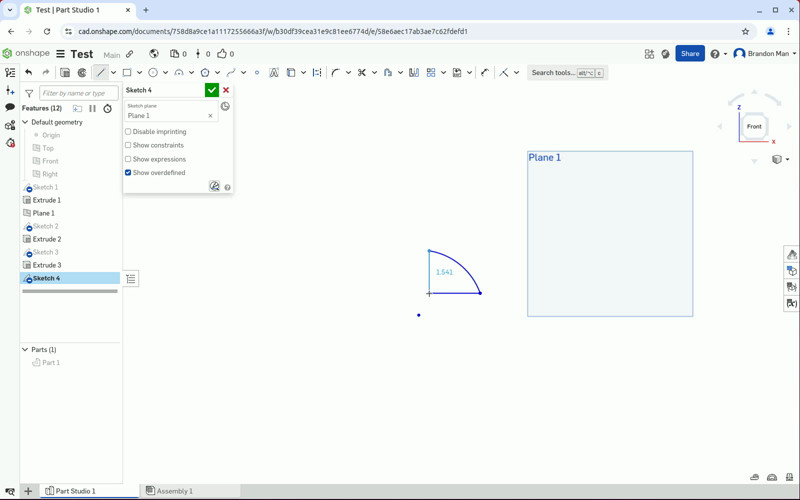
scroll(6)
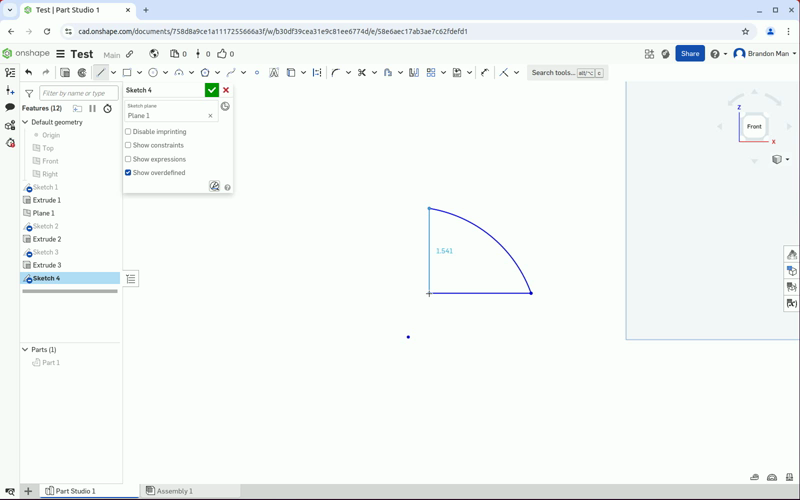
key_up(shift)
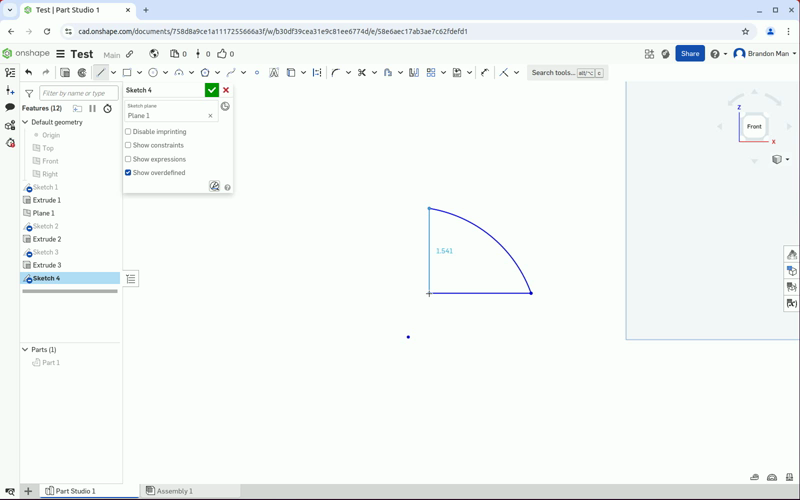
click(429, 293)
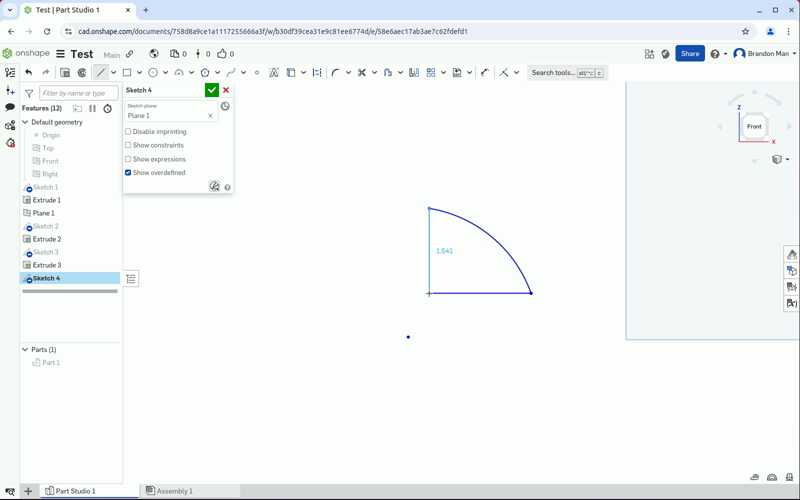
scroll(-6)
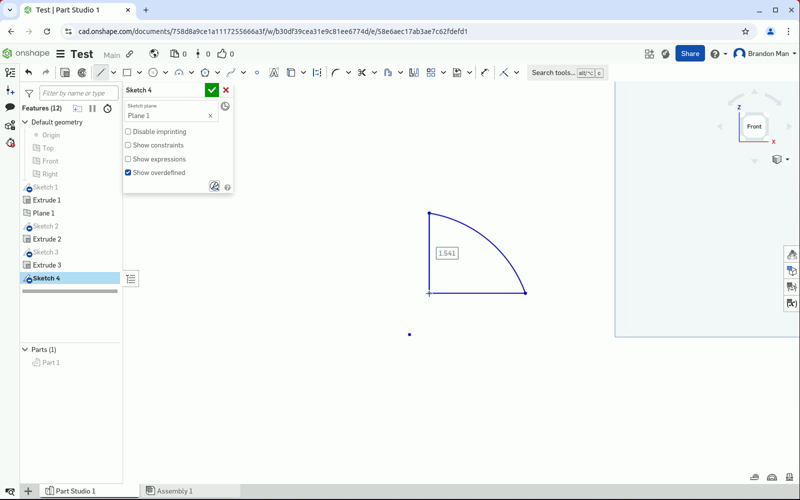
scroll(-6)
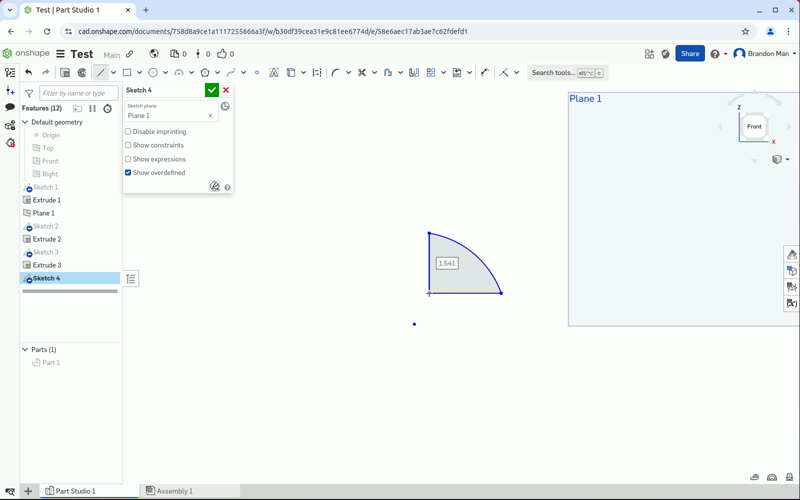
scroll(-6)
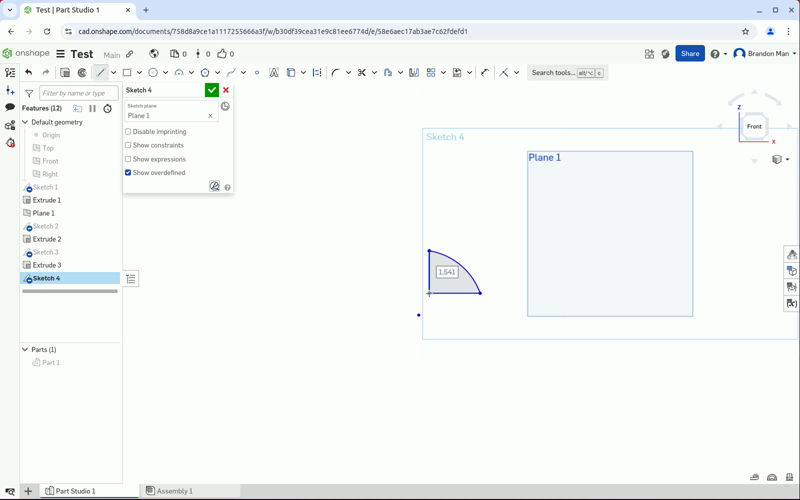
scroll(-6)
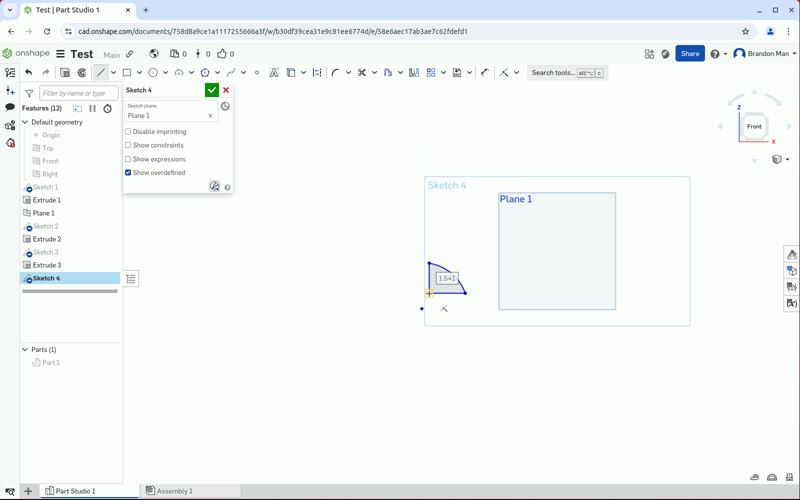
scroll(-6)
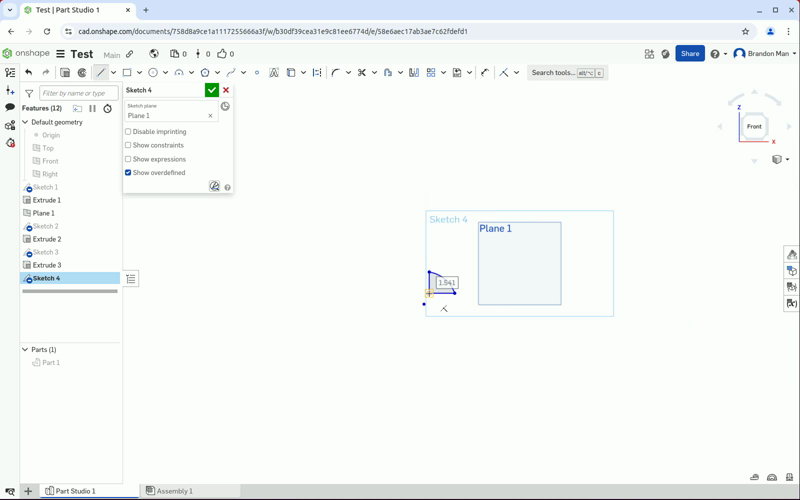
scroll(-6)
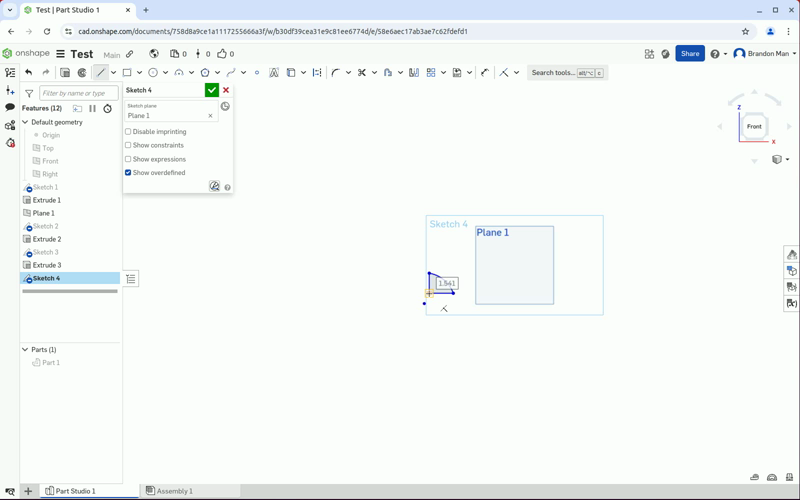
scroll(-6)
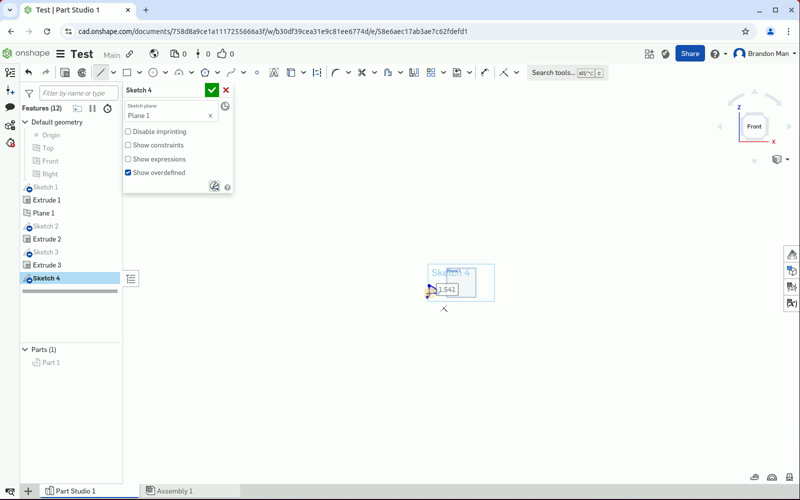
key(esc)
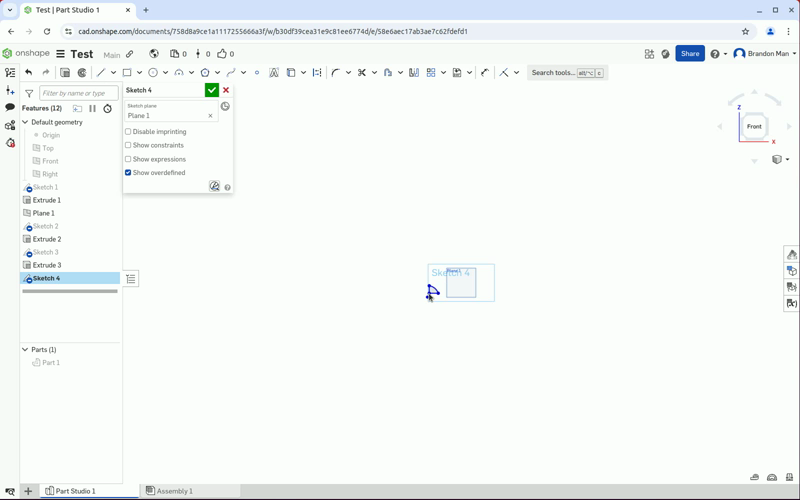
mouse_move(434, 291)
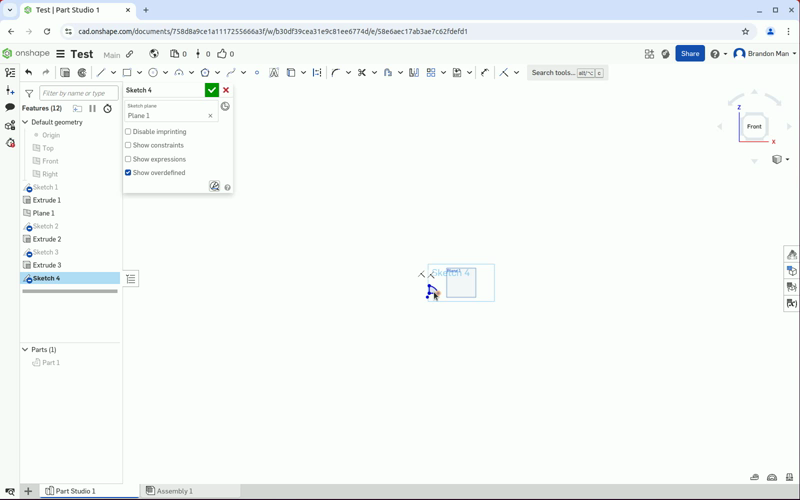
scroll(6)
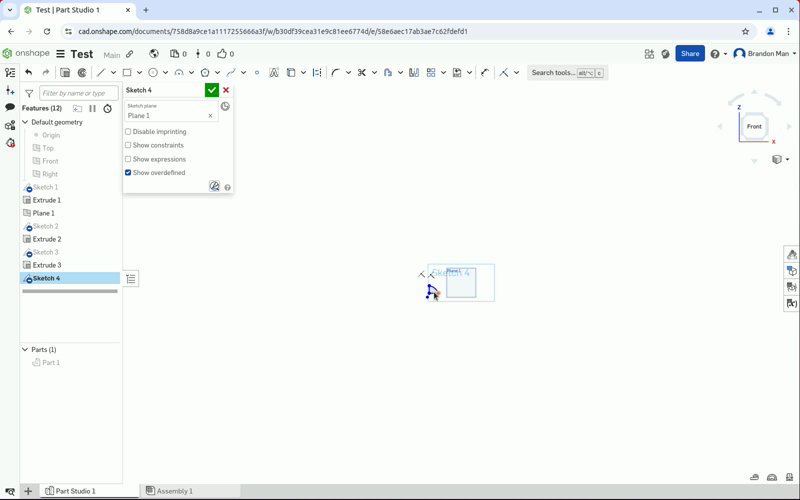
scroll(6)
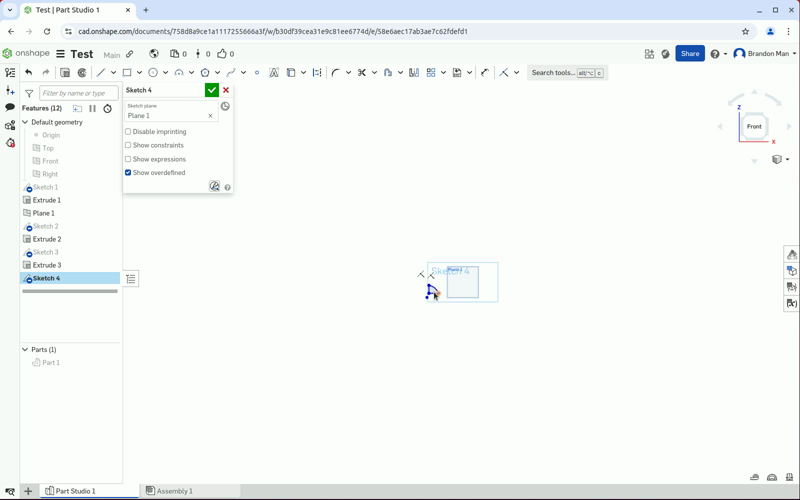
scroll(6)
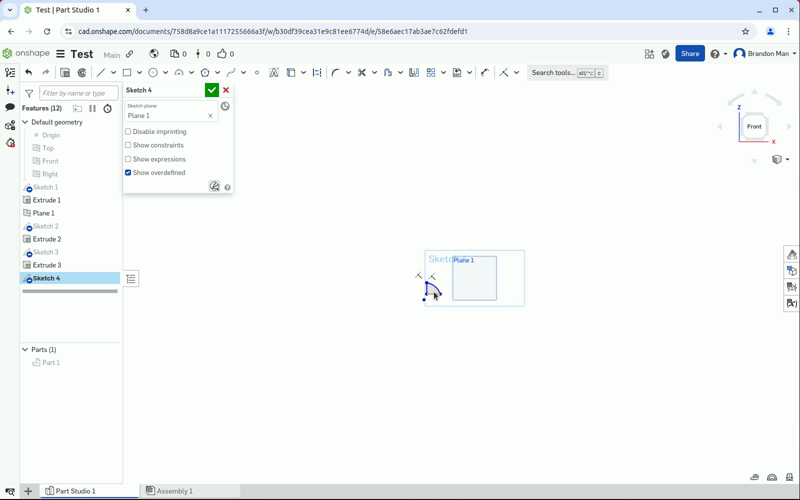
scroll(6)
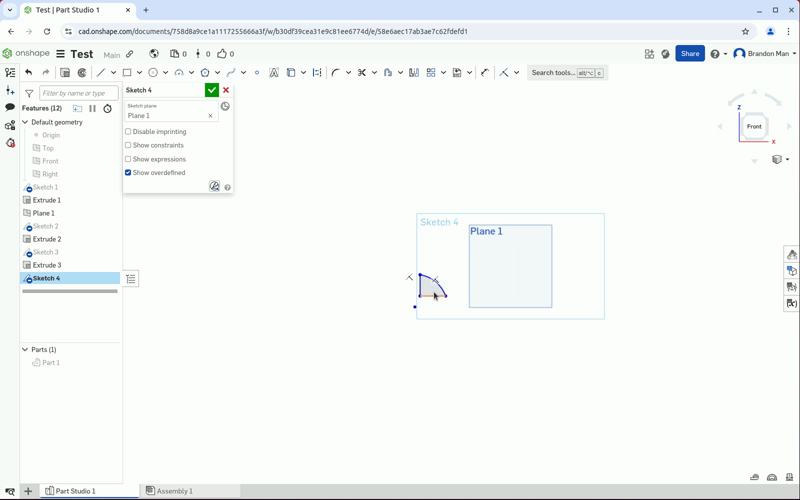
scroll(6)
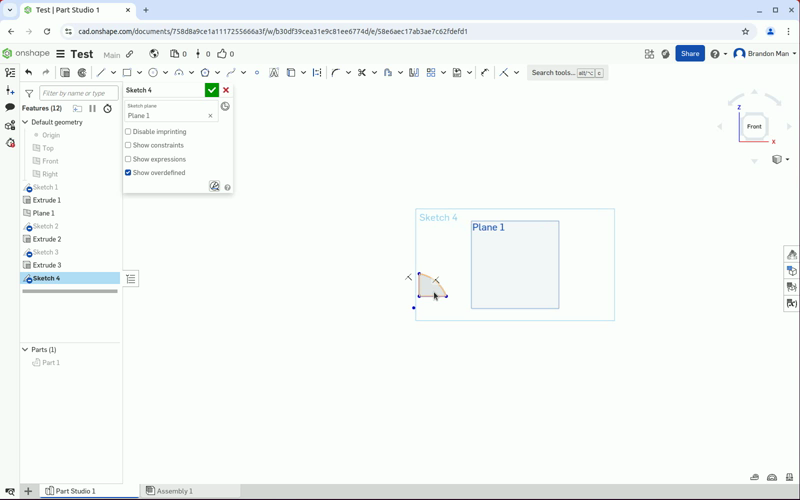
scroll(6)
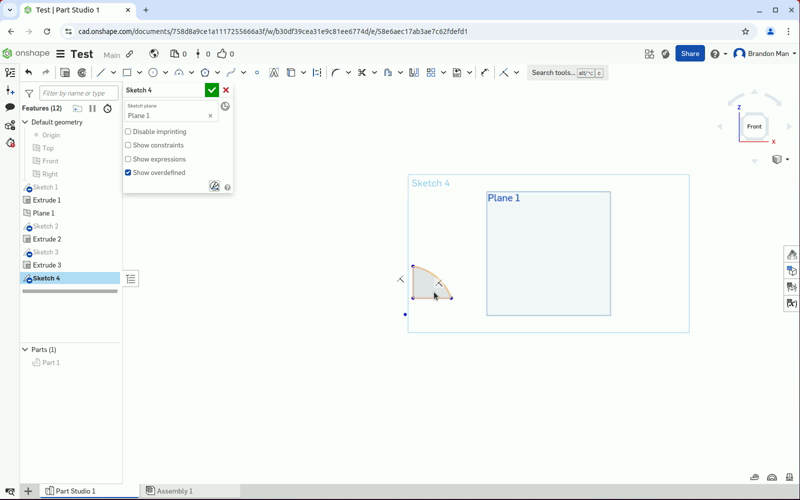
scroll(6)
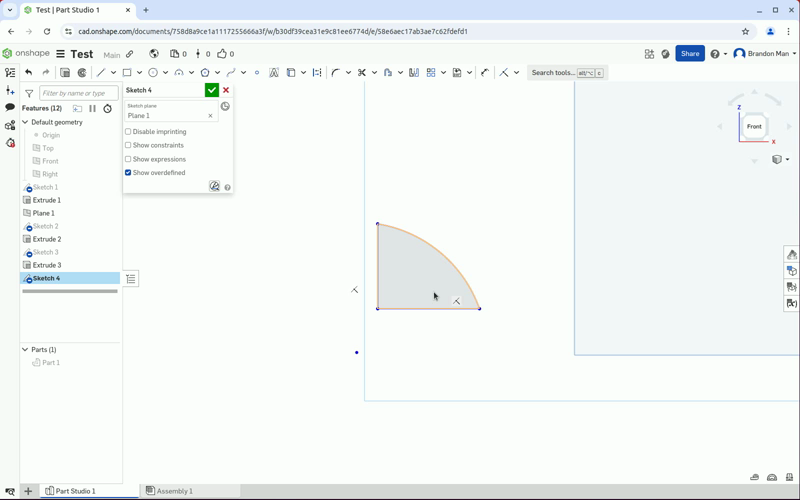
click(434, 291)
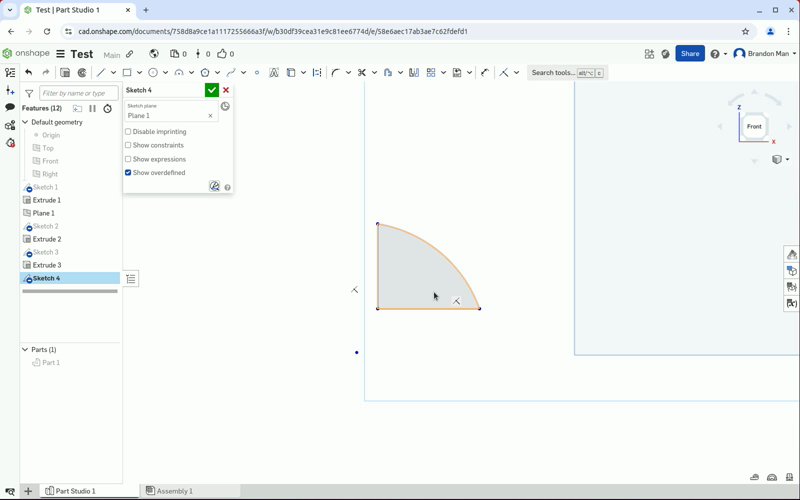
scroll(-6)
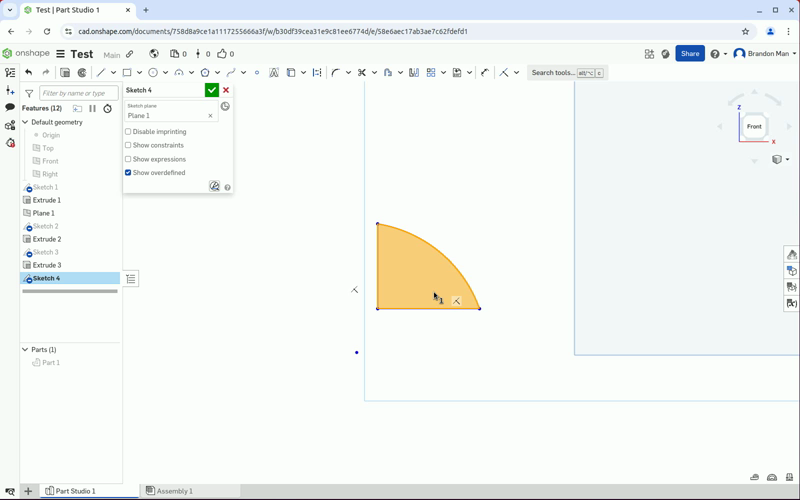
scroll(-6)
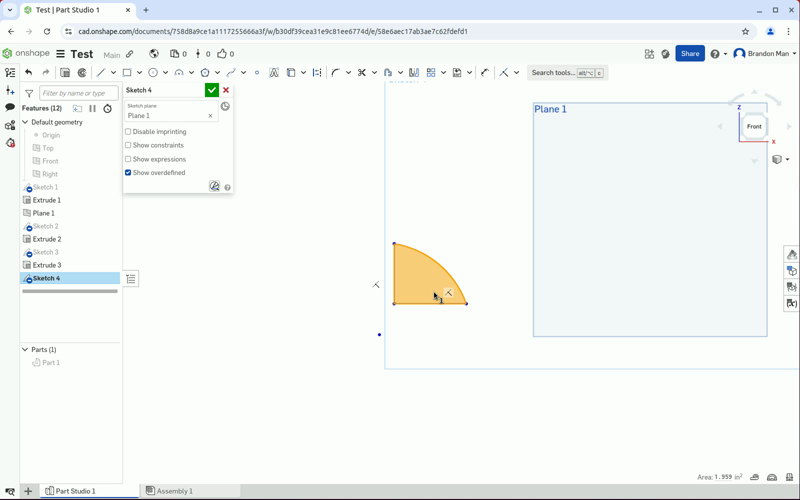
scroll(-6)
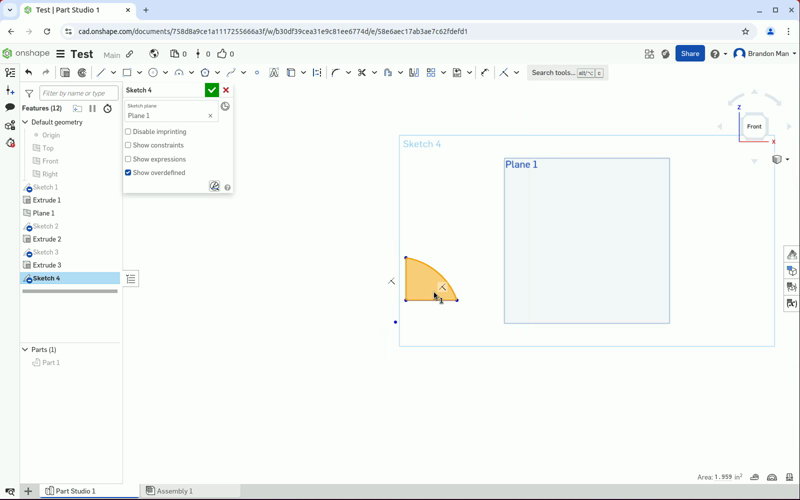
scroll(-6)
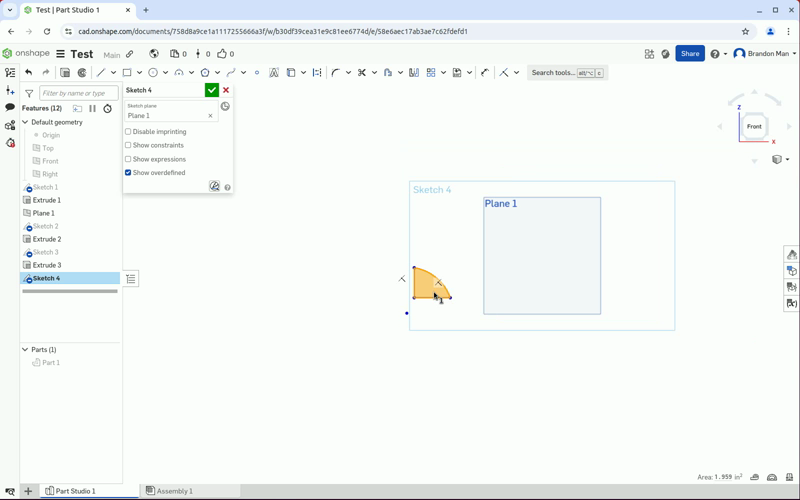
scroll(-6)
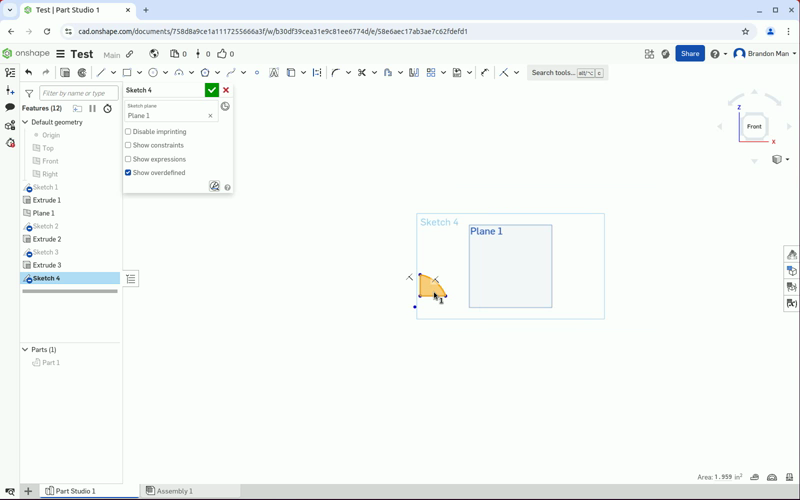
scroll(-6)
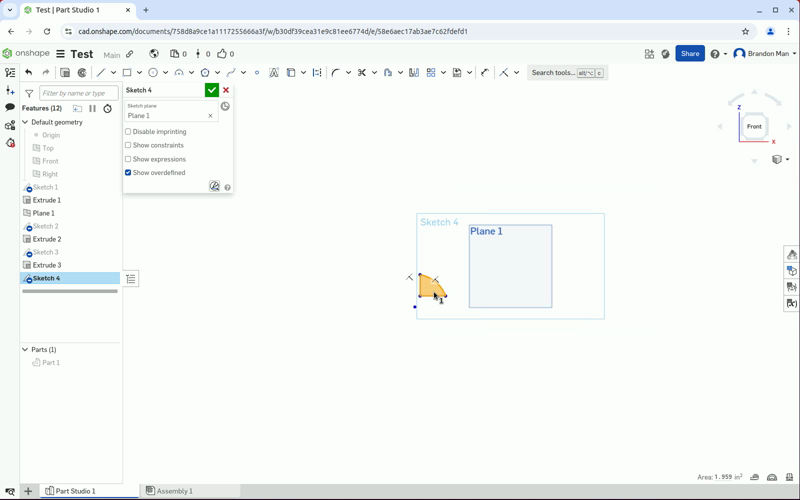
scroll(-6)
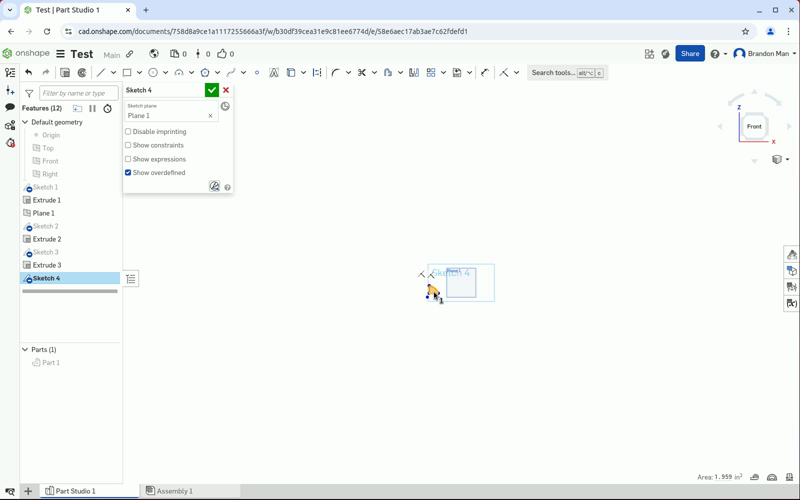
mouse_move(73, 352)
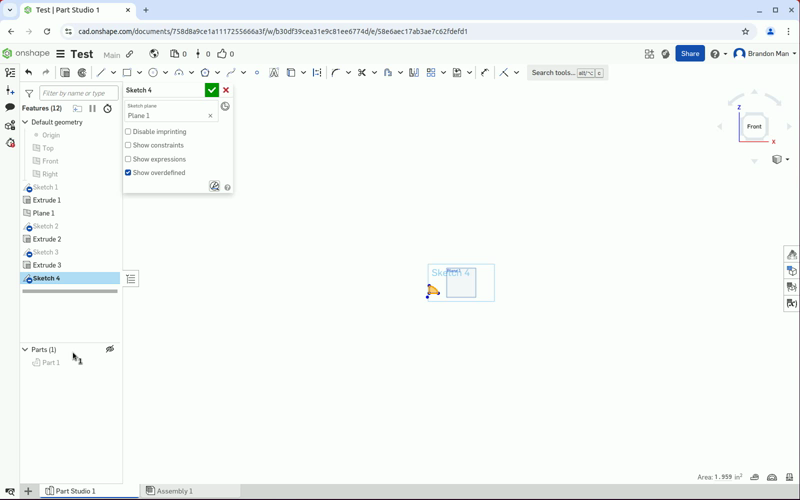
key(shift+y)
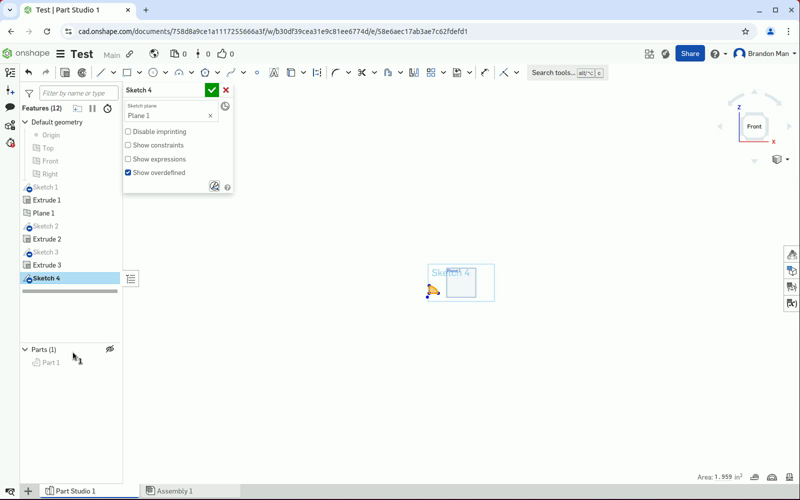
key(shift+e)
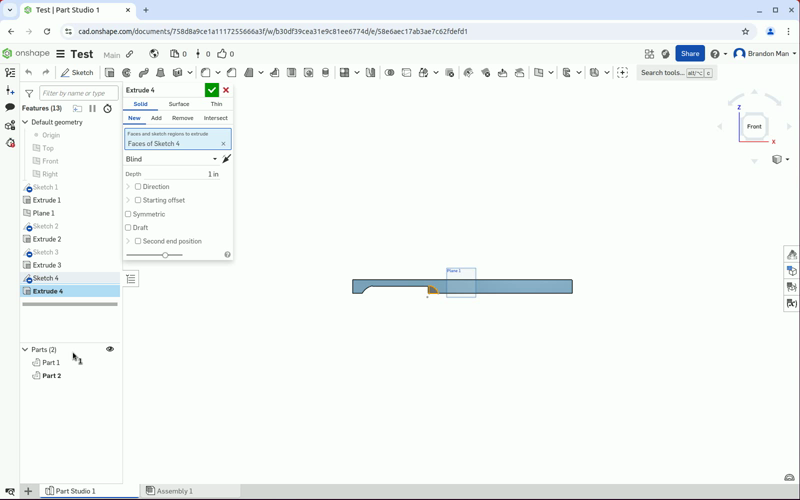
mouse_move(143, 106)
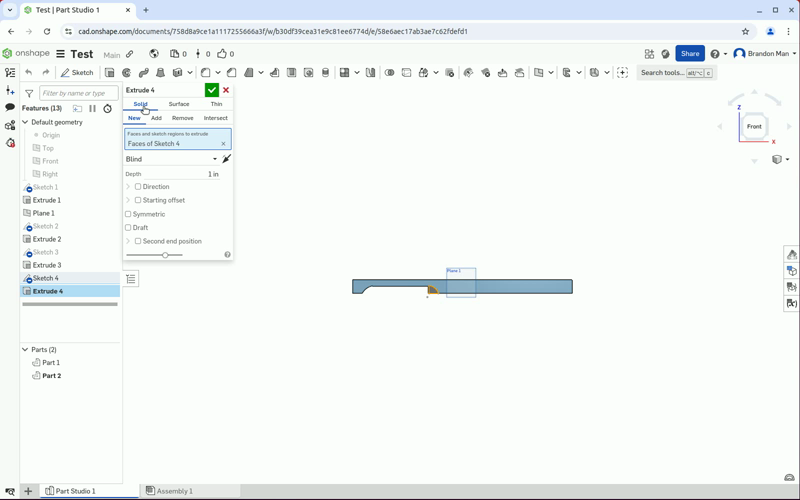
click(143, 106)
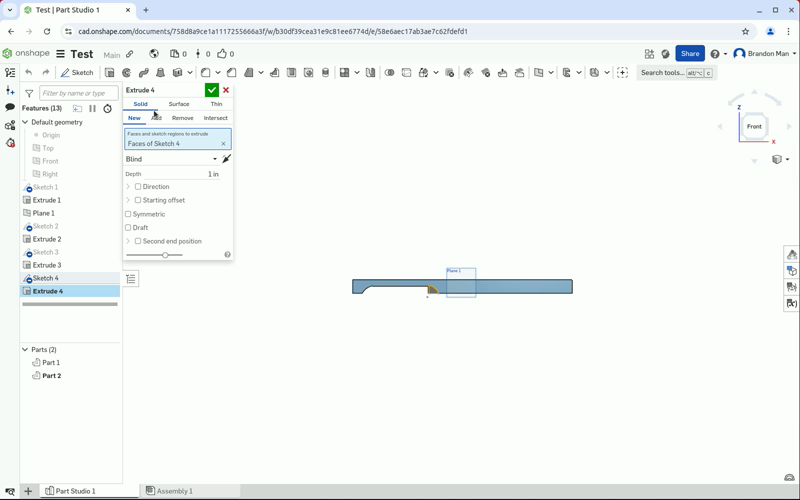
mouse_move(186, 120)
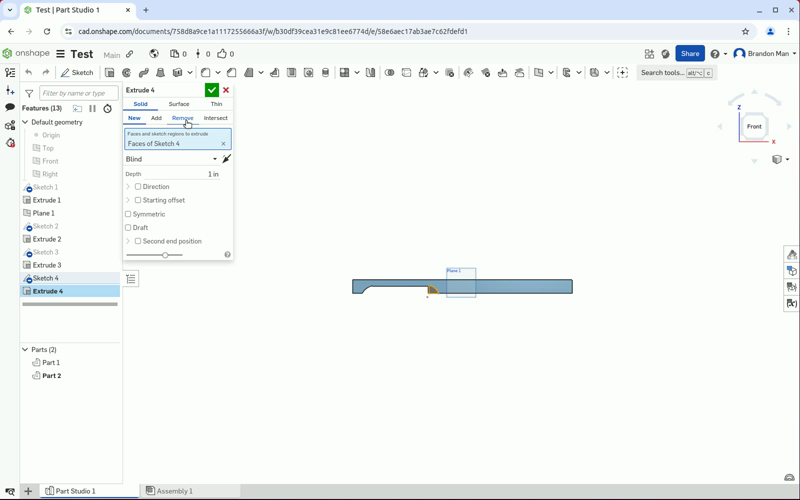
click(186, 120)
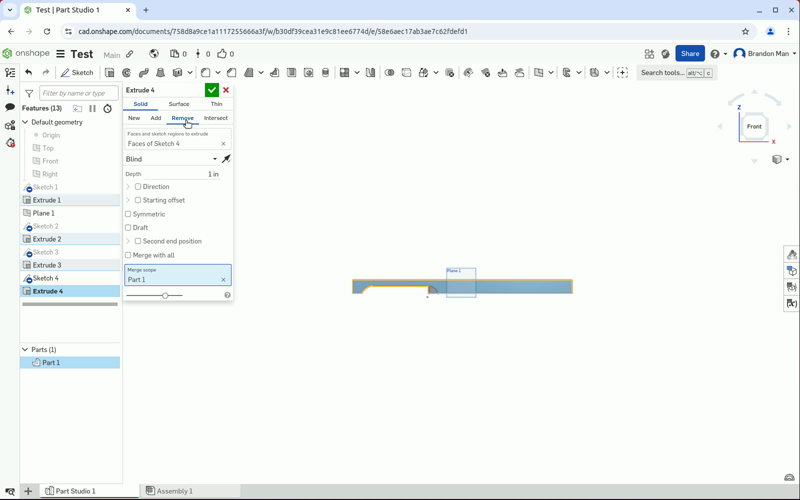
key(tab, 4)
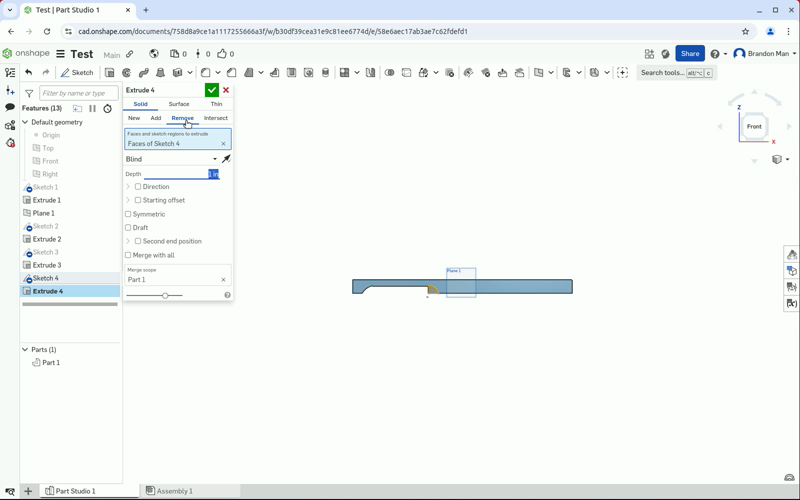
text(0.722)
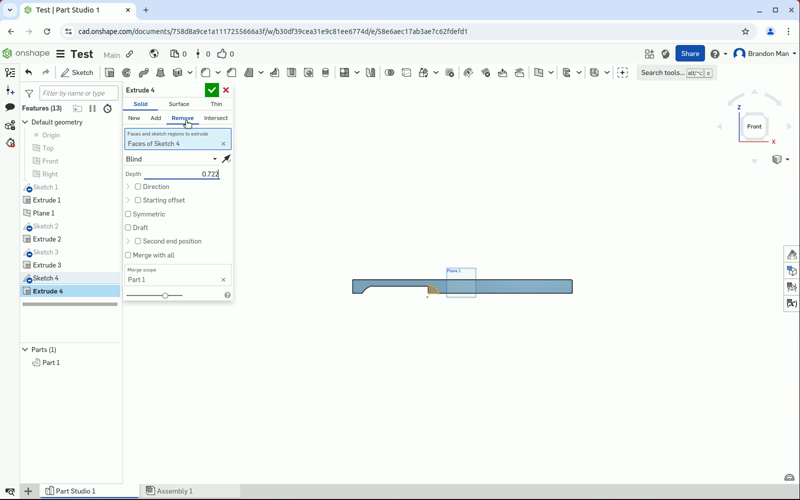
key(tab, 6)
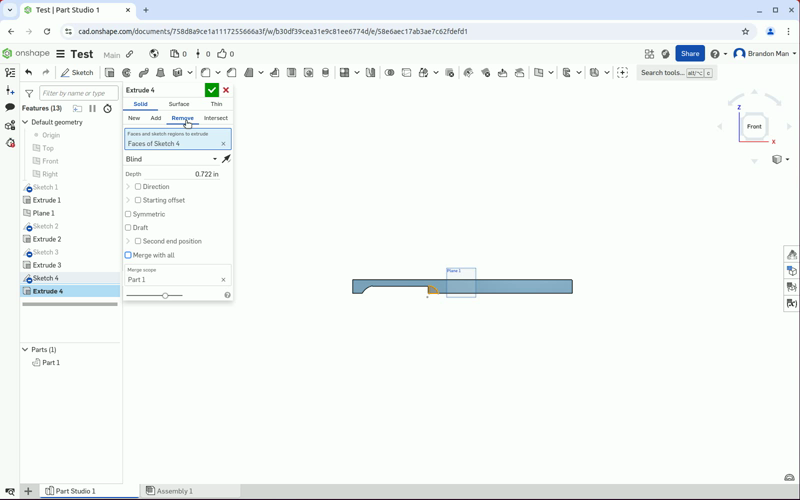
key(space)
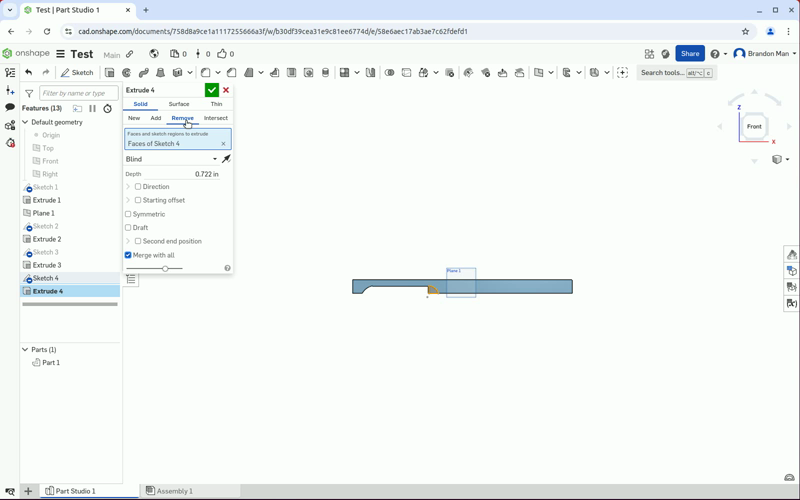
key(enter)
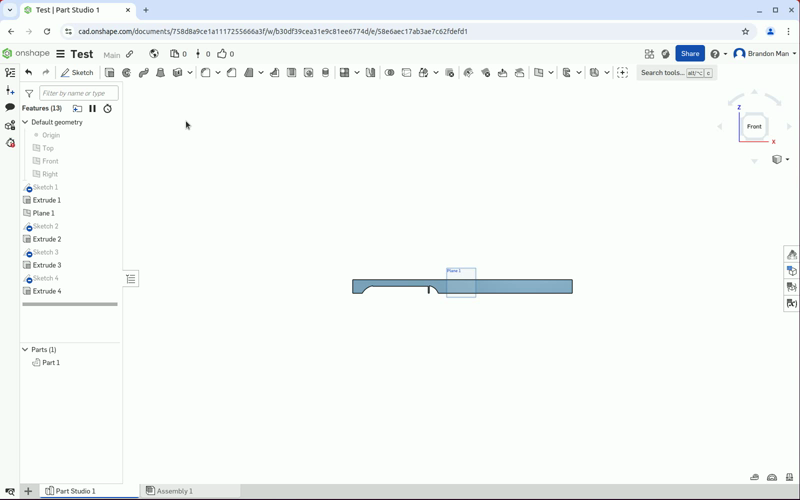
key(shift+h)
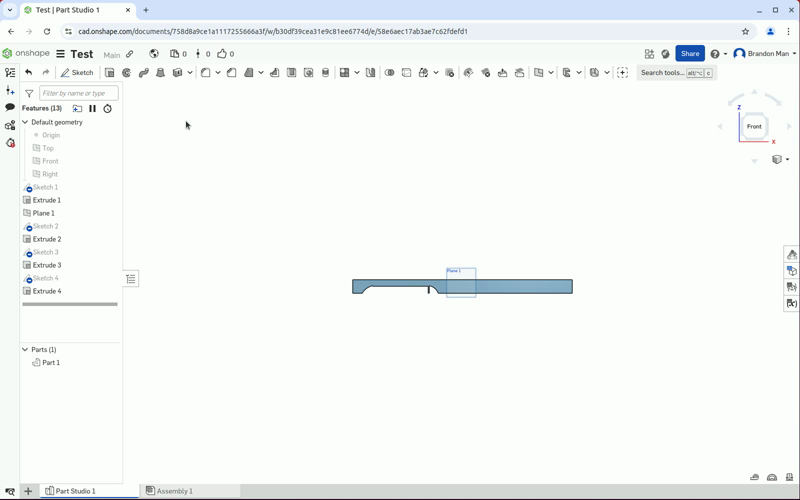
key(shift+h)
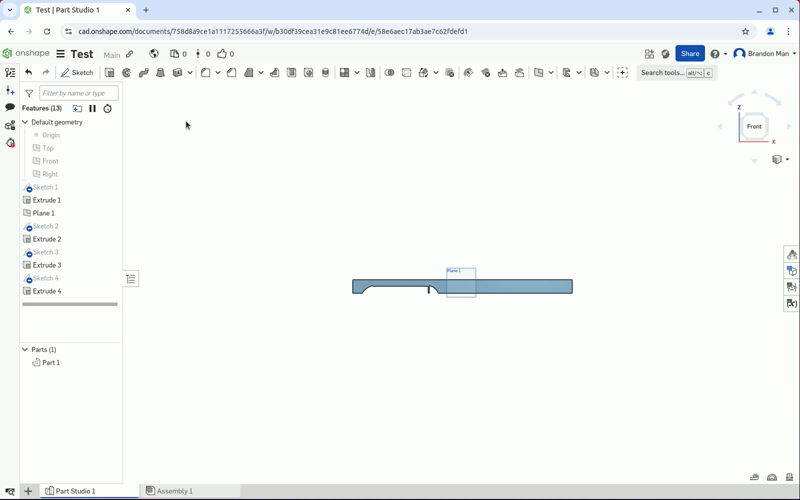
mouse_move(73, 189)
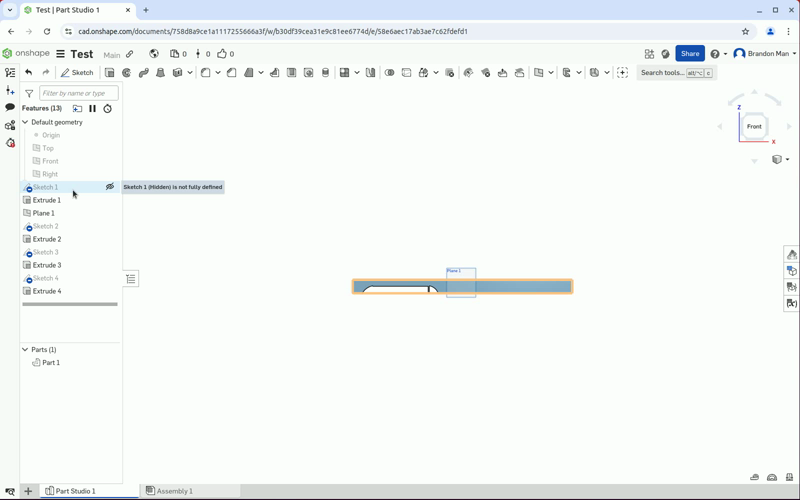
click(73, 189)
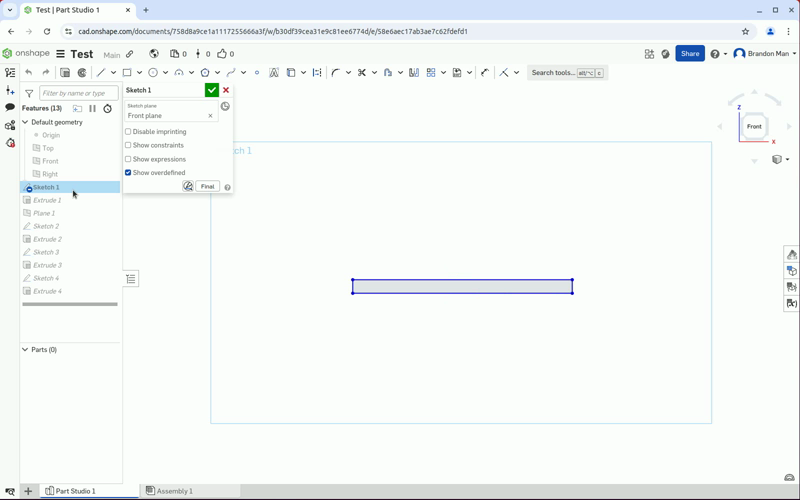
mouse_move(229, 92)
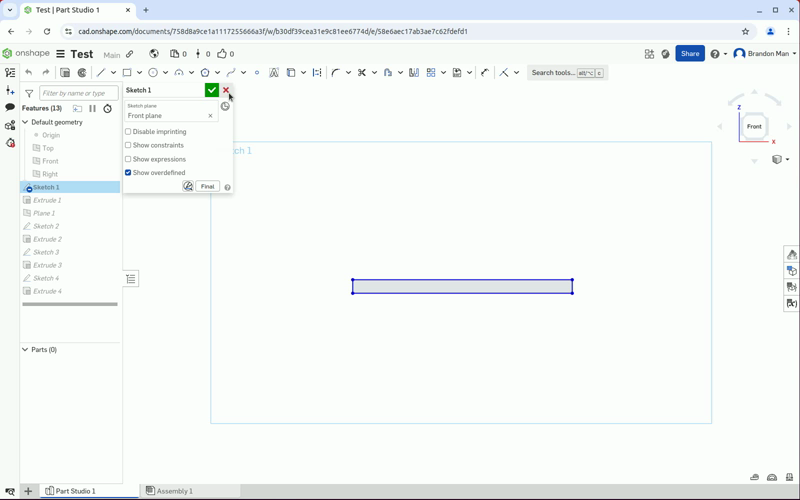
click(229, 92)
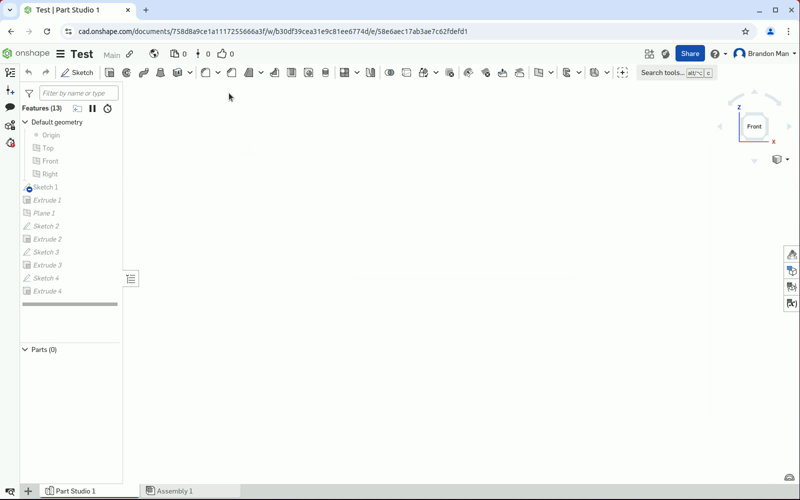
key(shift+s)
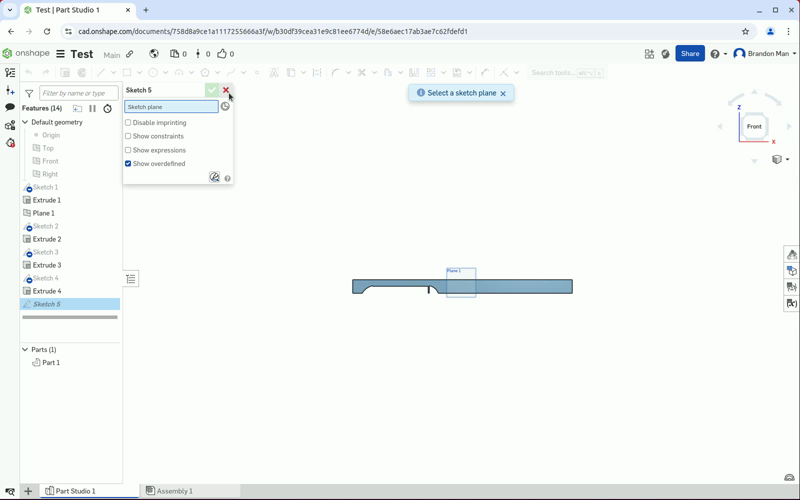
mouse_move(73, 215)
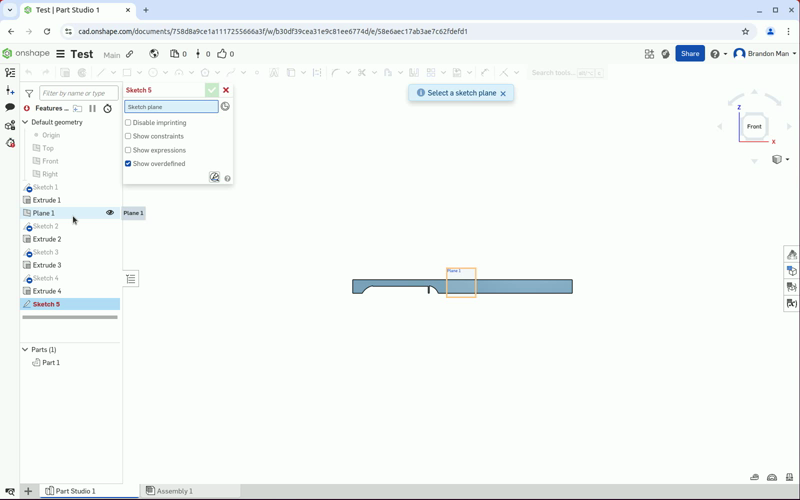
click(73, 215)
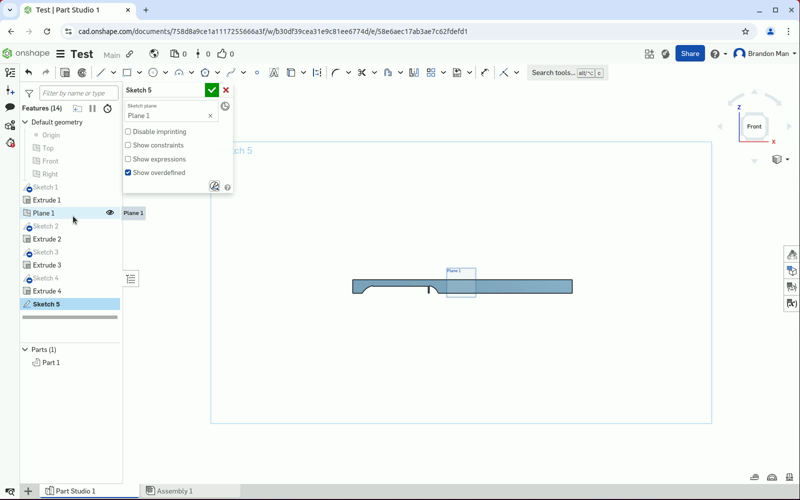
mouse_move(73, 352)
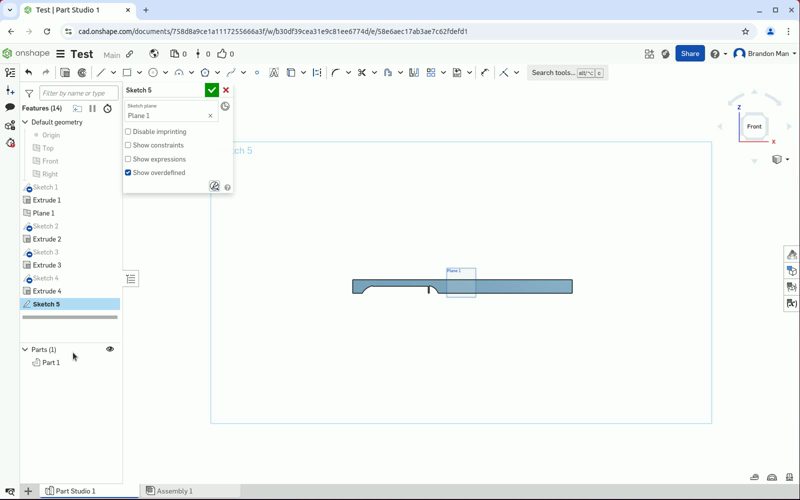
key(y)
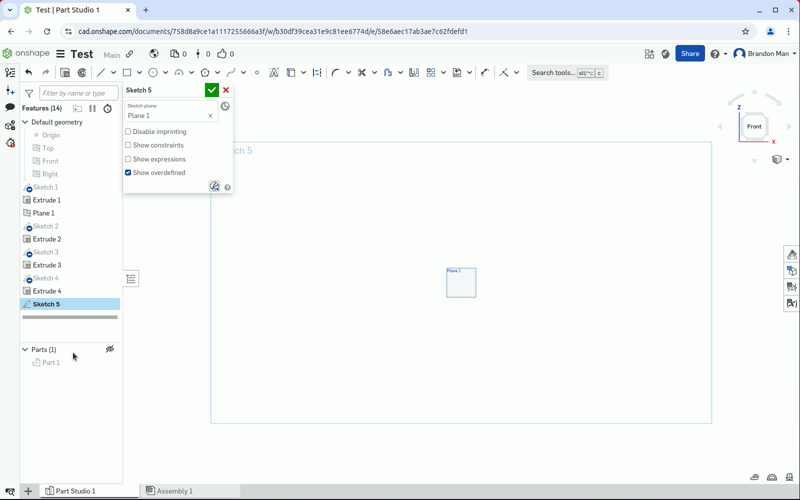
key(l)
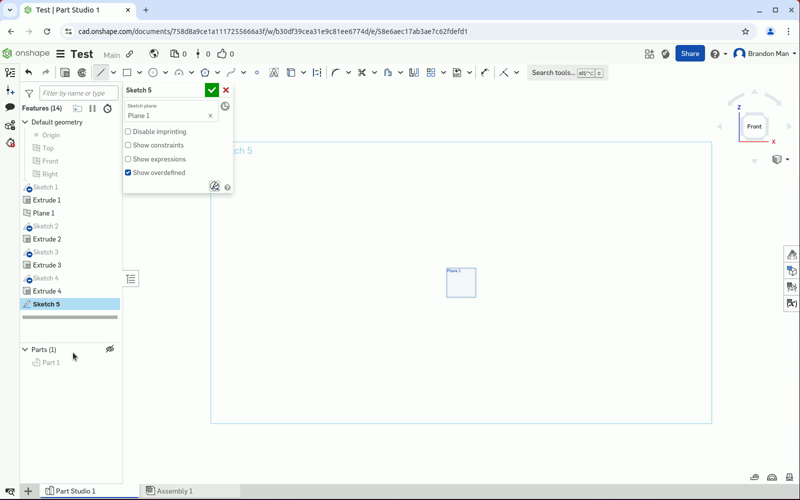
key_down(shift)
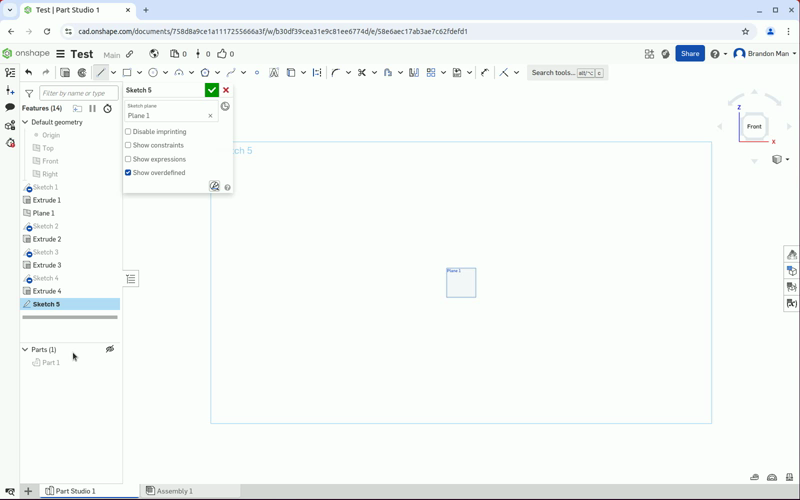
mouse_move(489, 293)
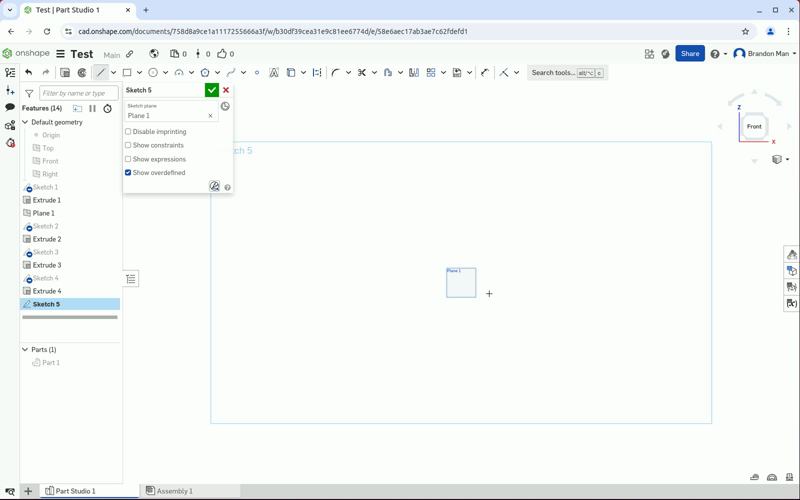
click(489, 293)
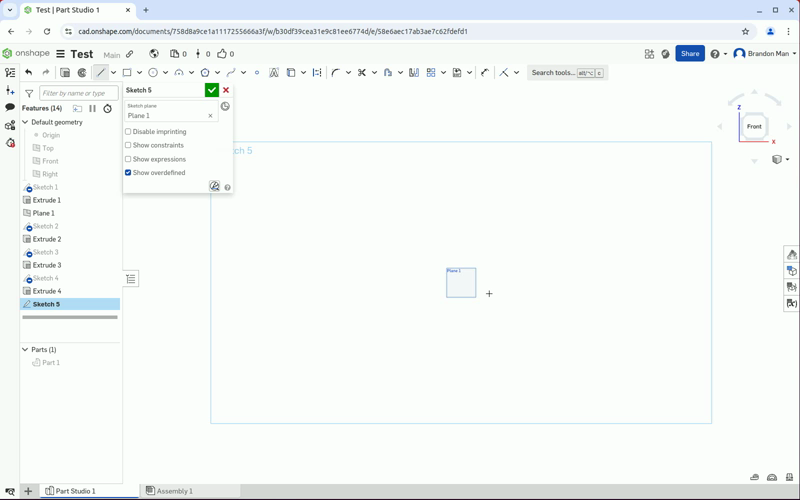
key_up(shift)
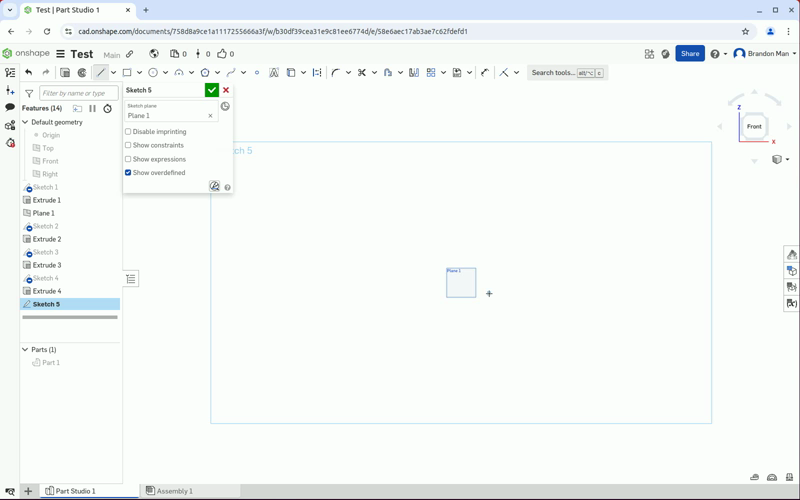
key_down(shift)
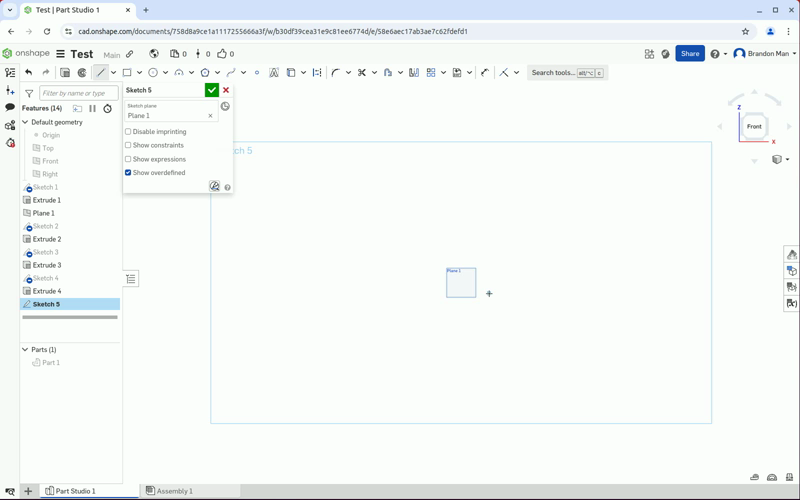
mouse_move(519, 293)
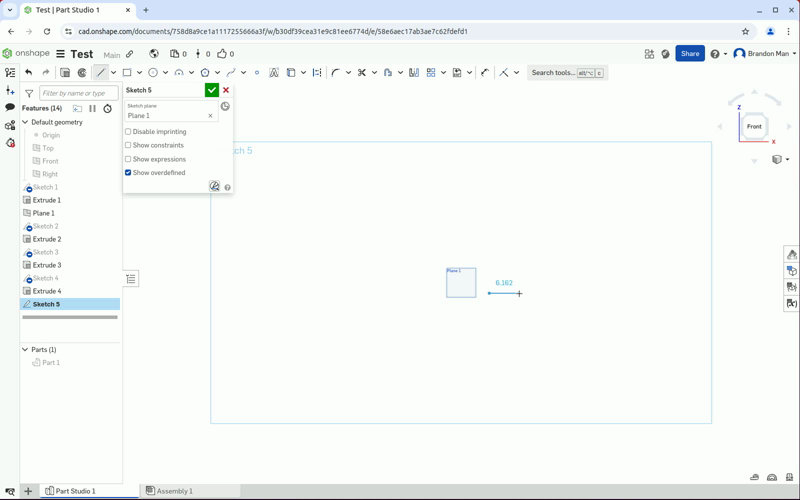
mouse_move(498, 293)
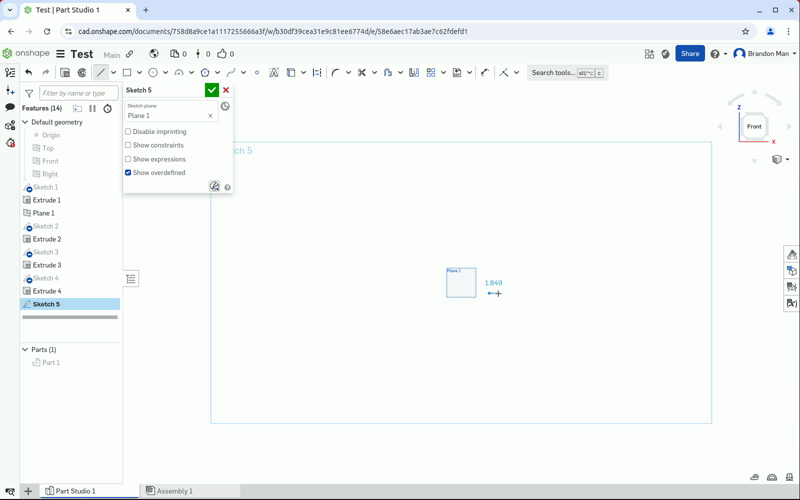
click(498, 293)
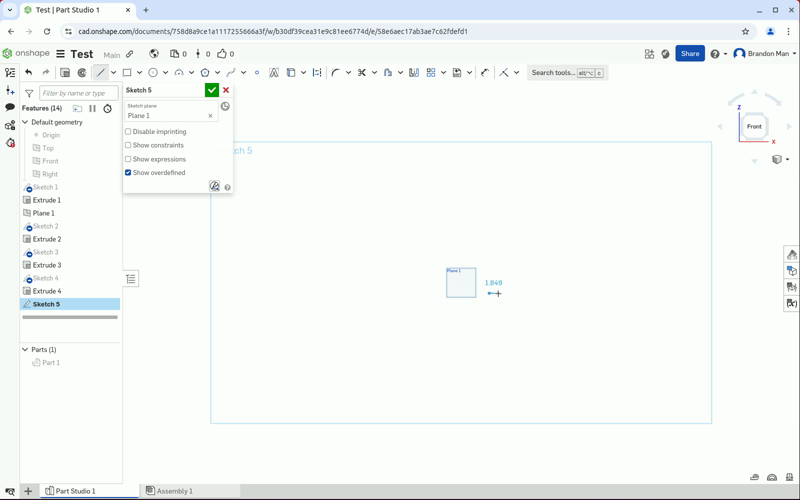
key_up(shift)
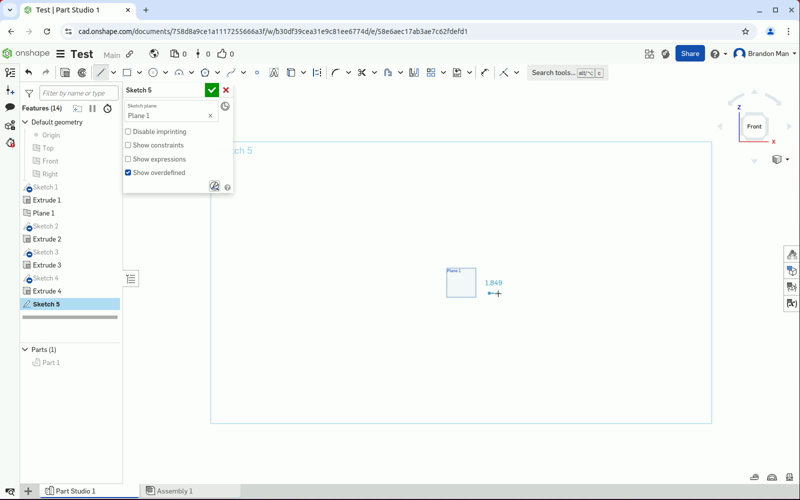
key_down(shift)
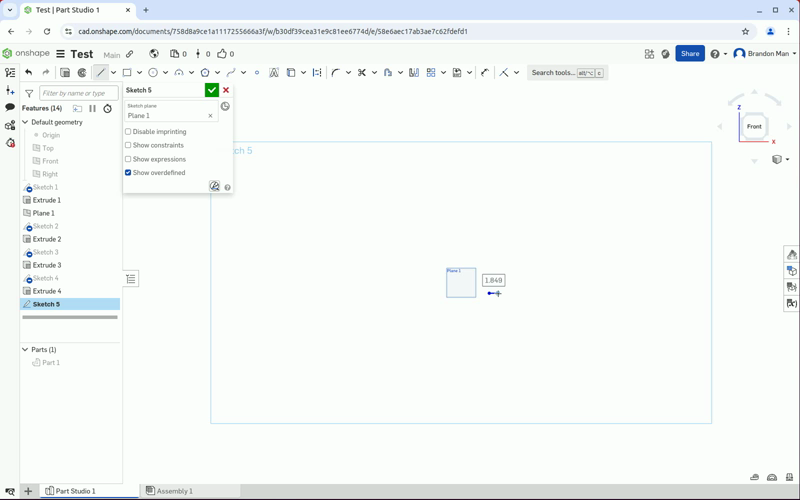
mouse_move(528, 293)
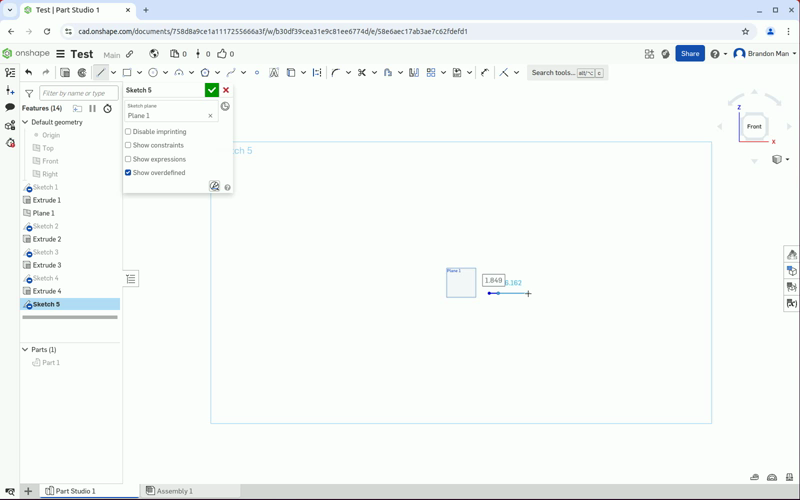
mouse_move(498, 285)
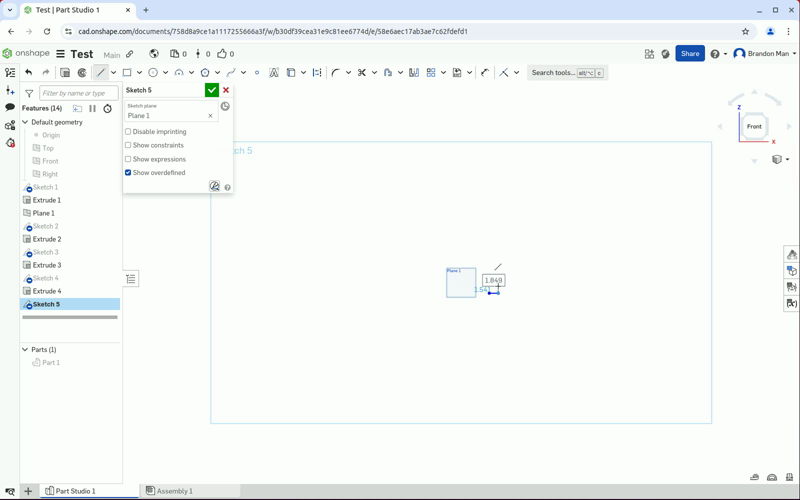
scroll(6)
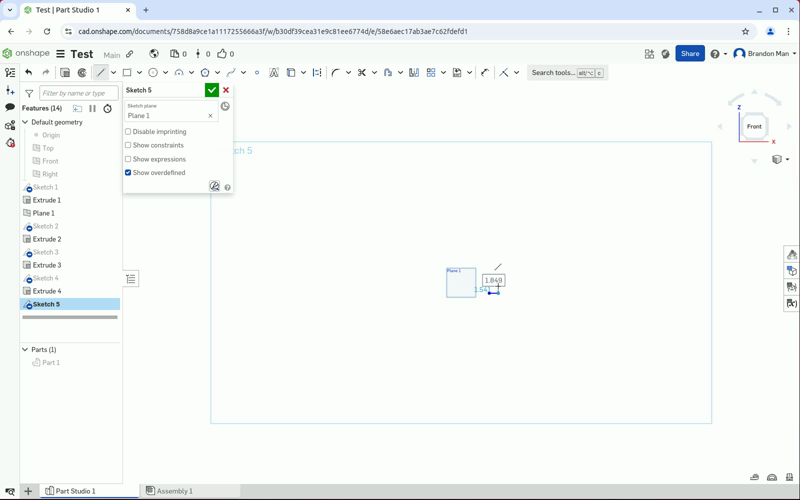
scroll(6)
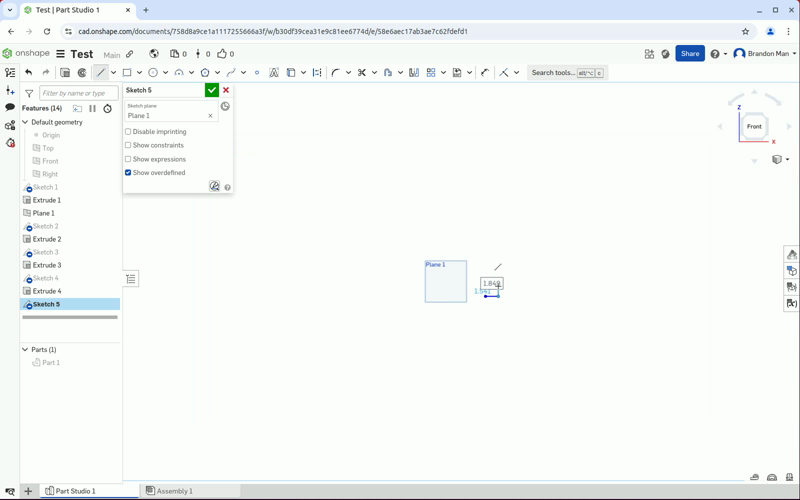
scroll(6)
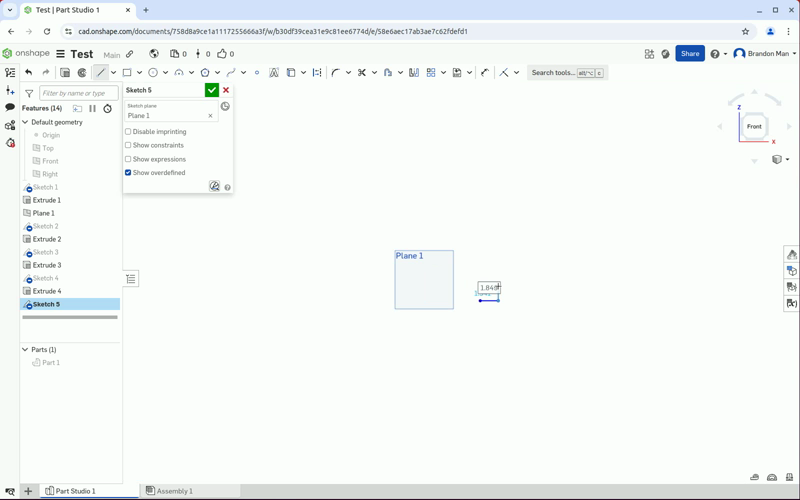
scroll(6)
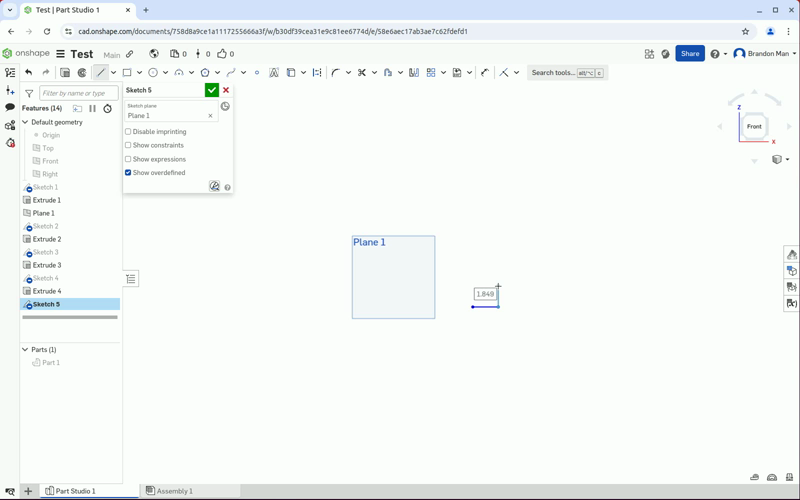
scroll(6)
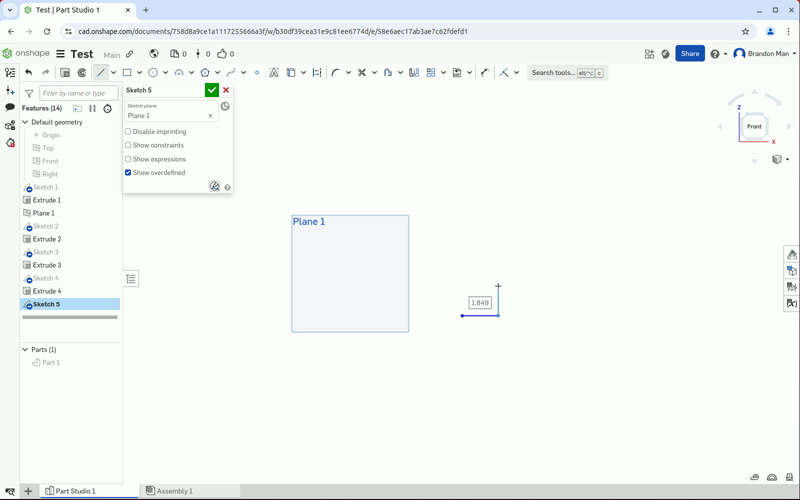
scroll(6)
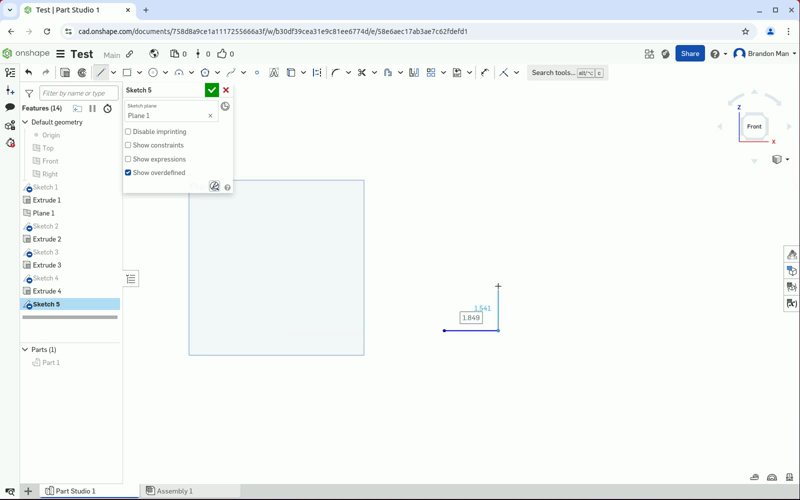
scroll(6)
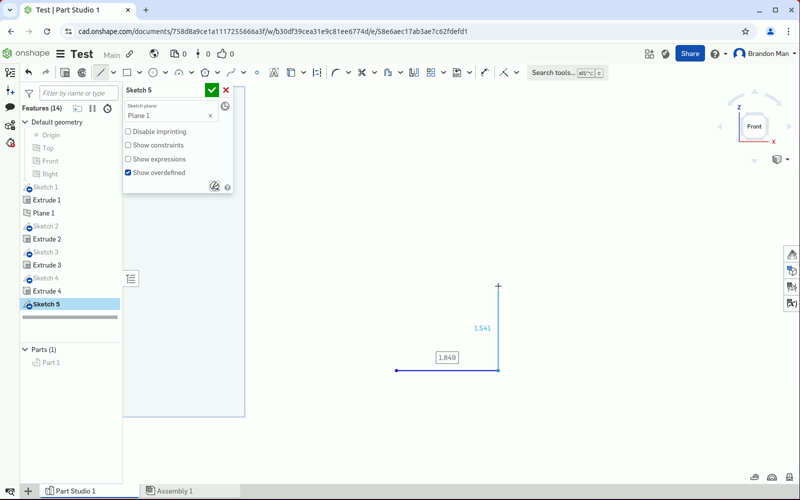
click(498, 285)
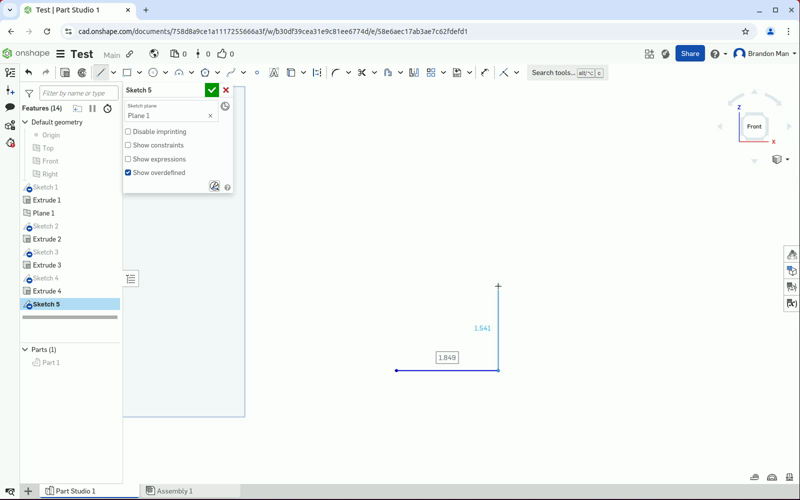
scroll(-6)
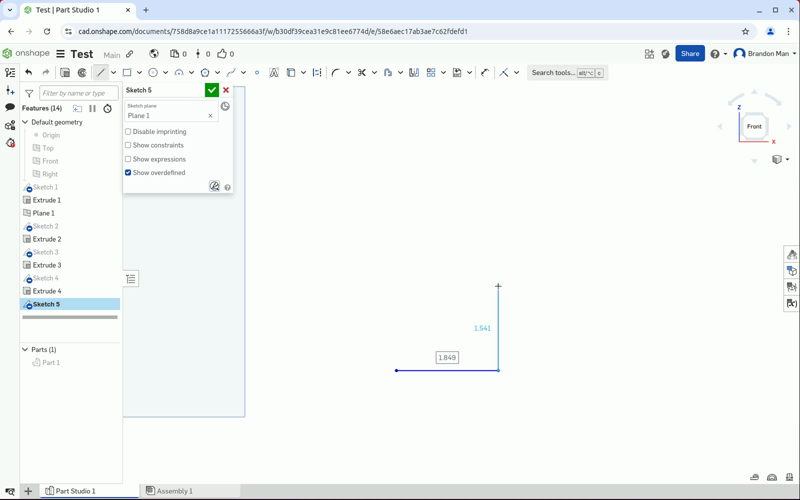
scroll(-6)
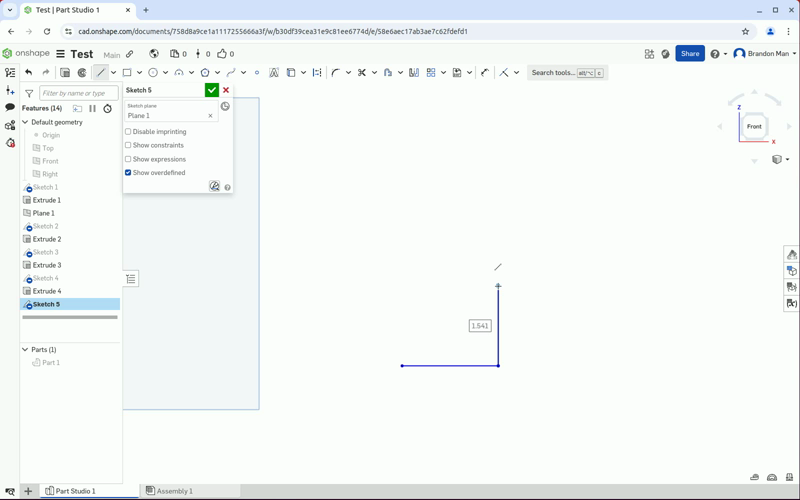
scroll(-6)
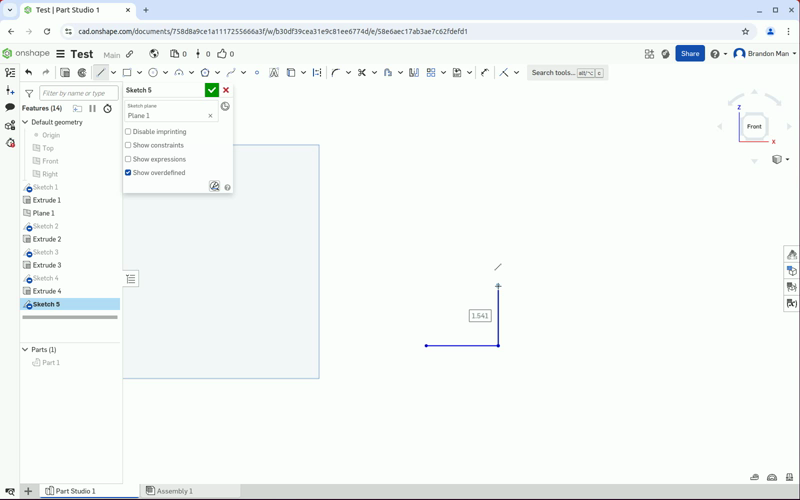
scroll(-6)
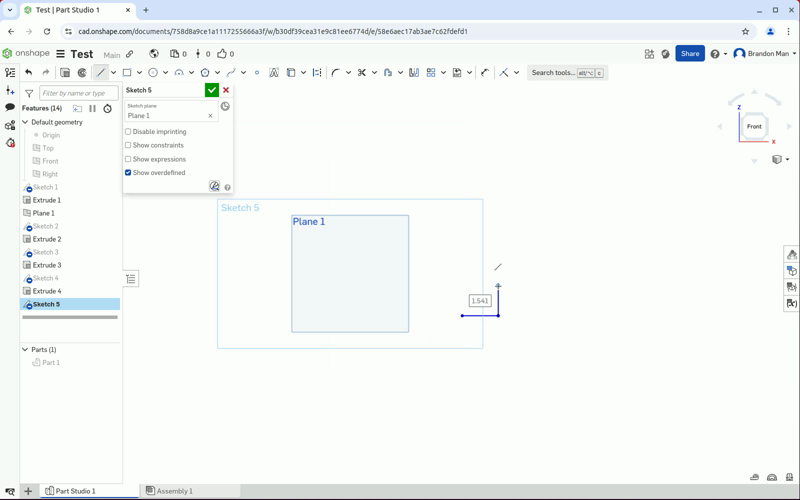
scroll(-6)
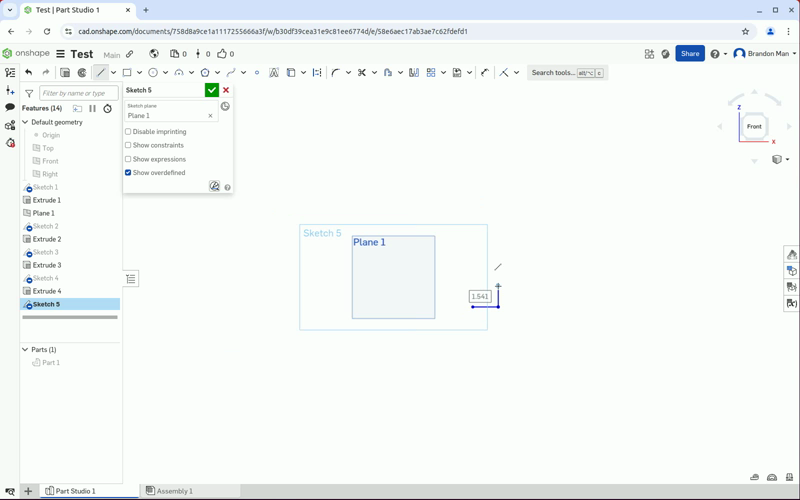
scroll(-6)
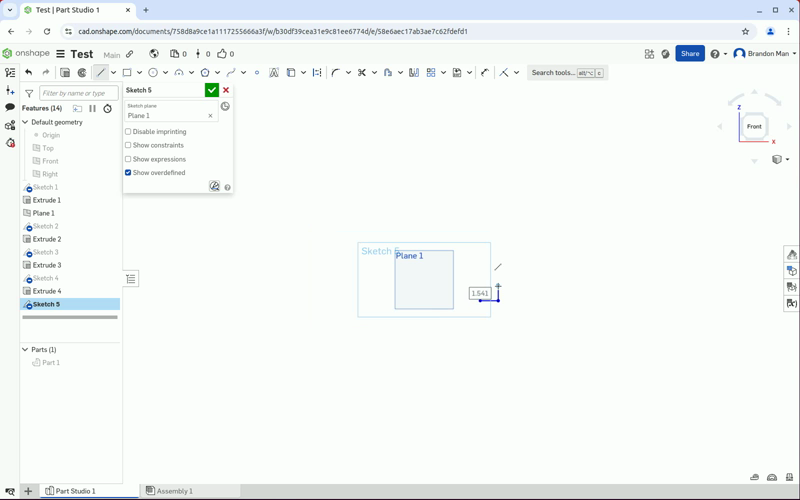
scroll(-6)
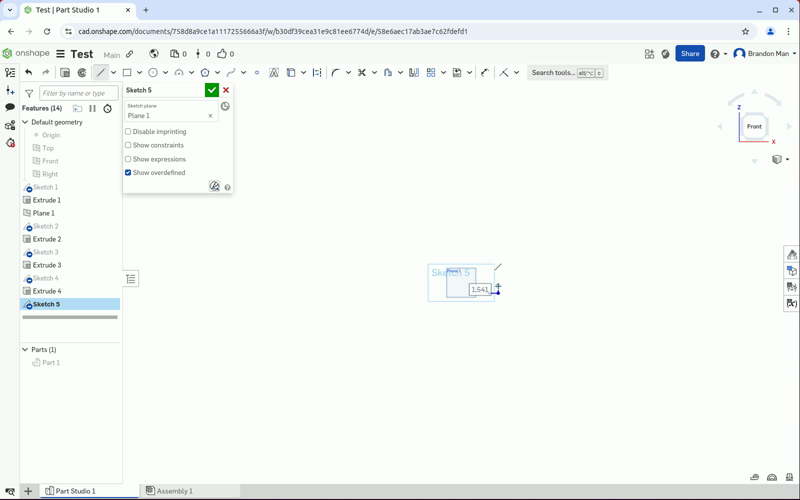
key_up(shift)
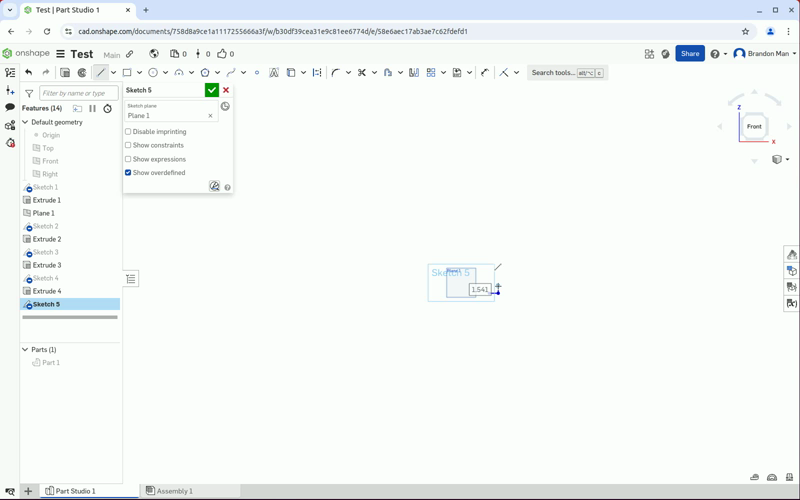
key(esc)
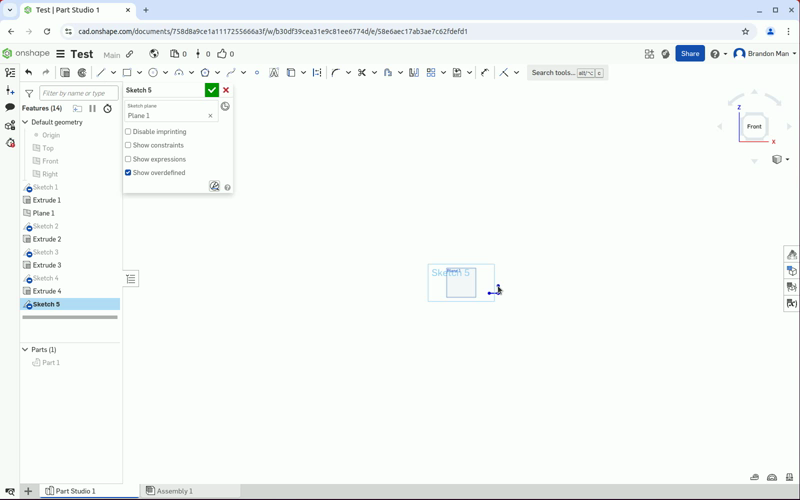
key(a)
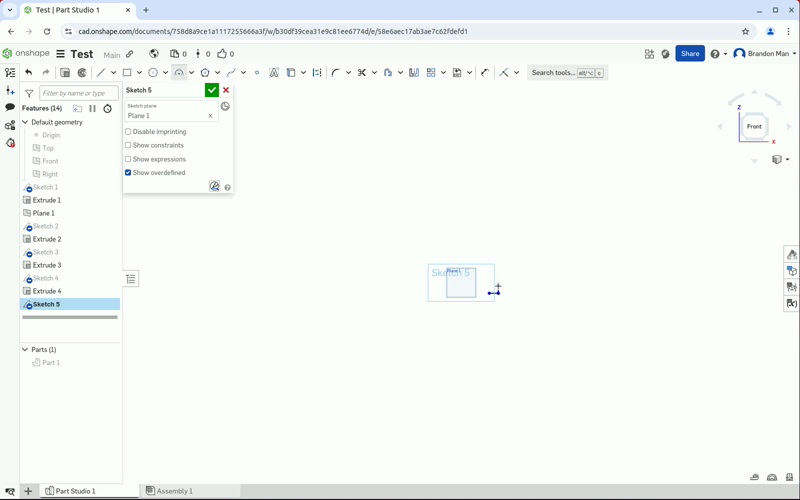
mouse_move(498, 285)
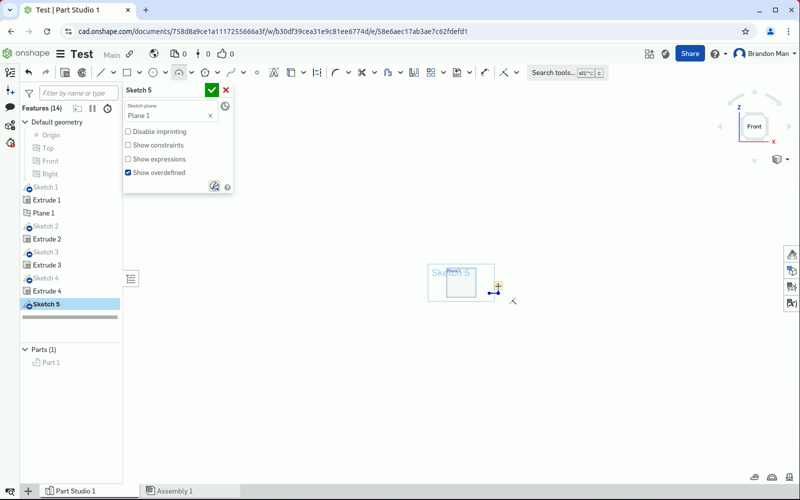
click(498, 285)
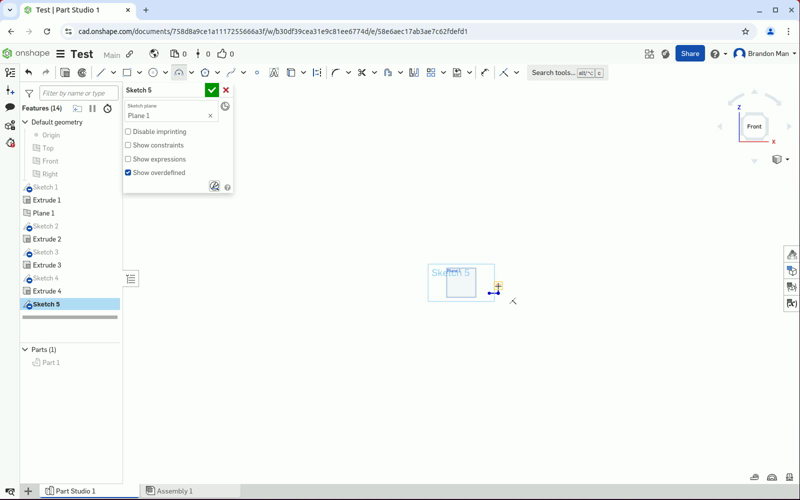
mouse_move(489, 293)
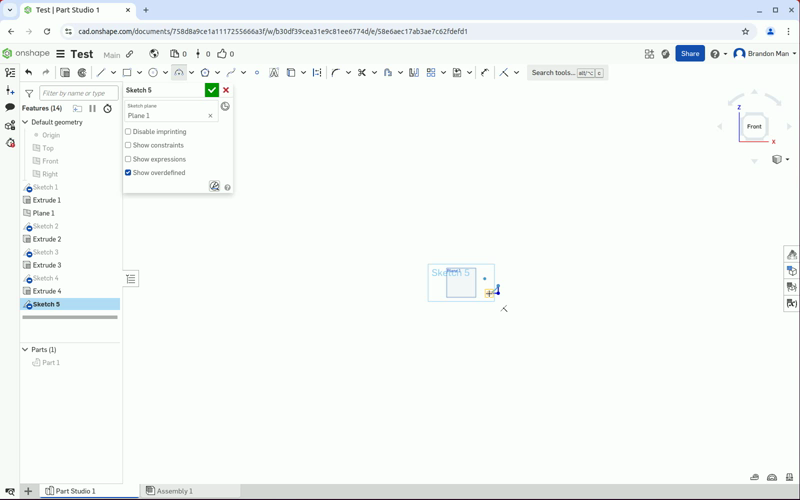
click(489, 293)
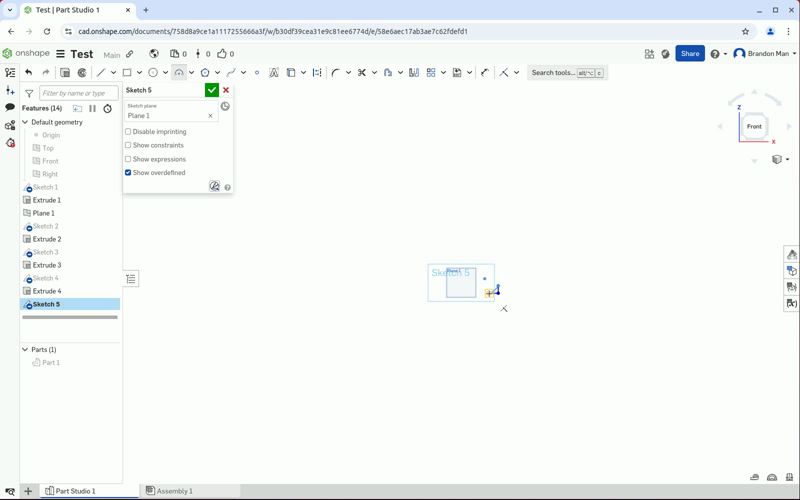
key_down(shift)
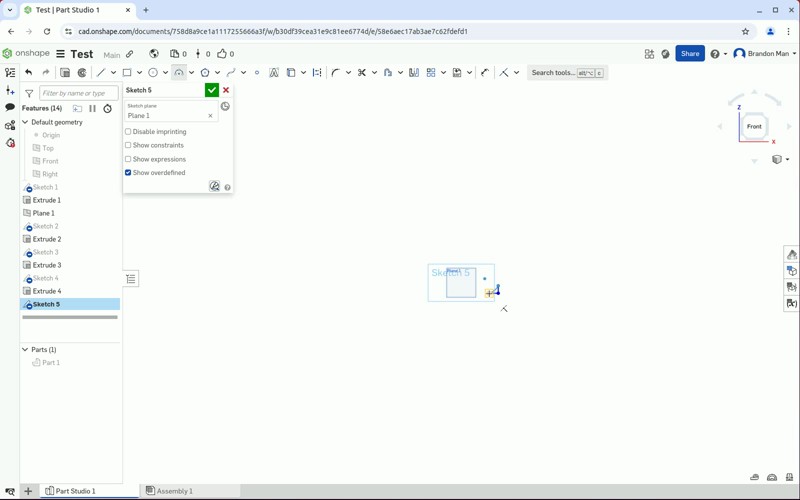
mouse_move(492, 288)
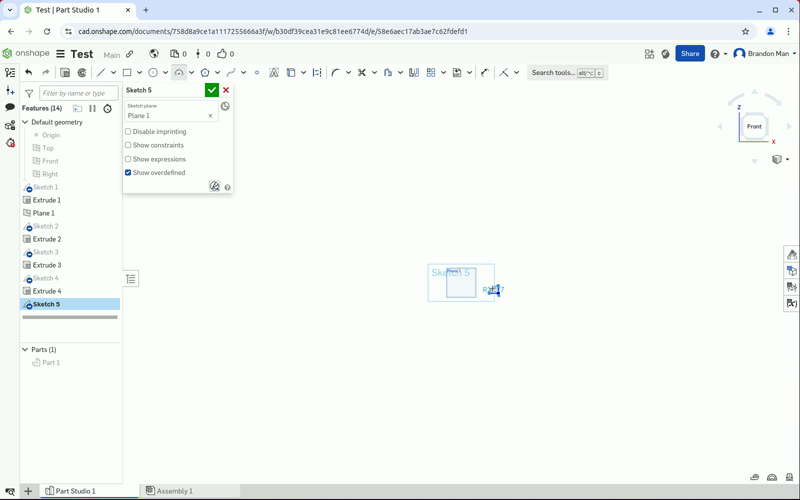
click(492, 288)
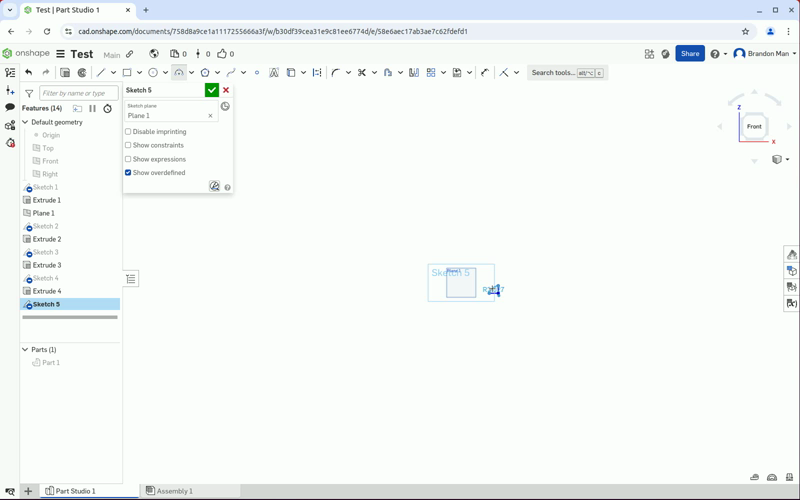
key_up(shift)
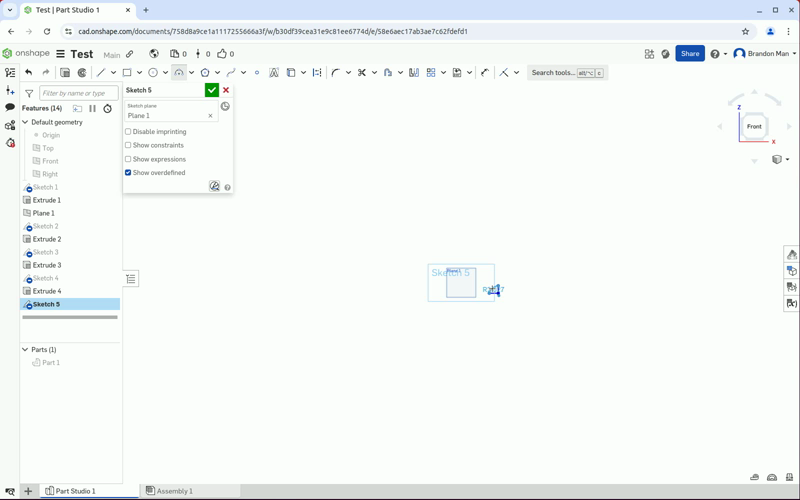
key(esc)
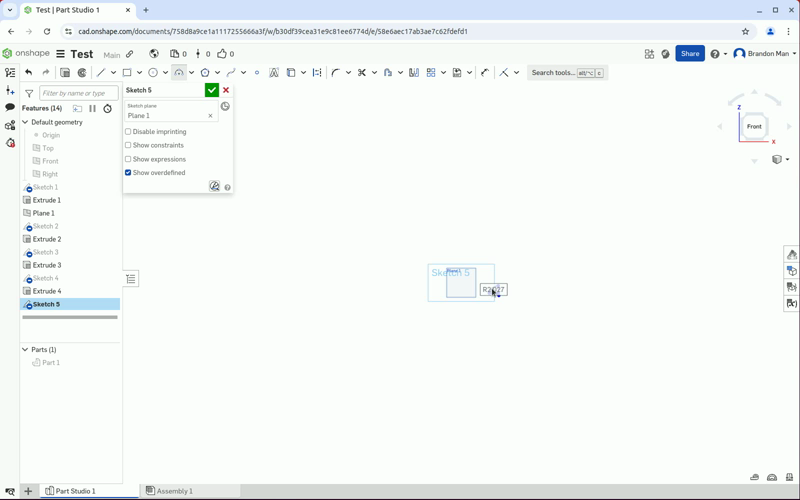
mouse_move(495, 293)
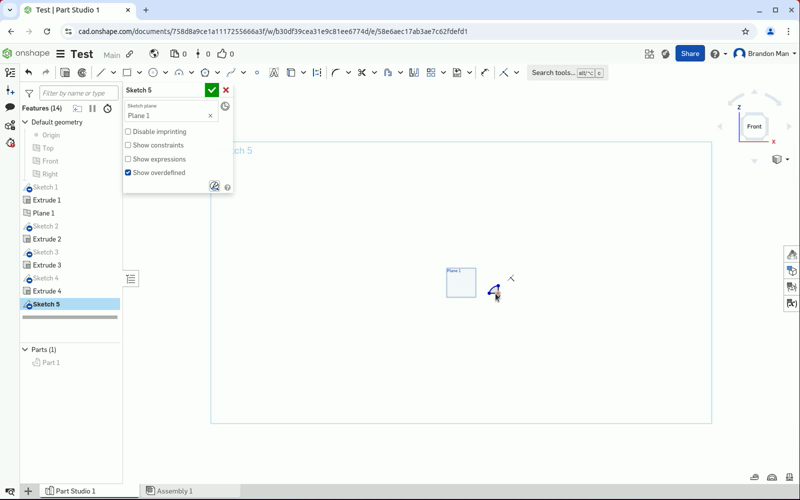
scroll(6)
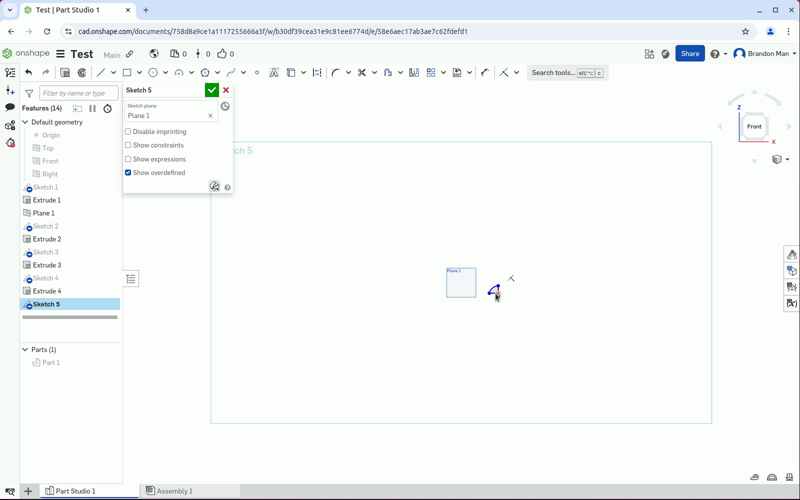
scroll(6)
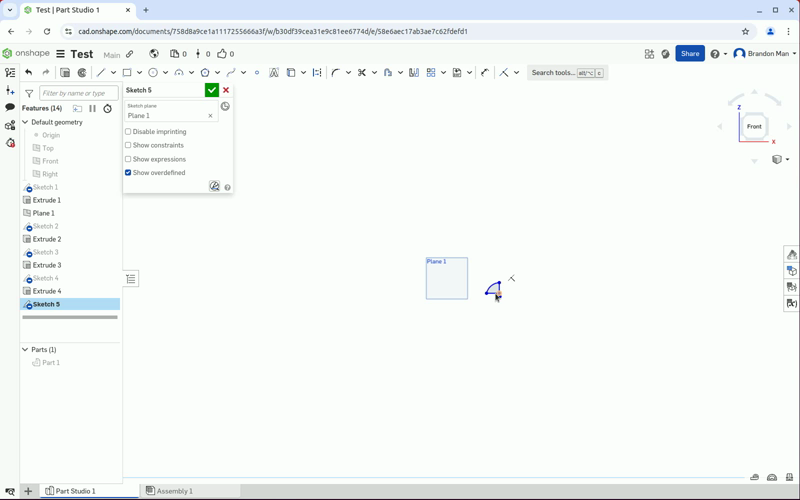
scroll(6)
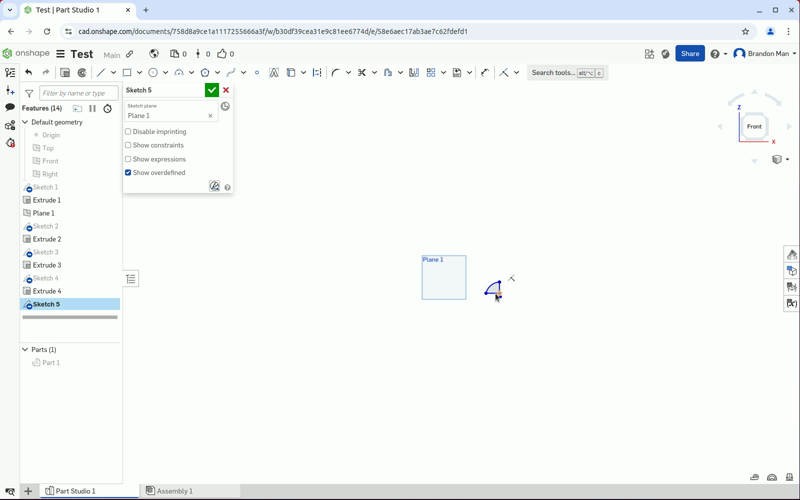
scroll(6)
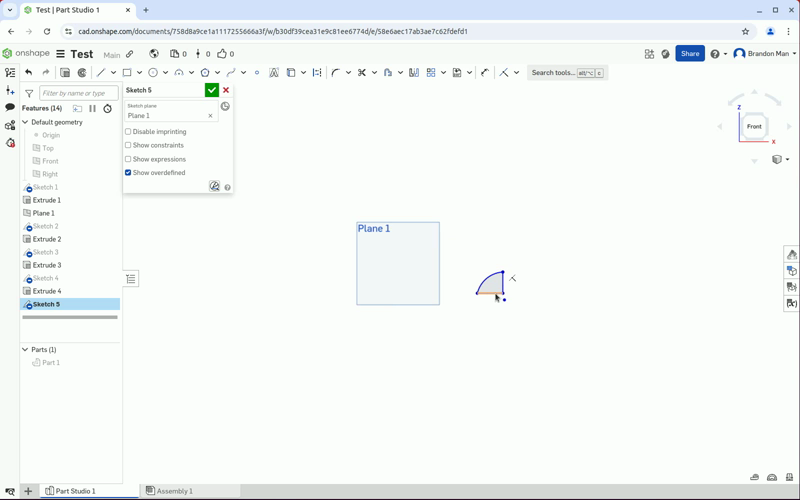
scroll(6)
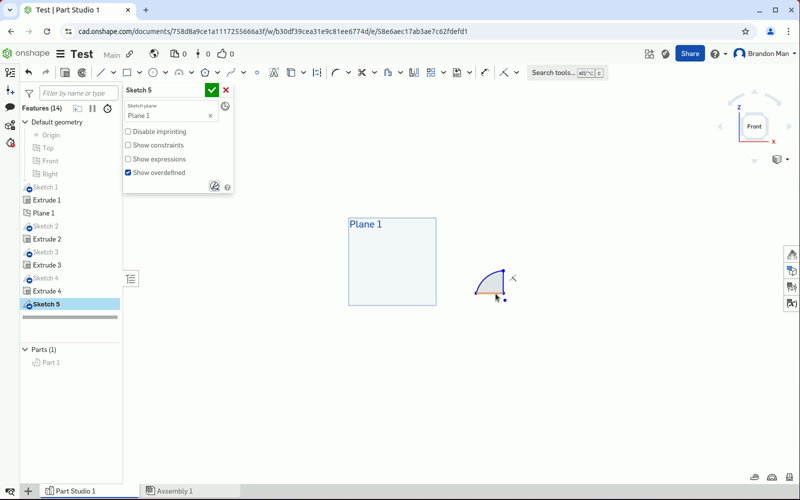
scroll(6)
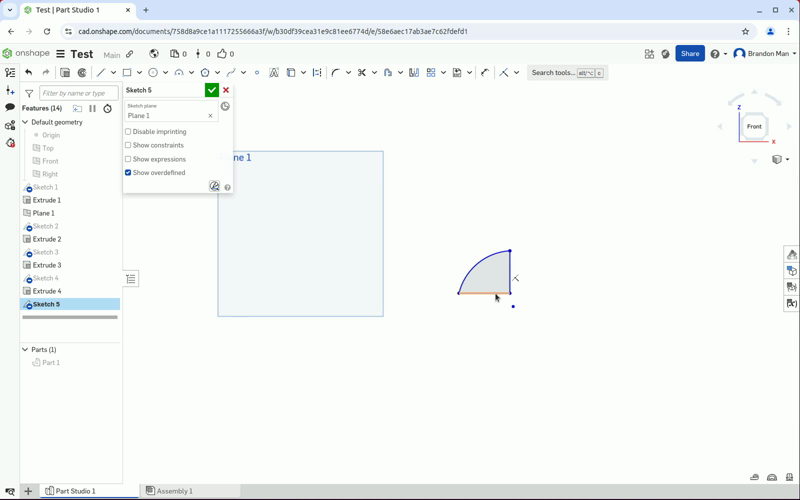
scroll(6)
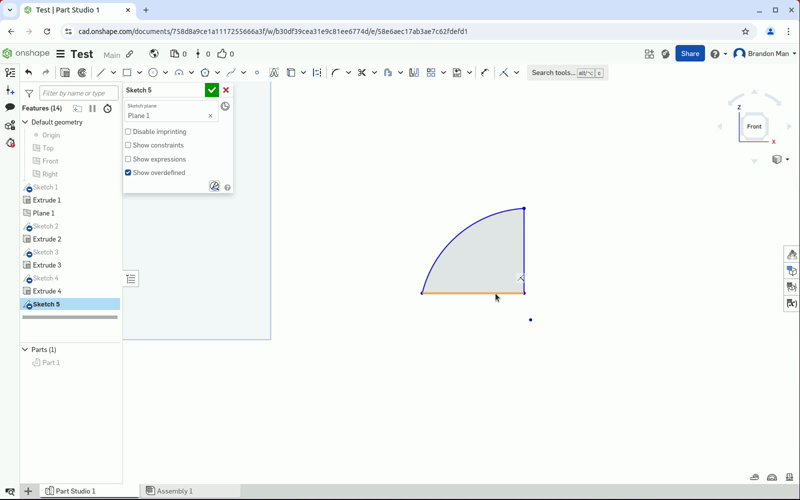
click(495, 293)
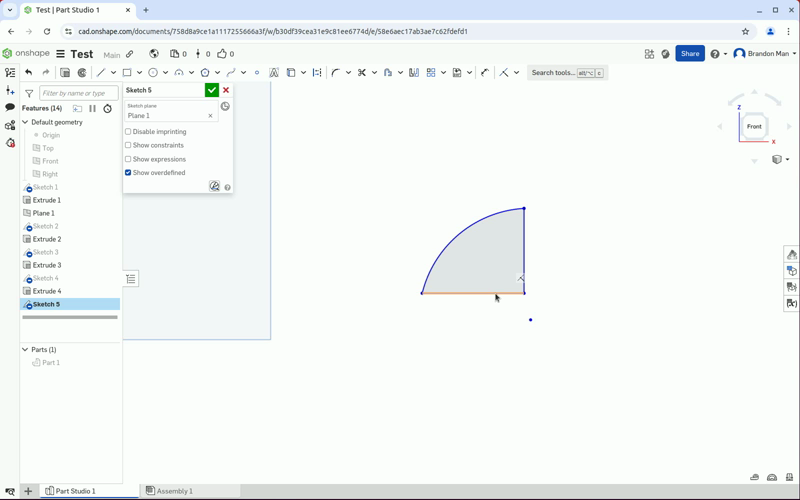
scroll(-6)
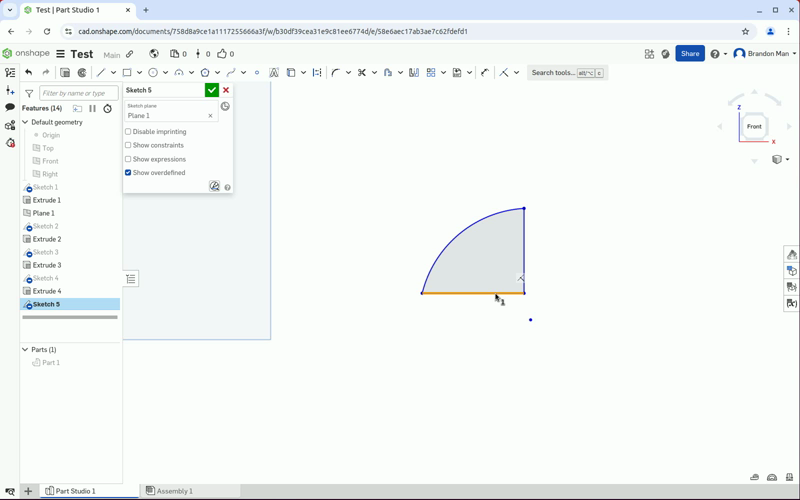
scroll(-6)
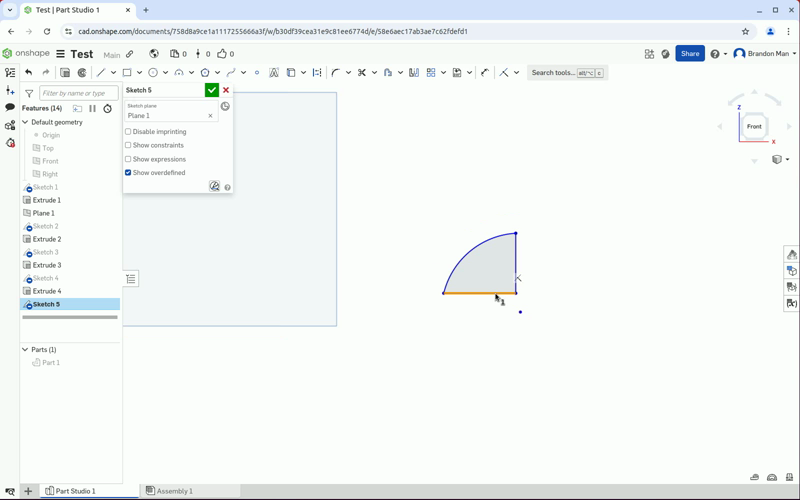
scroll(-6)
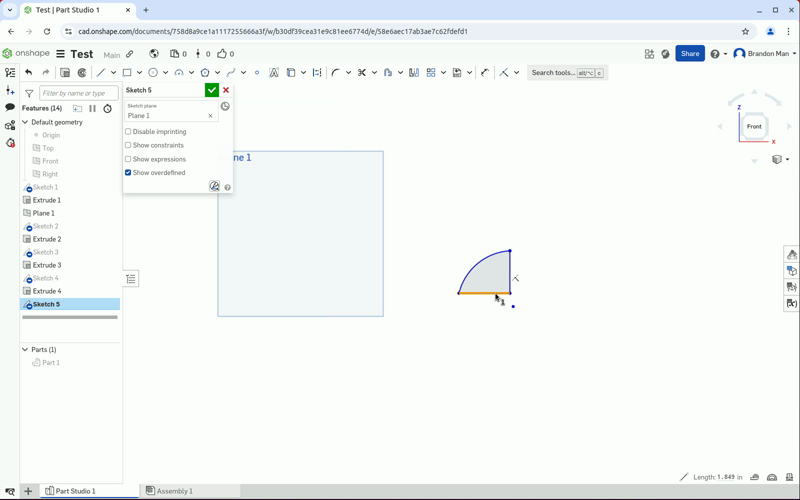
scroll(-6)
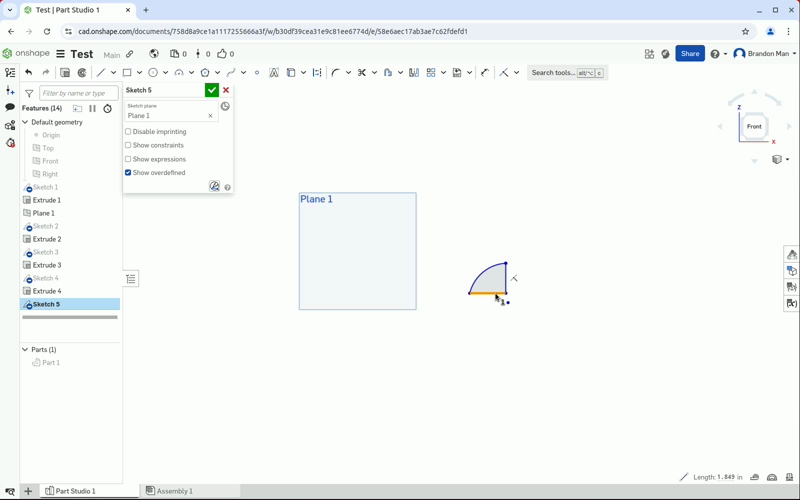
scroll(-6)
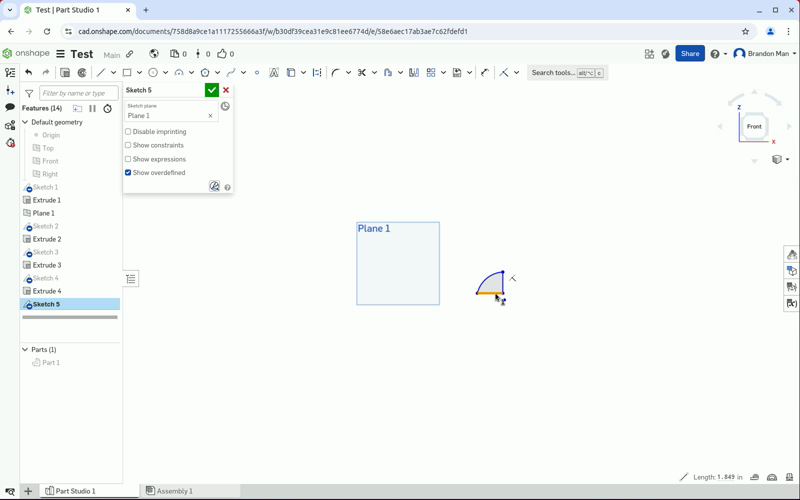
scroll(-6)
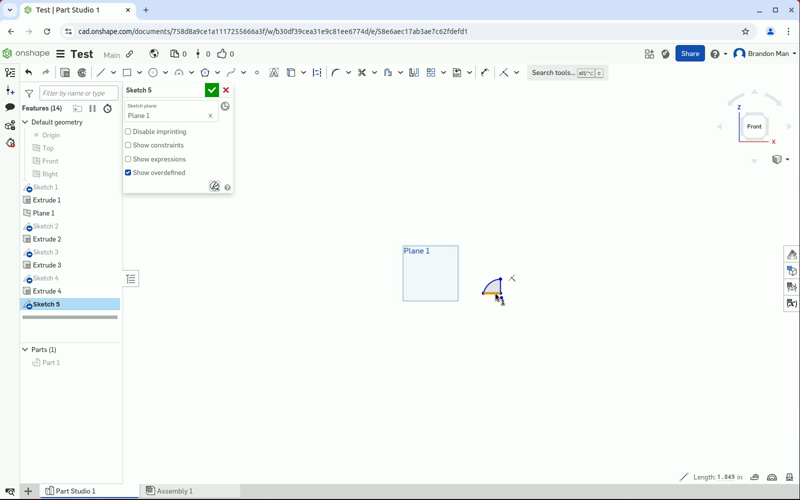
scroll(-6)
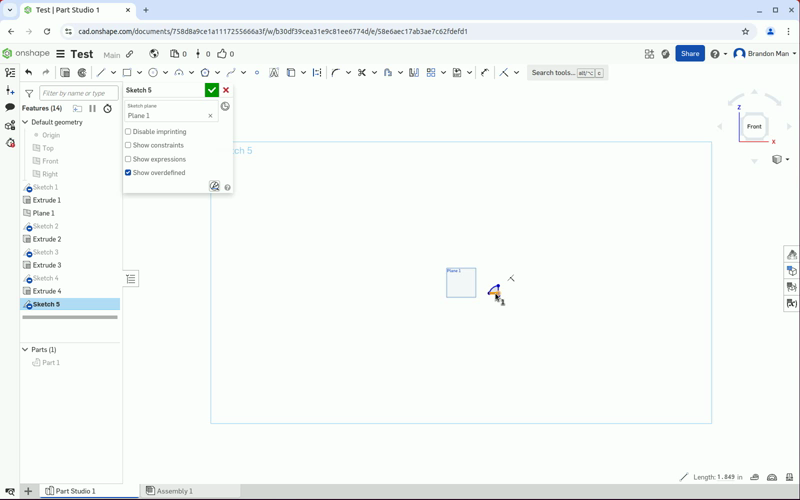
mouse_move(73, 352)
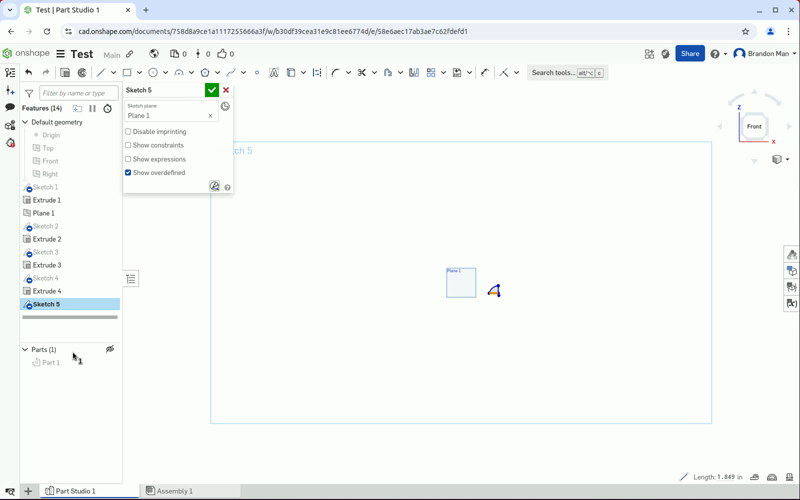
key(shift+y)
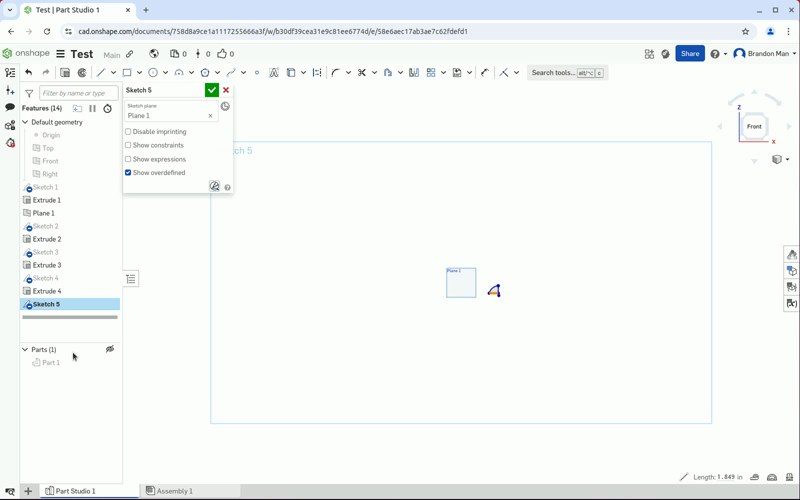
key(shift+e)
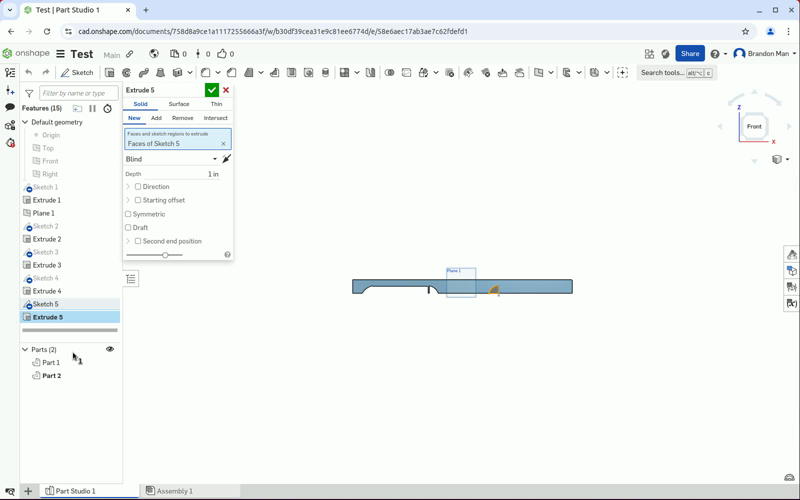
mouse_move(143, 106)
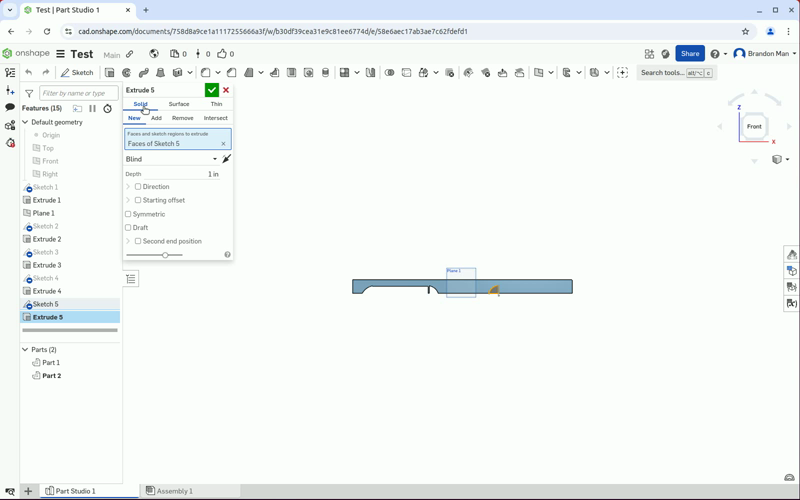
click(143, 106)
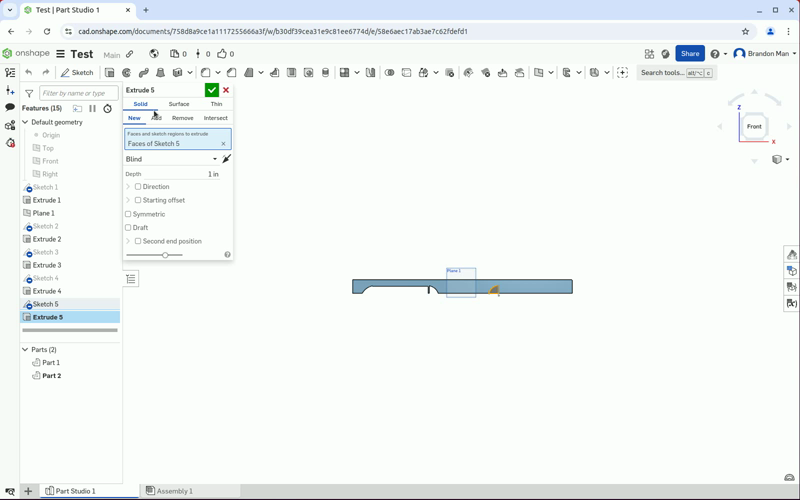
mouse_move(186, 120)
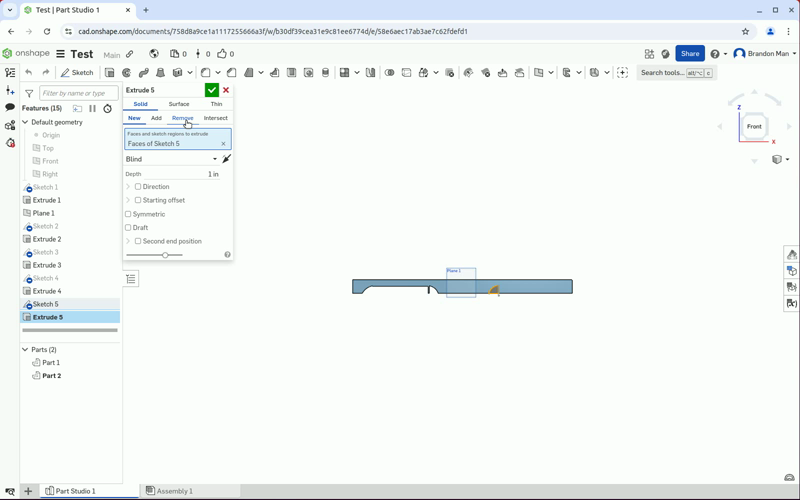
click(186, 120)
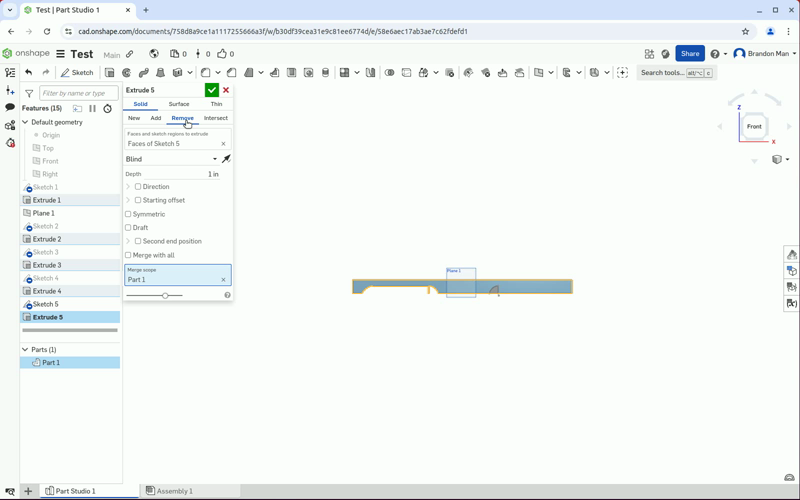
key(tab, 4)
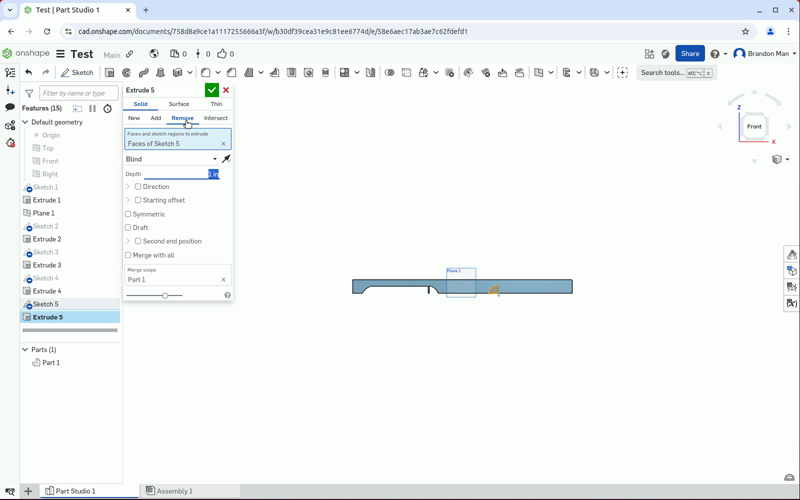
text(0.722)
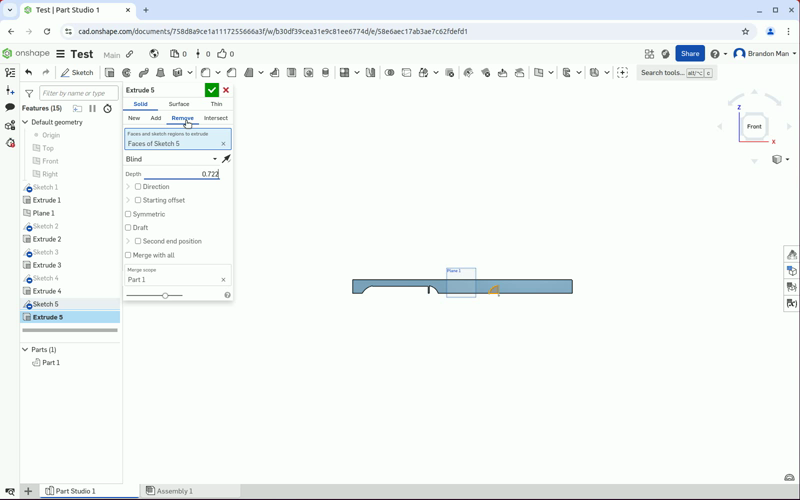
key(tab, 6)
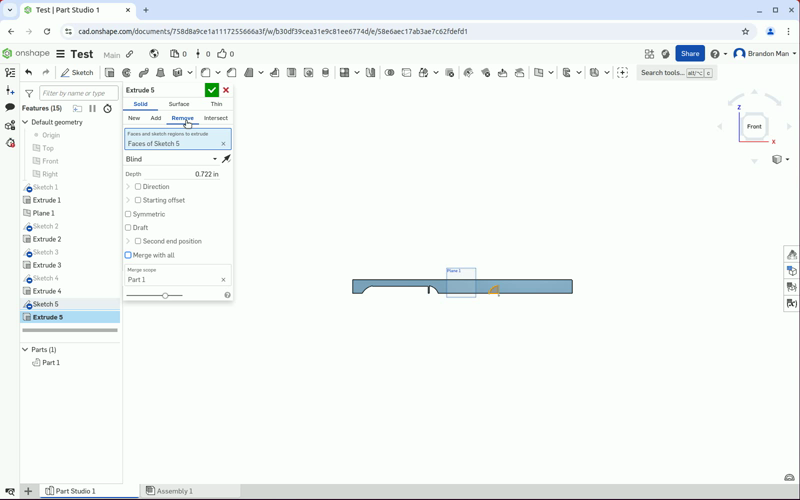
key(space)
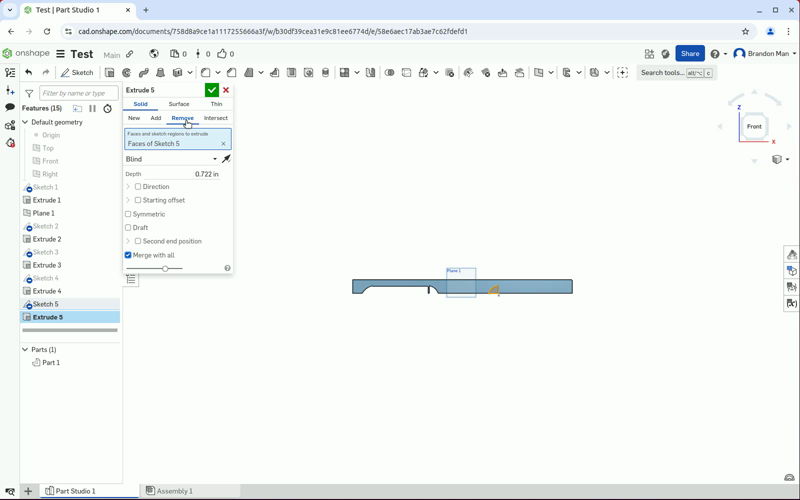
key(enter)
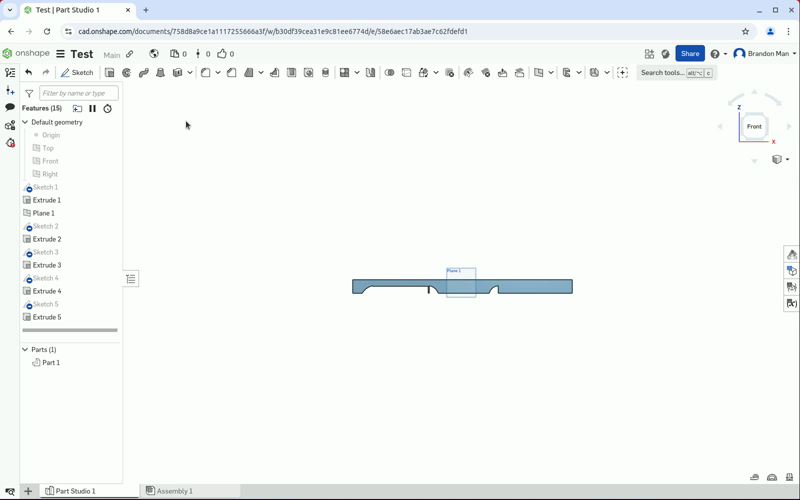
key(shift+h)
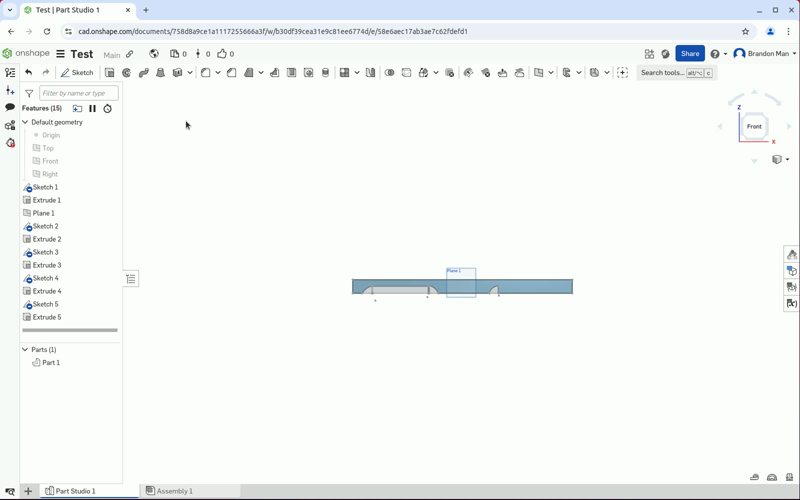
key(shift+h)
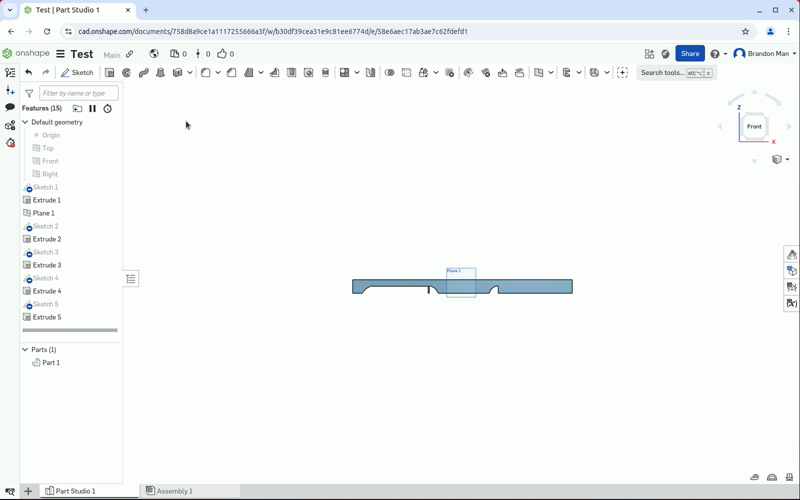
mouse_move(73, 189)
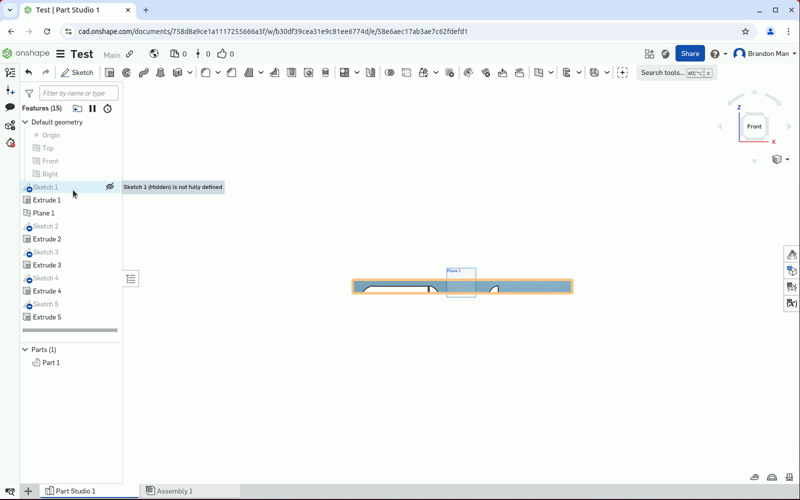
click(73, 189)
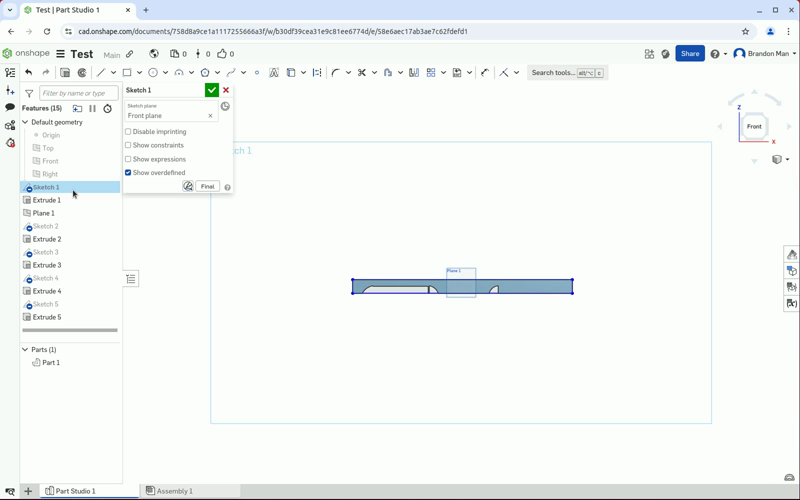
mouse_move(229, 92)
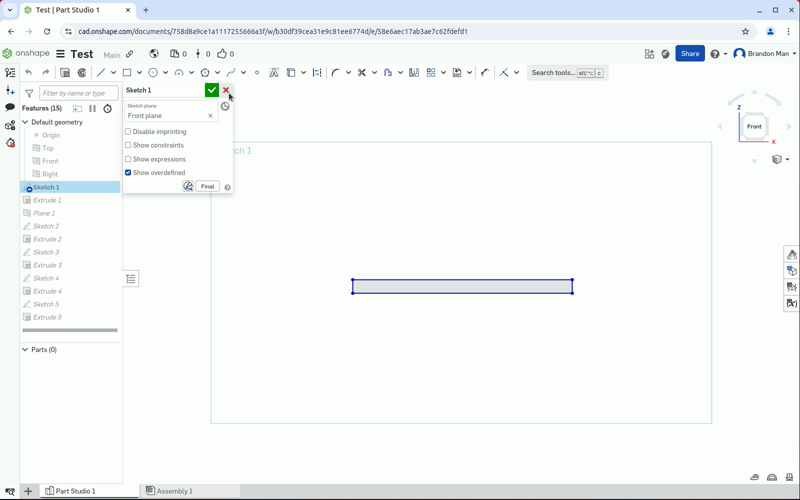
click(229, 92)
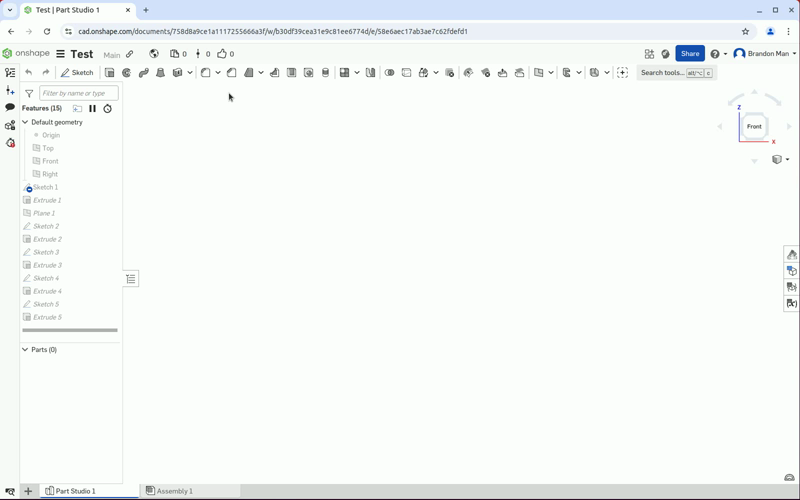
key(shift+s)
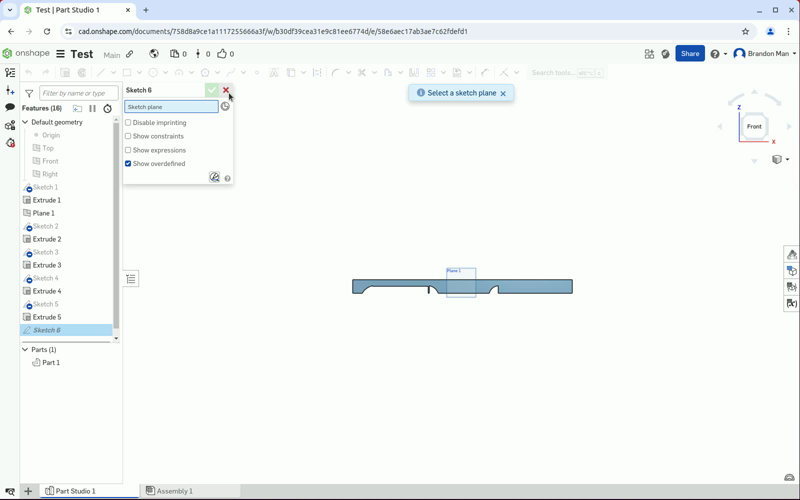
mouse_move(69, 215)
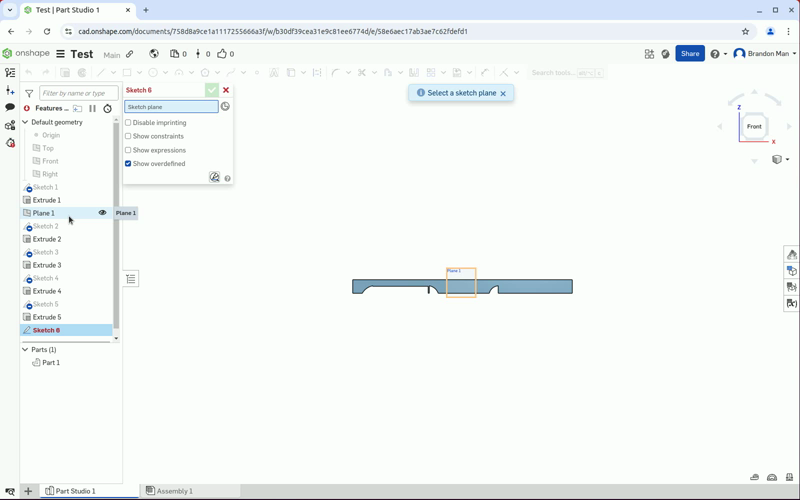
click(69, 215)
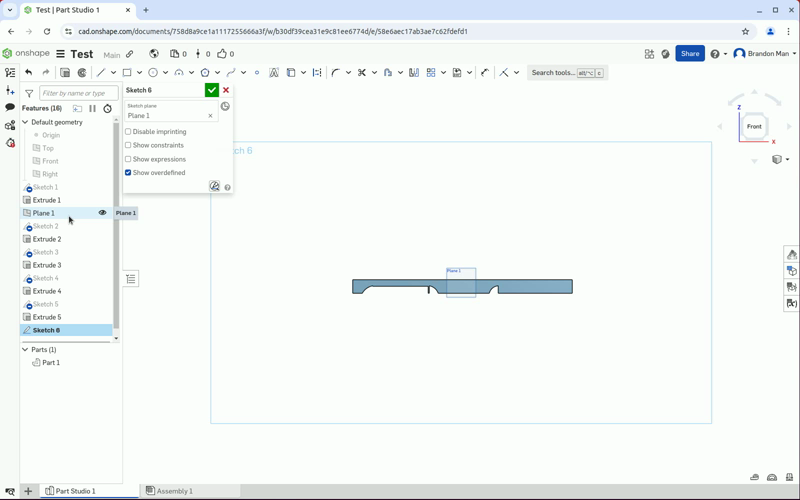
mouse_move(73, 352)
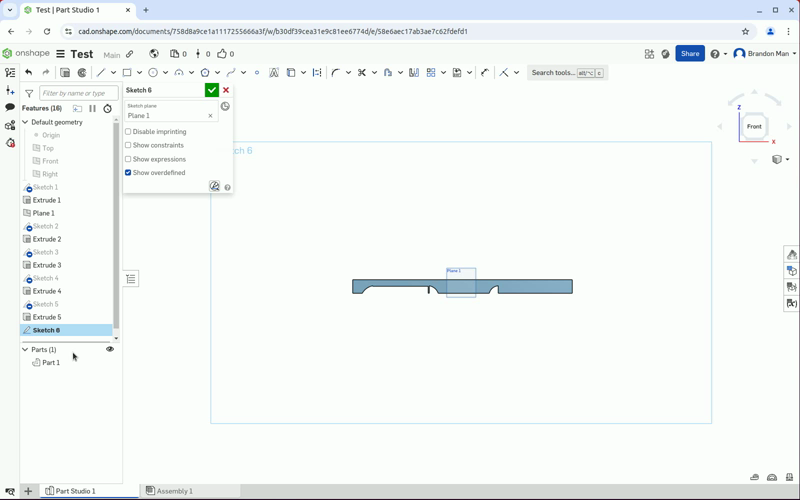
key(y)
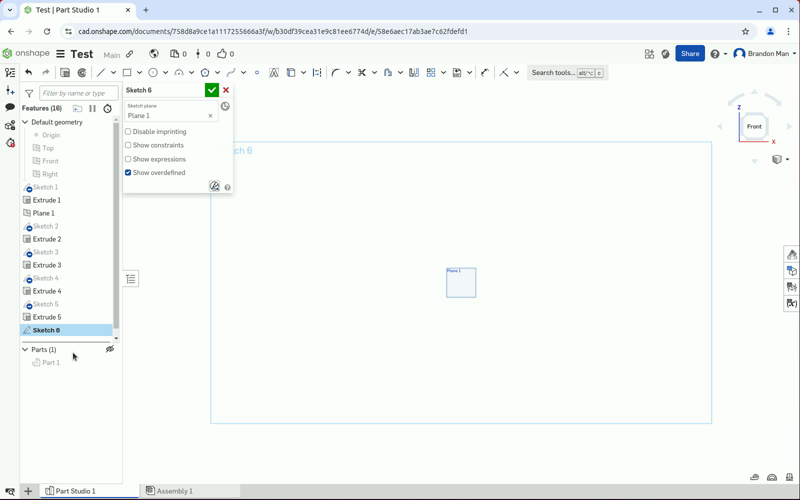
key(l)
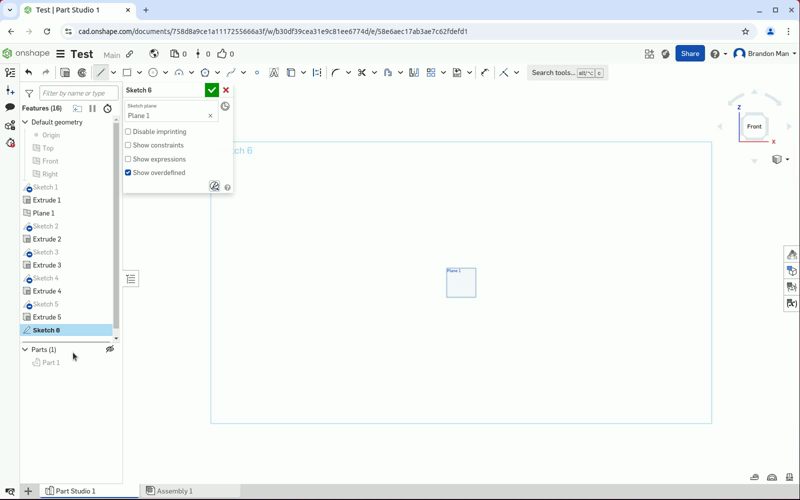
key_down(shift)
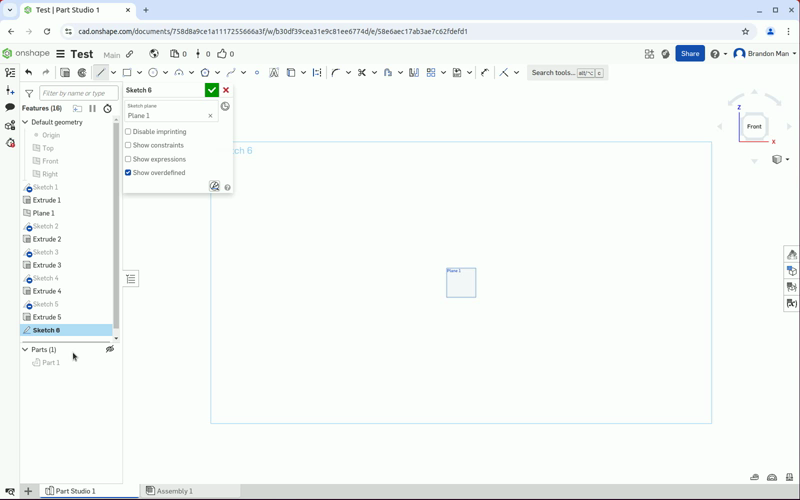
mouse_move(498, 293)
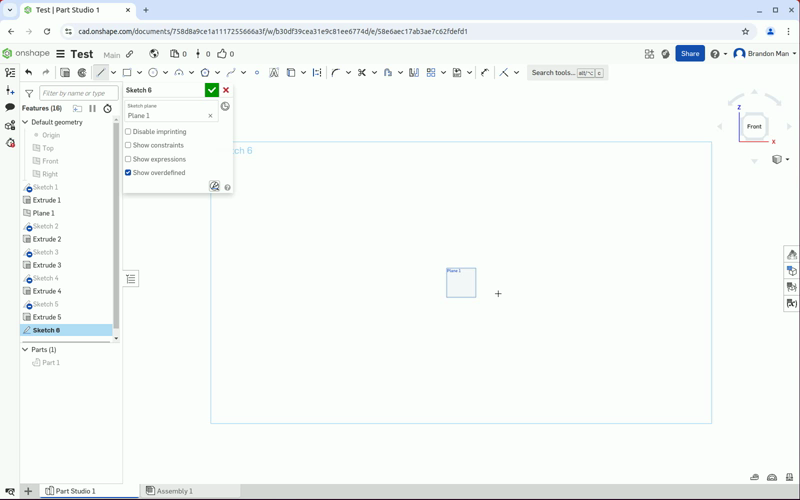
click(498, 293)
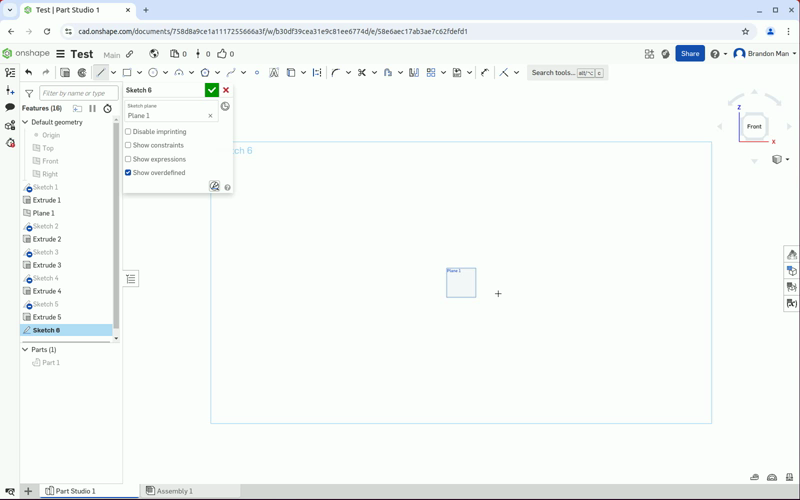
key_up(shift)
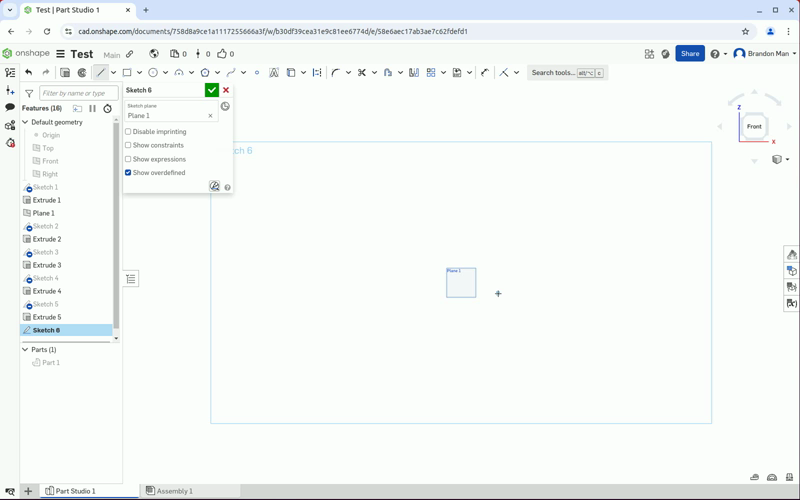
key_down(shift)
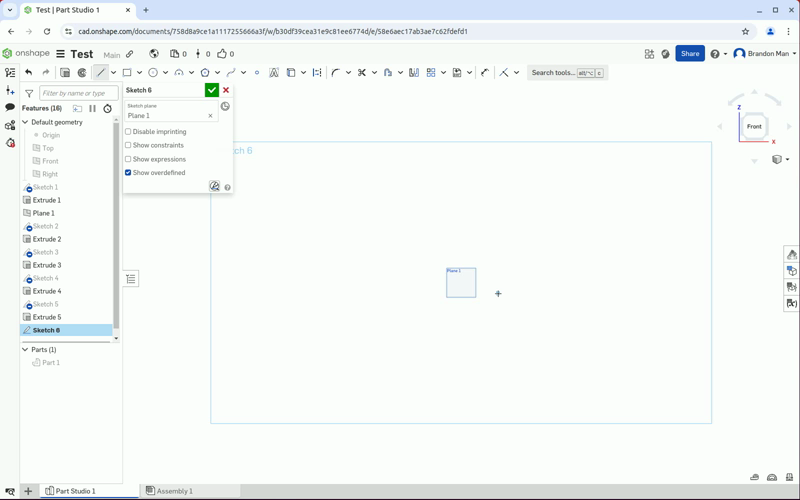
mouse_move(528, 293)
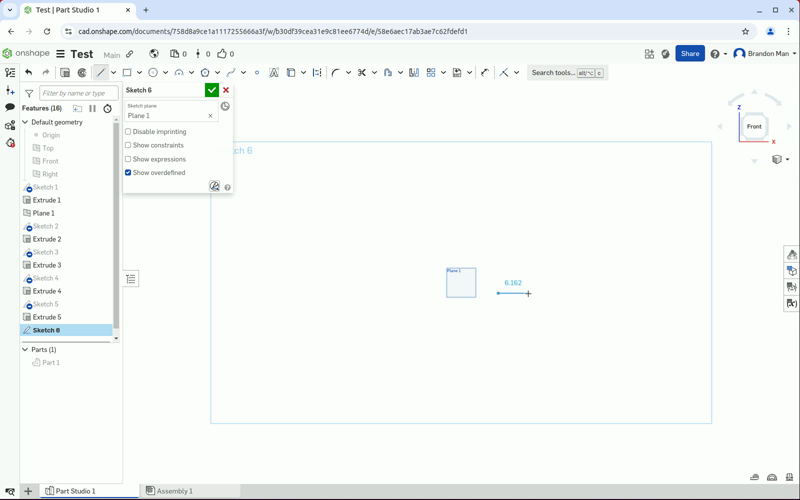
mouse_move(556, 293)
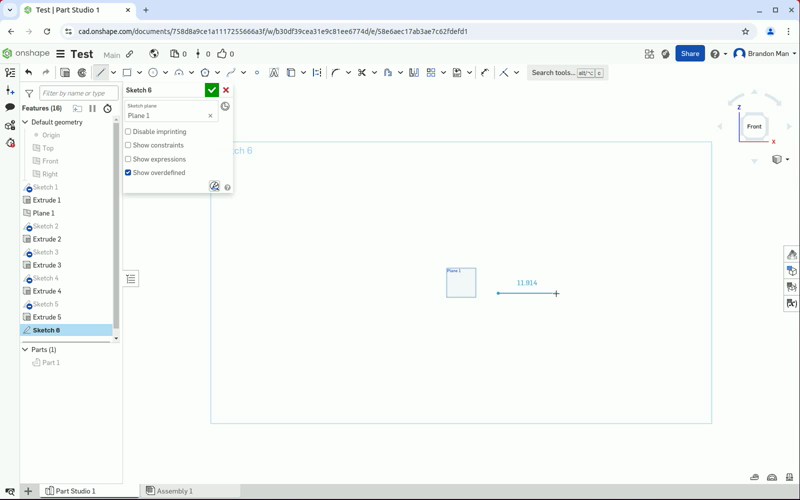
click(556, 293)
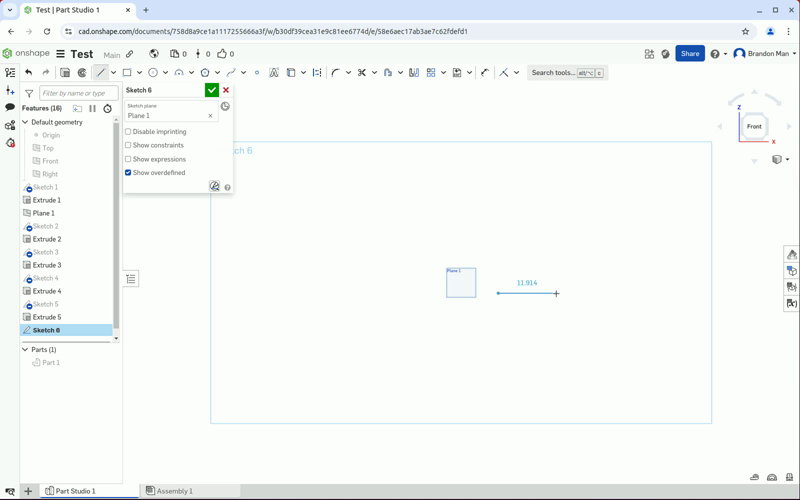
key_up(shift)
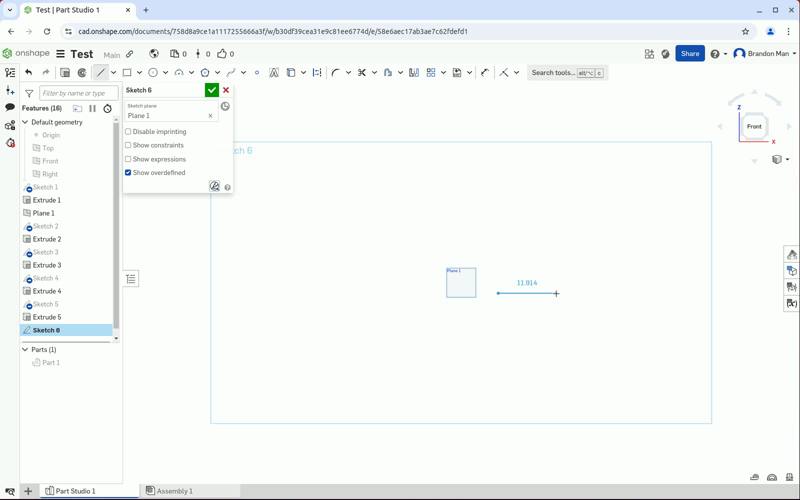
key_down(shift)
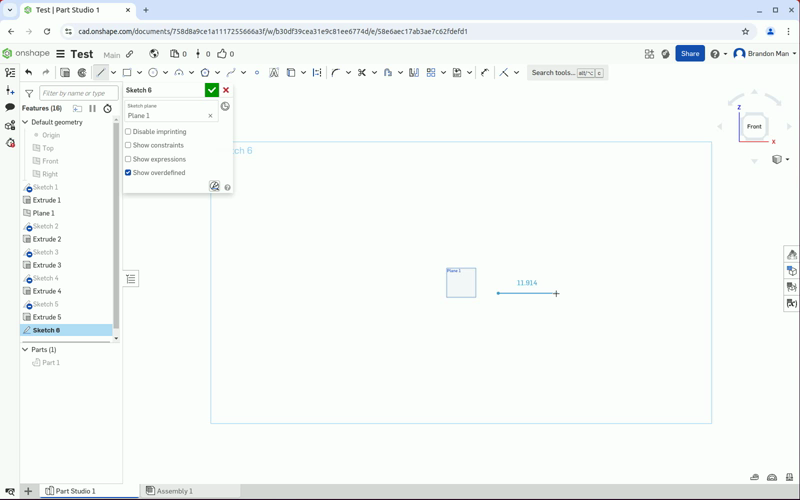
mouse_move(586, 293)
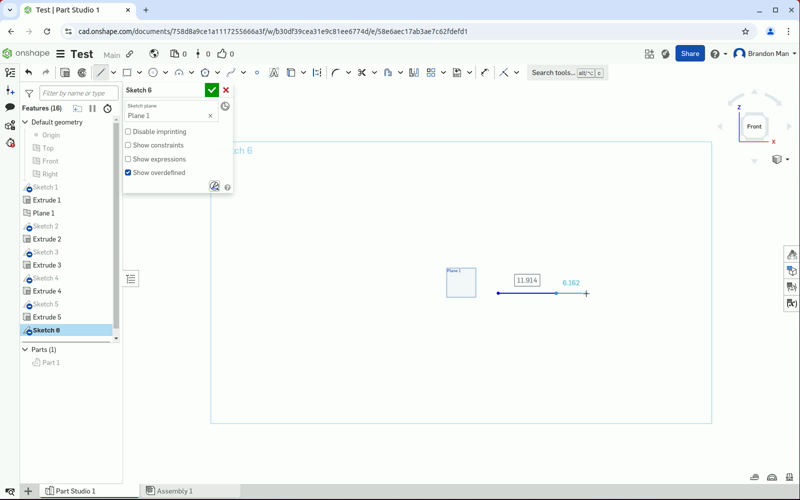
mouse_move(556, 286)
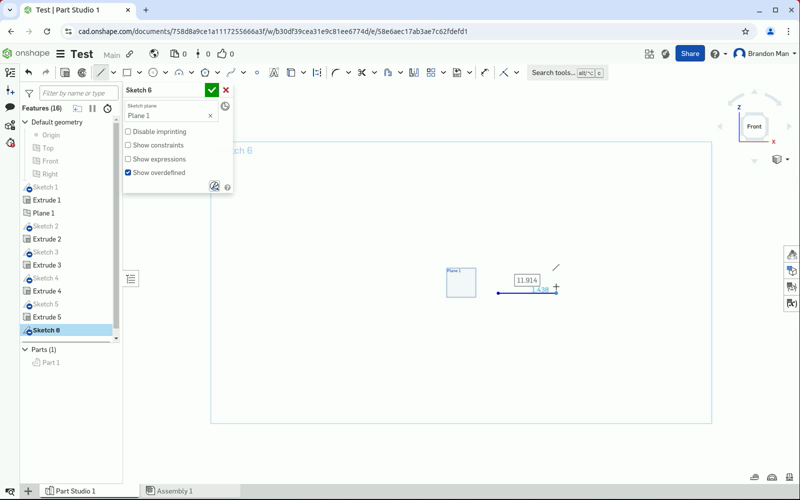
scroll(6)
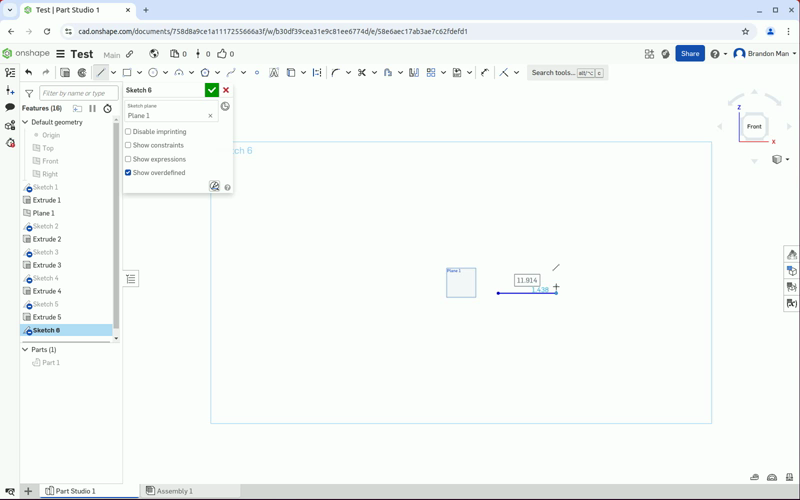
scroll(6)
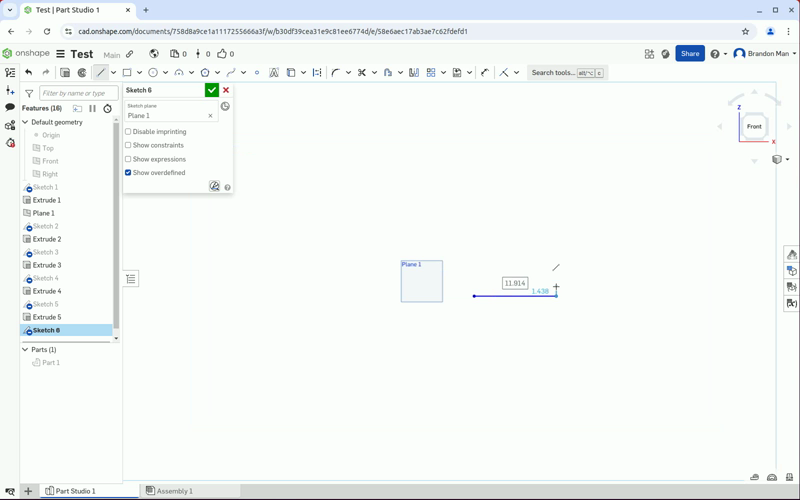
scroll(6)
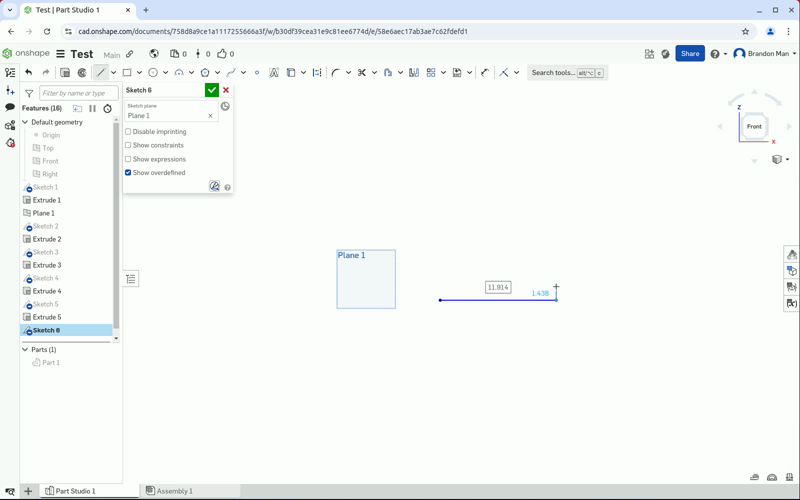
scroll(6)
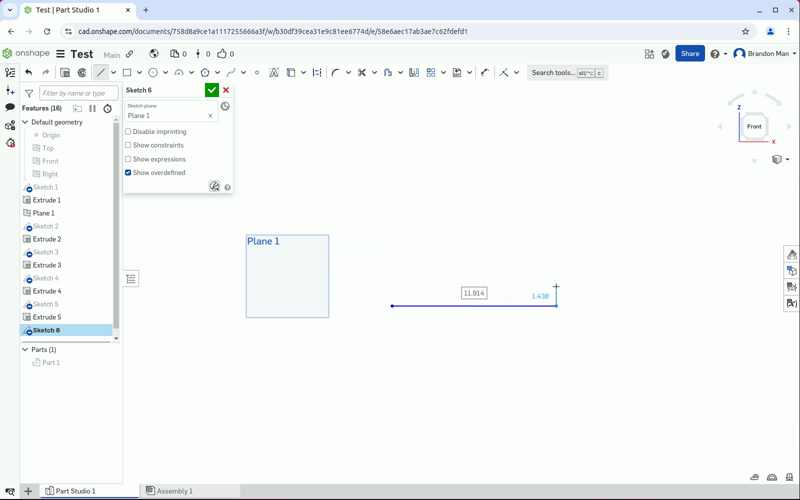
scroll(6)
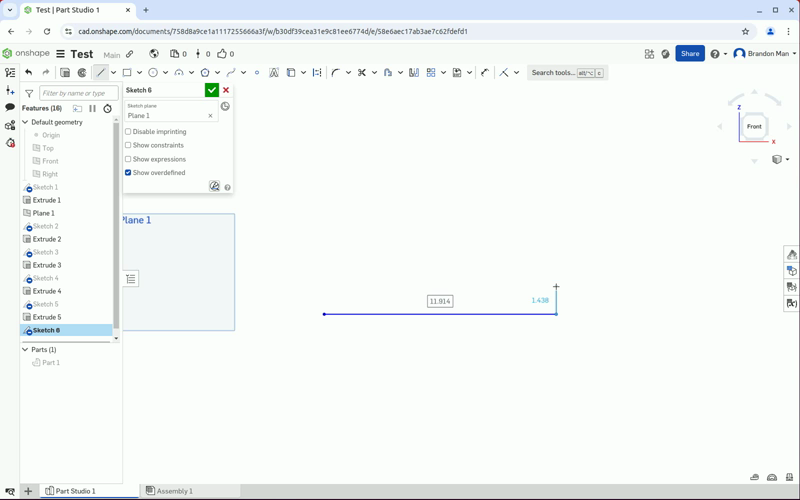
scroll(6)
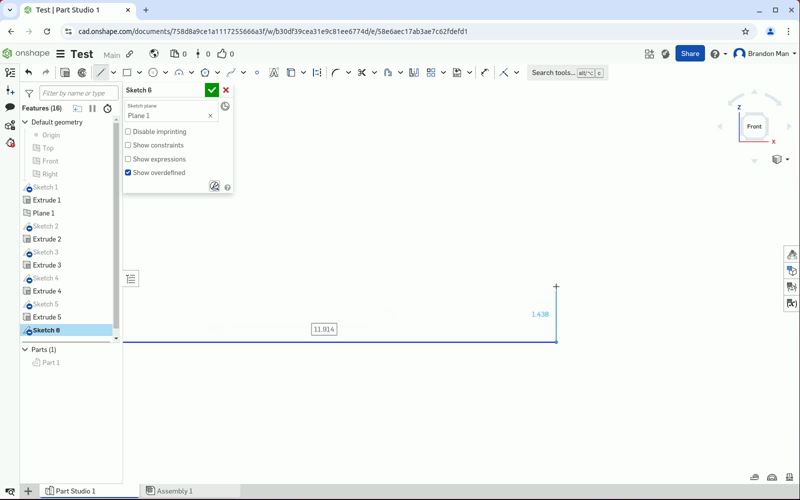
scroll(6)
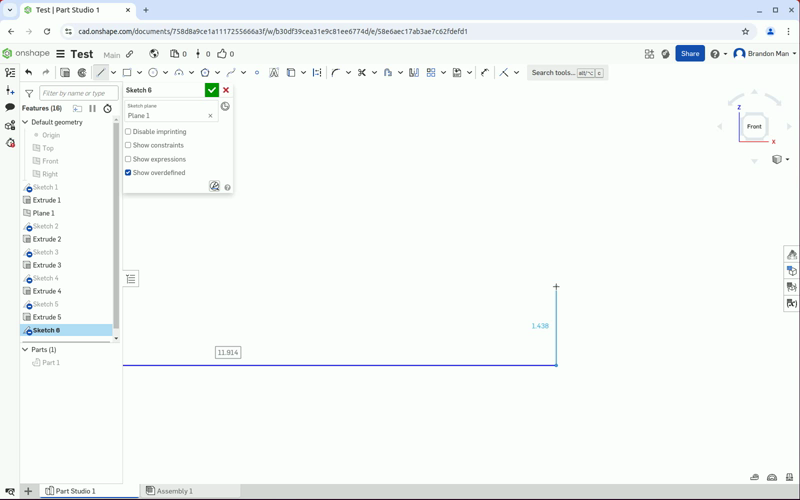
click(556, 286)
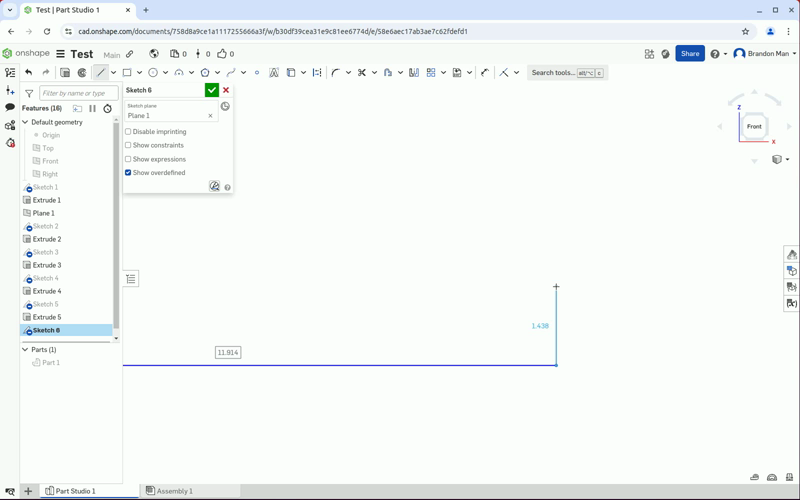
scroll(-6)
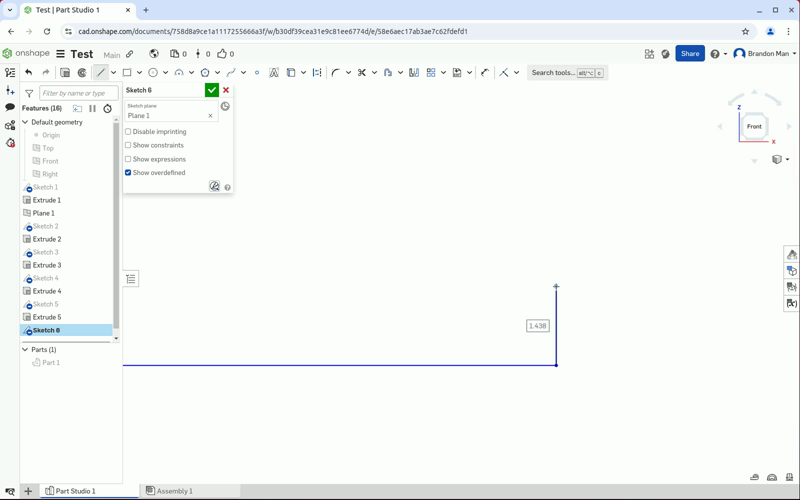
scroll(-6)
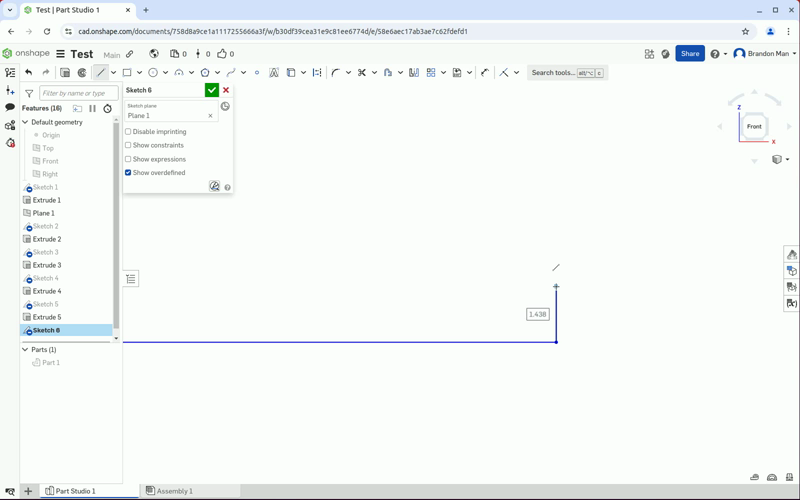
scroll(-6)
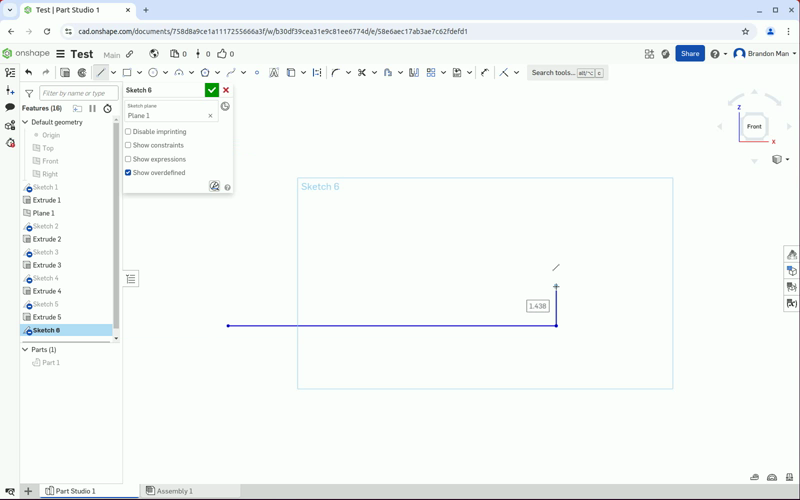
scroll(-6)
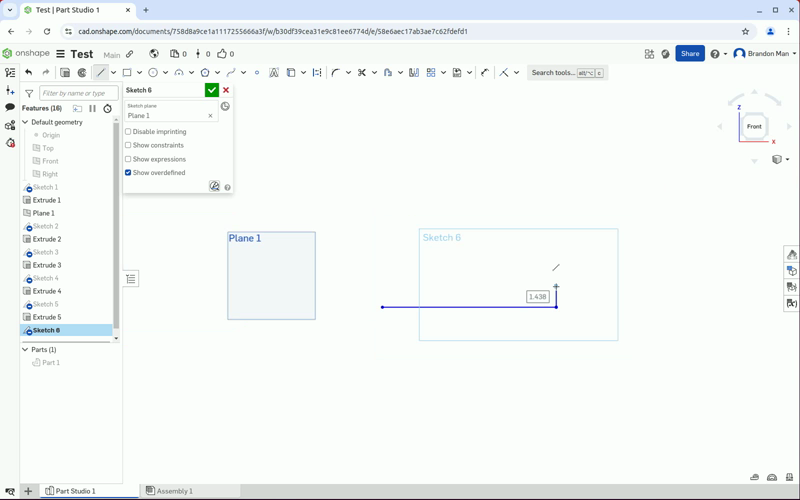
scroll(-6)
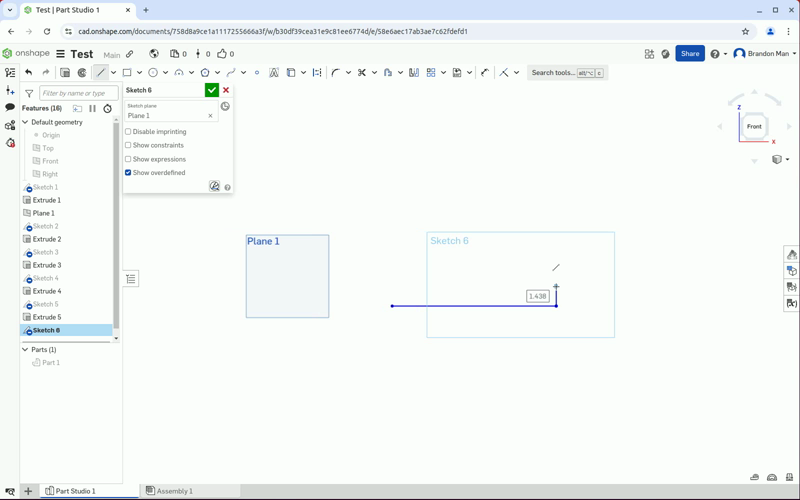
scroll(-6)
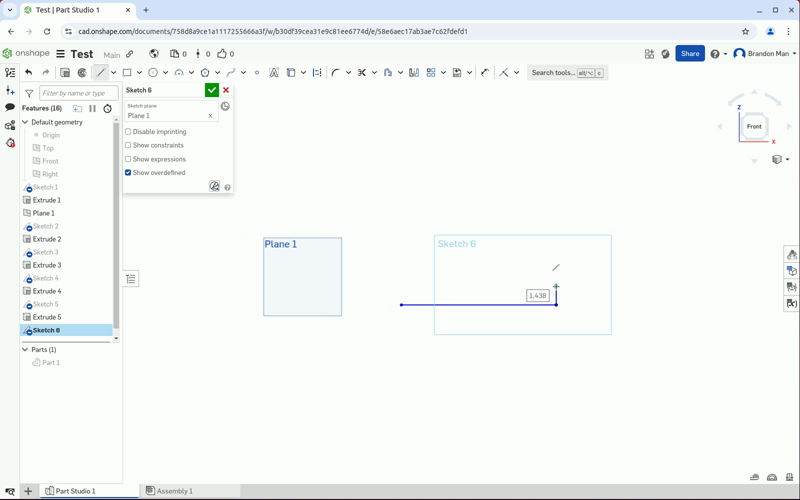
scroll(-6)
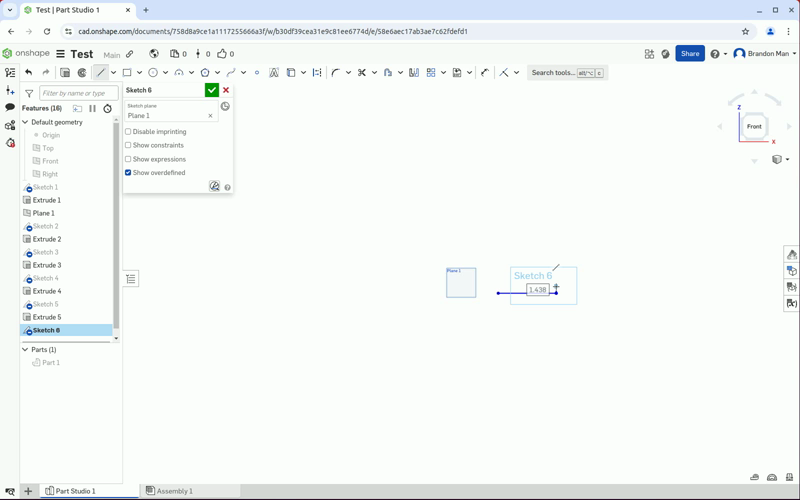
key_up(shift)
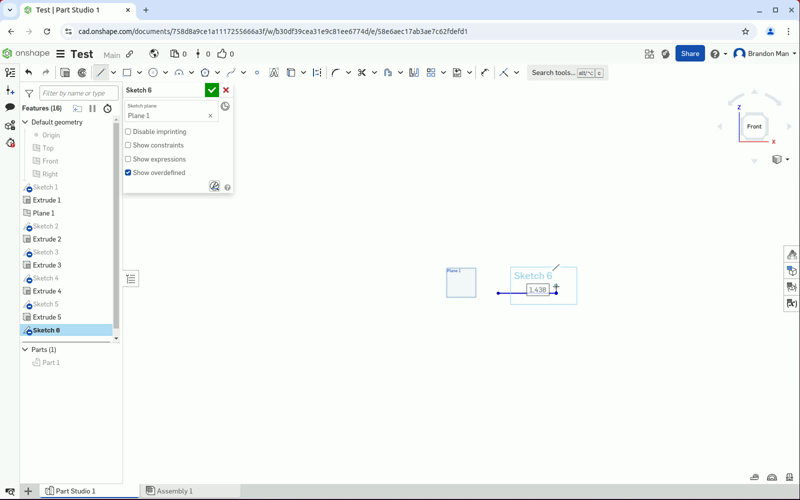
key_down(shift)
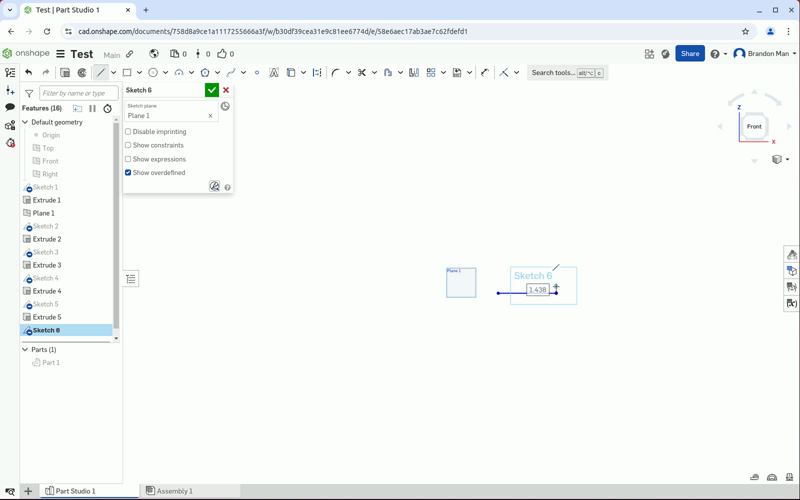
mouse_move(586, 286)
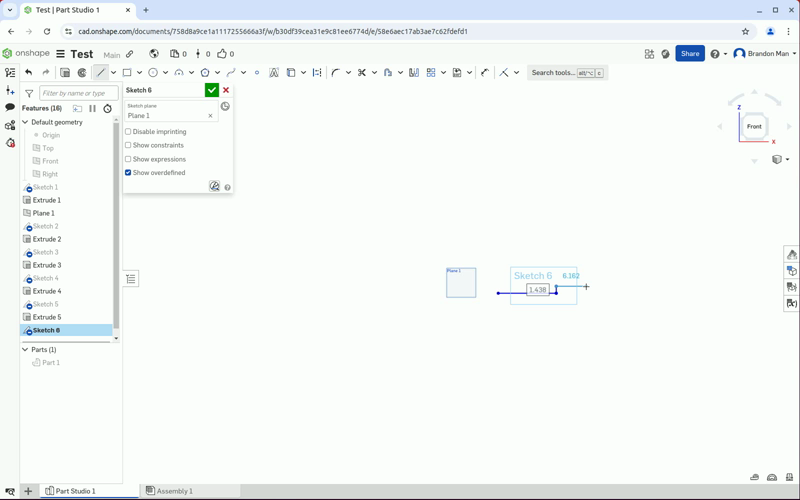
mouse_move(498, 286)
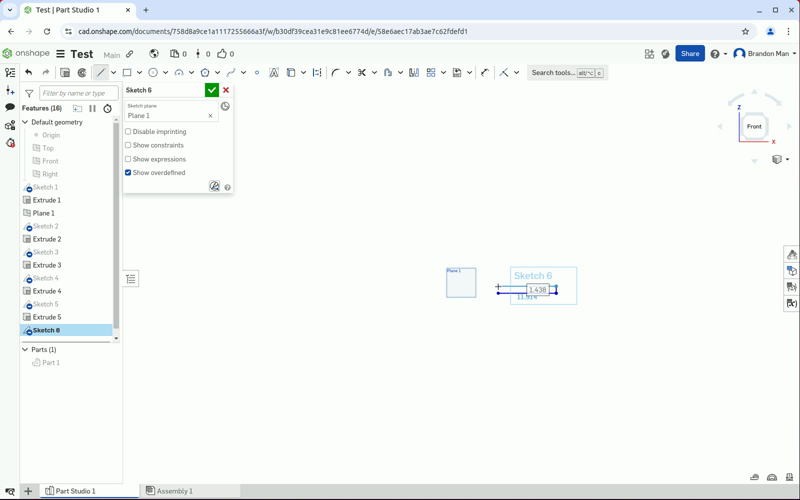
click(498, 286)
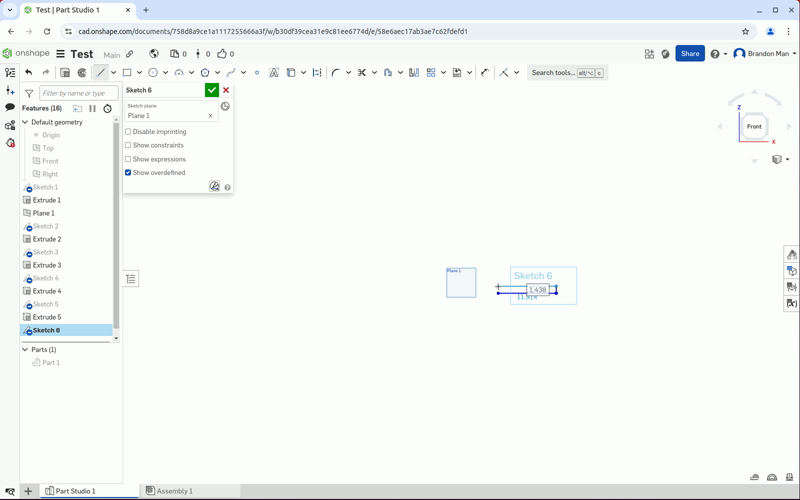
key_up(shift)
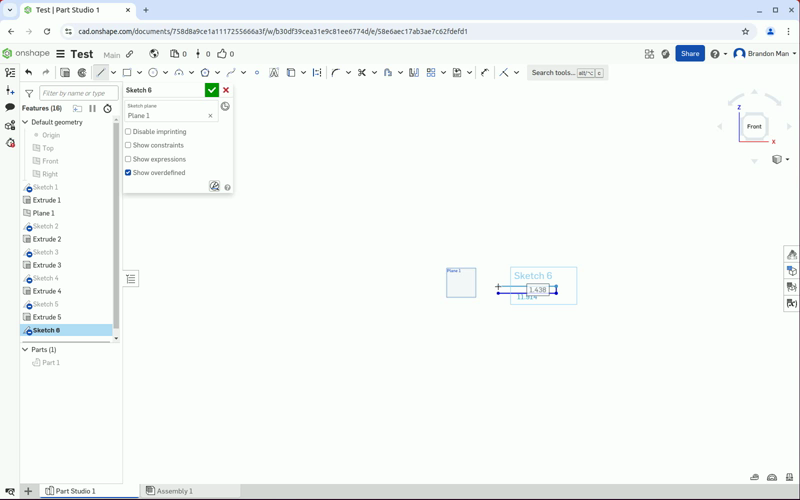
mouse_move(528, 286)
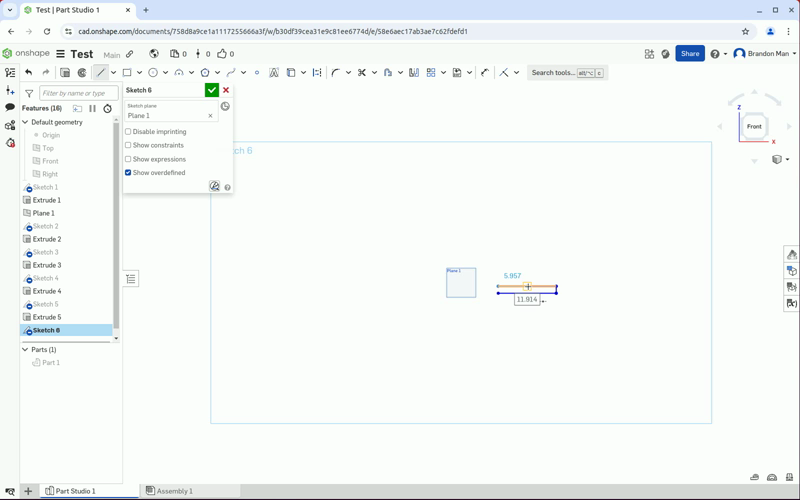
key_down(shift)
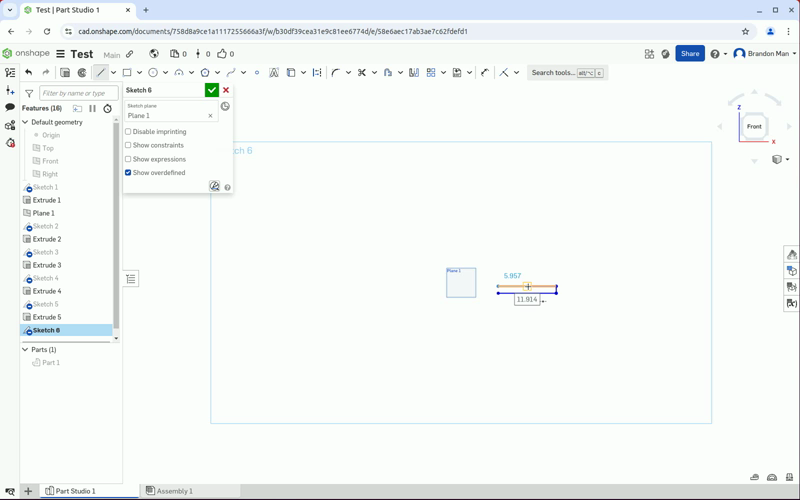
mouse_move(498, 293)
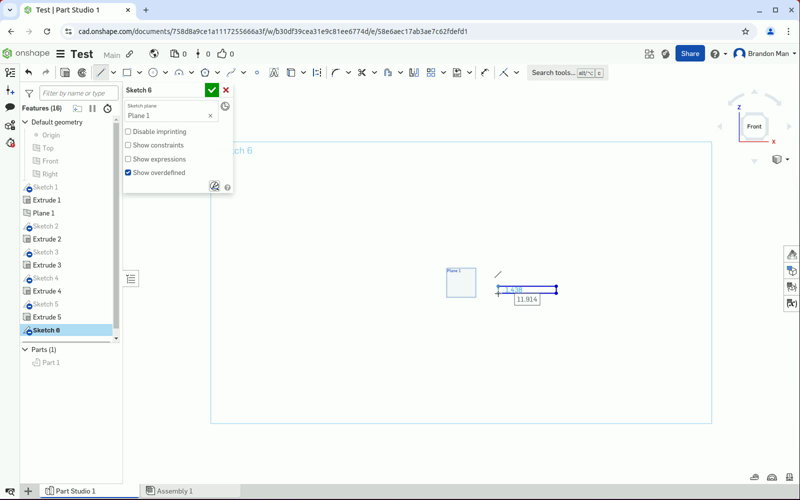
scroll(6)
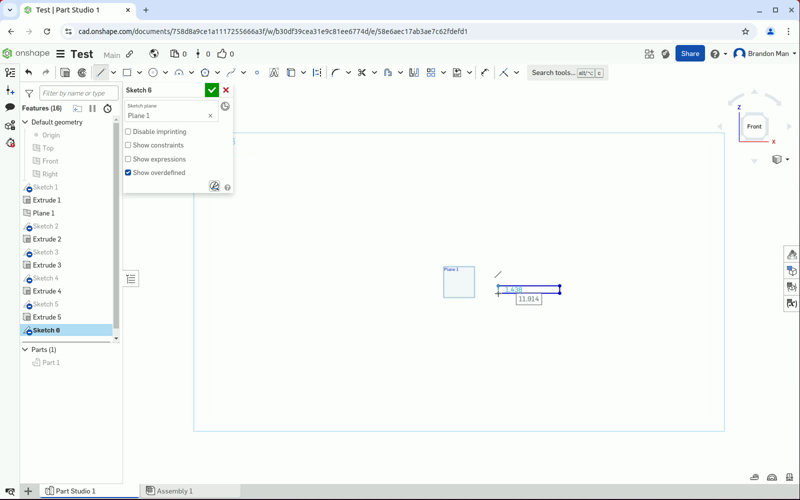
scroll(6)
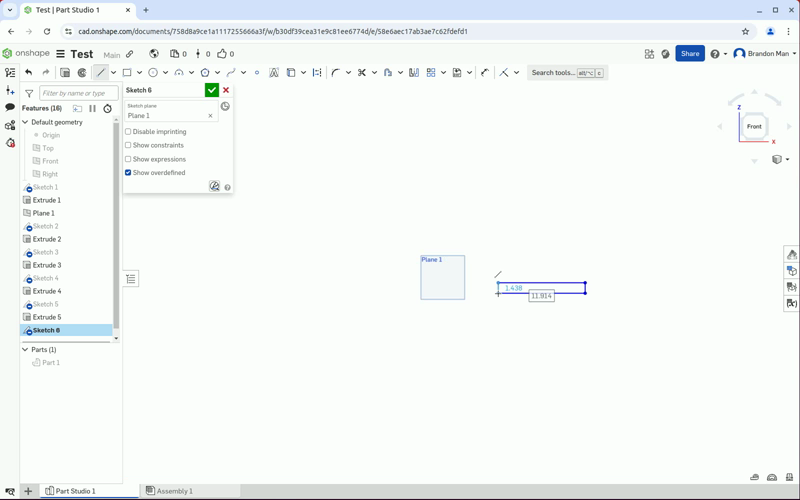
scroll(6)
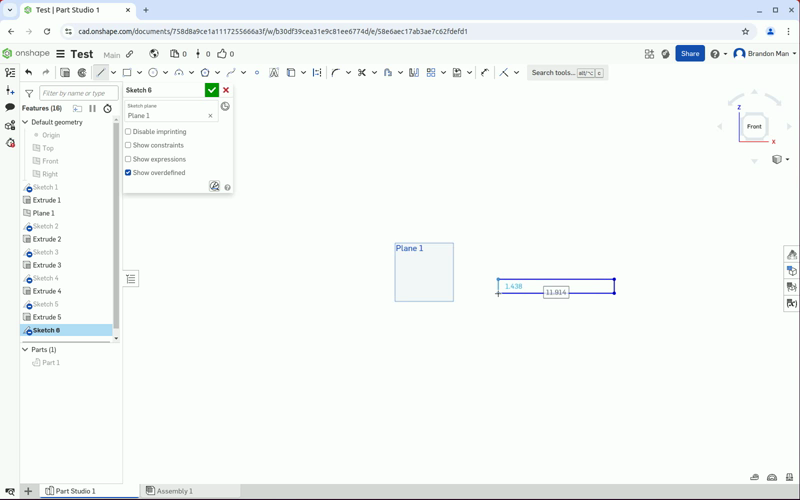
scroll(6)
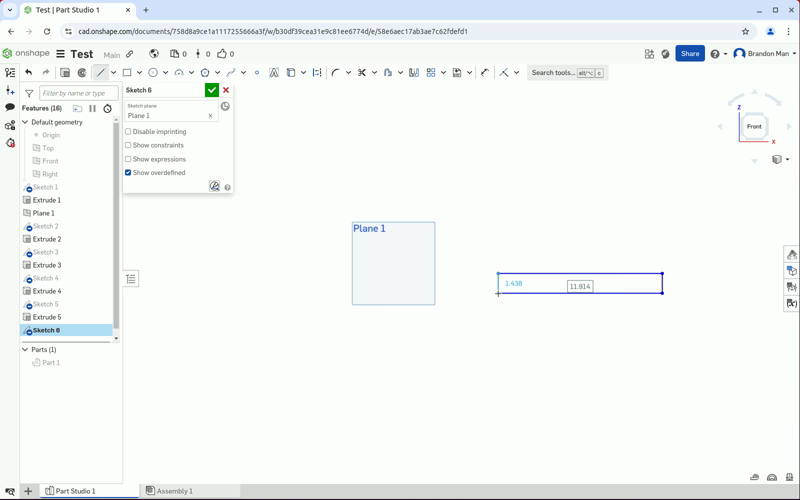
scroll(6)
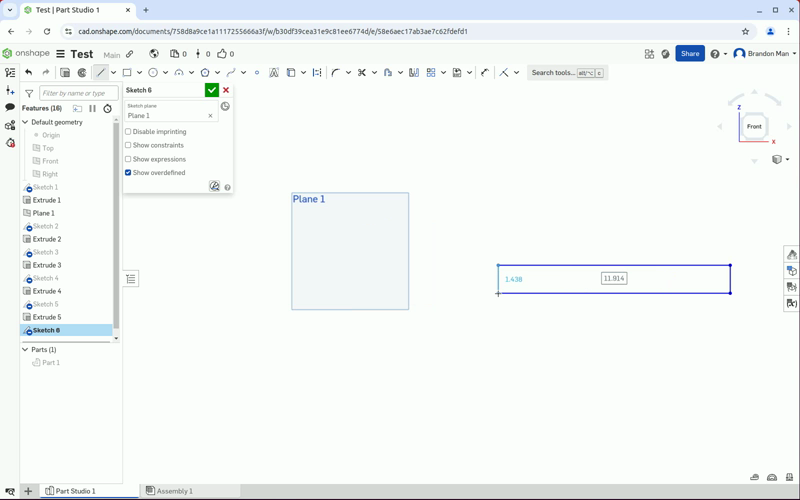
scroll(6)
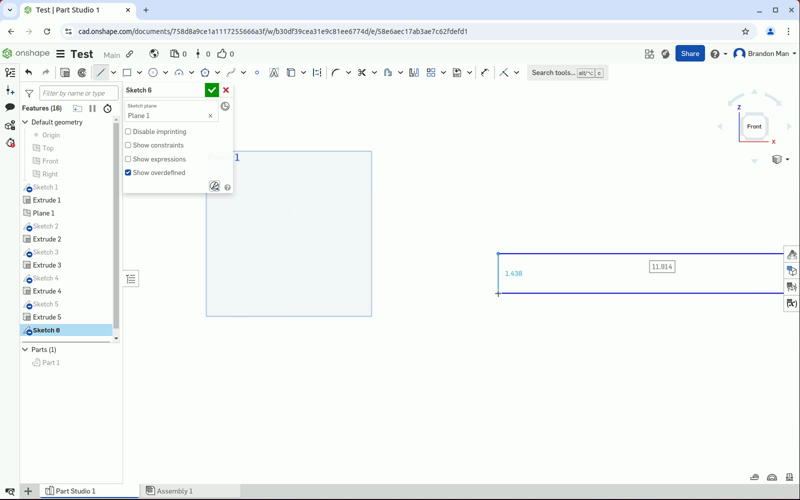
scroll(6)
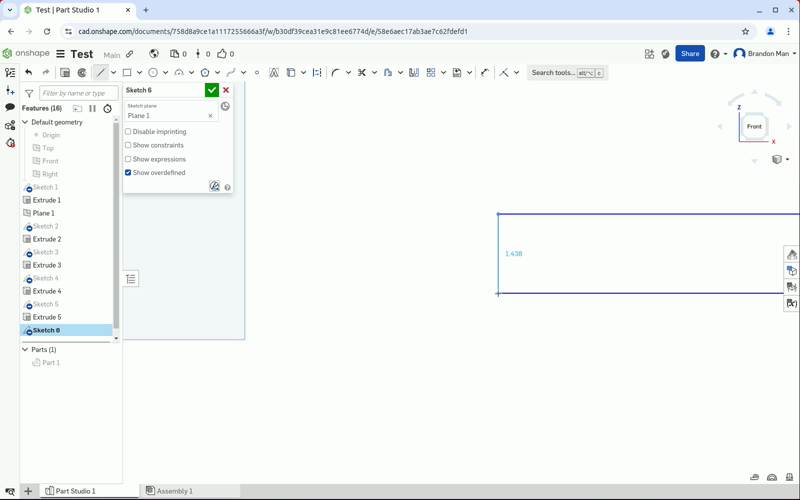
key_up(shift)
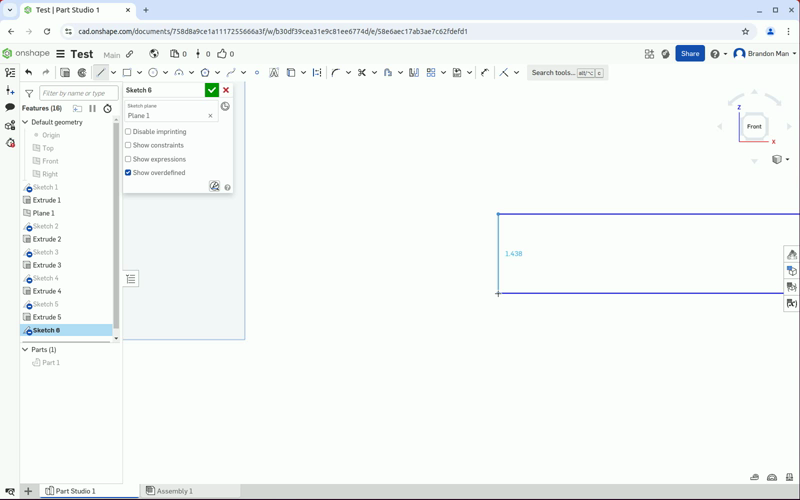
click(498, 293)
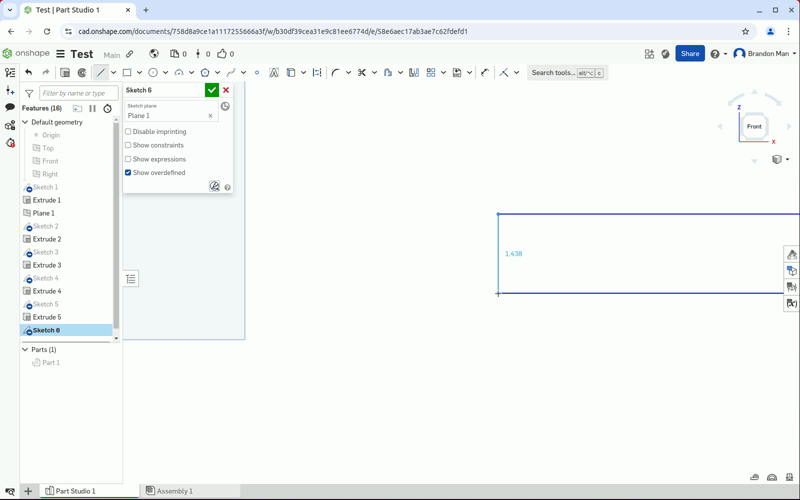
scroll(-6)
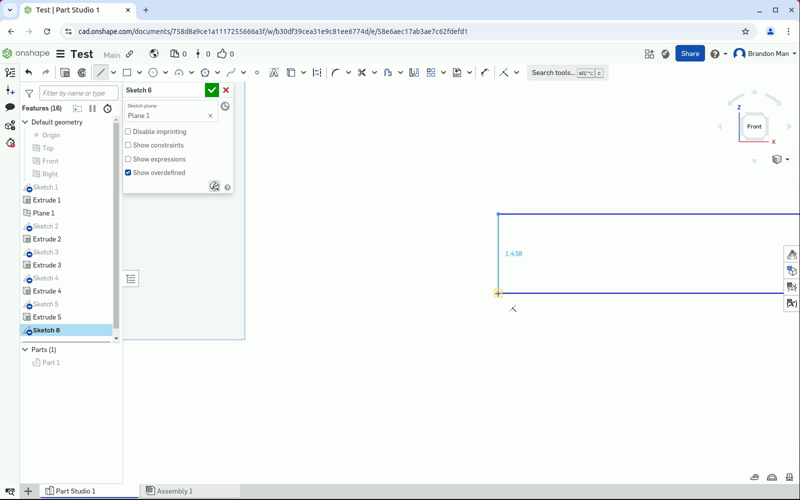
scroll(-6)
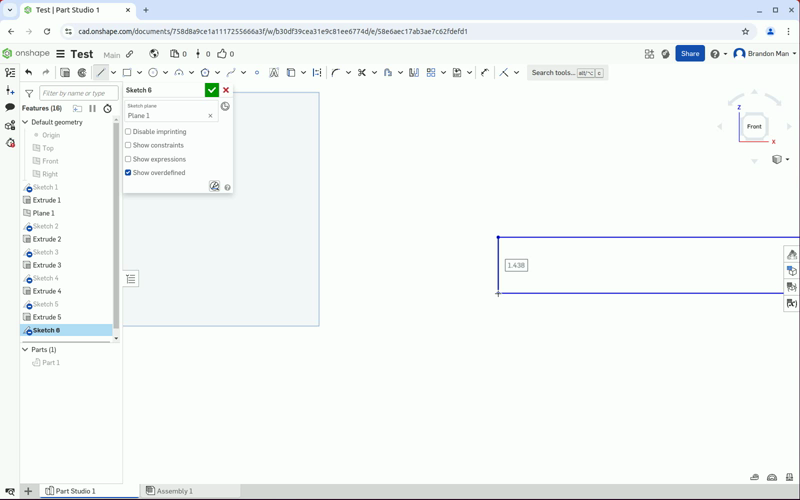
scroll(-6)
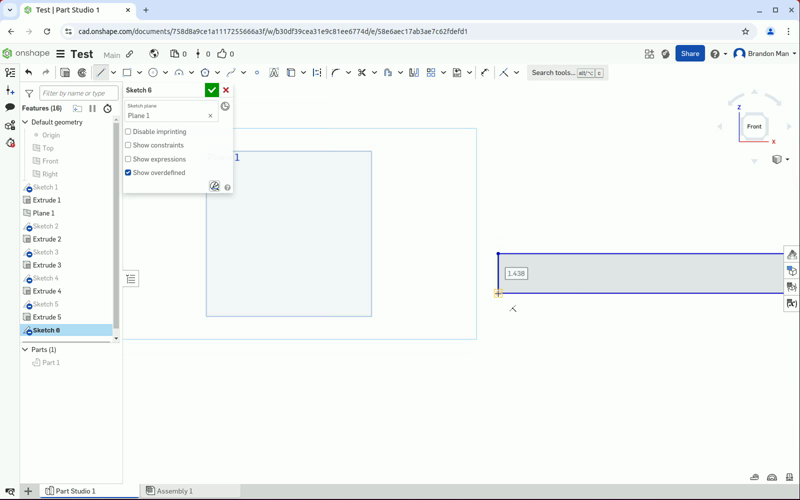
scroll(-6)
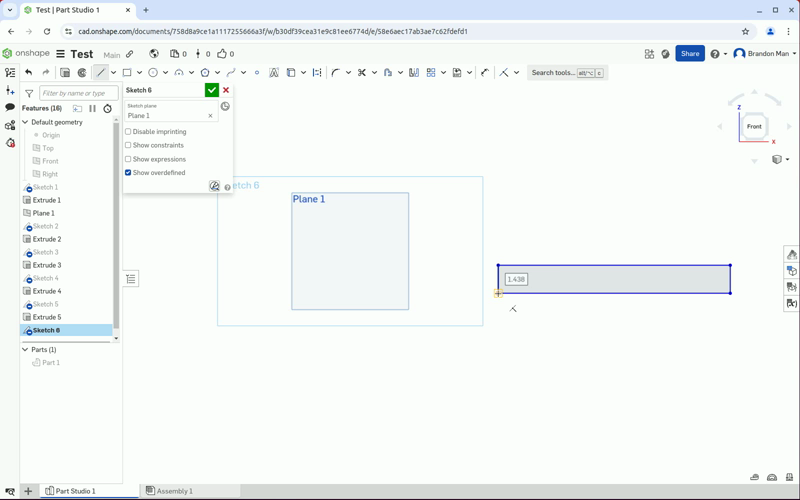
scroll(-6)
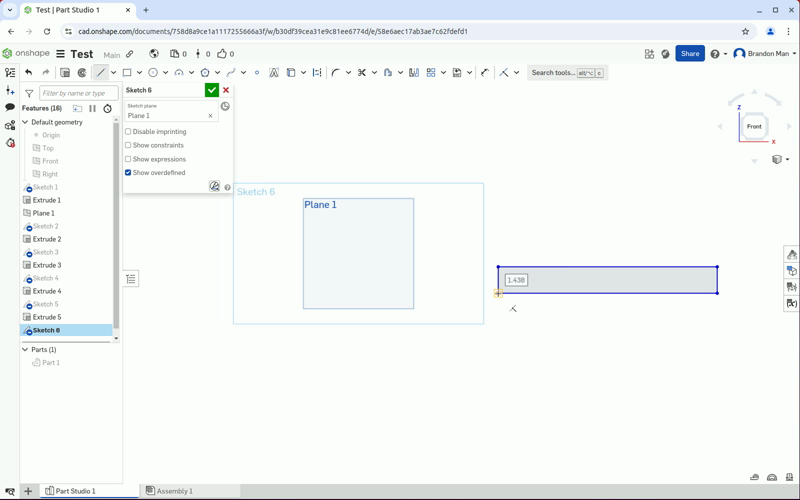
scroll(-6)
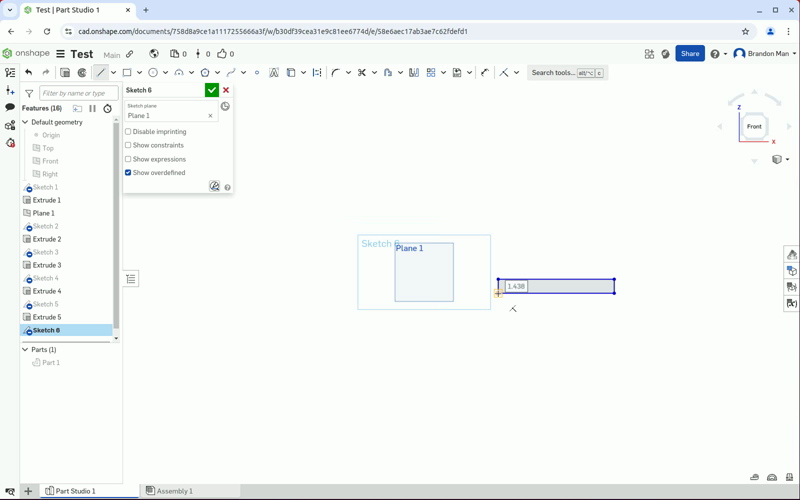
scroll(-6)
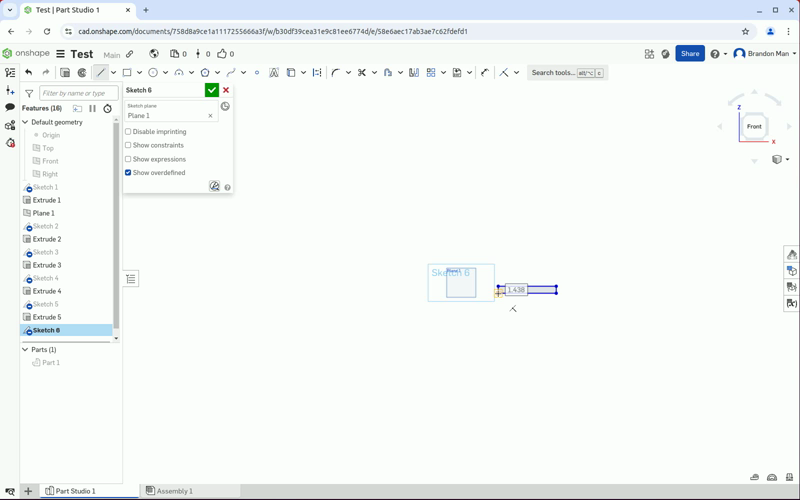
key(esc)
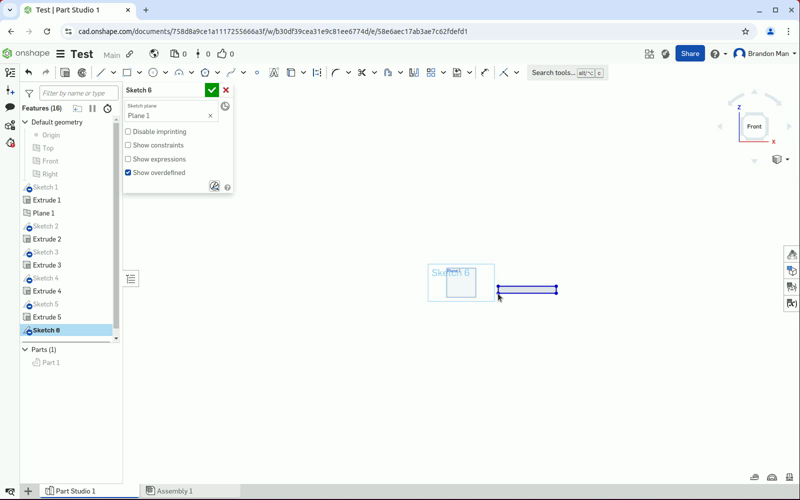
mouse_move(540, 292)
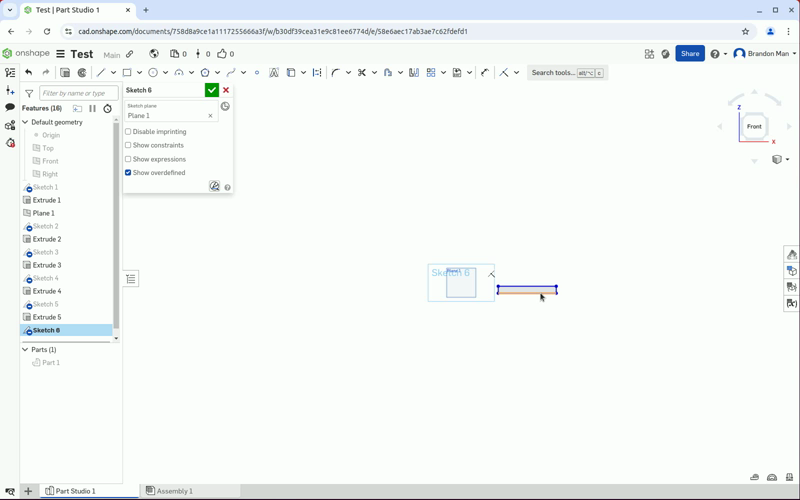
scroll(6)
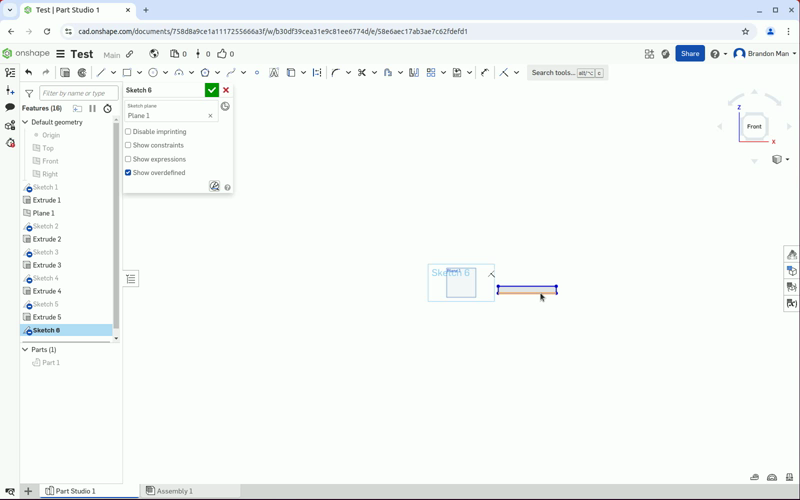
scroll(6)
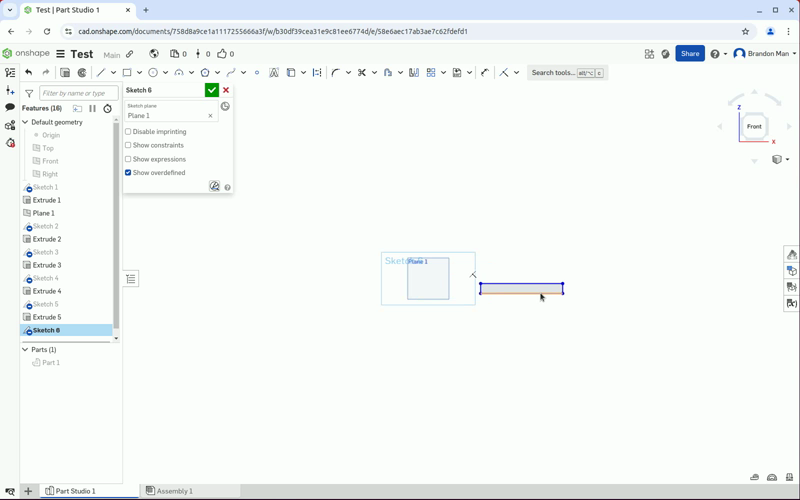
scroll(6)
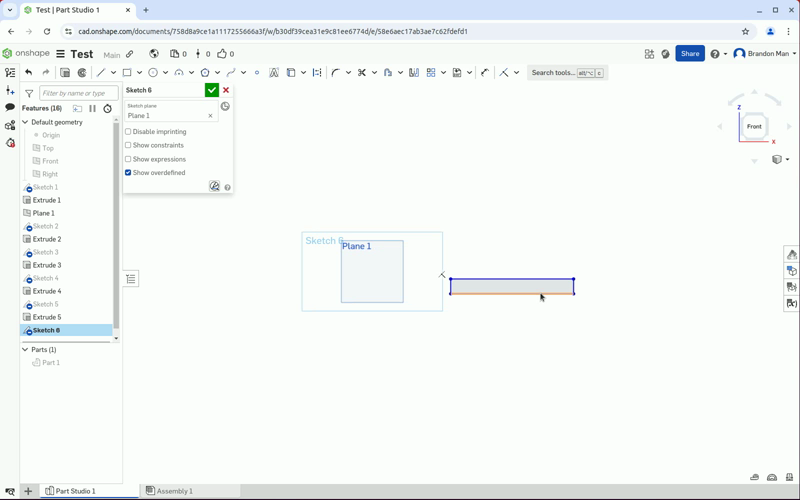
scroll(6)
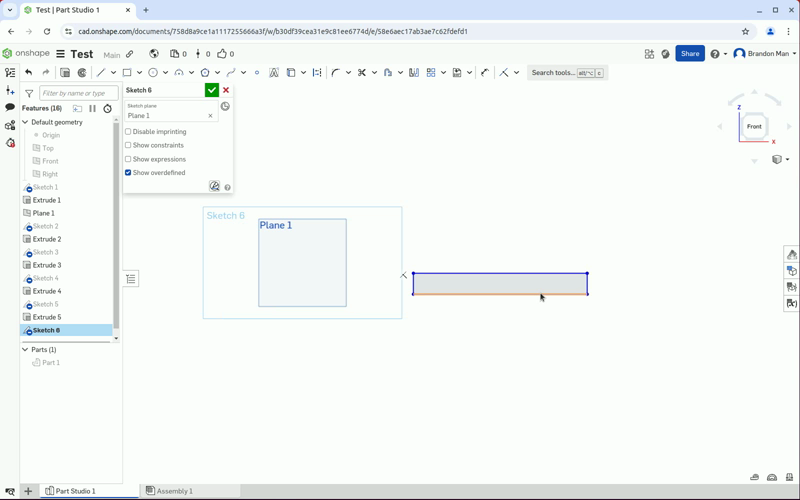
scroll(6)
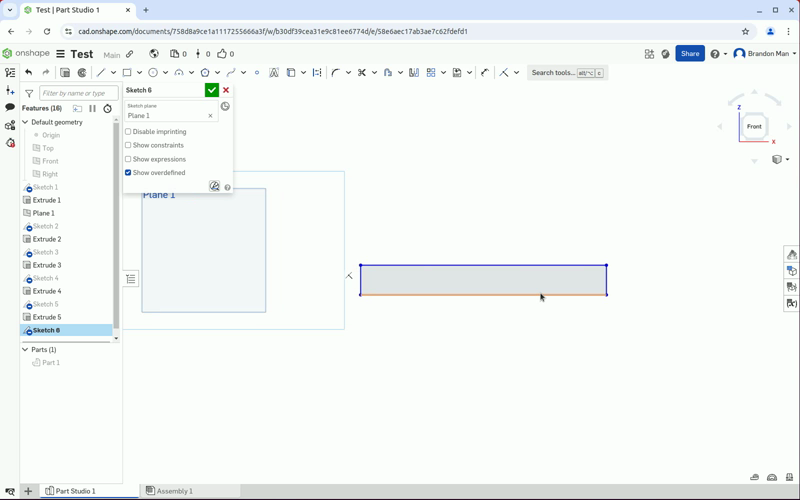
scroll(6)
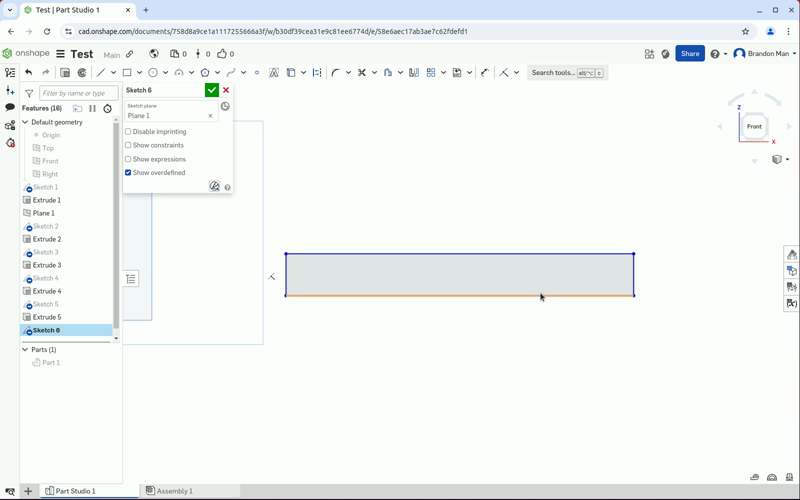
scroll(6)
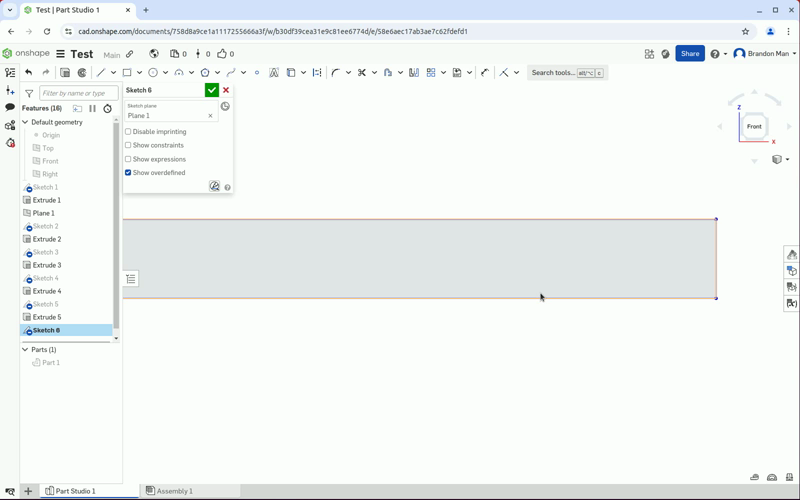
click(540, 292)
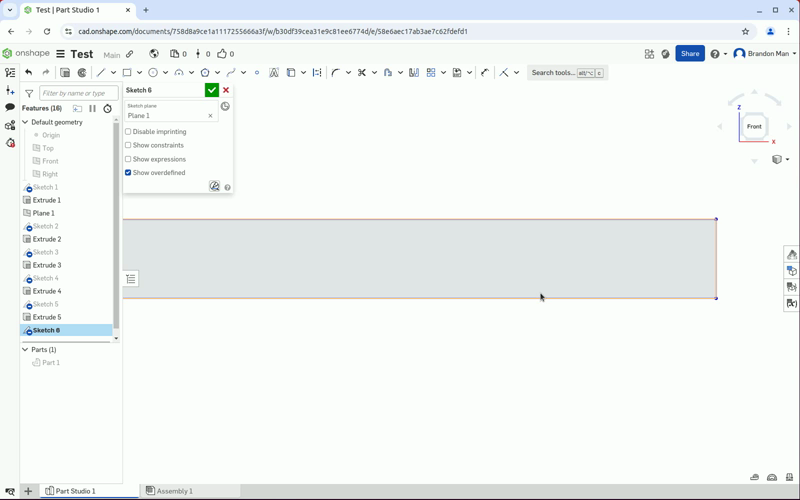
scroll(-6)
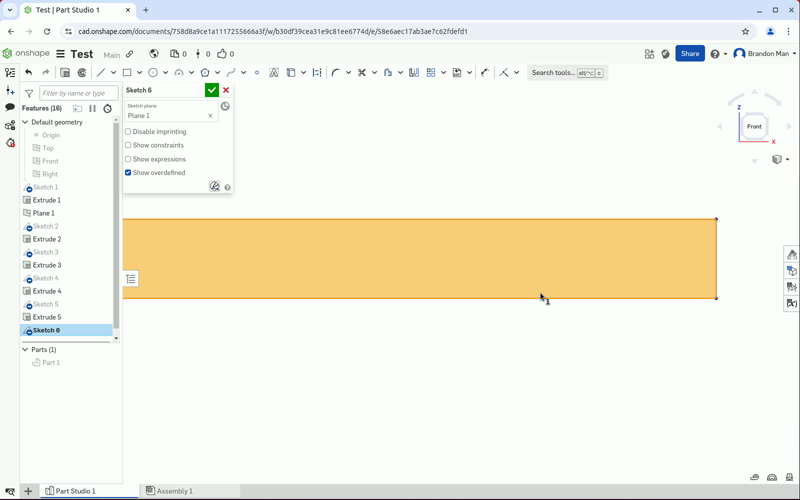
scroll(-6)
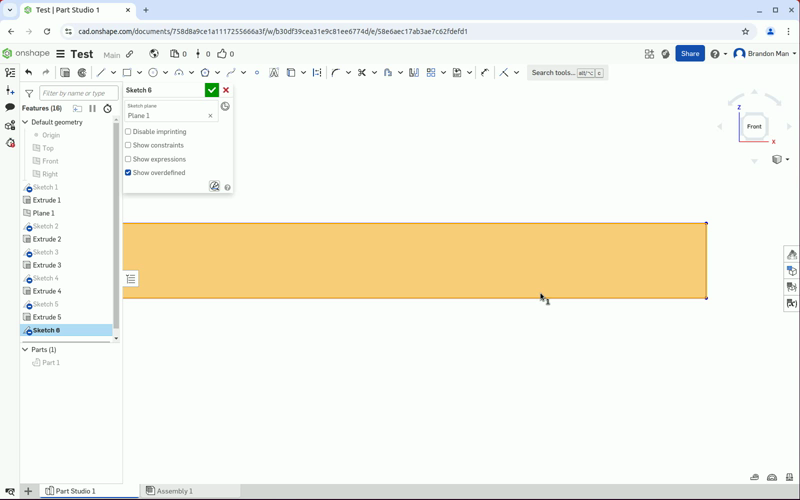
scroll(-6)
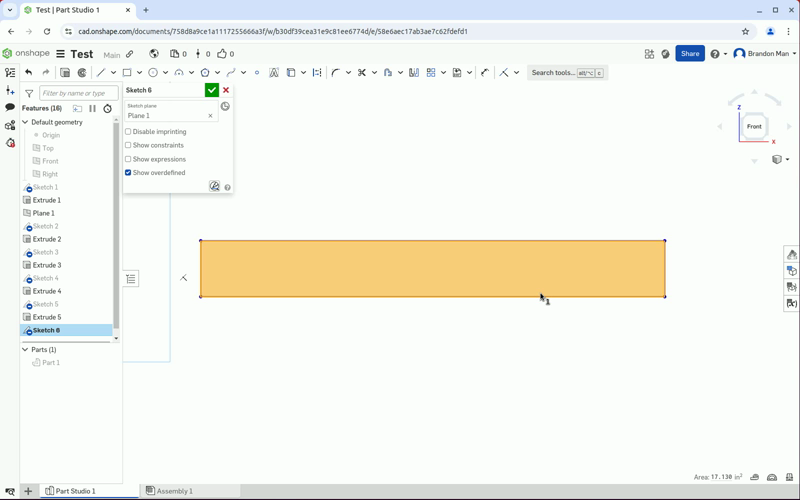
scroll(-6)
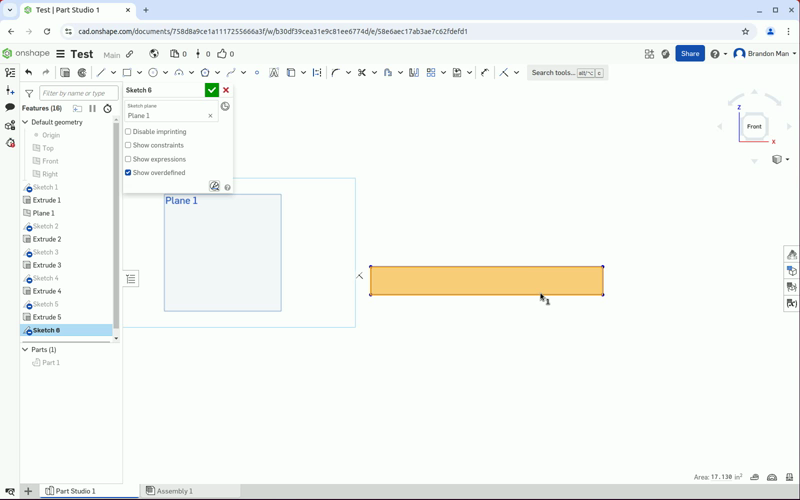
scroll(-6)
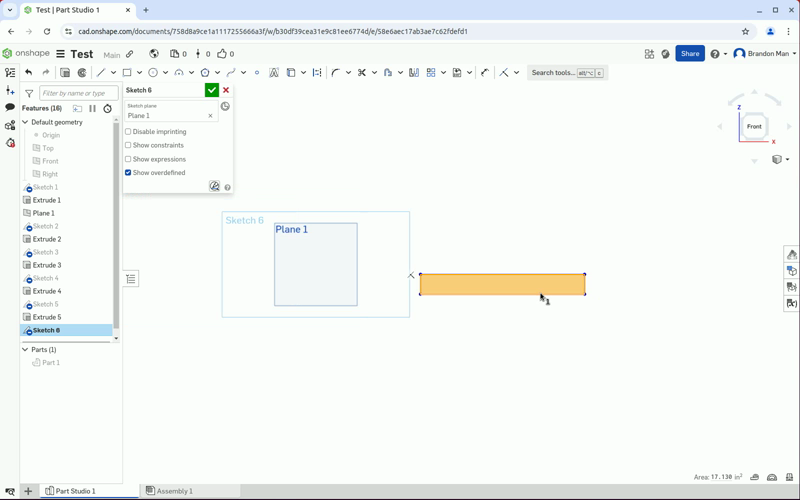
scroll(-6)
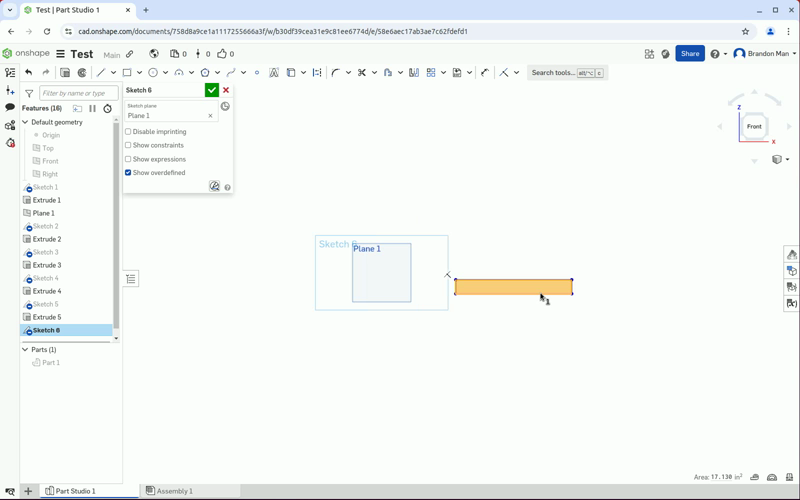
scroll(-6)
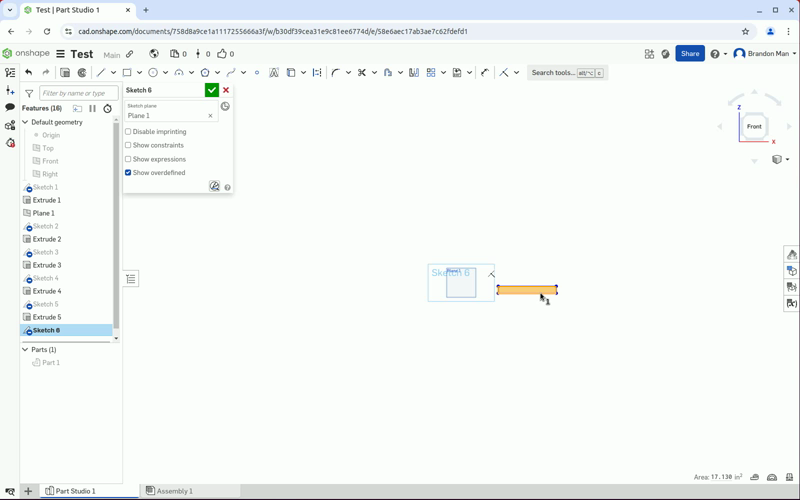
mouse_move(73, 352)
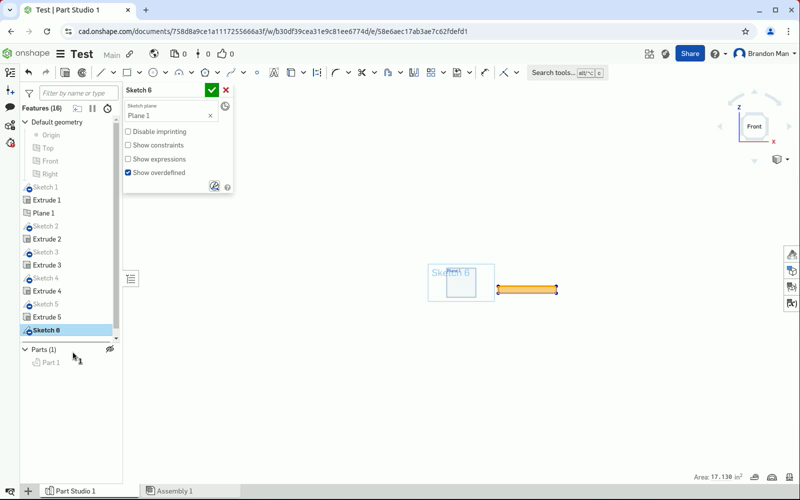
key(shift+y)
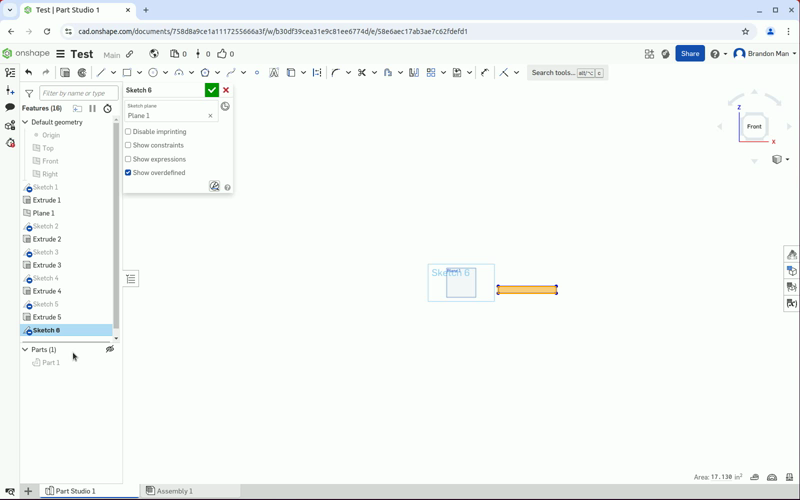
key(shift+e)
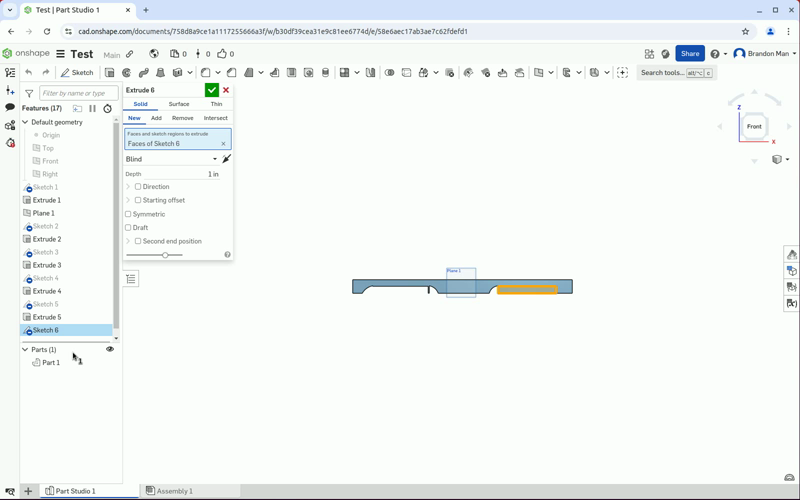
mouse_move(143, 106)
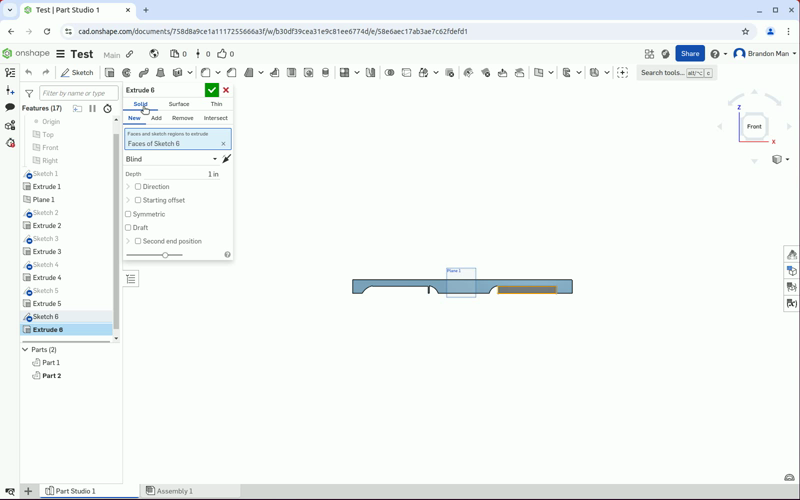
click(143, 106)
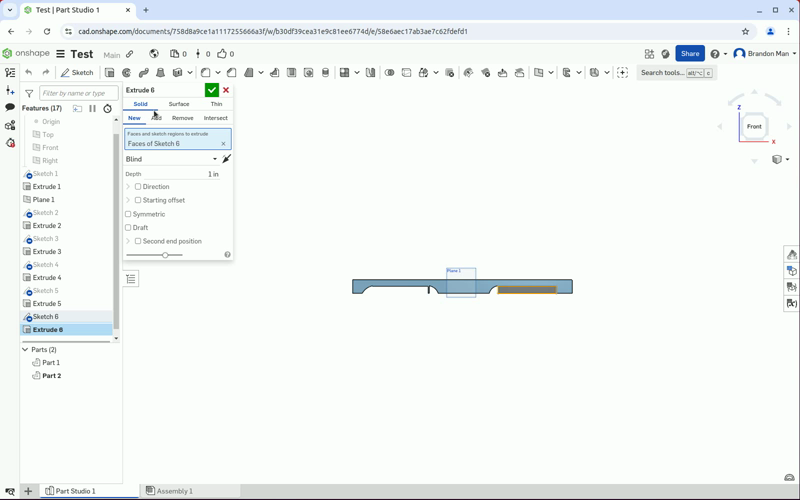
mouse_move(186, 120)
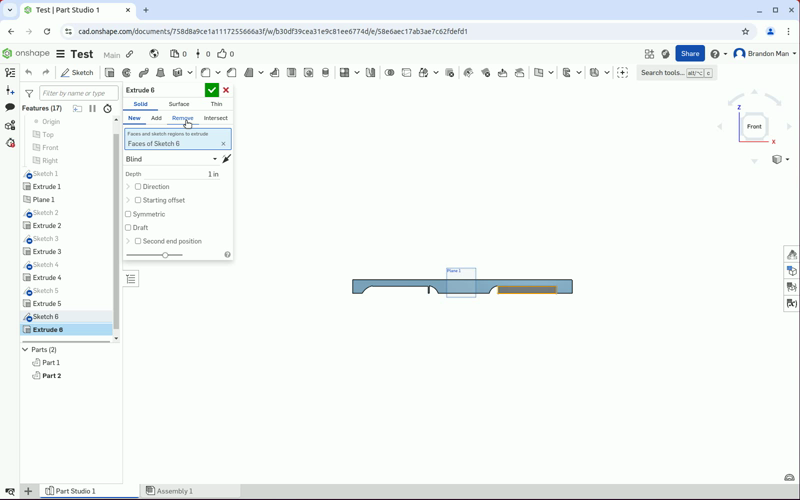
click(186, 120)
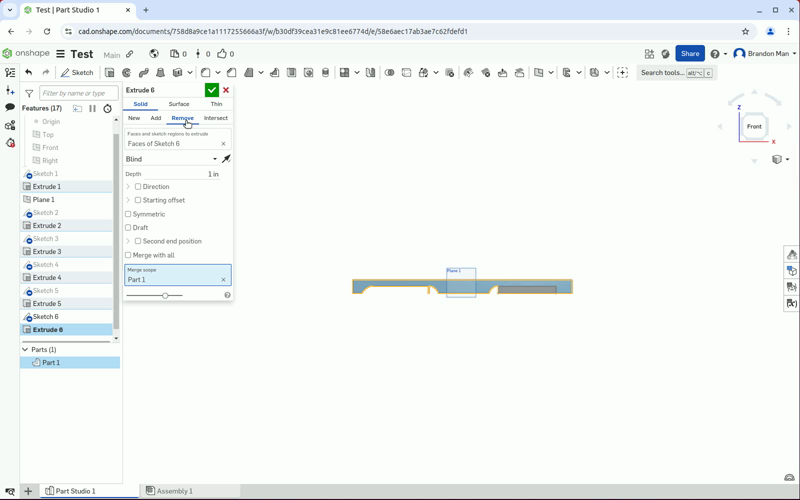
key(tab, 4)
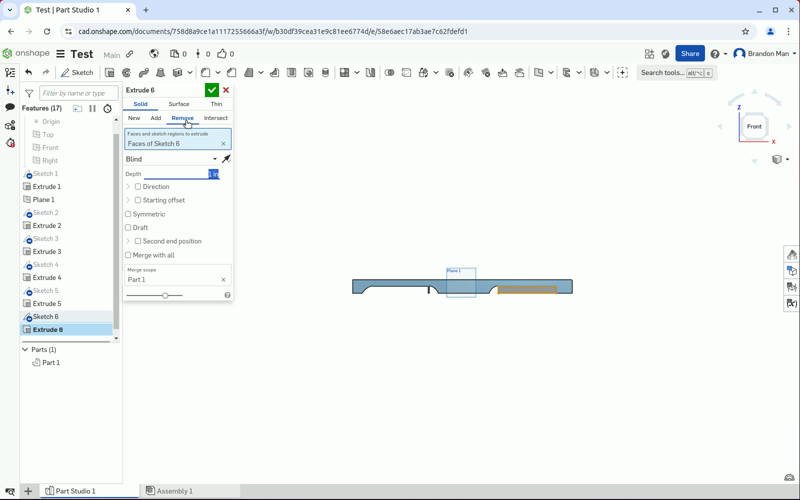
text(0.722)
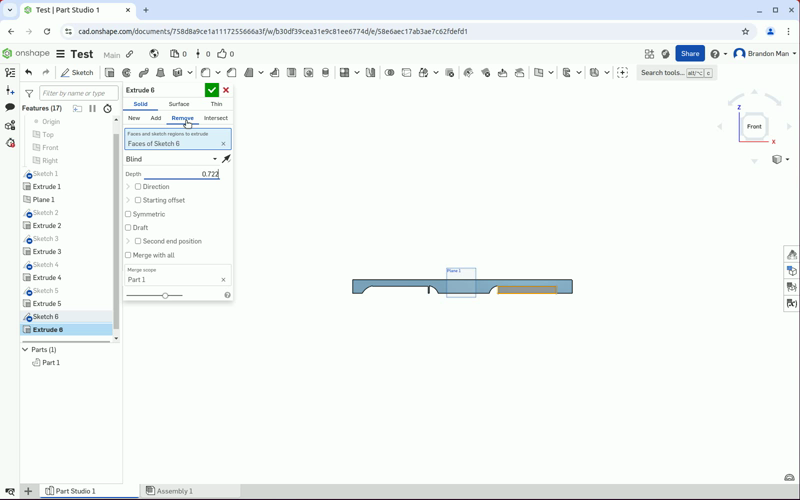
key(tab, 6)
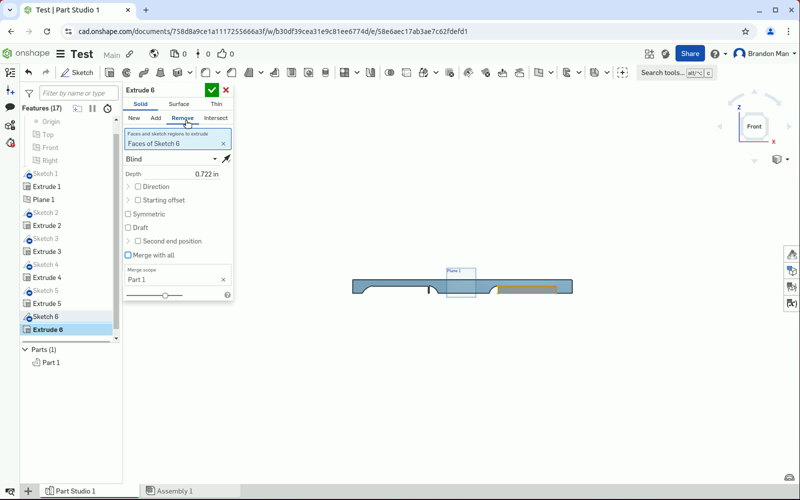
key(space)
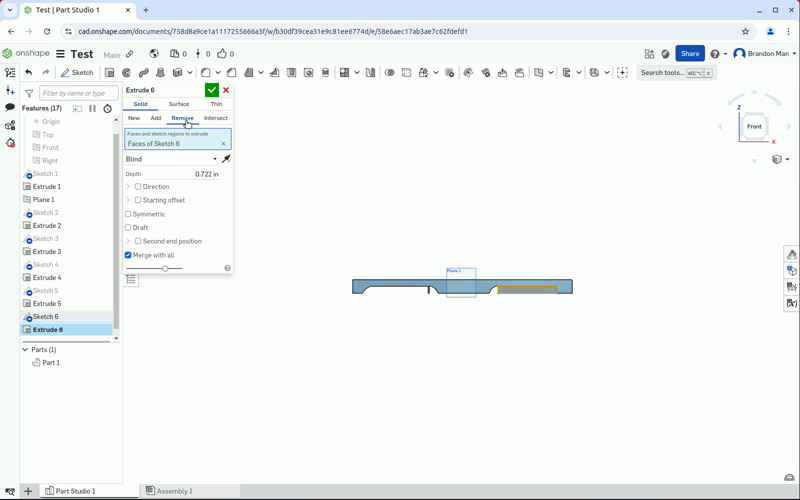
key(enter)
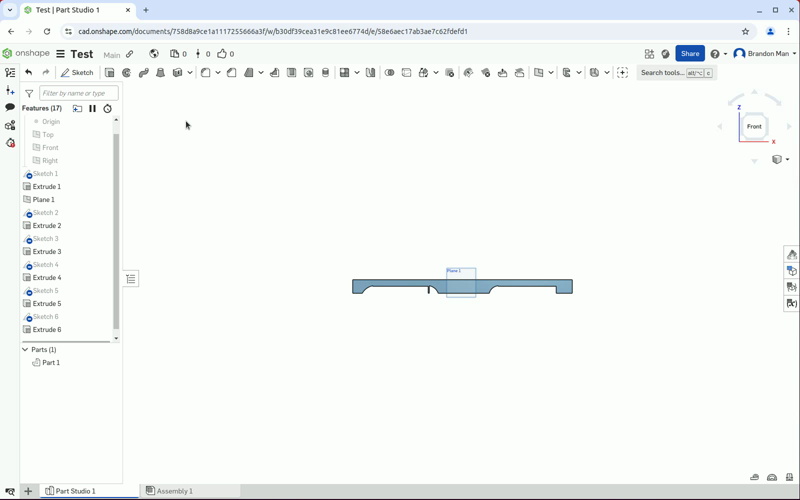
key(shift+h)
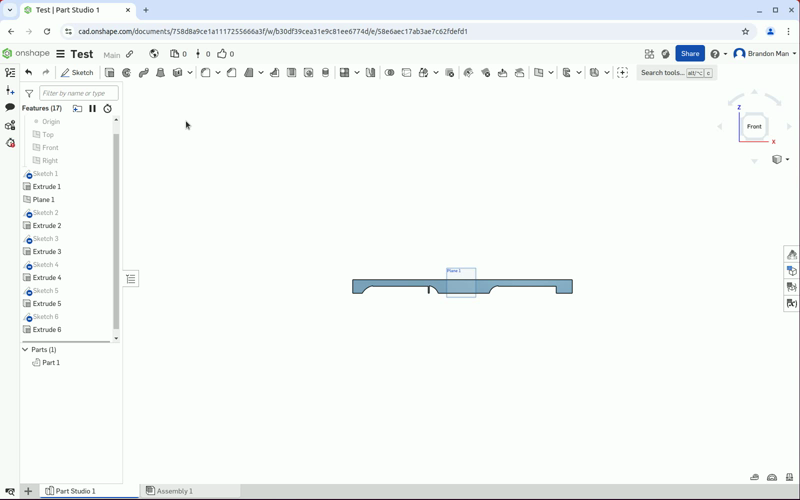
key(shift+h)
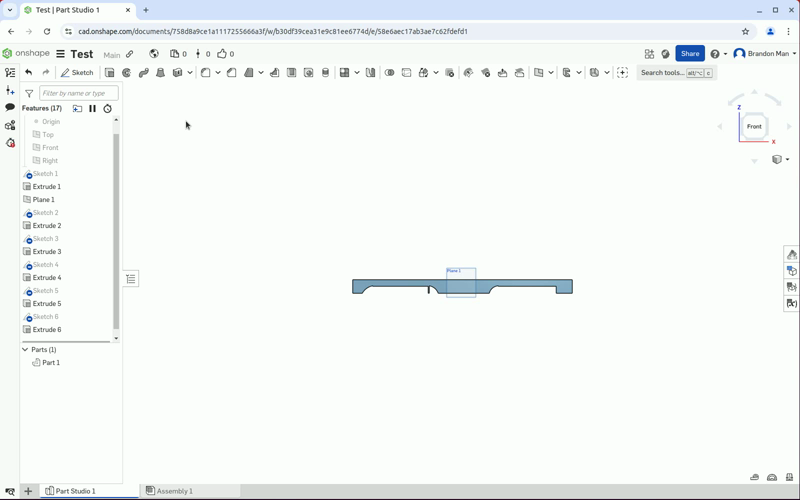
mouse_move(69, 176)
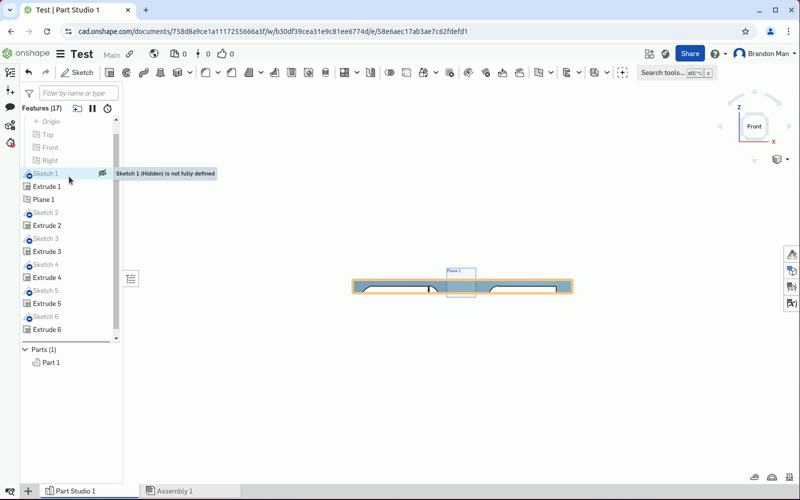
click(69, 176)
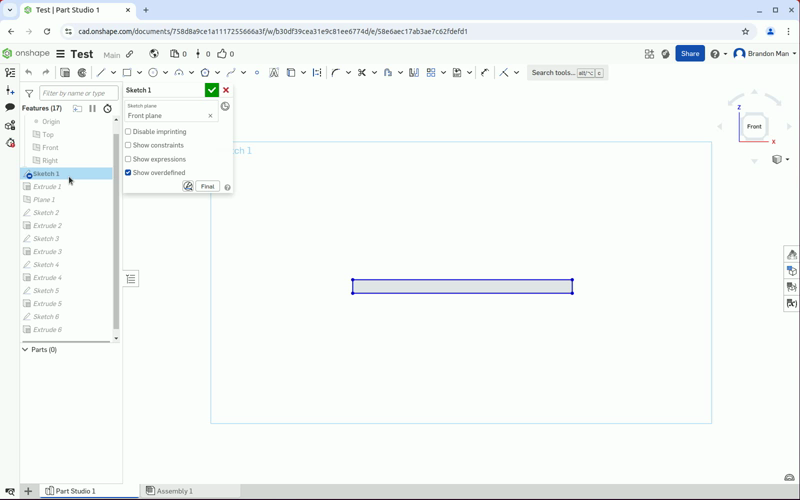
mouse_move(229, 92)
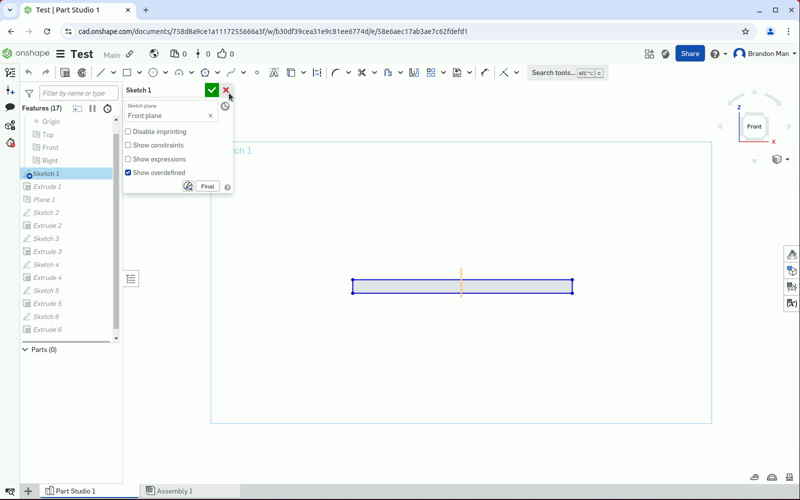
click(229, 92)
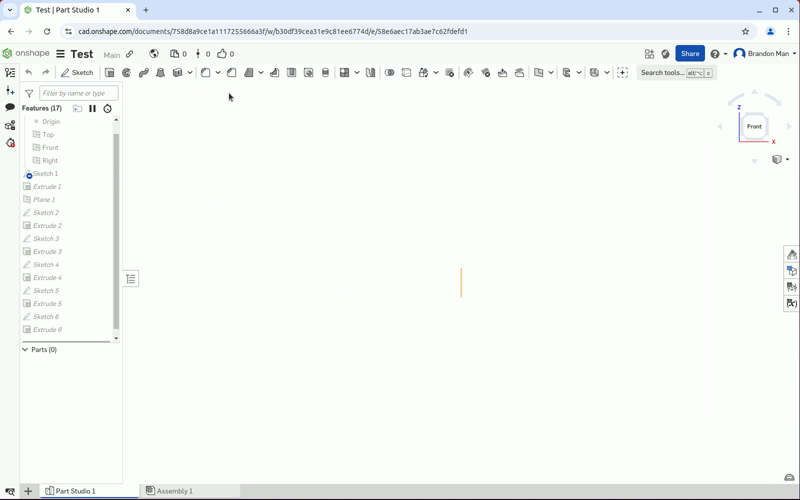
key(shift+s)
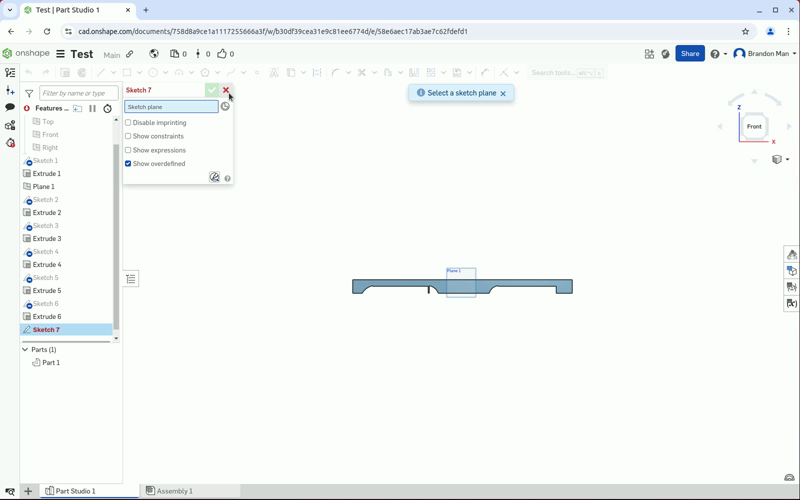
mouse_move(69, 189)
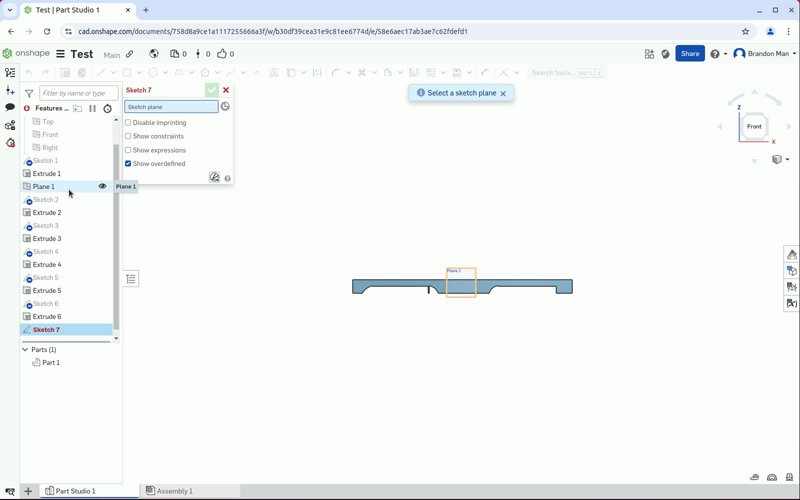
click(69, 189)
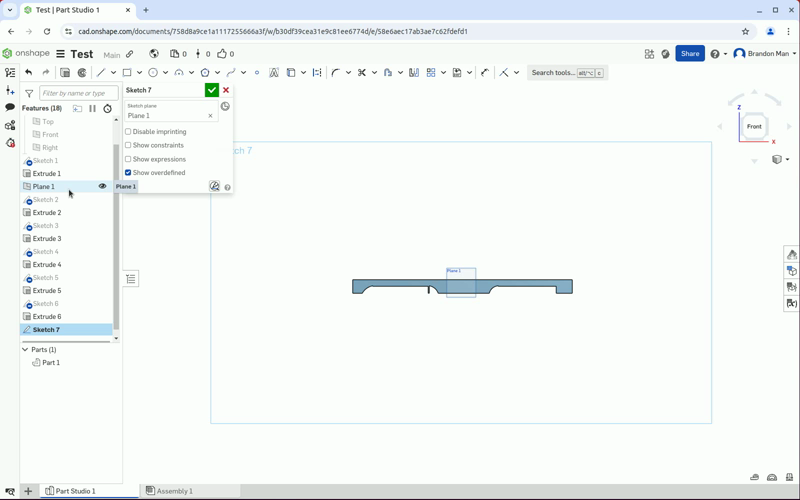
mouse_move(73, 352)
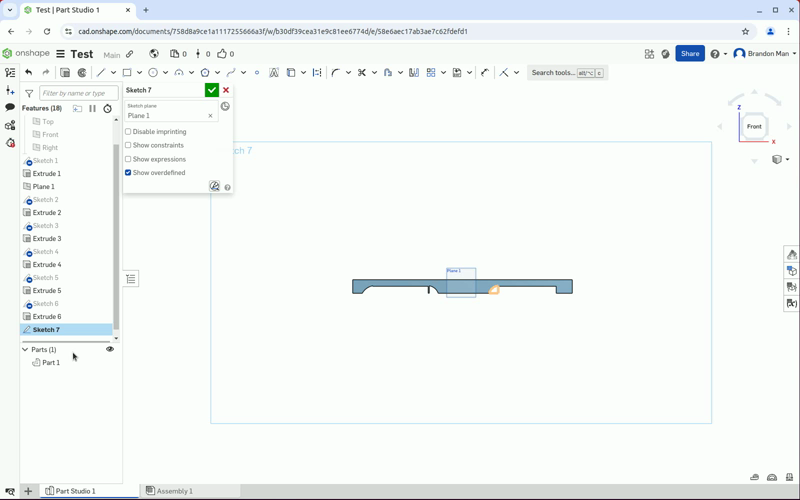
key(y)
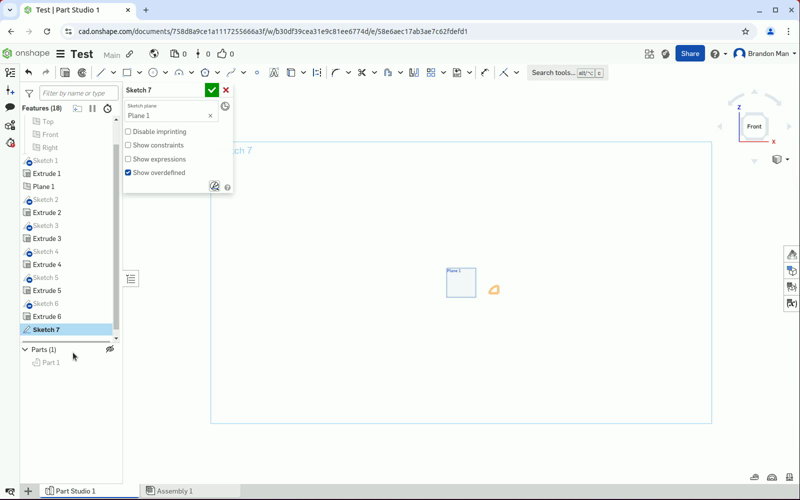
key(l)
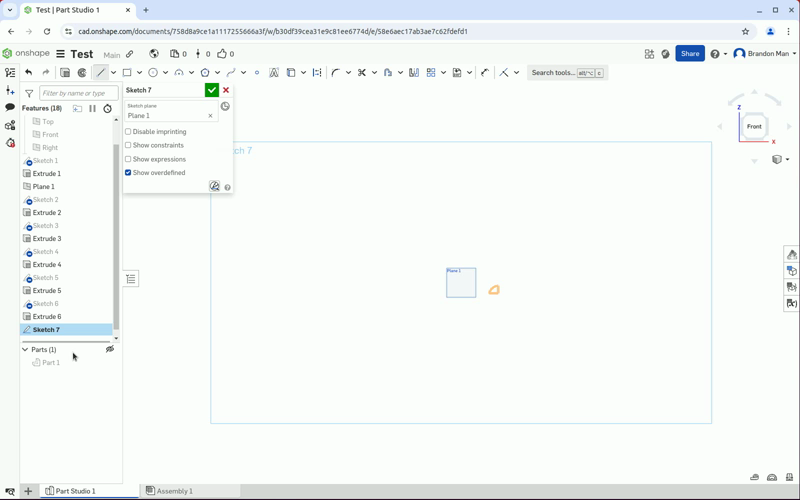
key_down(shift)
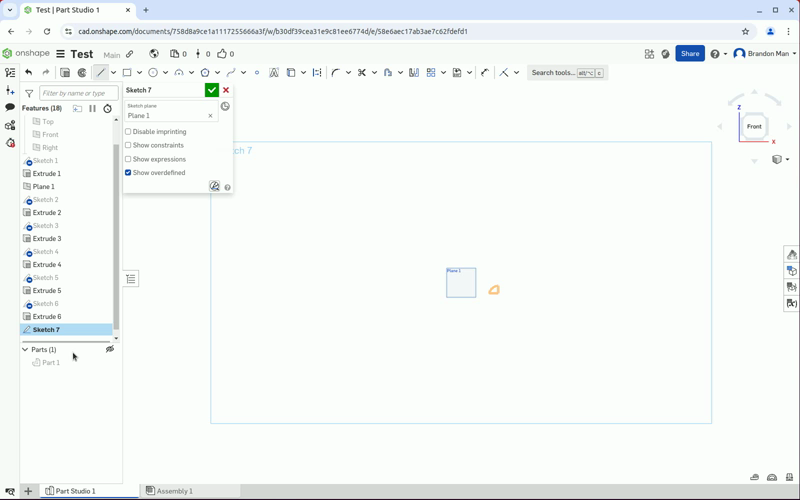
mouse_move(555, 293)
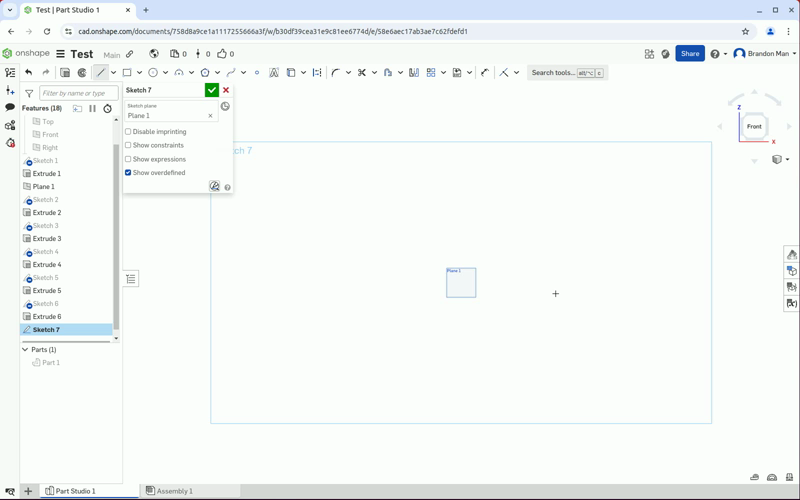
click(555, 293)
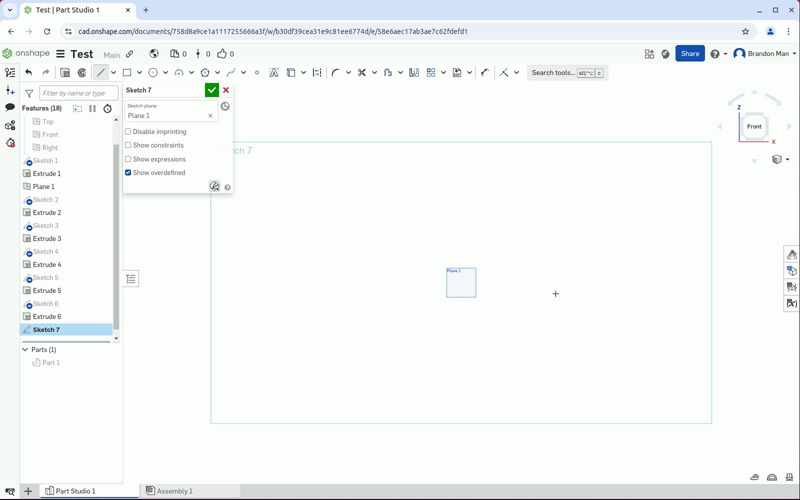
key_up(shift)
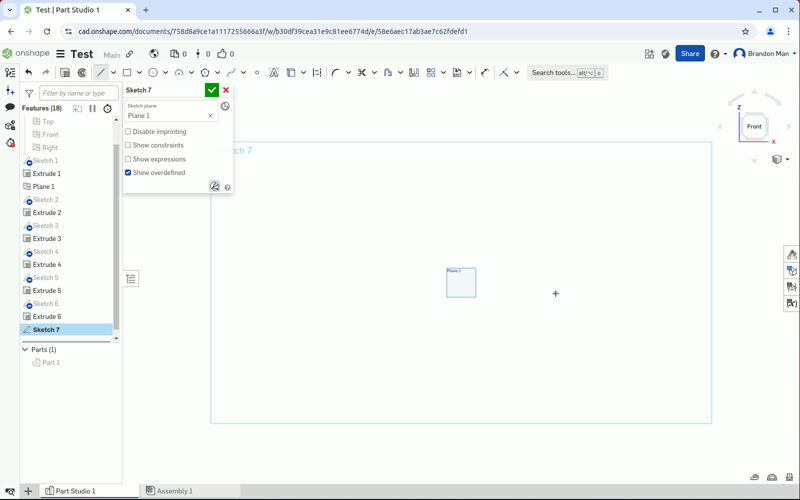
key_down(shift)
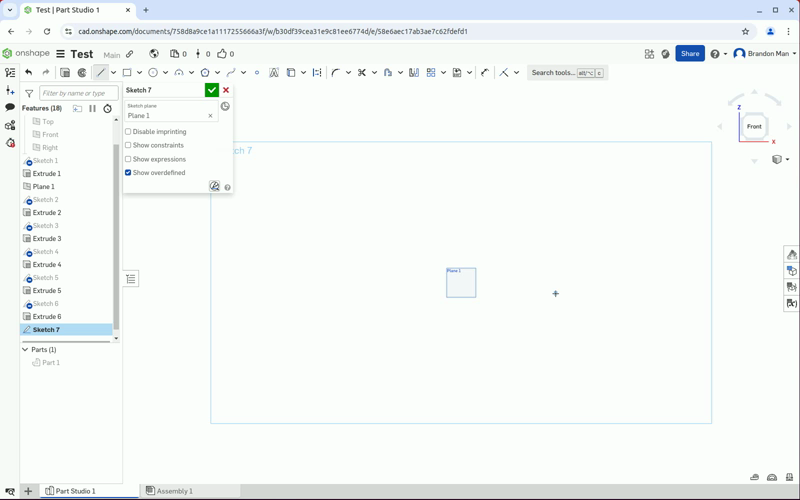
mouse_move(585, 293)
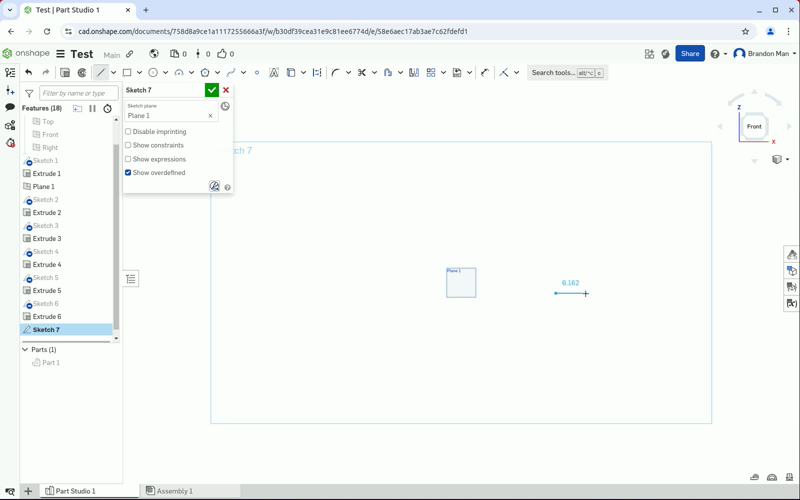
mouse_move(564, 293)
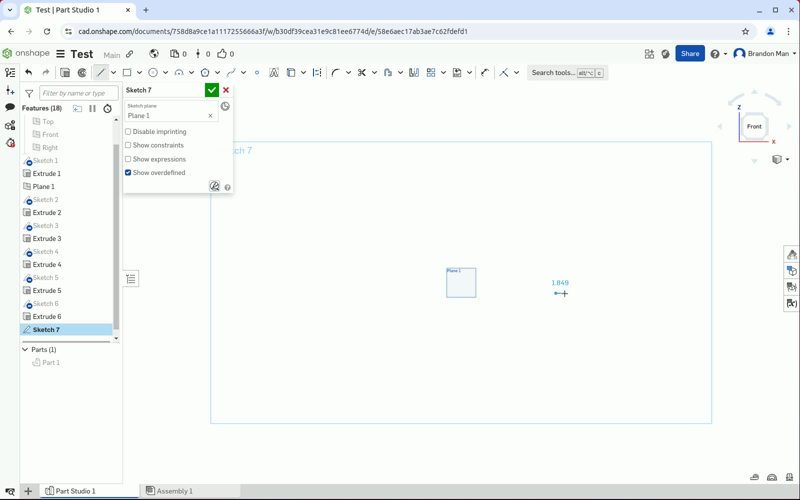
click(564, 293)
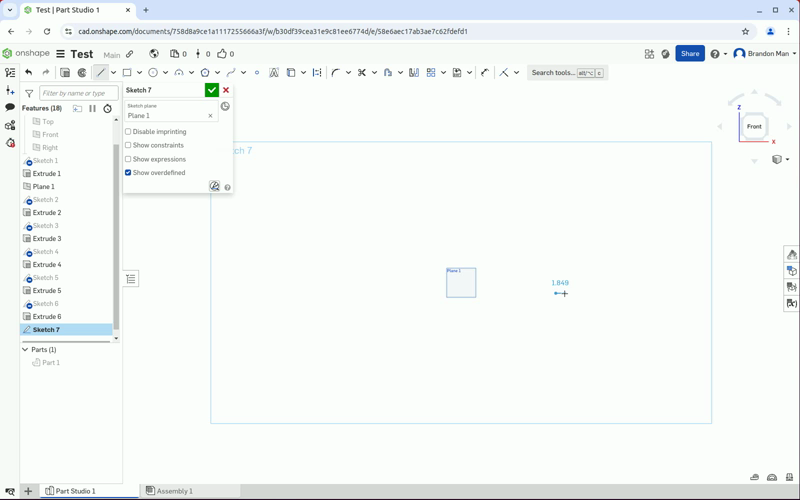
key_up(shift)
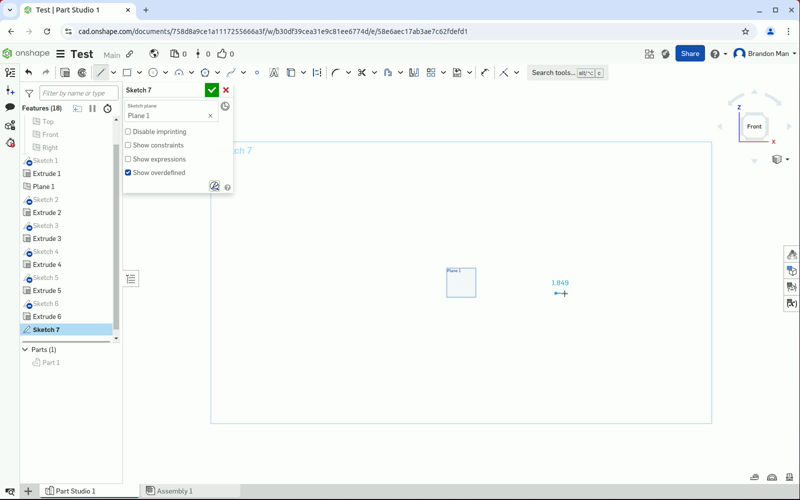
key(esc)
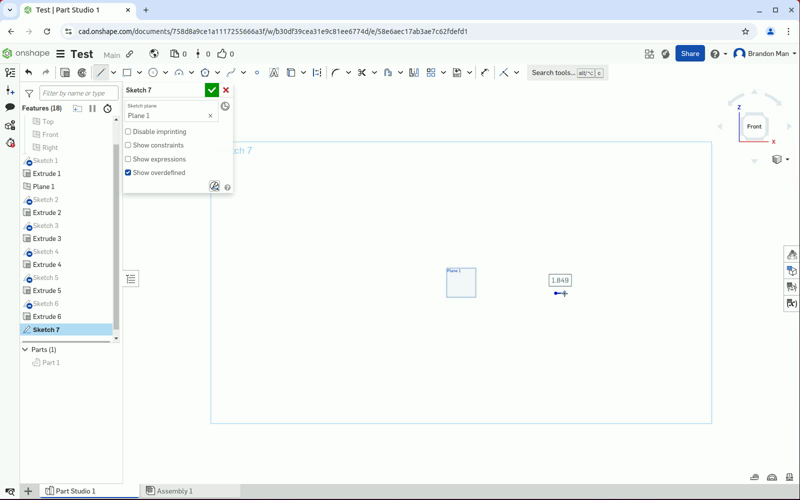
key(a)
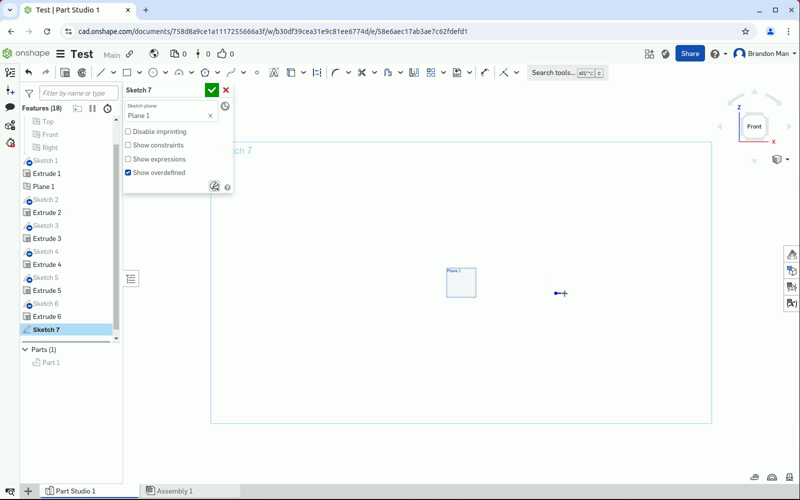
mouse_move(564, 293)
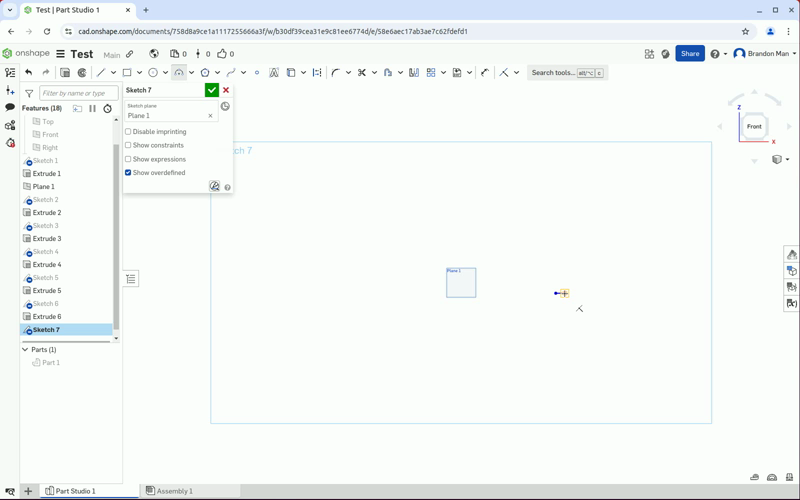
click(564, 293)
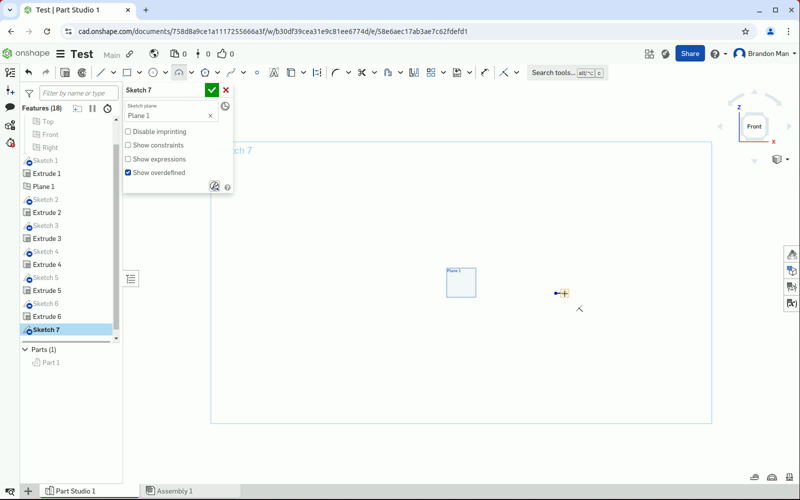
key_down(shift)
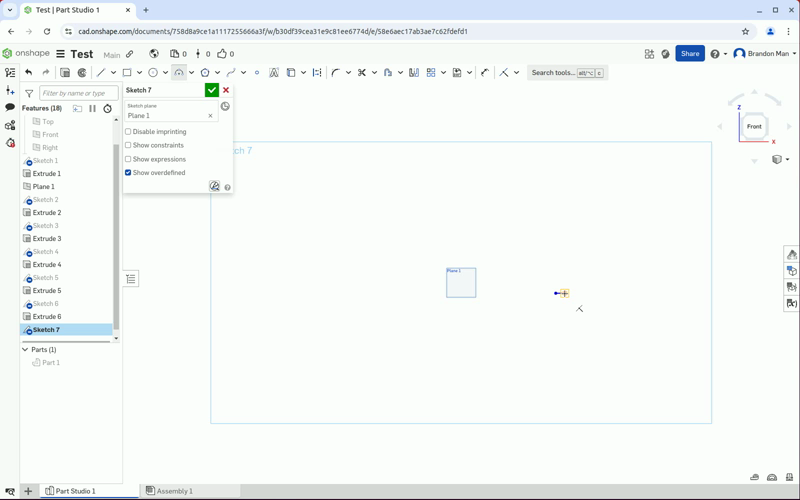
mouse_move(555, 285)
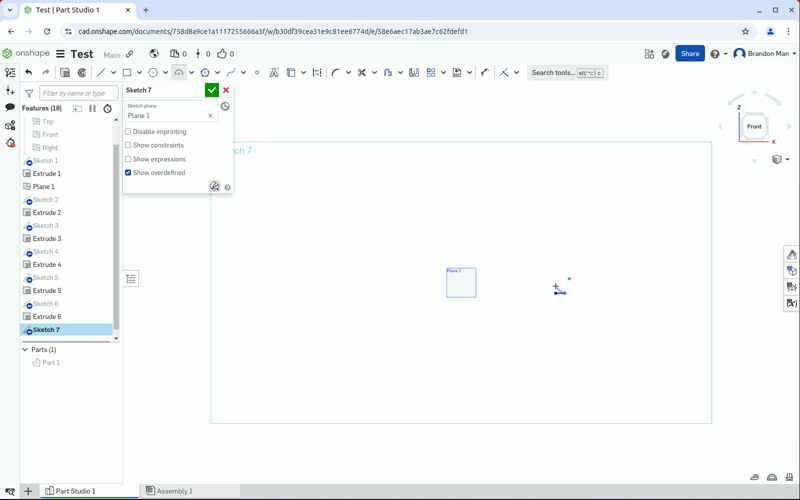
click(555, 285)
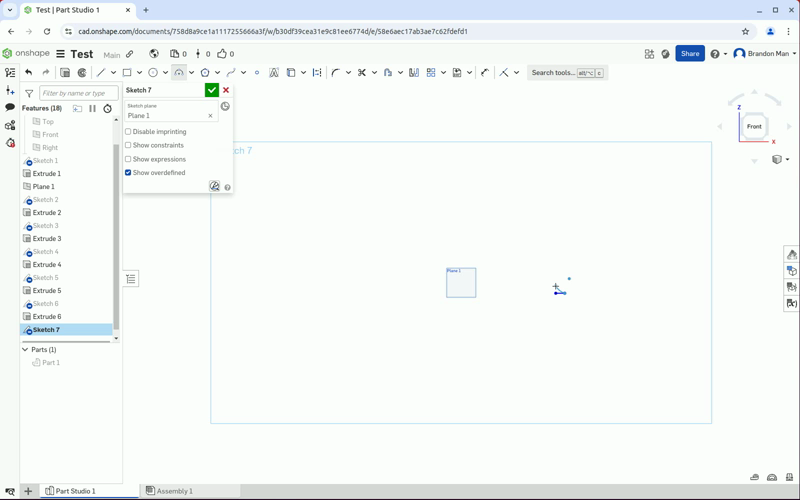
mouse_move(561, 288)
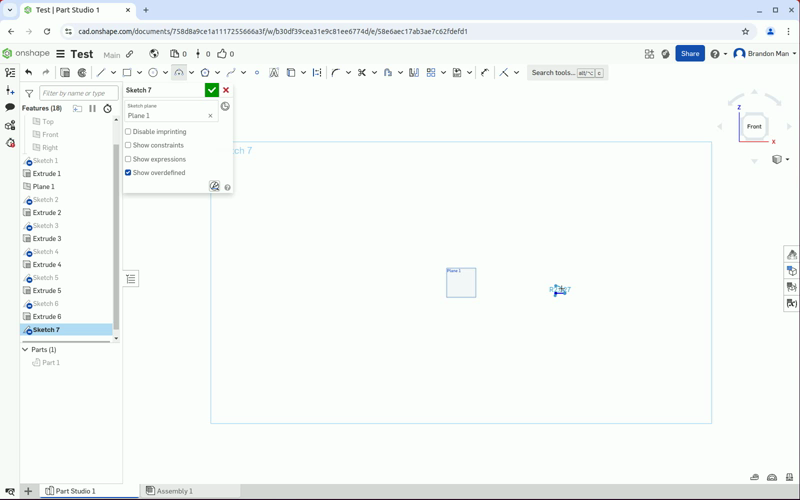
click(561, 288)
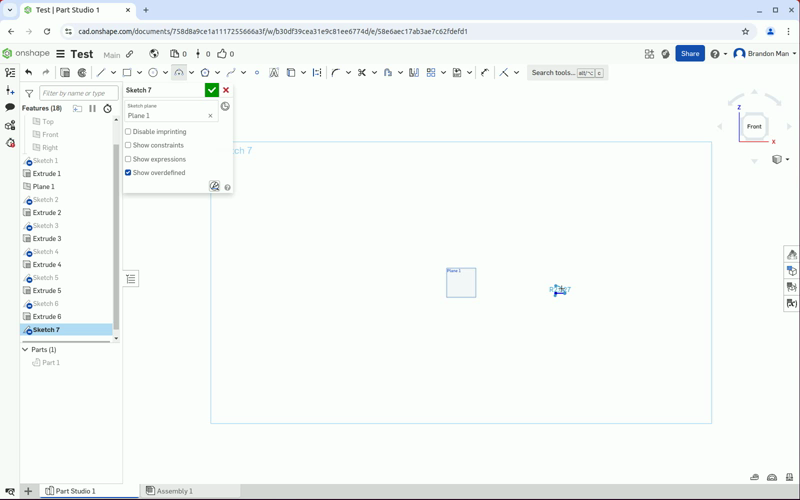
key_up(shift)
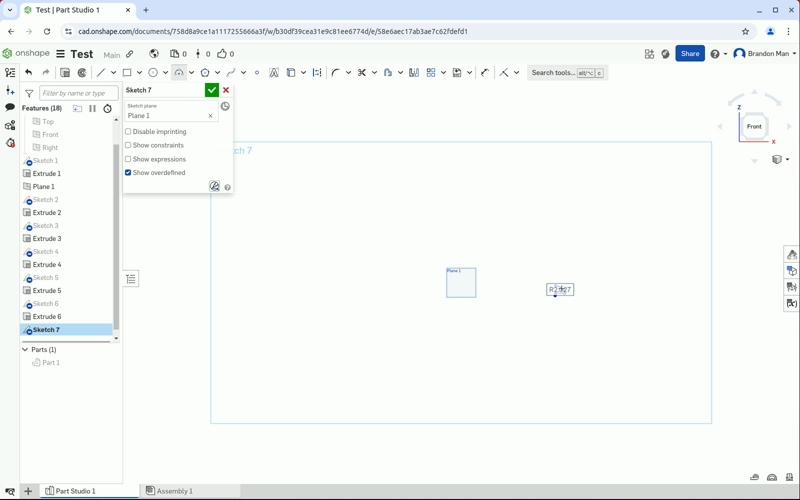
key(esc)
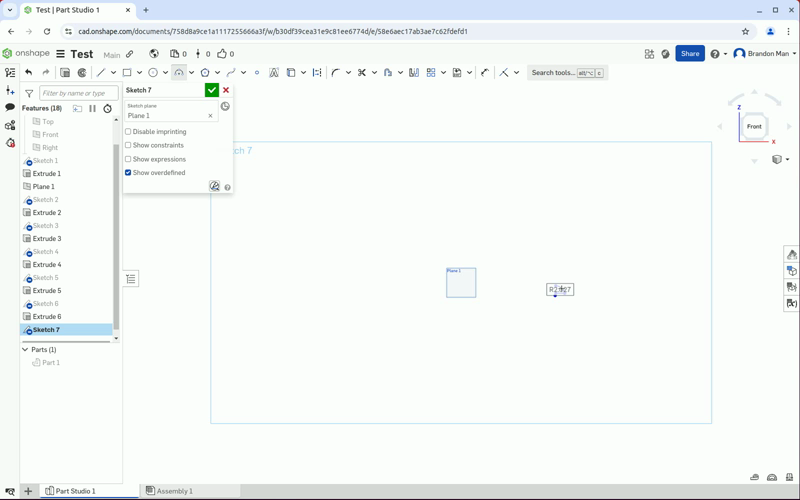
key(l)
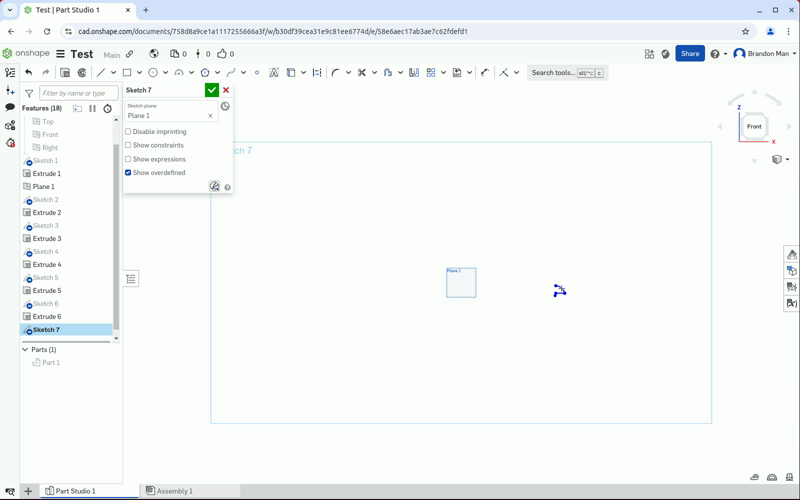
mouse_move(555, 285)
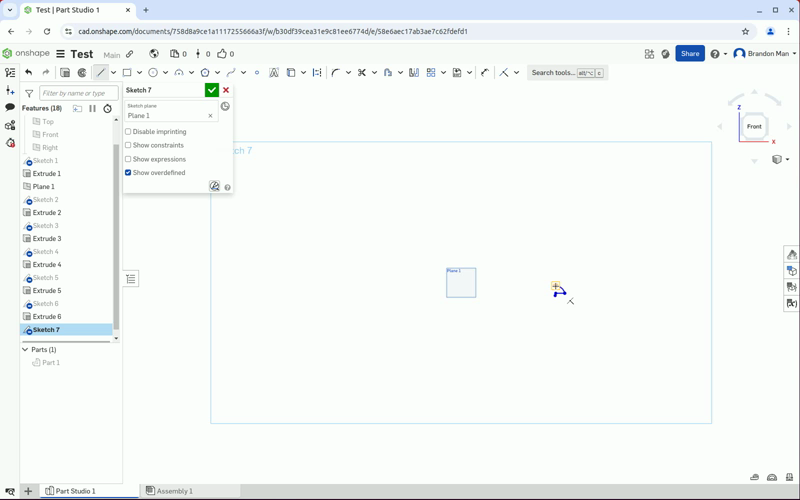
click(555, 285)
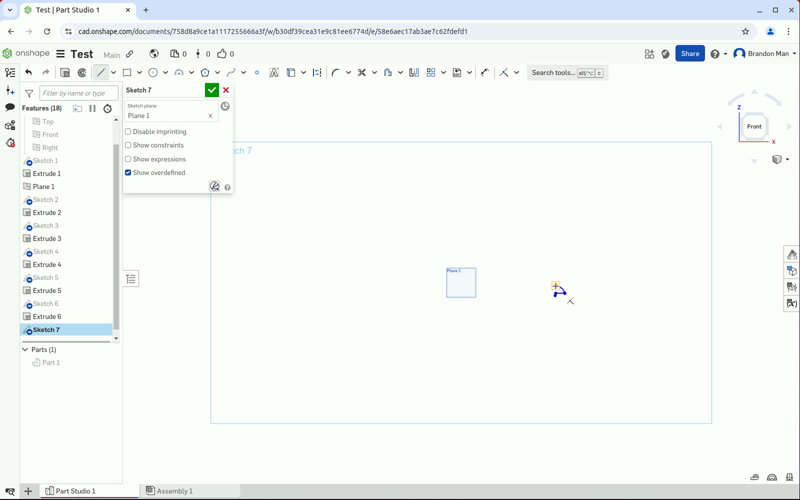
mouse_move(585, 285)
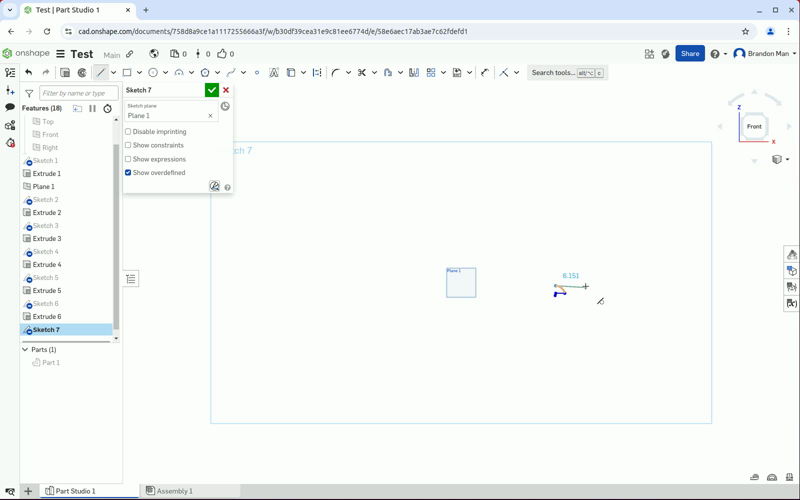
key_down(shift)
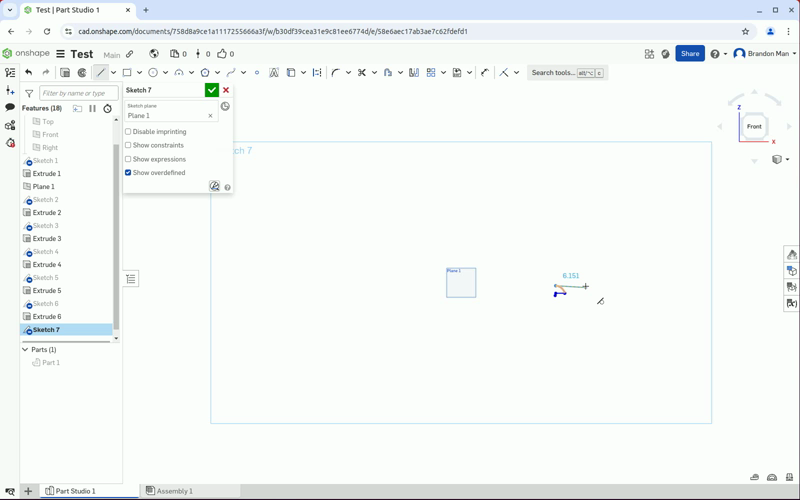
mouse_move(555, 293)
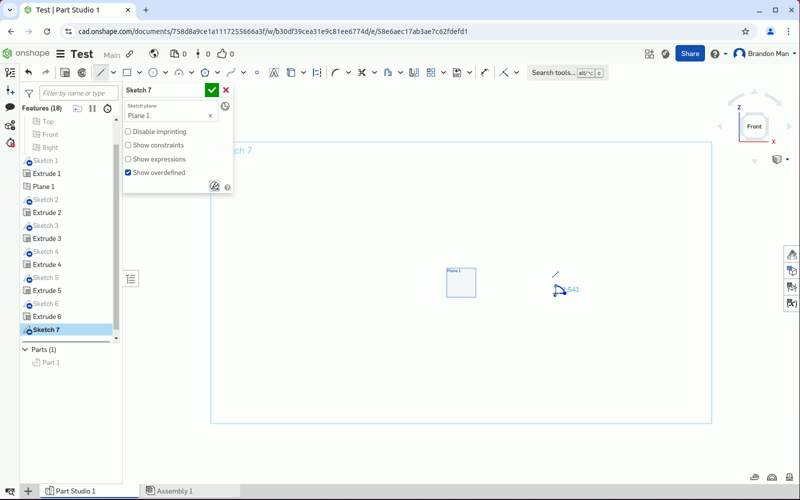
scroll(6)
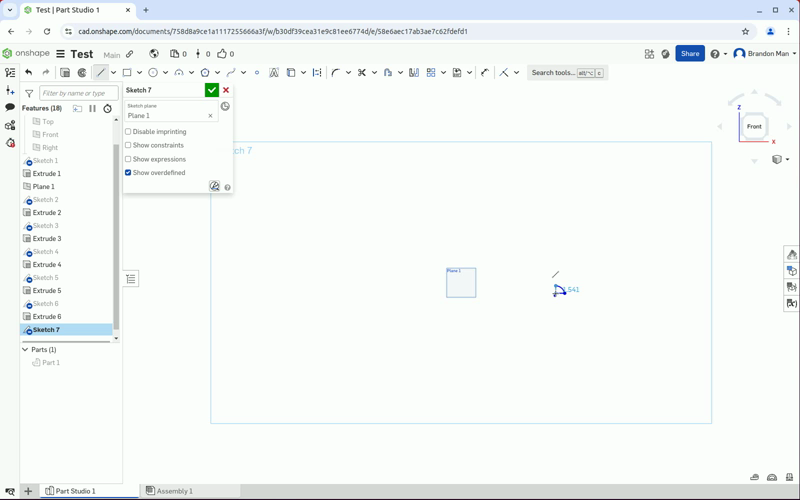
scroll(6)
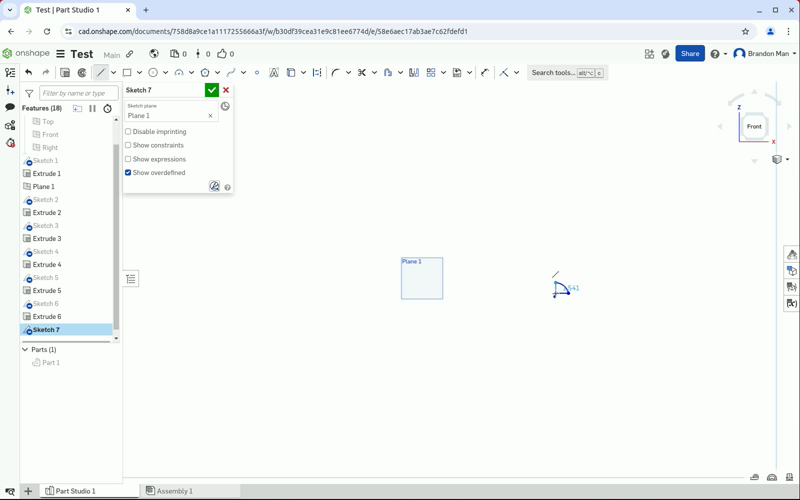
scroll(6)
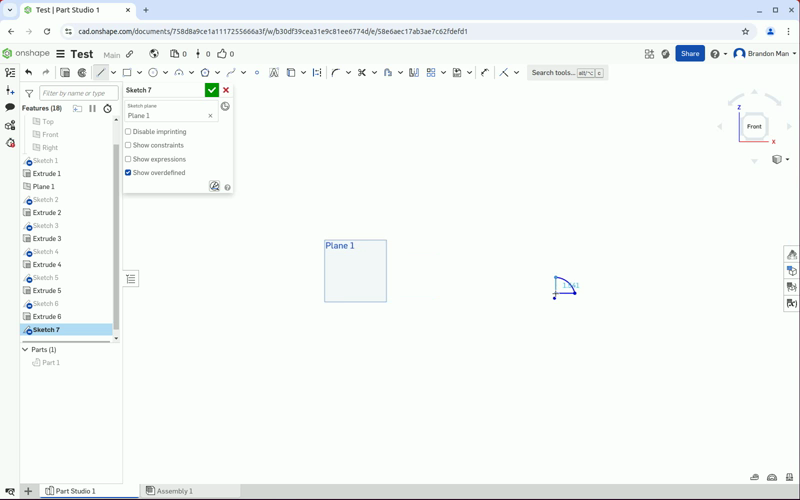
scroll(6)
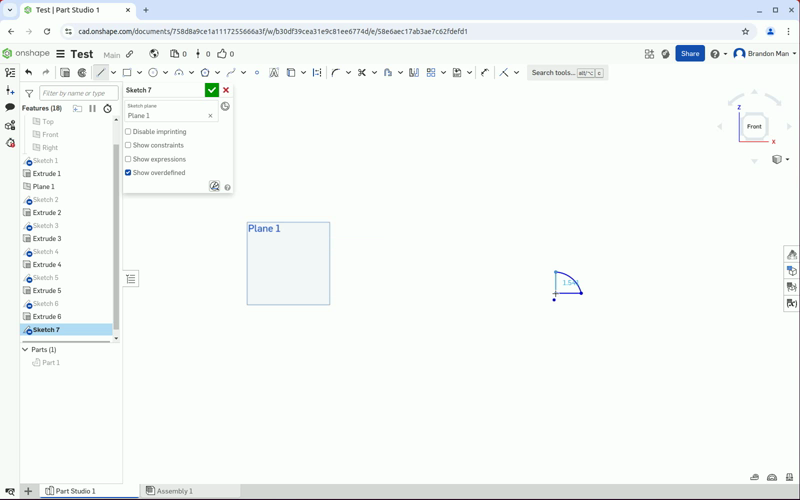
scroll(6)
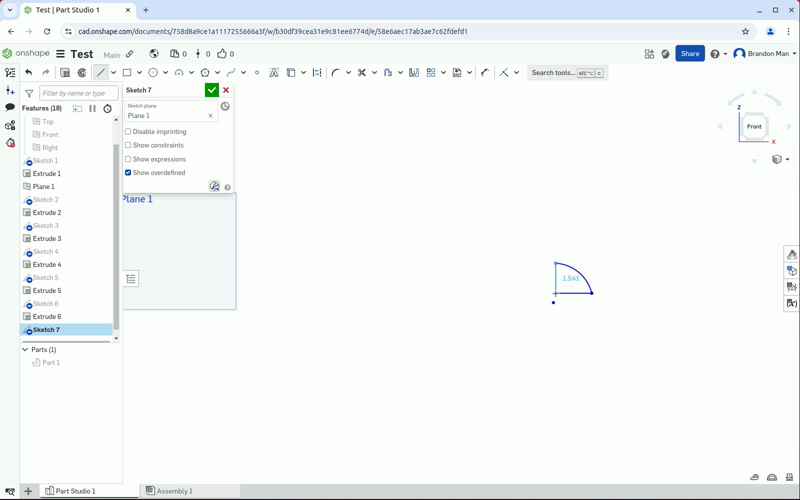
scroll(6)
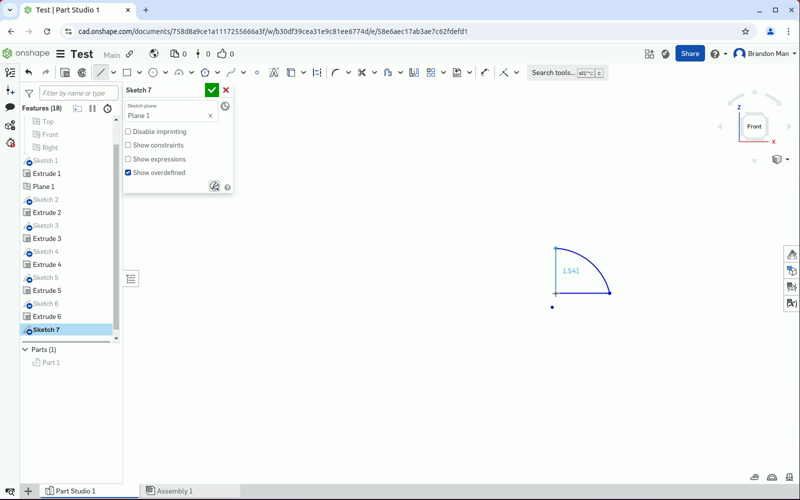
scroll(6)
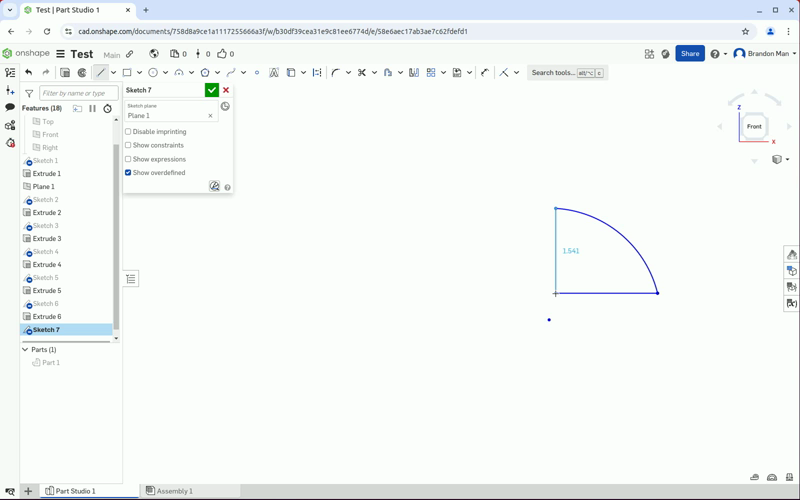
key_up(shift)
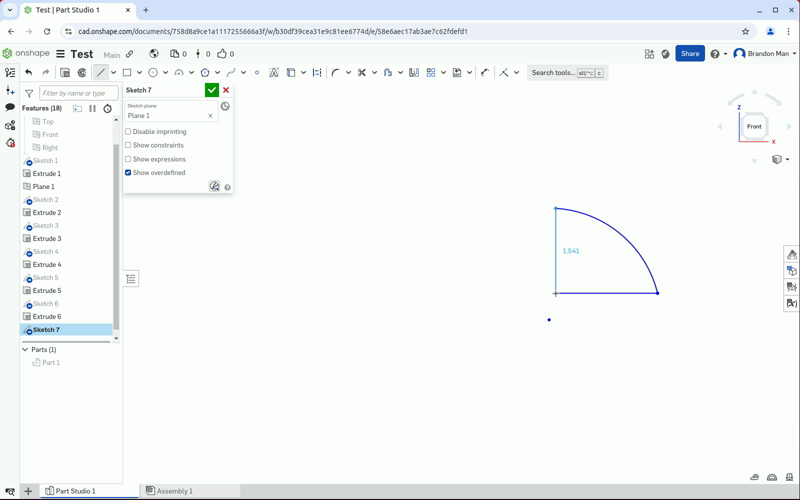
click(555, 293)
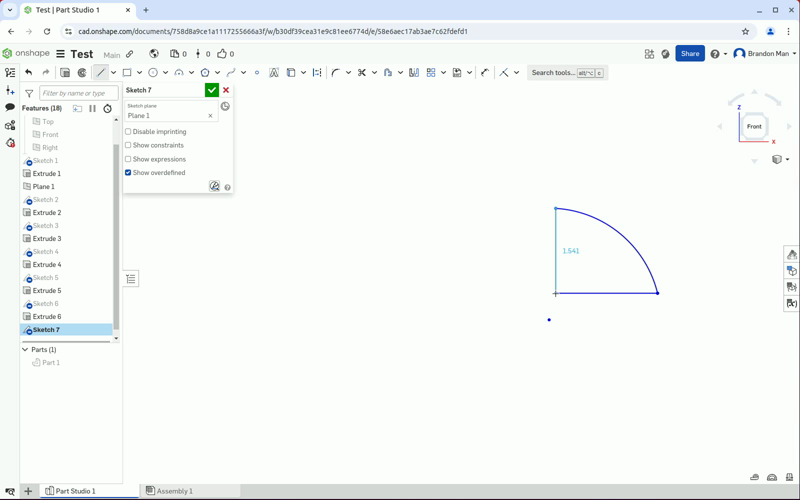
scroll(-6)
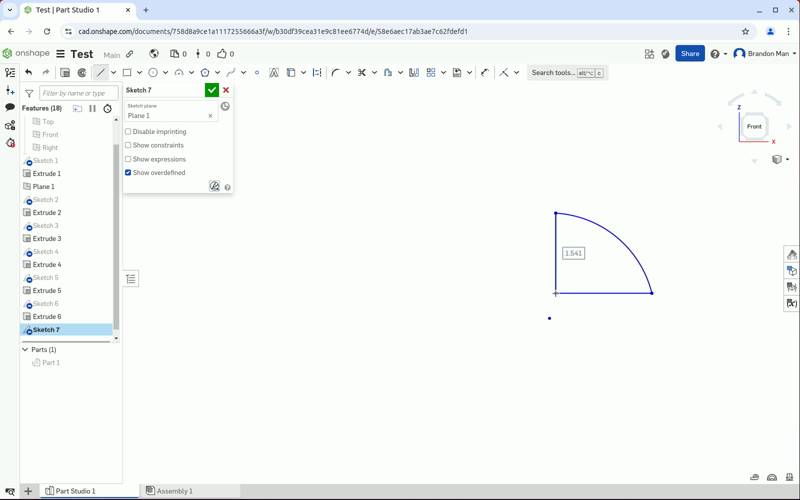
scroll(-6)
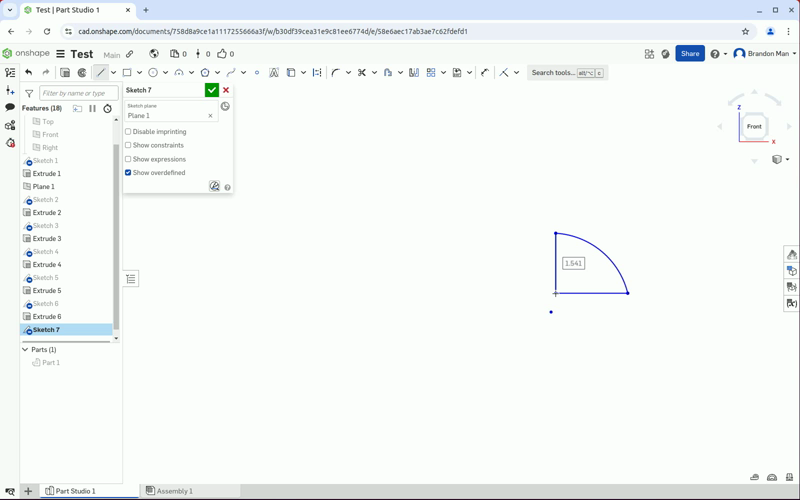
scroll(-6)
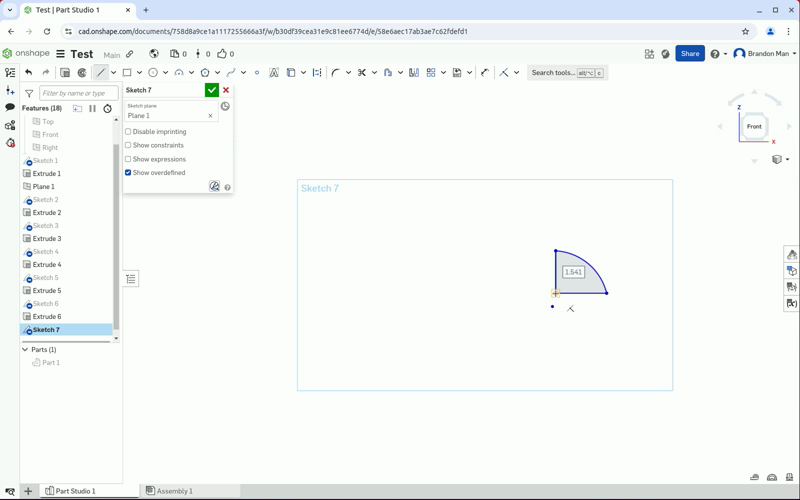
scroll(-6)
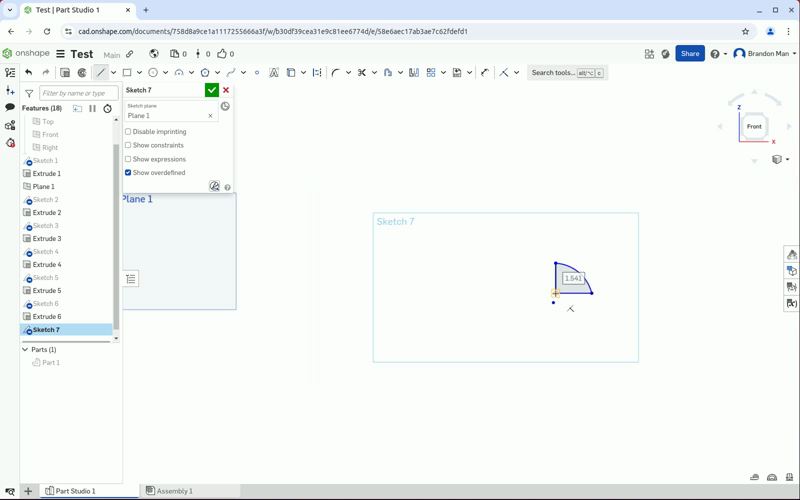
scroll(-6)
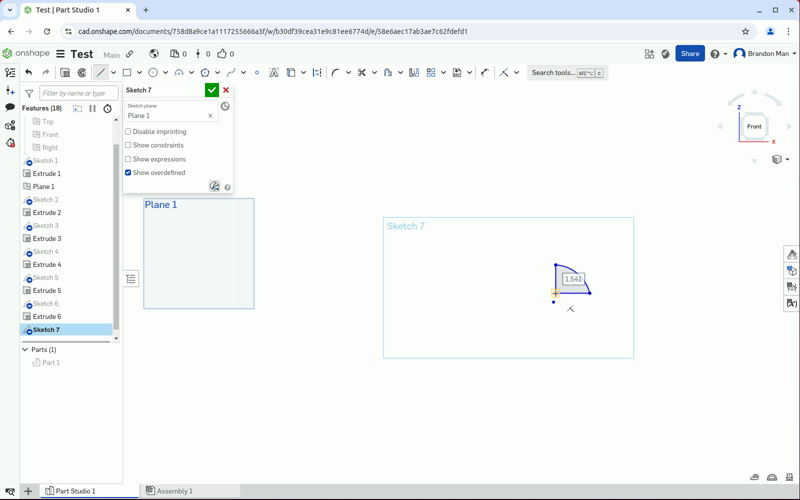
scroll(-6)
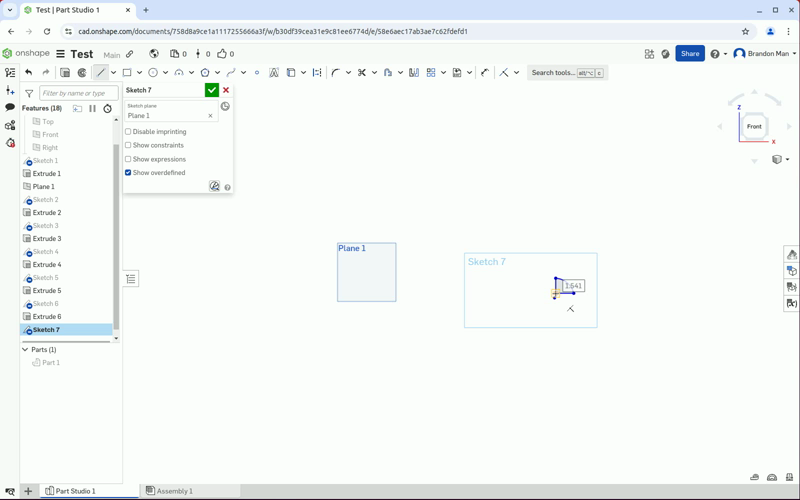
scroll(-6)
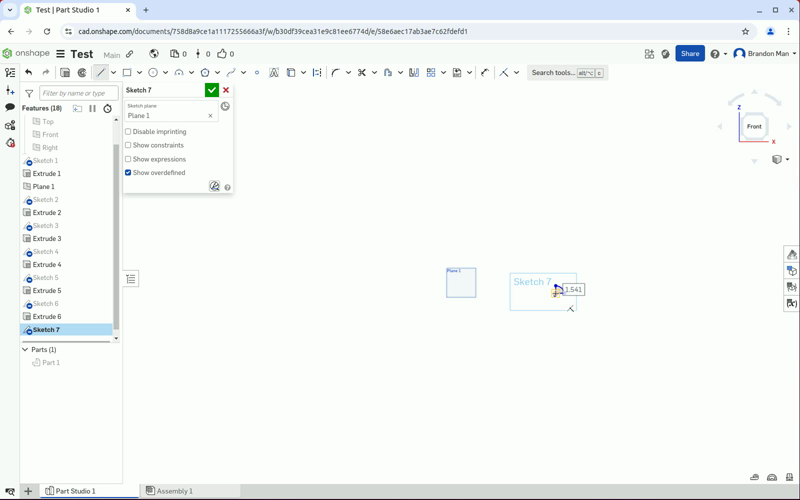
key(esc)
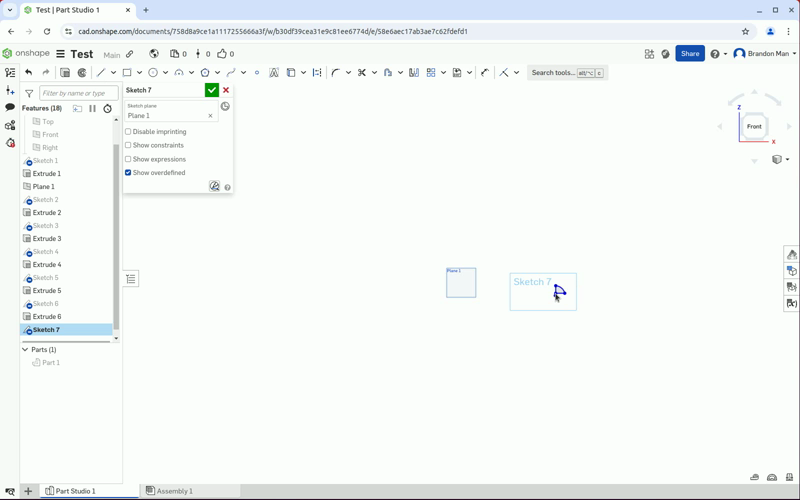
mouse_move(562, 290)
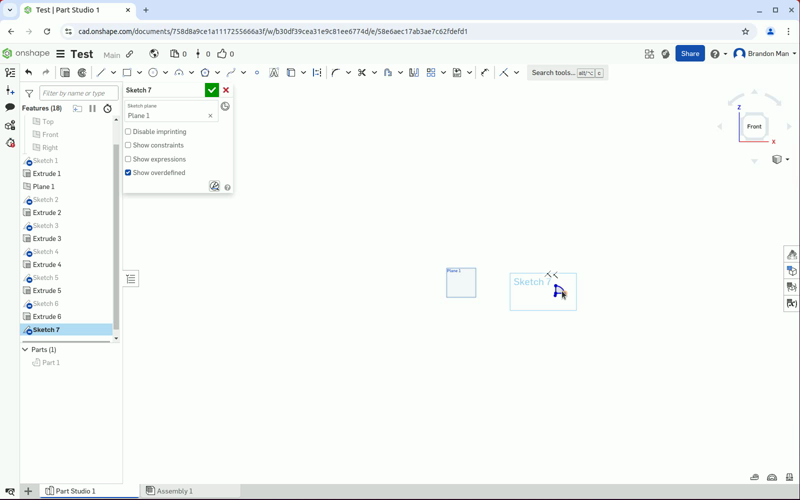
scroll(6)
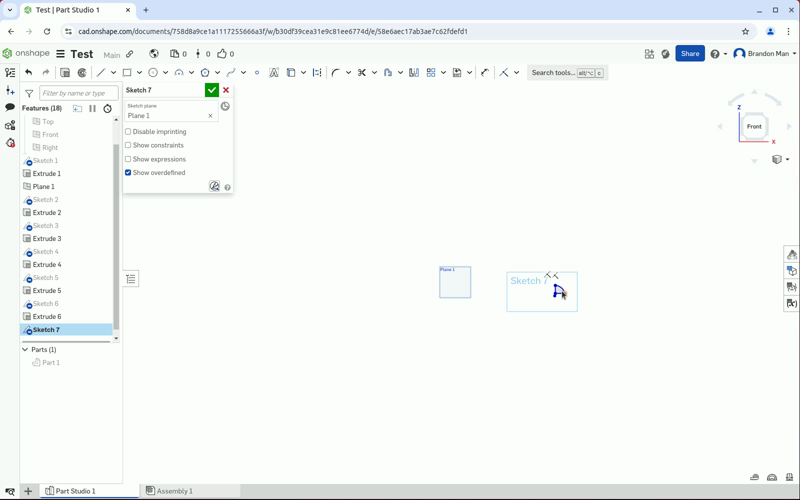
scroll(6)
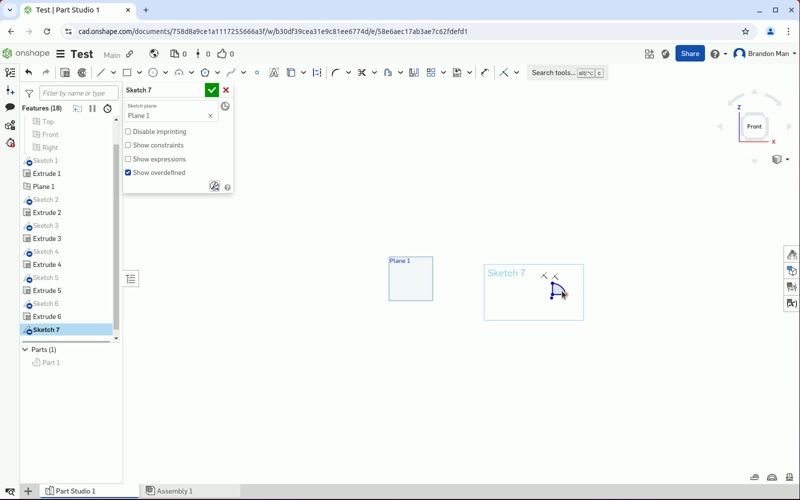
scroll(6)
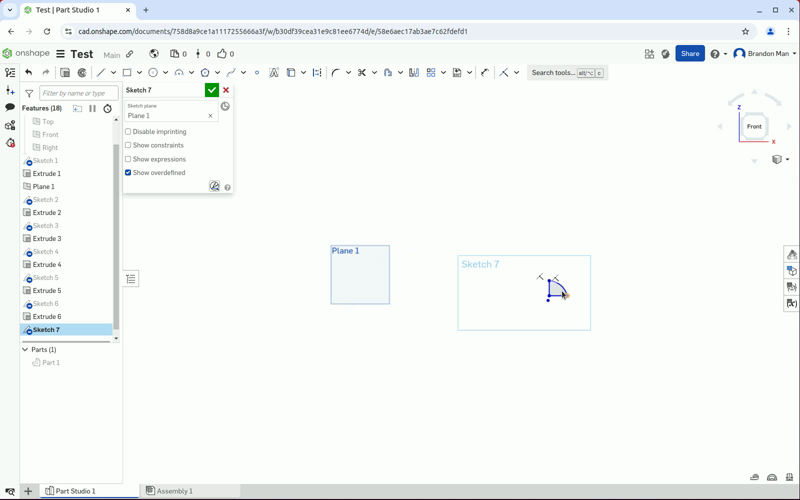
scroll(6)
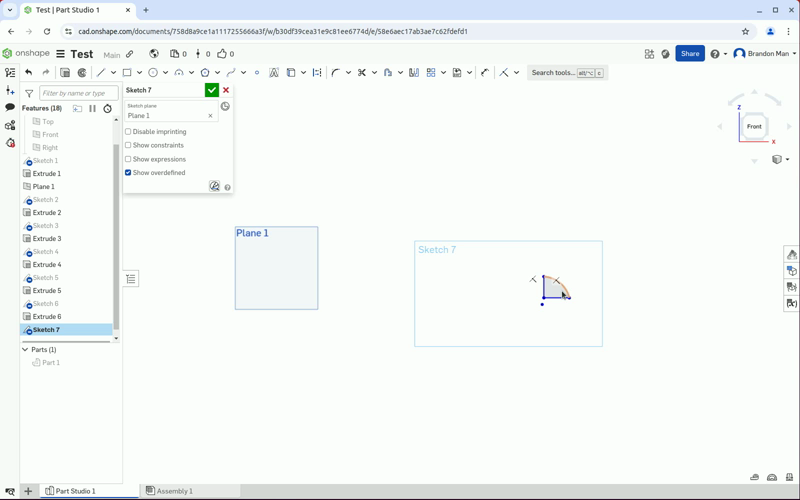
scroll(6)
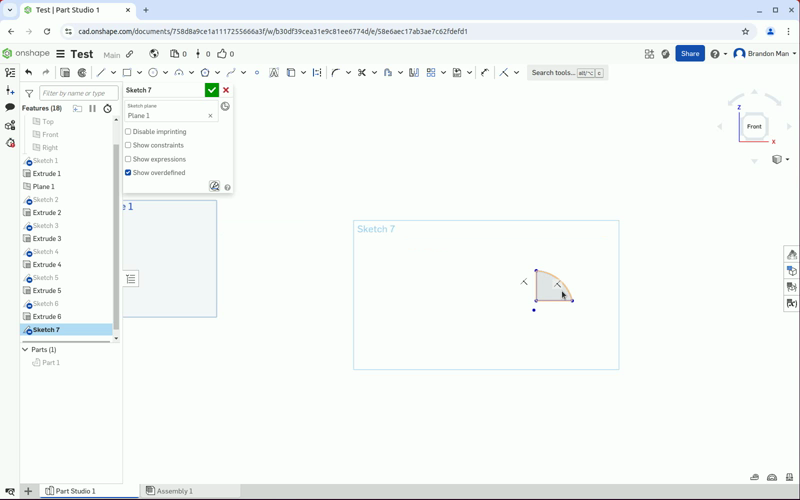
scroll(6)
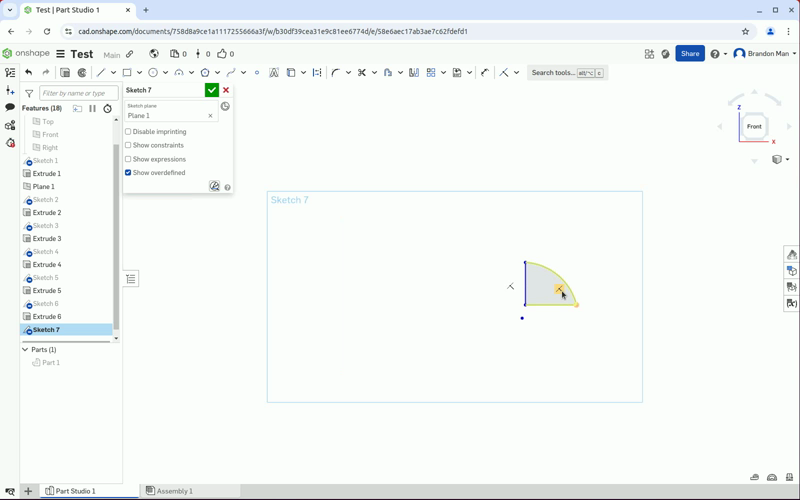
scroll(6)
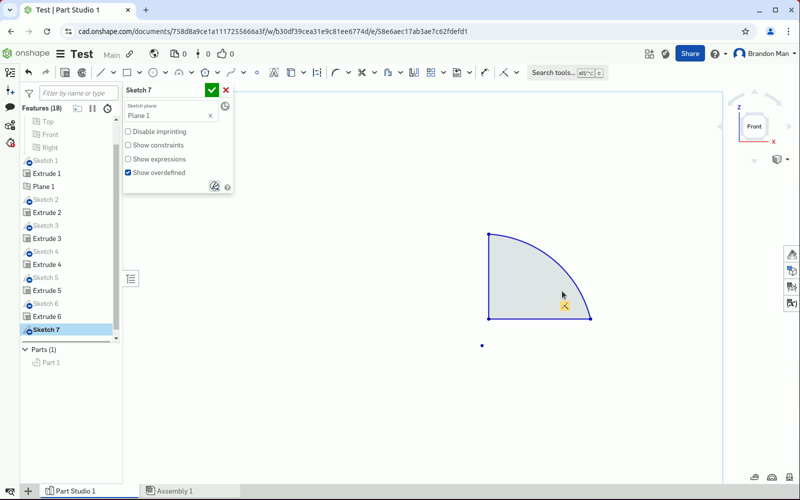
click(562, 290)
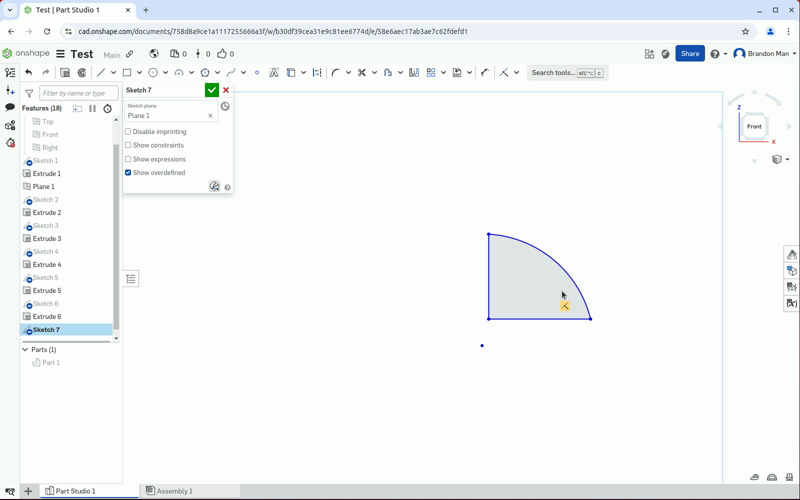
scroll(-6)
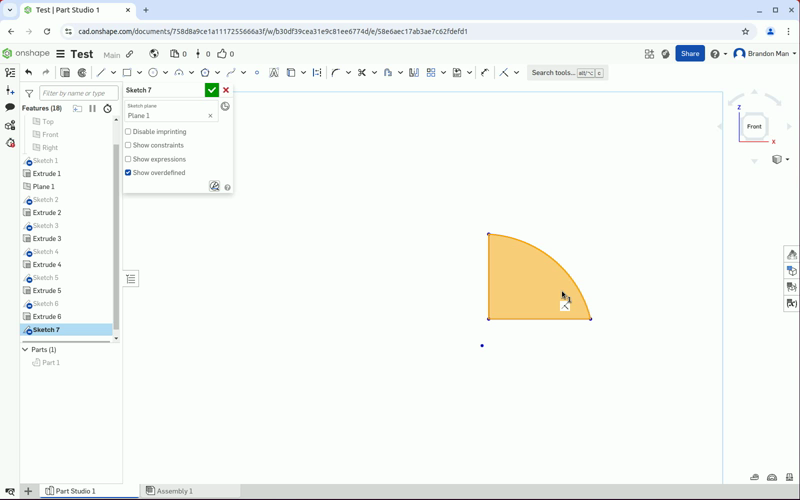
scroll(-6)
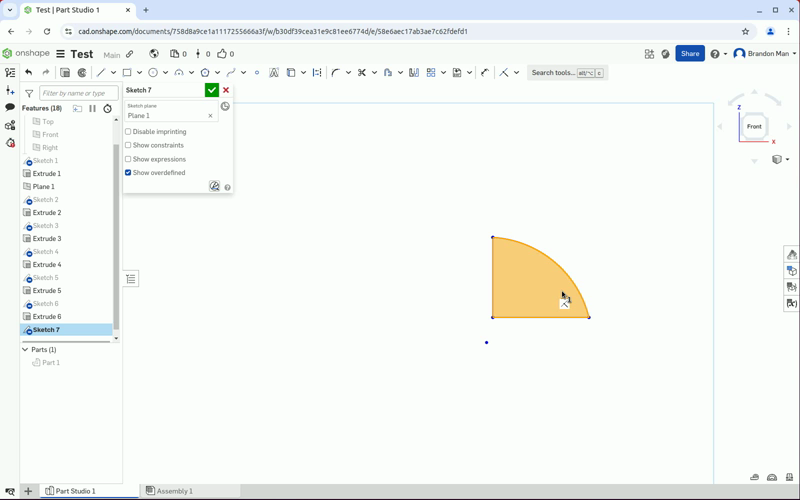
scroll(-6)
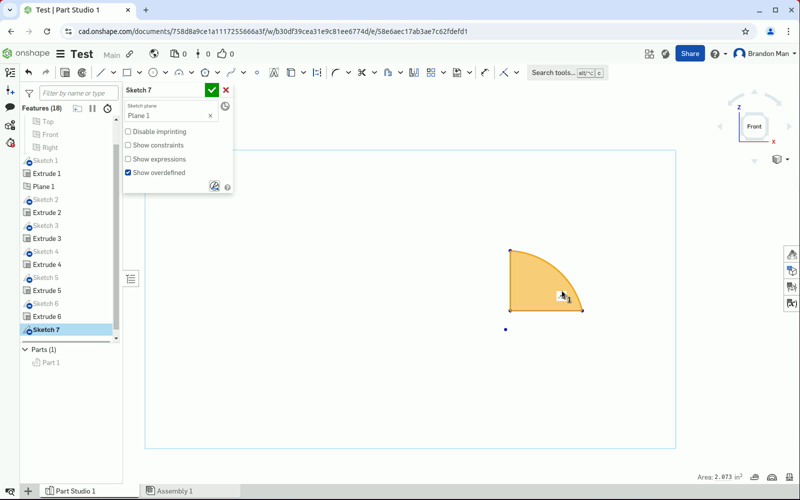
scroll(-6)
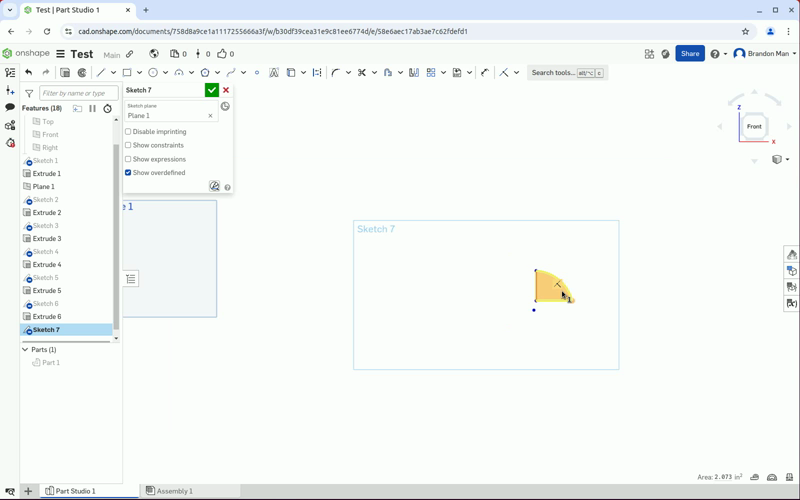
scroll(-6)
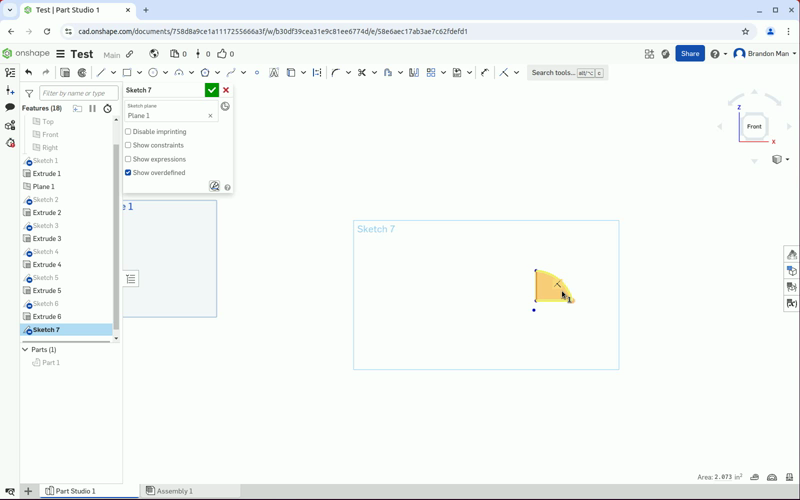
scroll(-6)
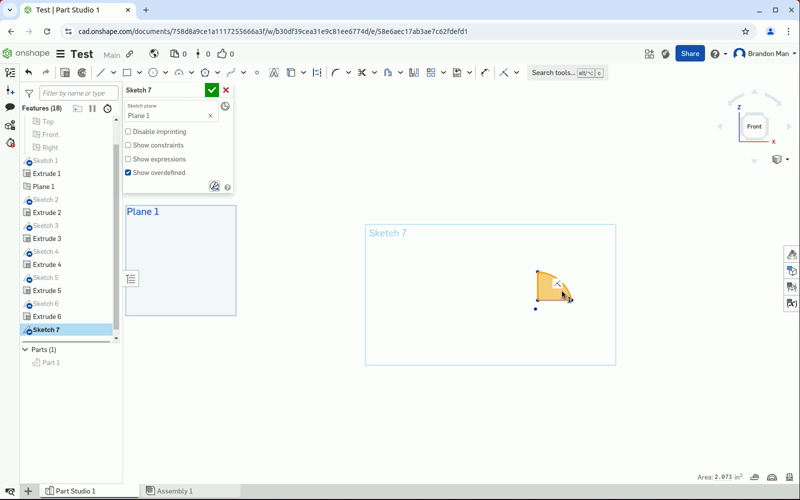
scroll(-6)
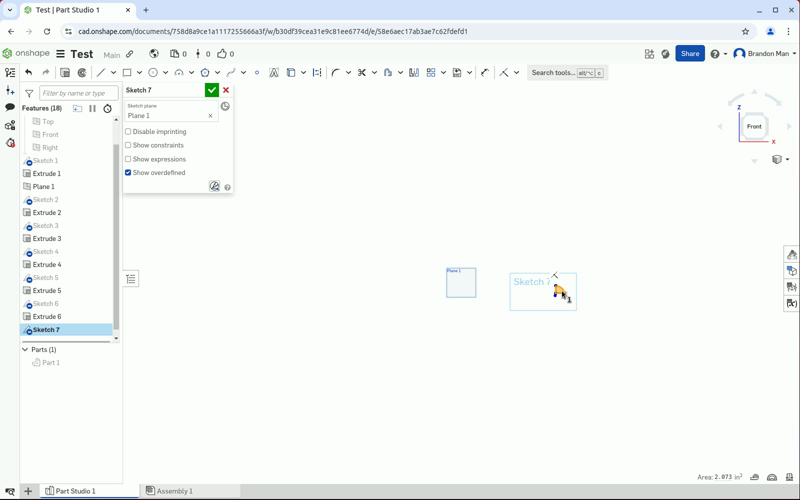
mouse_move(73, 352)
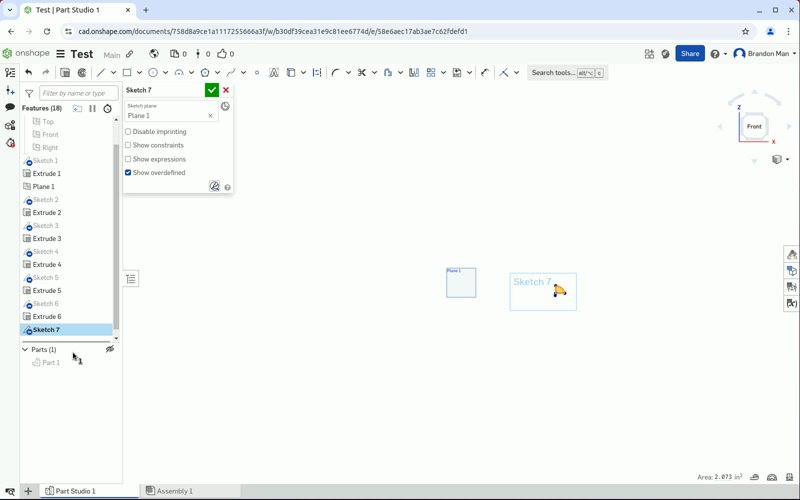
key(shift+y)
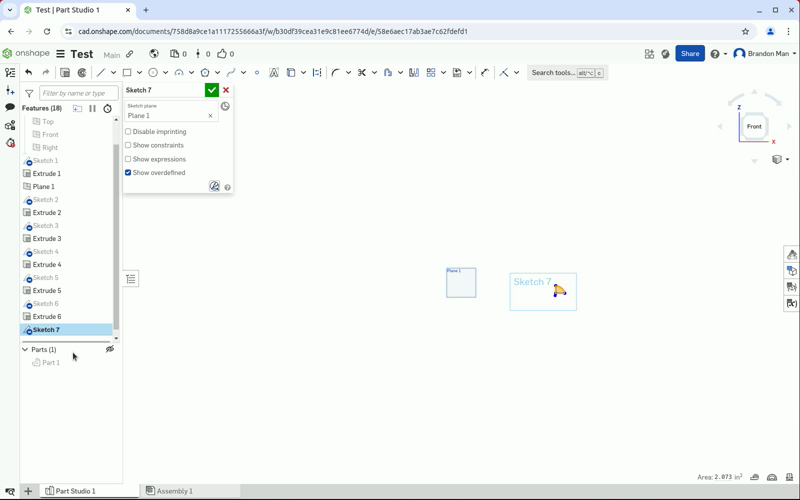
key(shift+e)
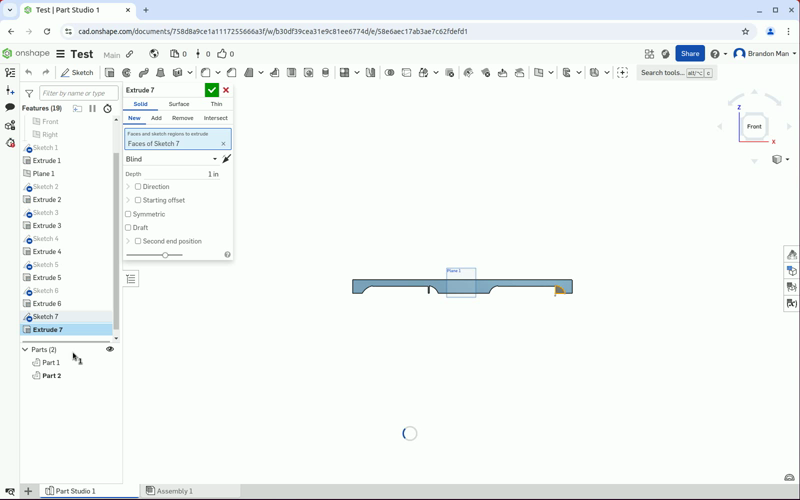
mouse_move(143, 106)
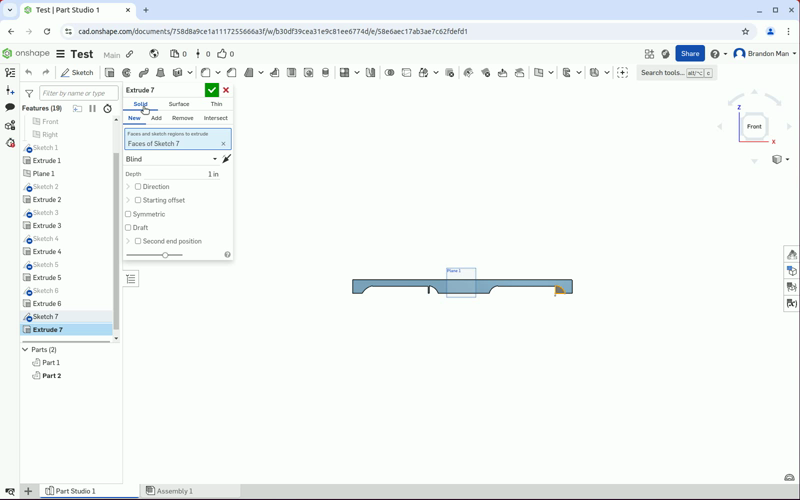
click(143, 106)
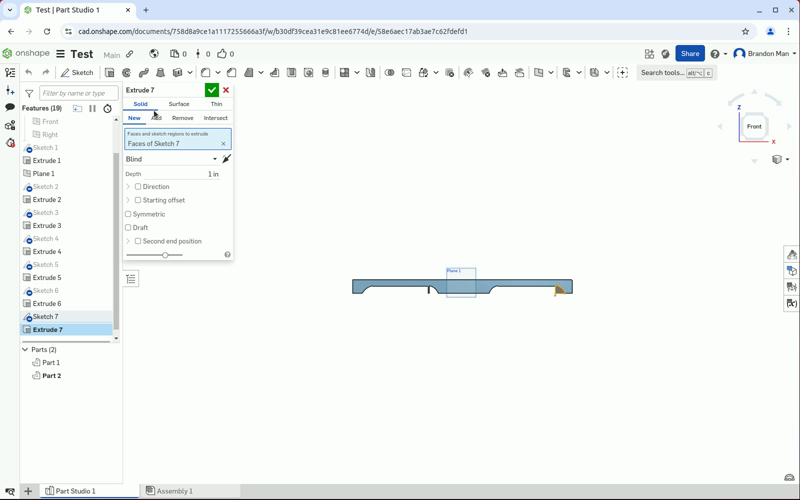
mouse_move(186, 120)
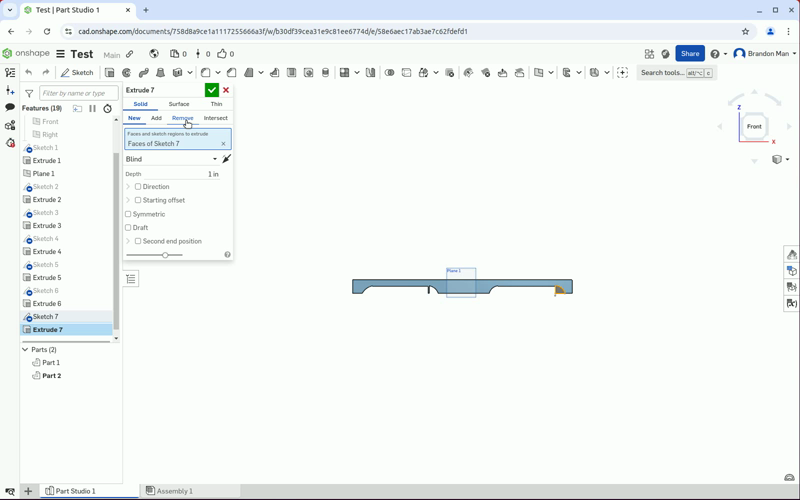
click(186, 120)
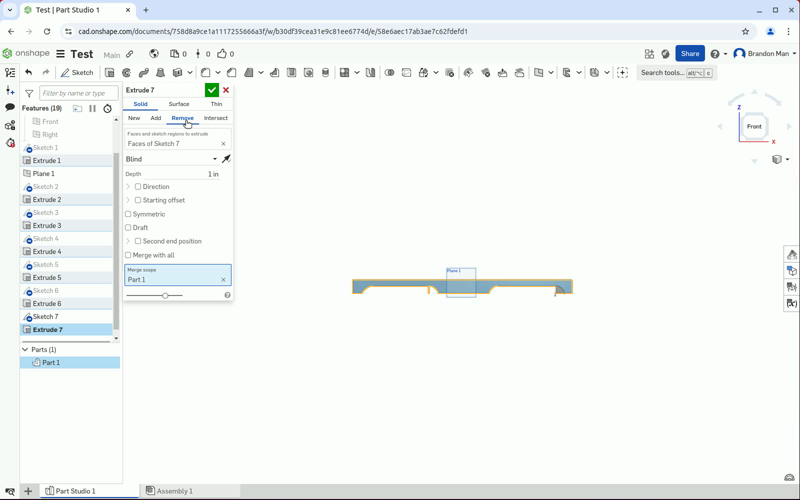
key(tab, 4)
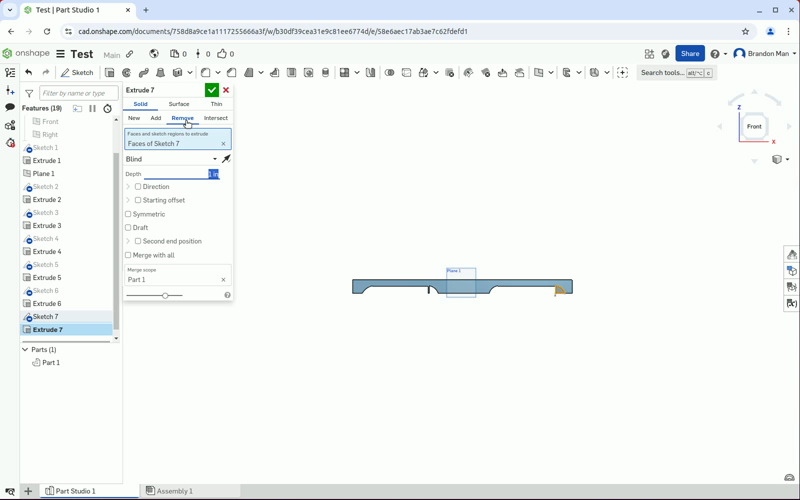
text(0.722)
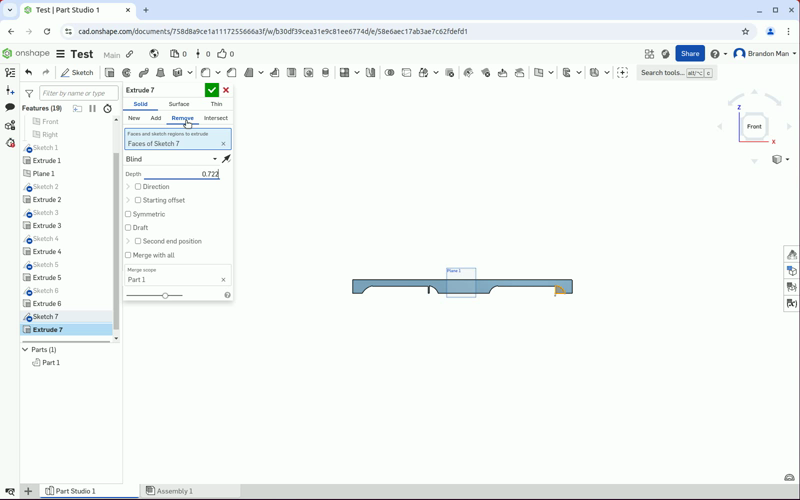
key(tab, 6)
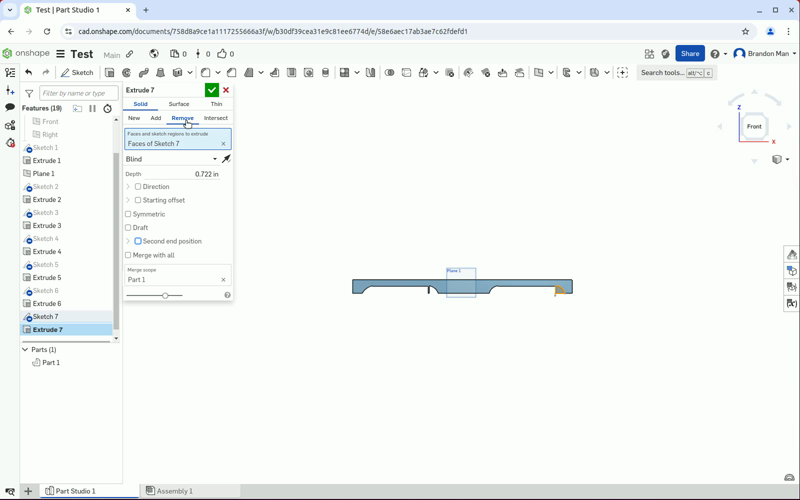
key(space)
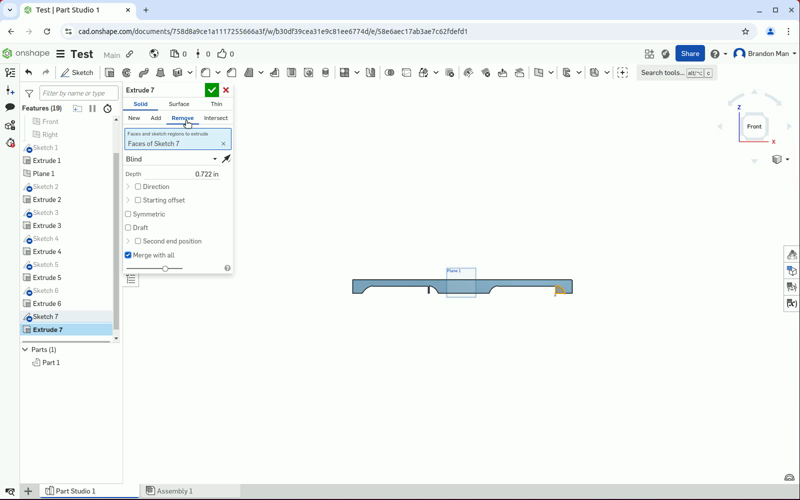
key(enter)
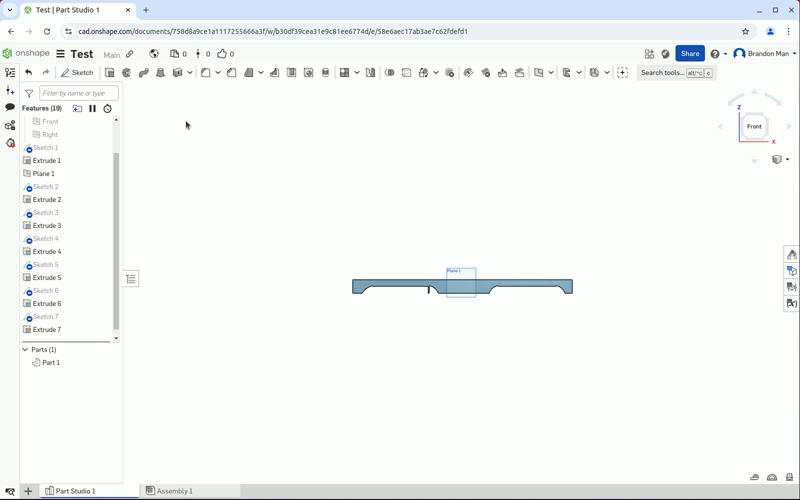
key(shift+h)
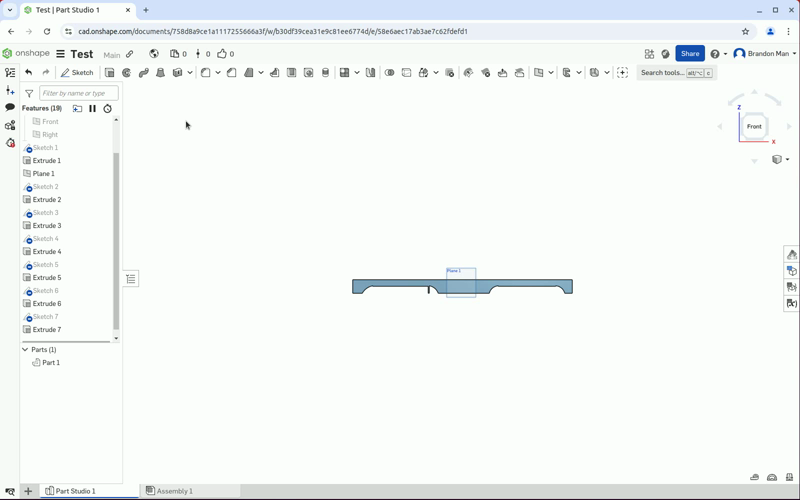
key(shift+h)
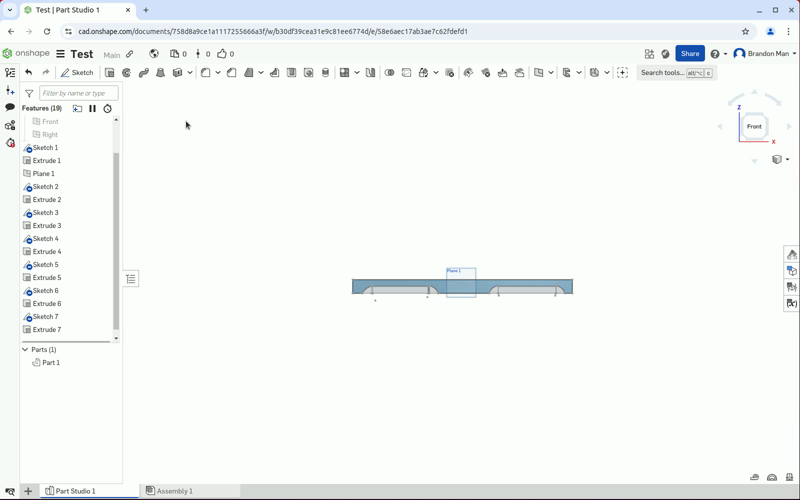
key(shift+7)
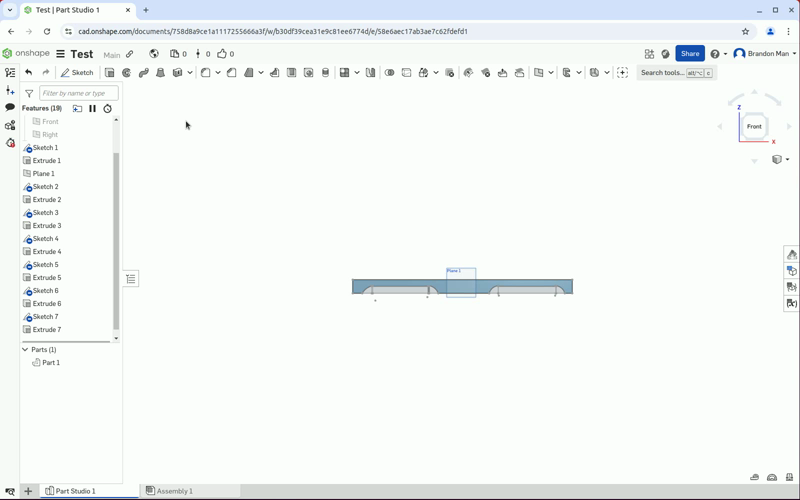
key(left, 2)
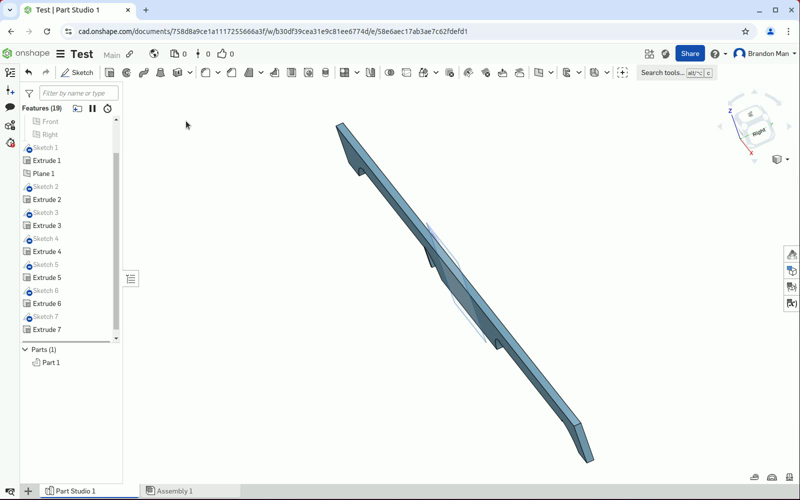
key(down, 2)
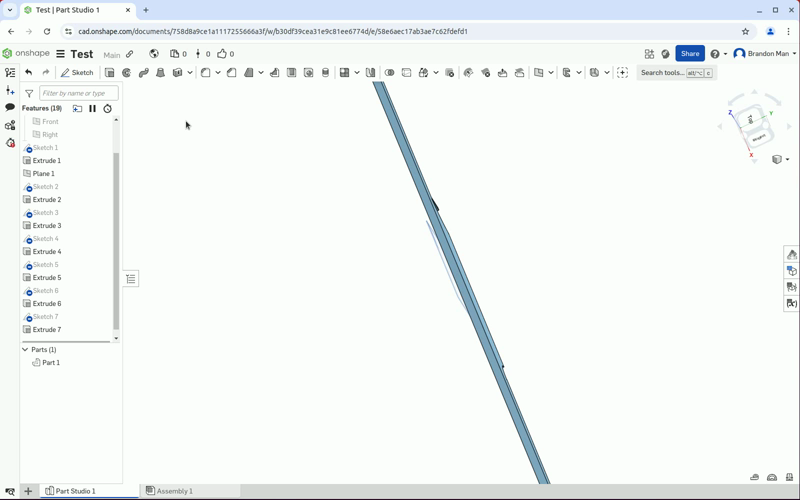
key(up, 2)
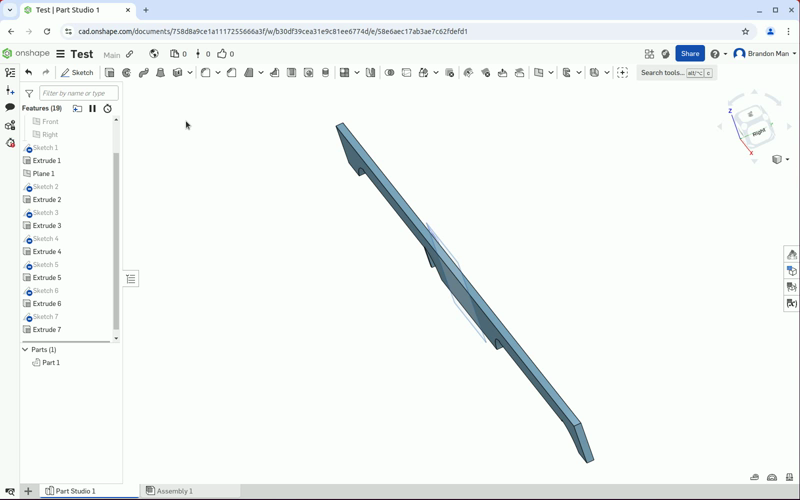
key(right, 2)
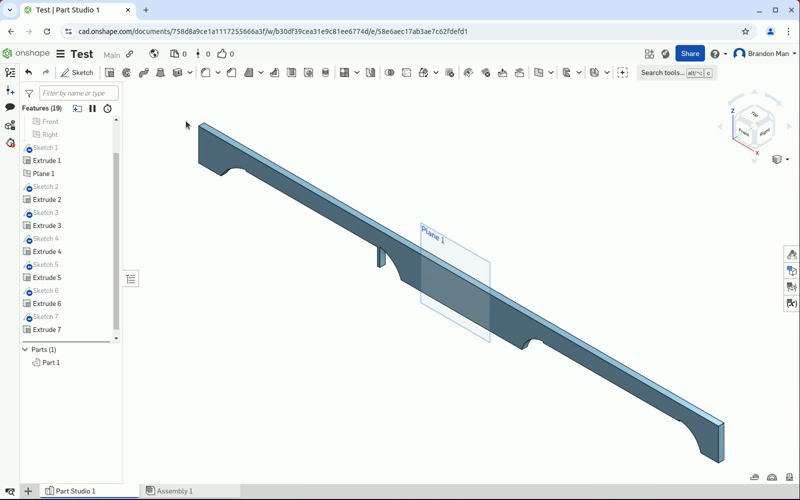
mouse_move(69, 150)
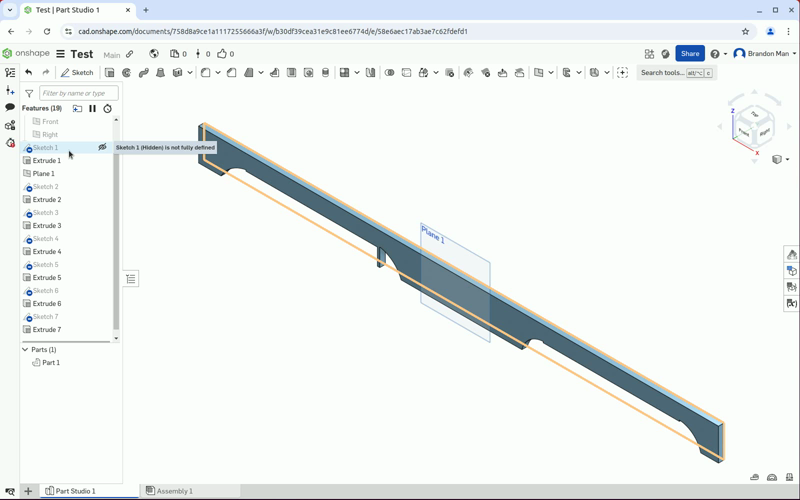
click(69, 150)